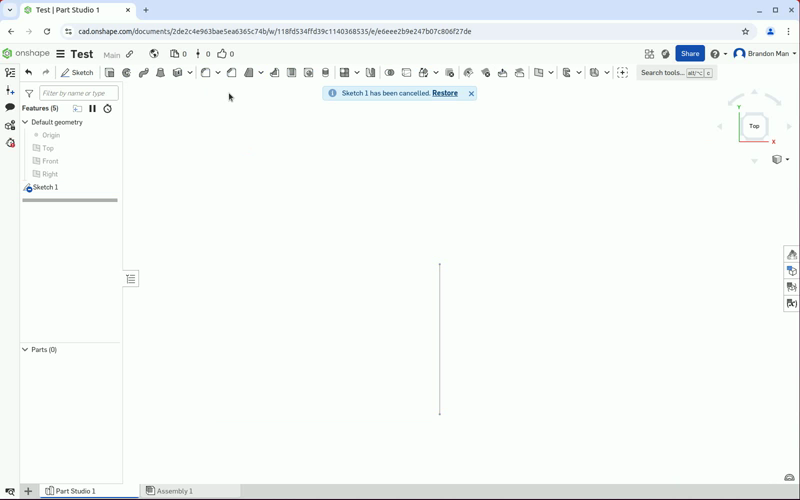
key(shift+h)
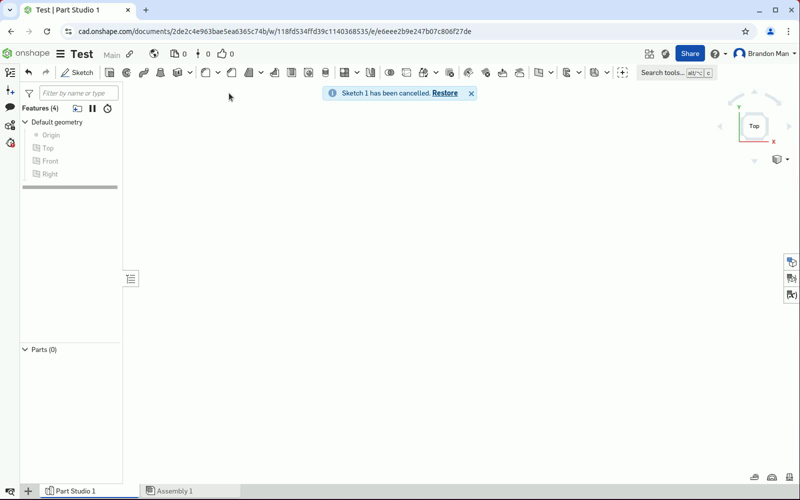
mouse_move(73, 352)
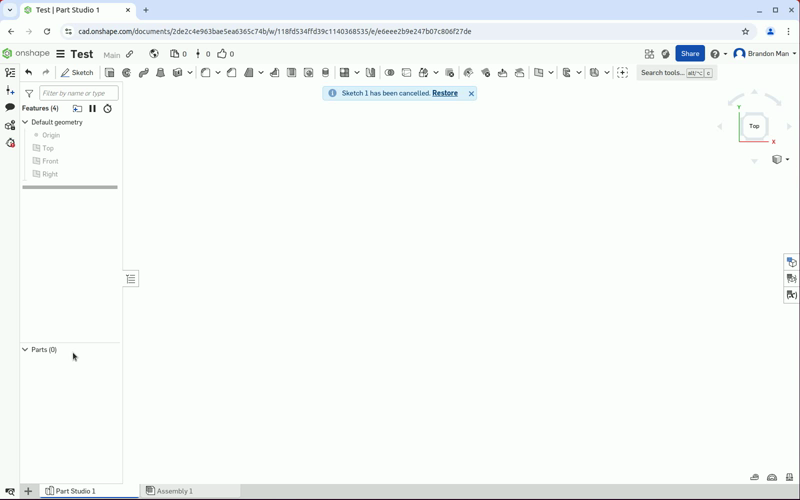
key(y)
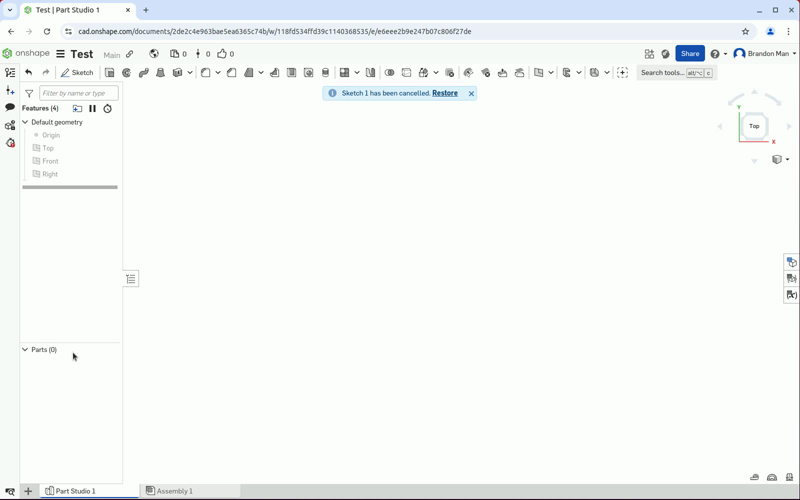
key(shift+p)
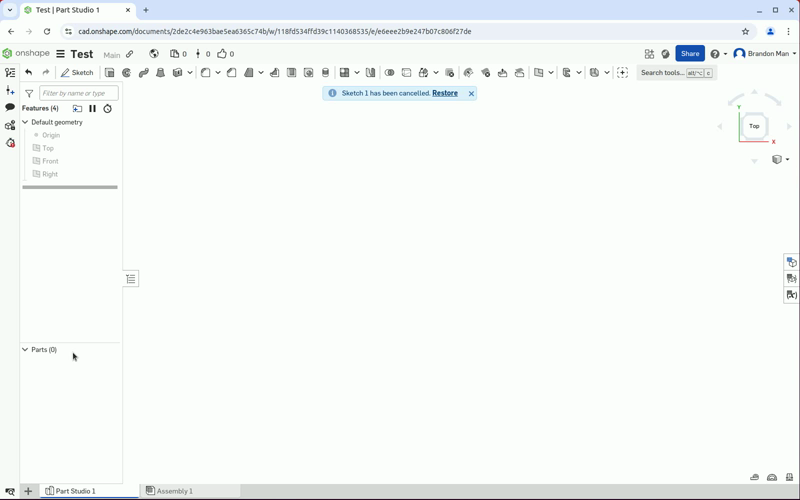
key(space)
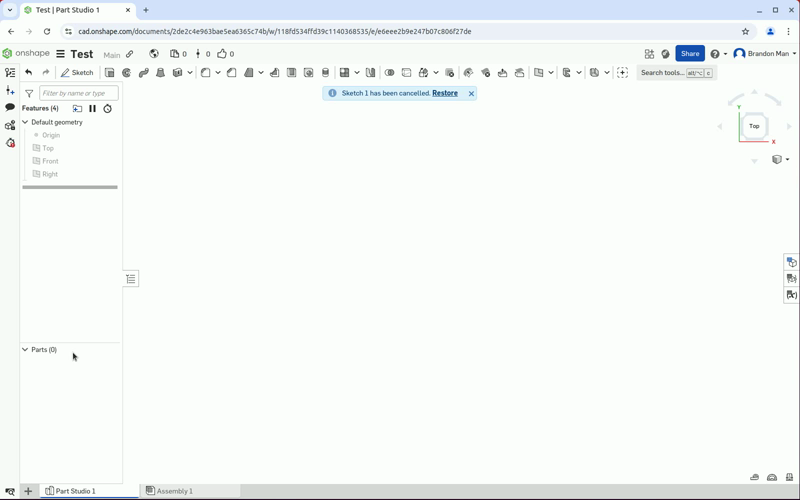
key_down(shift)
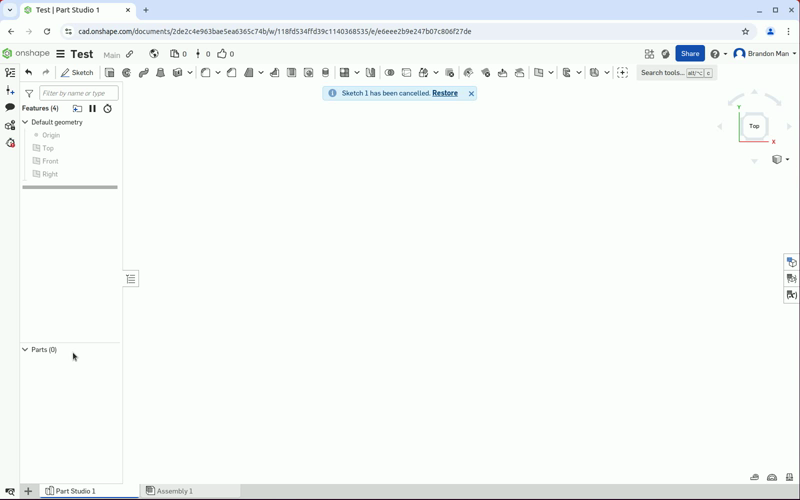
key(up)
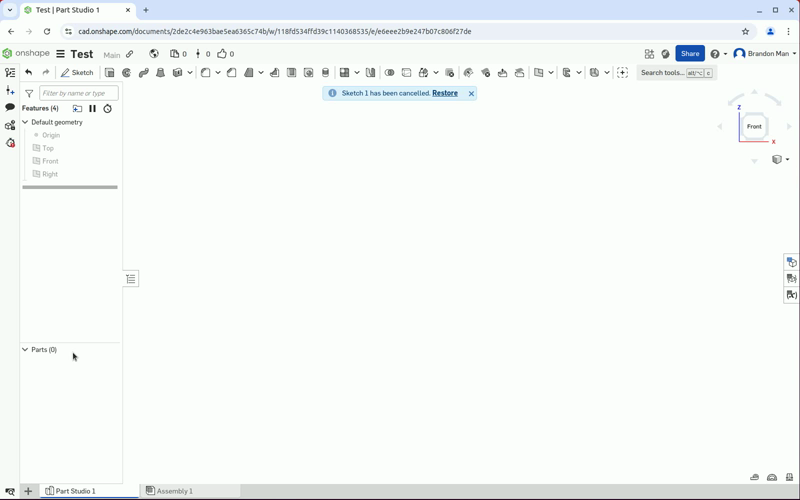
key_up(shift)
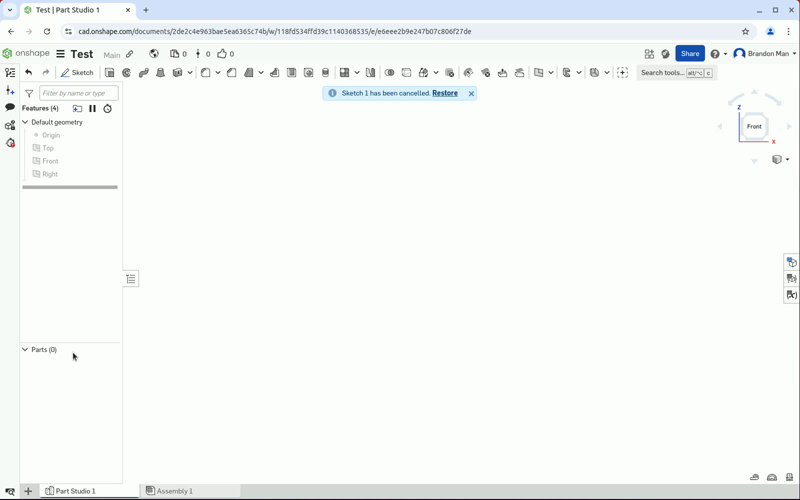
mouse_move(73, 352)
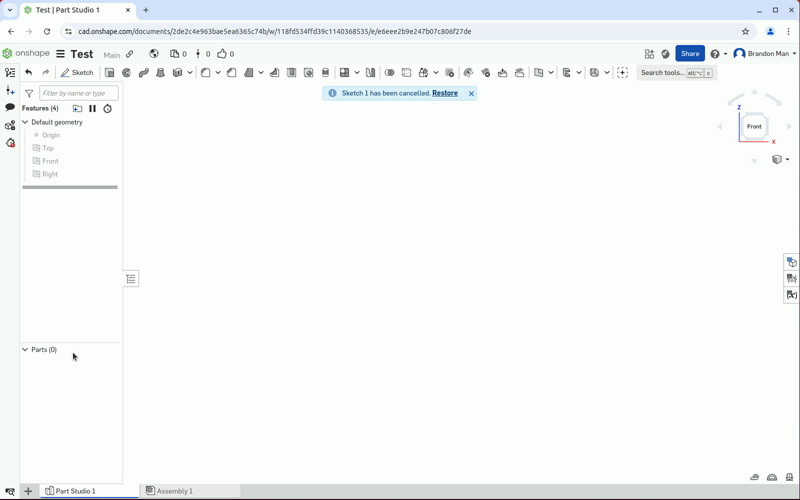
key(shift+y)
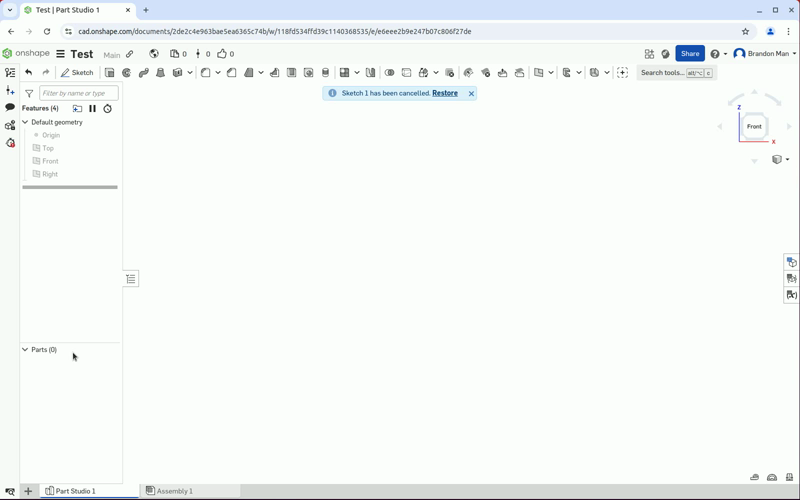
key(shift+s)
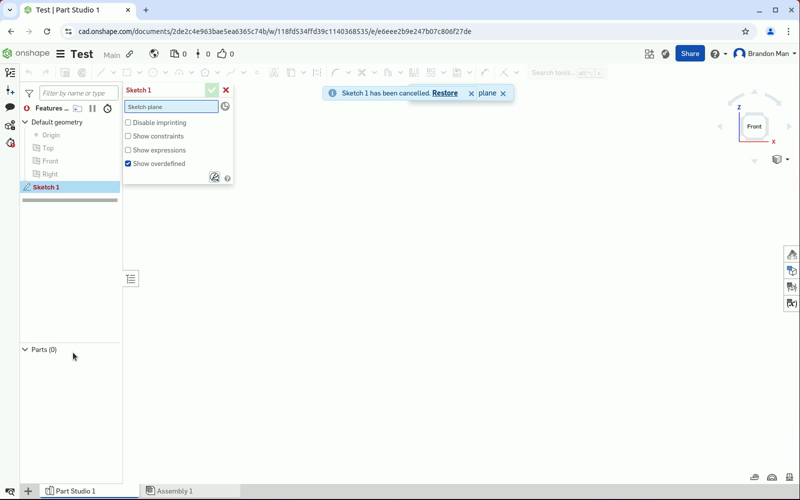
mouse_move(73, 163)
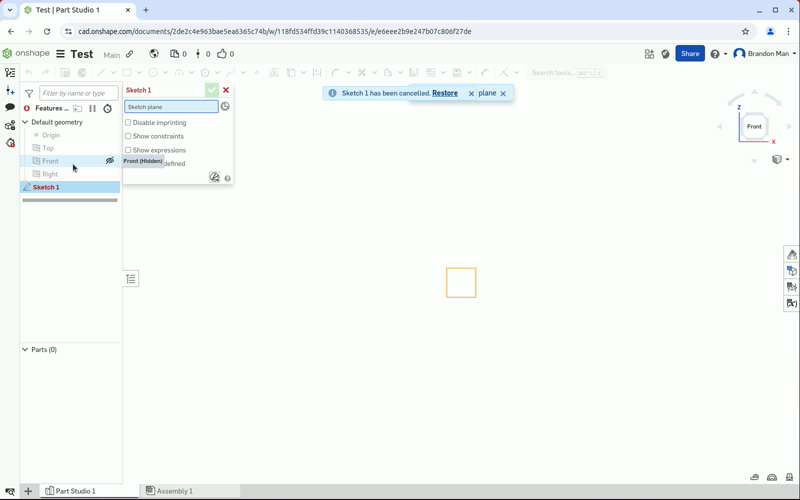
click(73, 163)
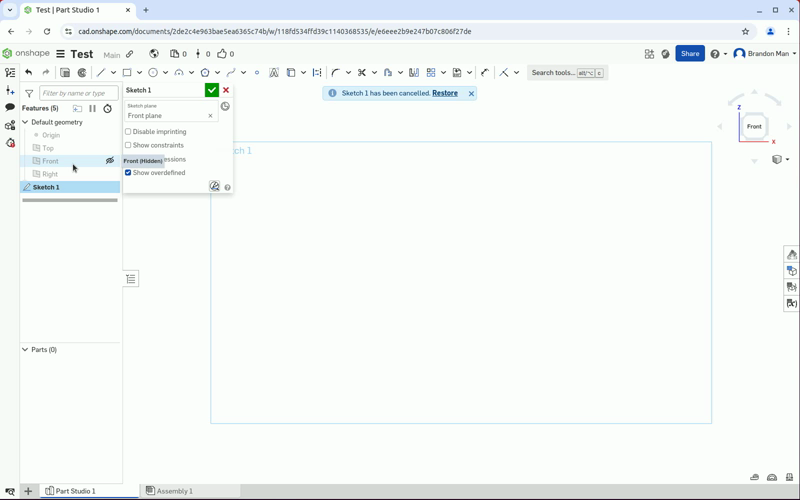
mouse_move(73, 352)
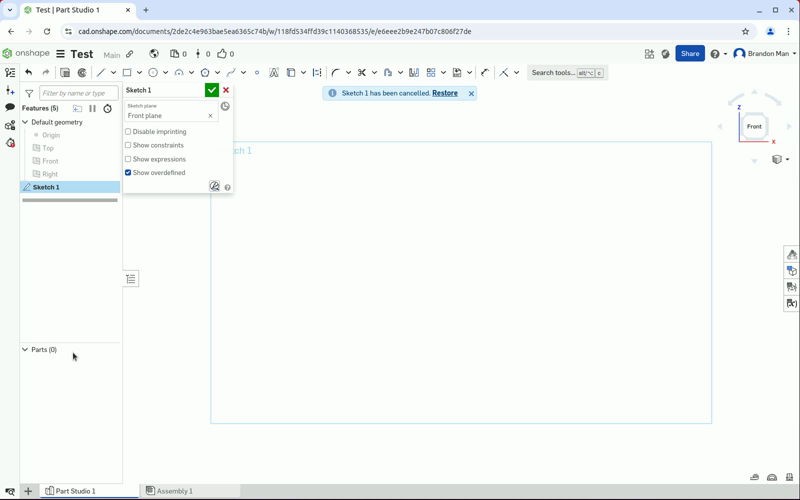
key(y)
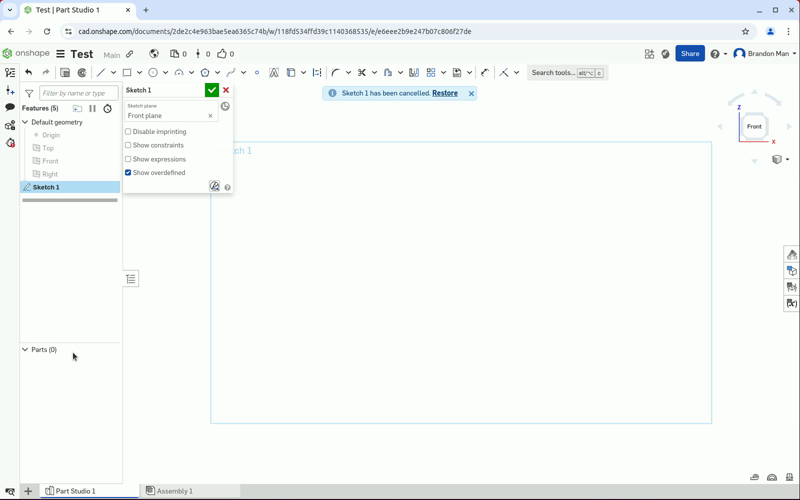
key(l)
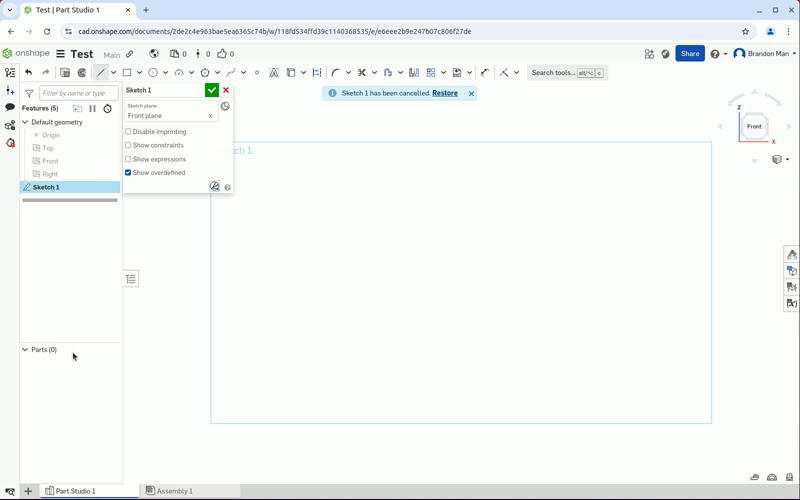
key_down(shift)
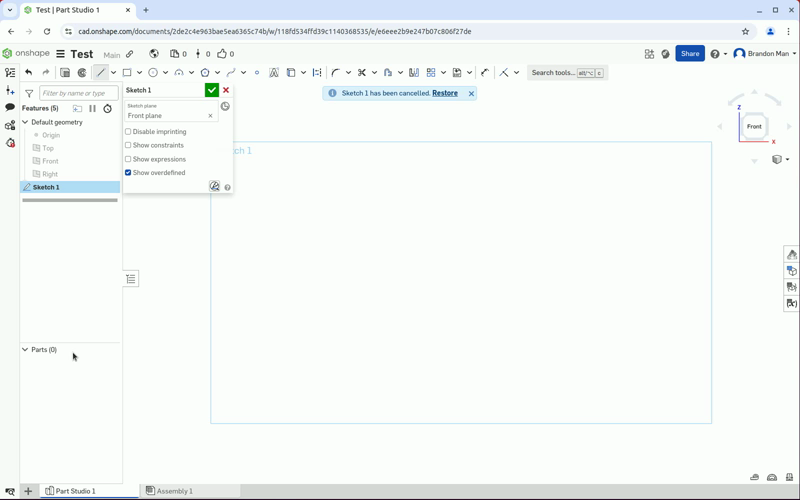
mouse_move(460, 282)
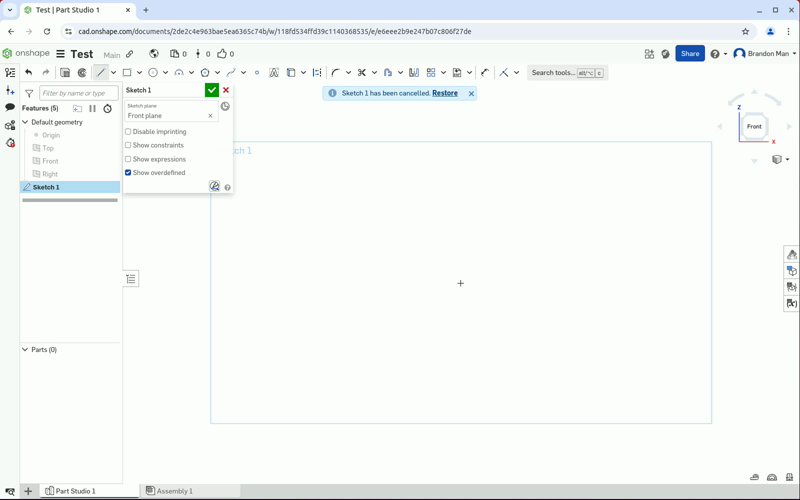
click(460, 282)
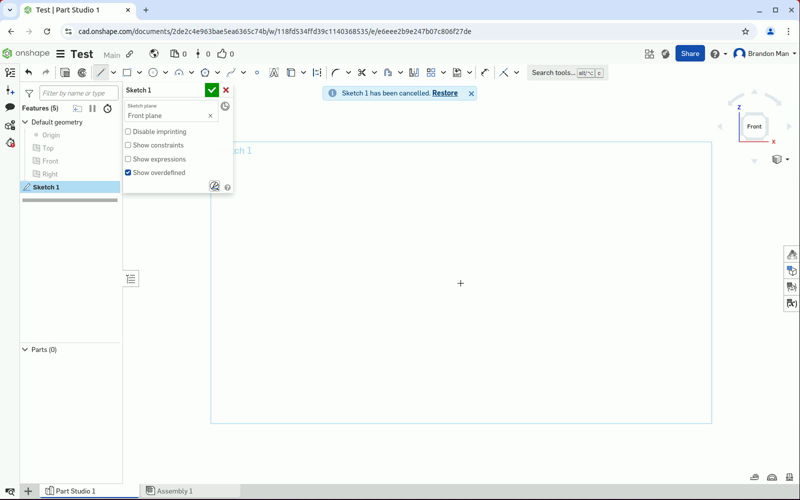
key_up(shift)
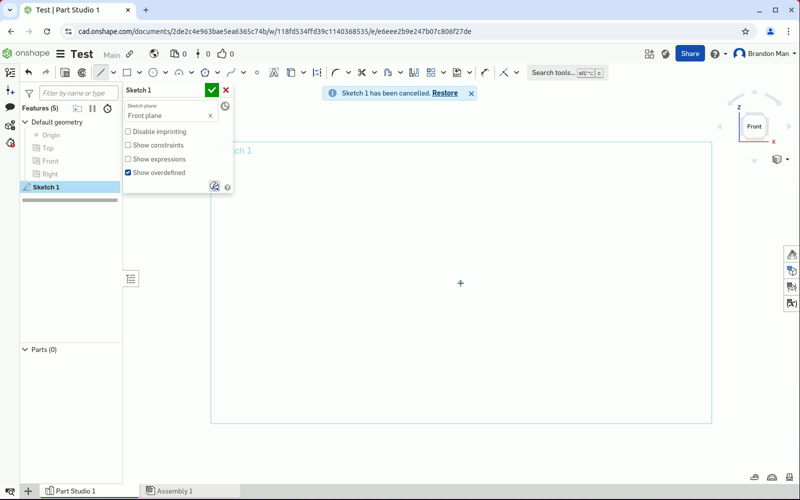
key_down(shift)
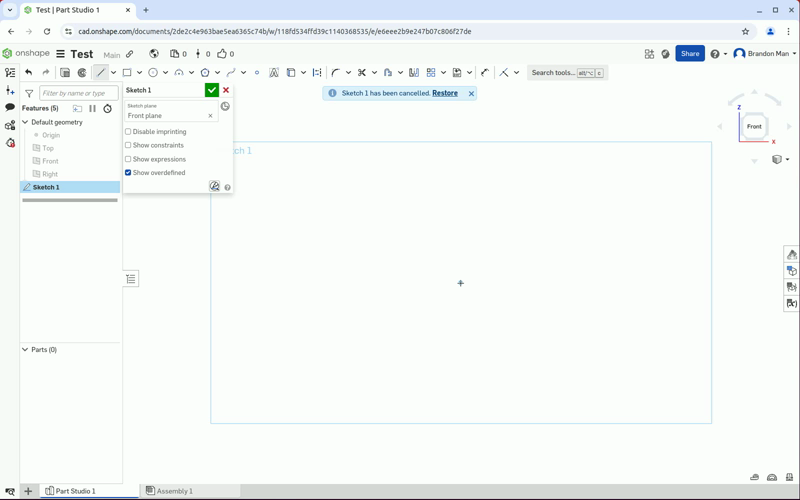
mouse_move(573, 282)
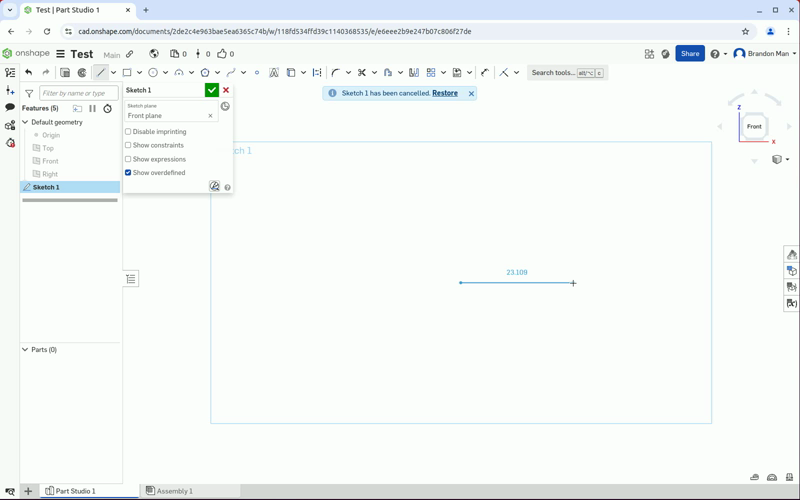
click(573, 282)
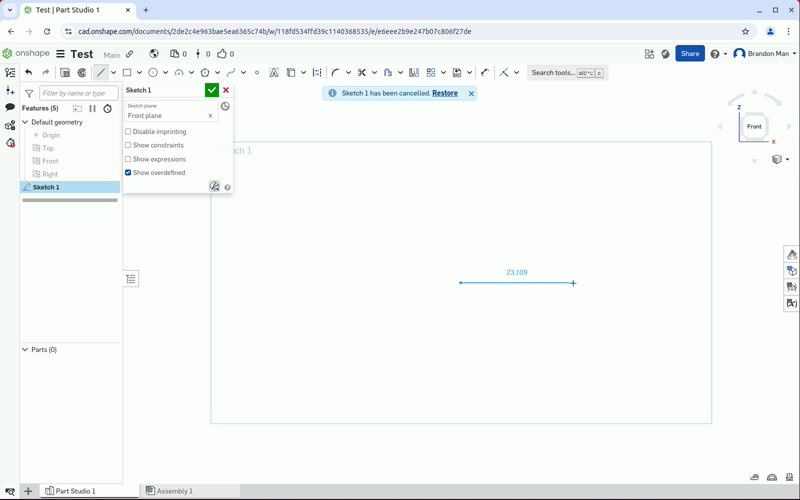
key_up(shift)
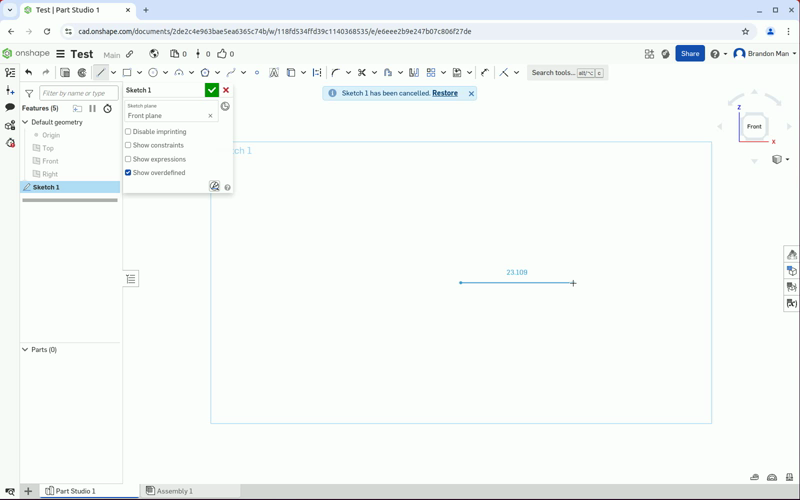
key_down(shift)
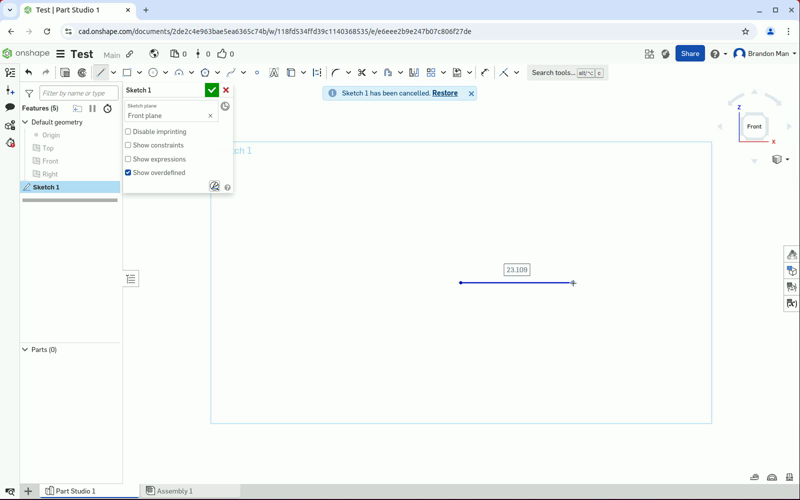
mouse_move(589, 282)
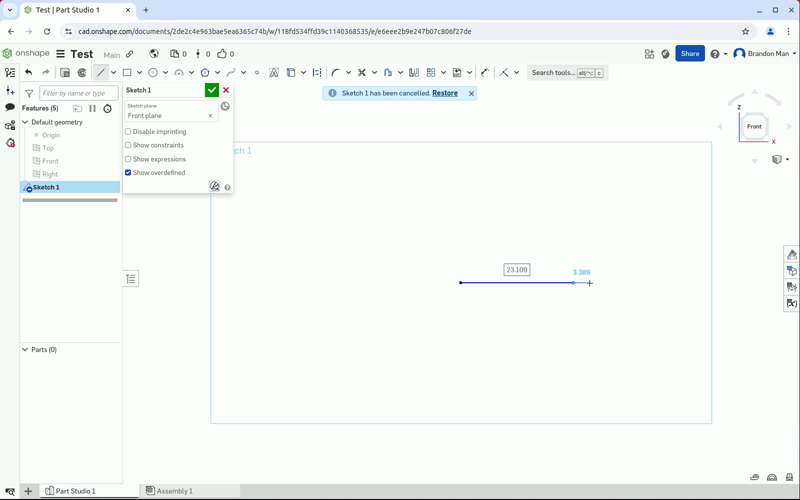
mouse_move(573, 276)
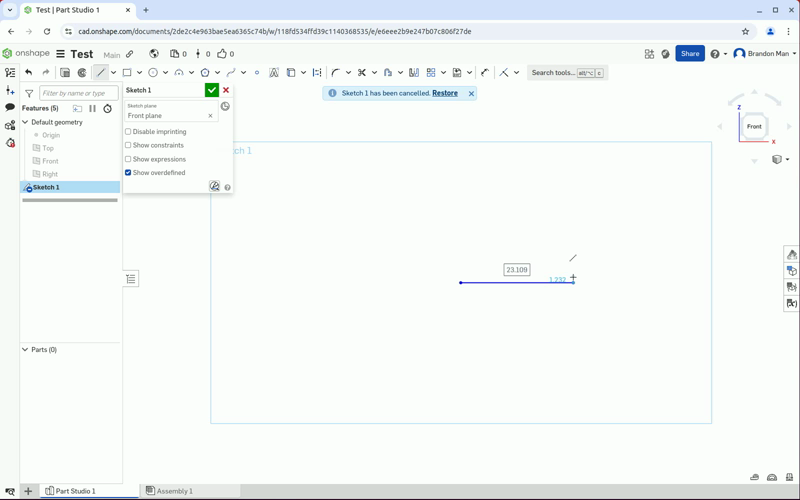
scroll(6)
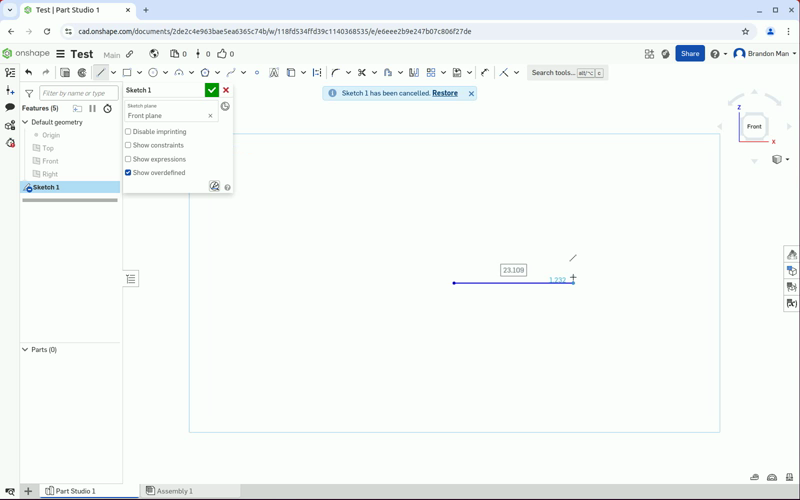
scroll(6)
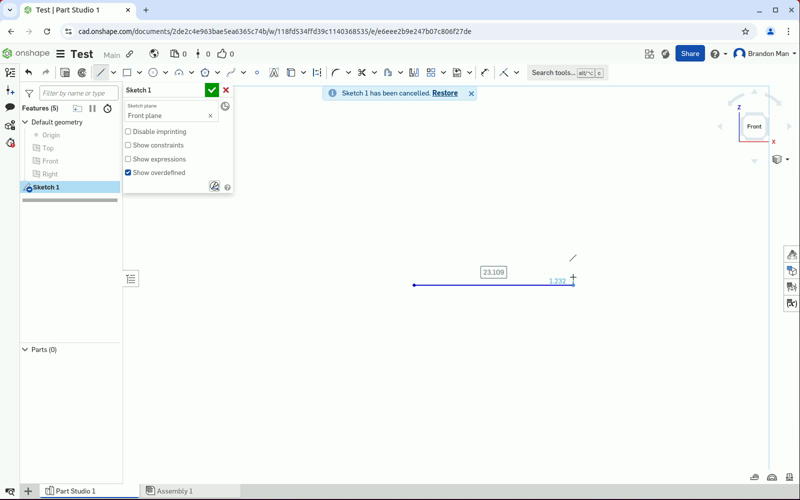
scroll(6)
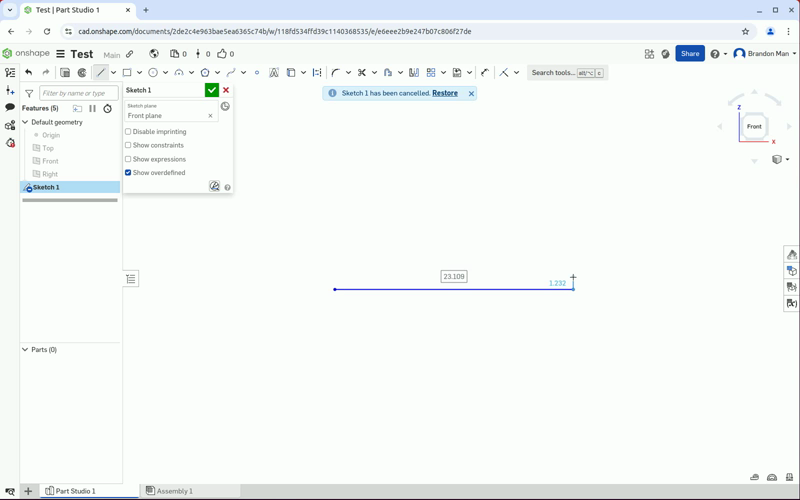
scroll(6)
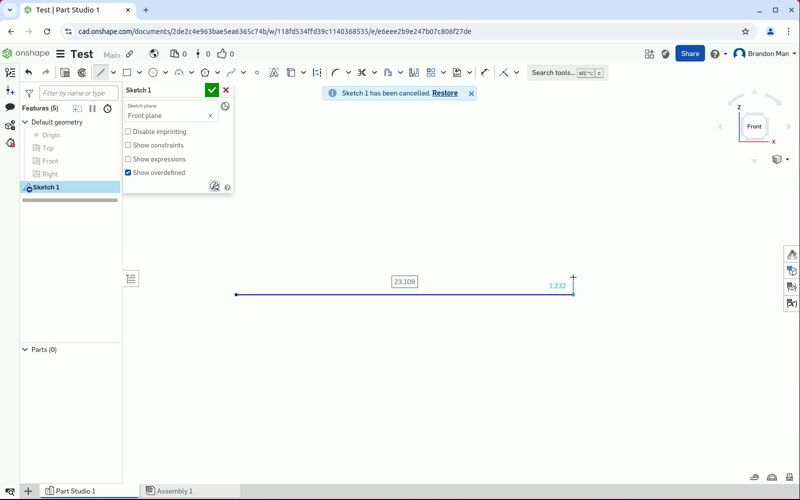
scroll(6)
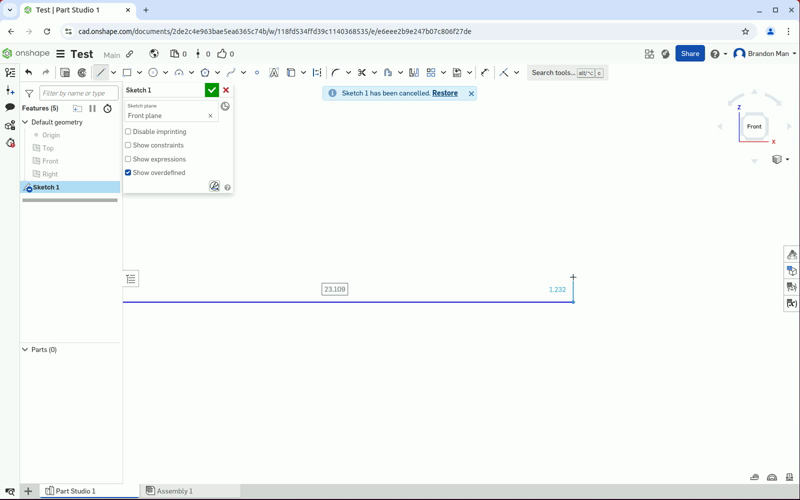
scroll(6)
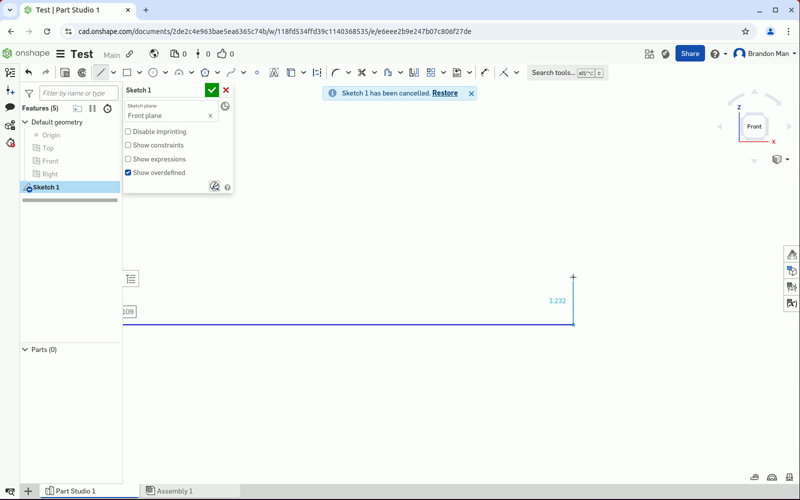
scroll(6)
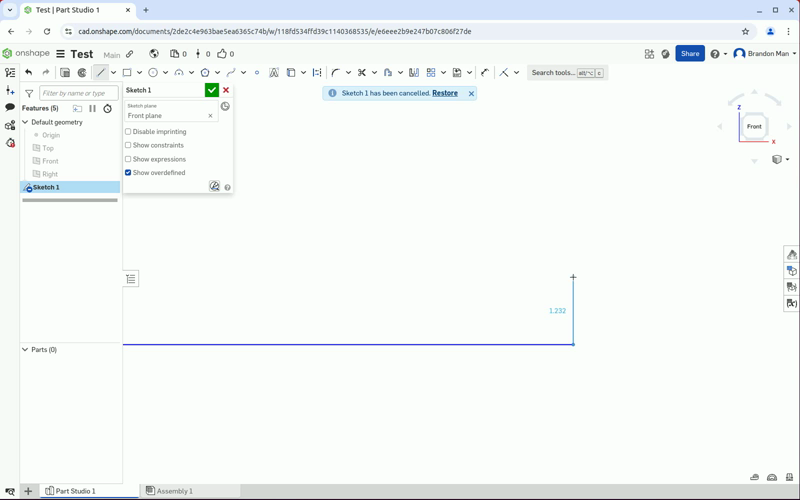
click(573, 276)
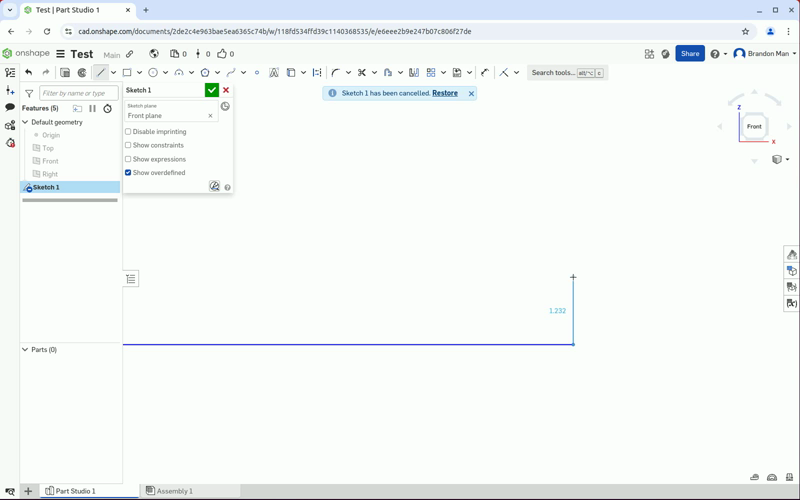
scroll(-6)
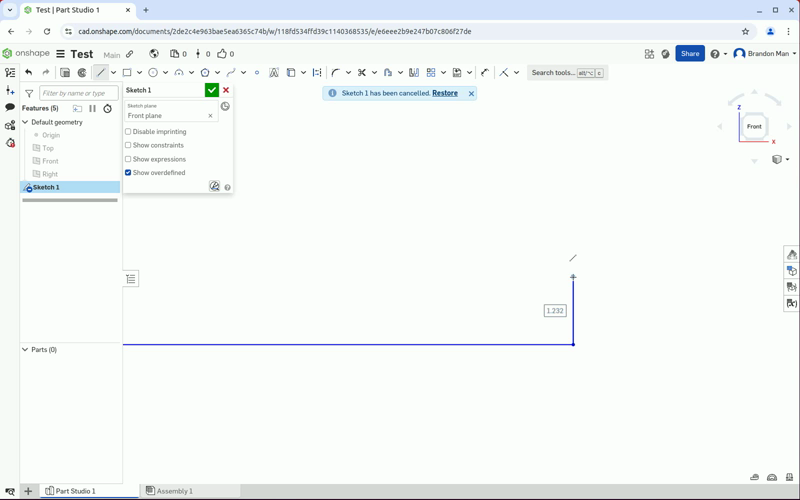
scroll(-6)
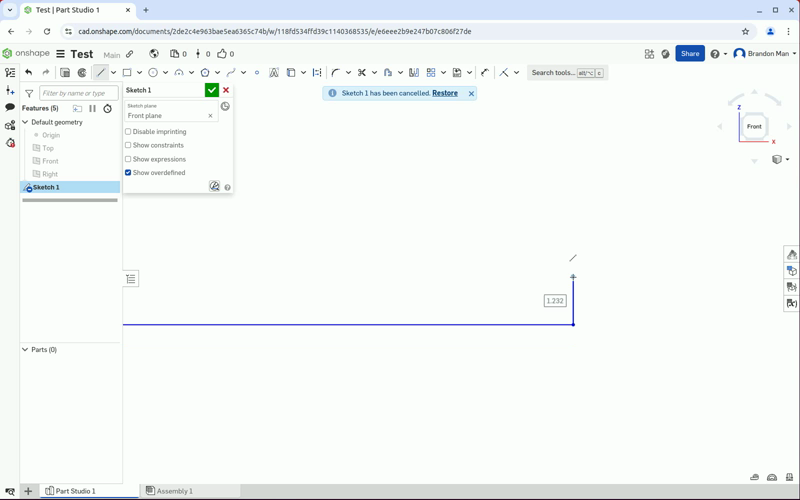
scroll(-6)
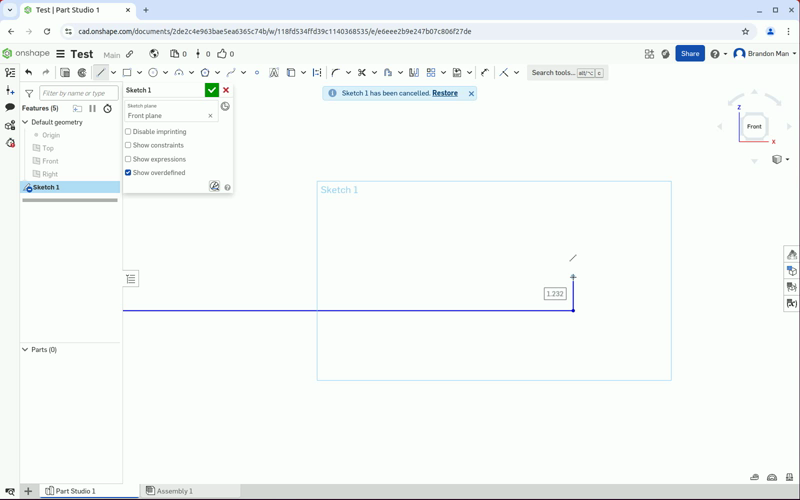
scroll(-6)
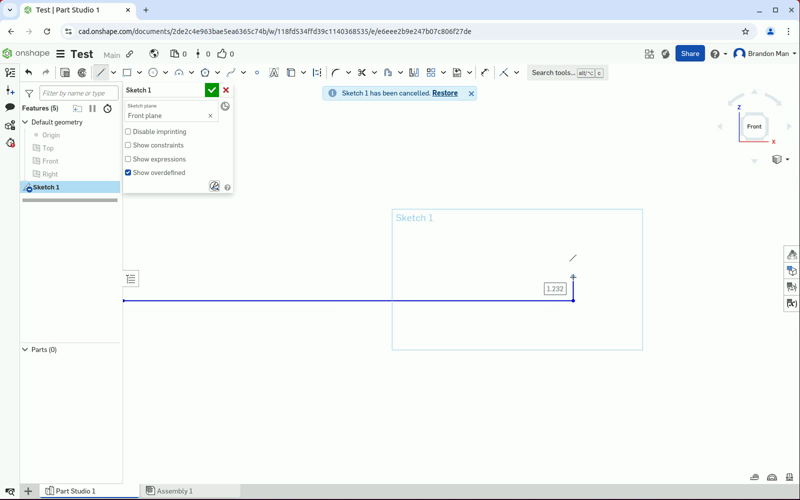
scroll(-6)
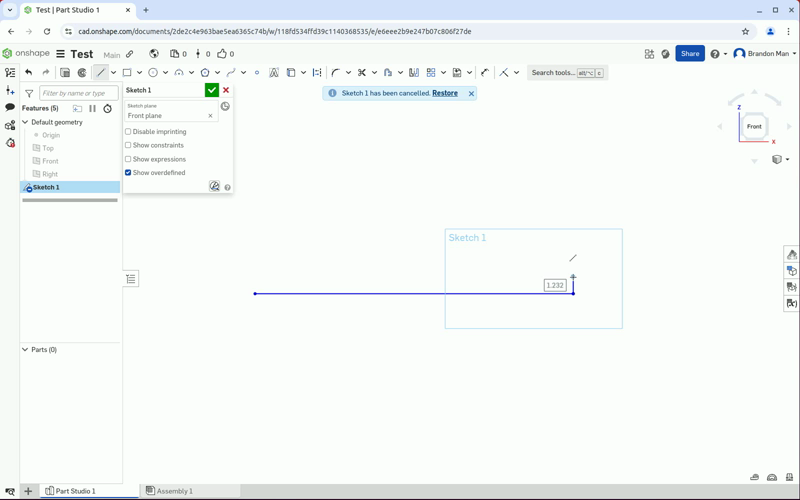
scroll(-6)
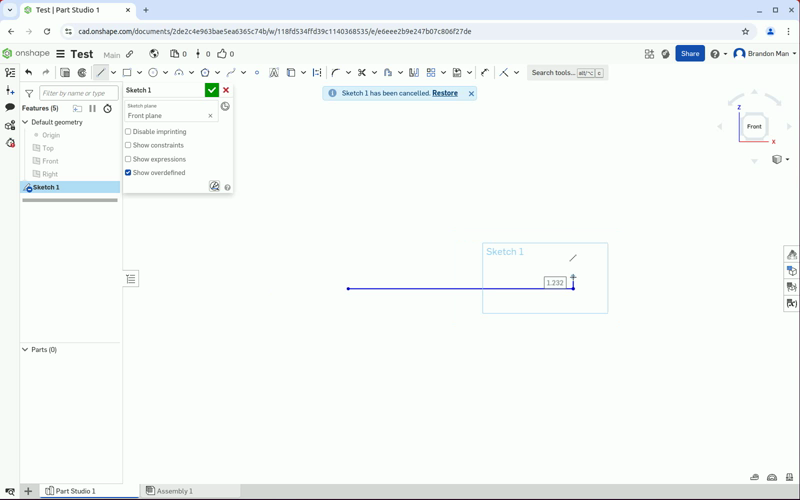
scroll(-6)
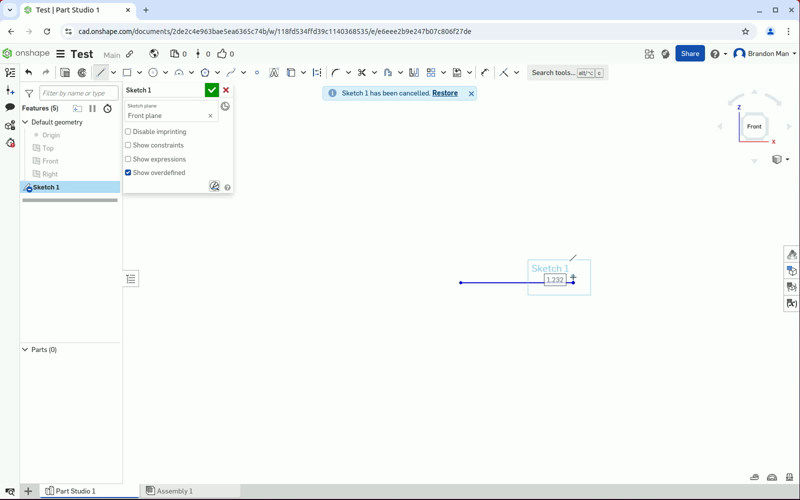
key_up(shift)
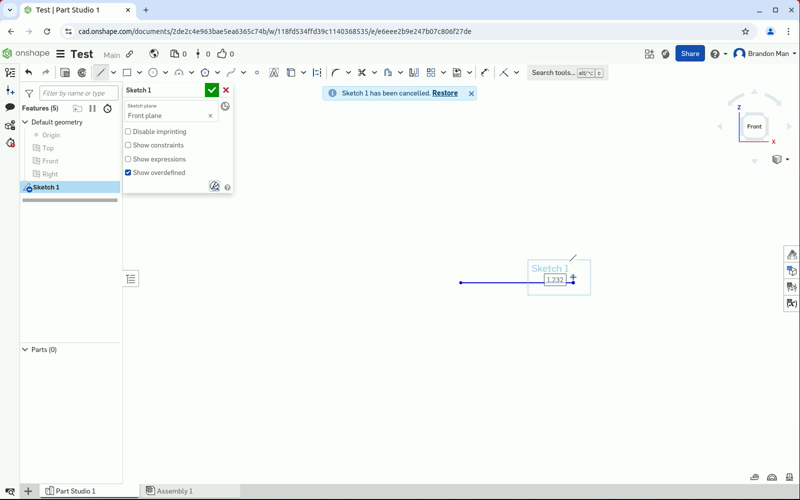
key_down(shift)
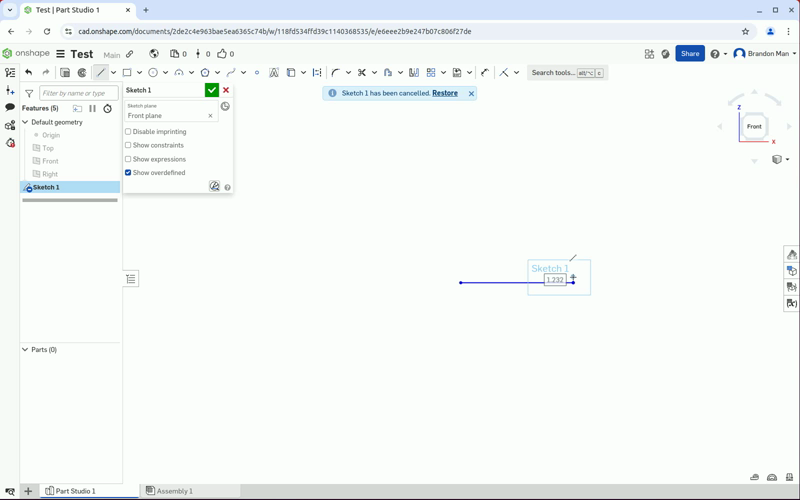
mouse_move(589, 276)
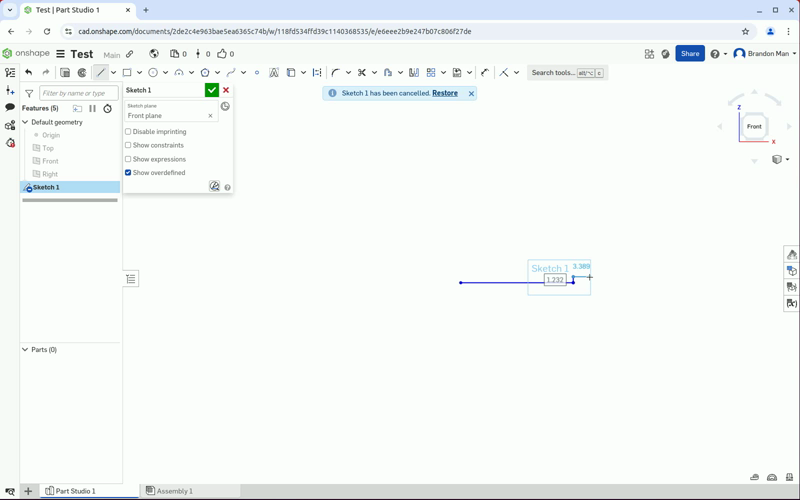
mouse_move(573, 271)
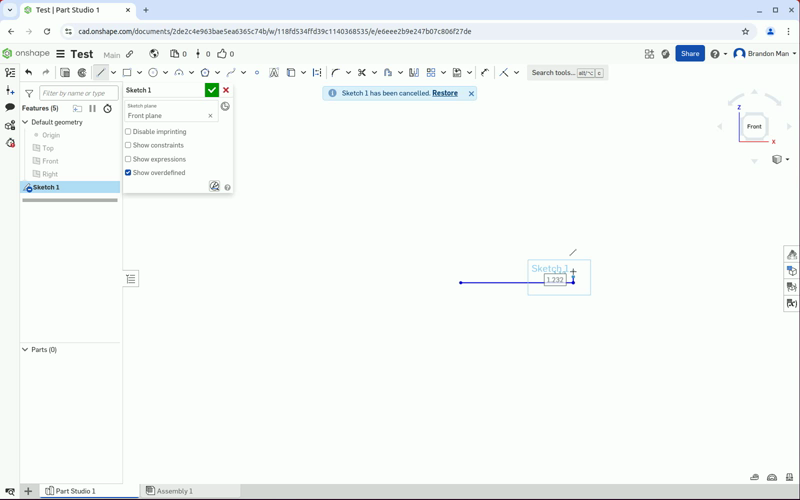
scroll(6)
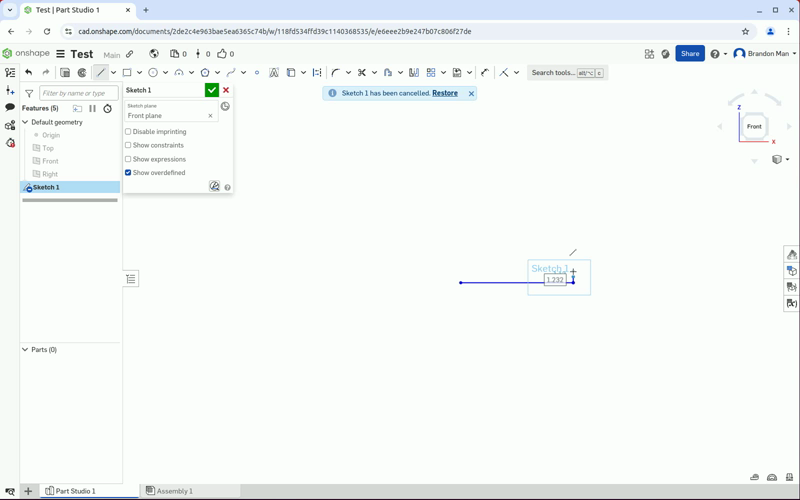
scroll(6)
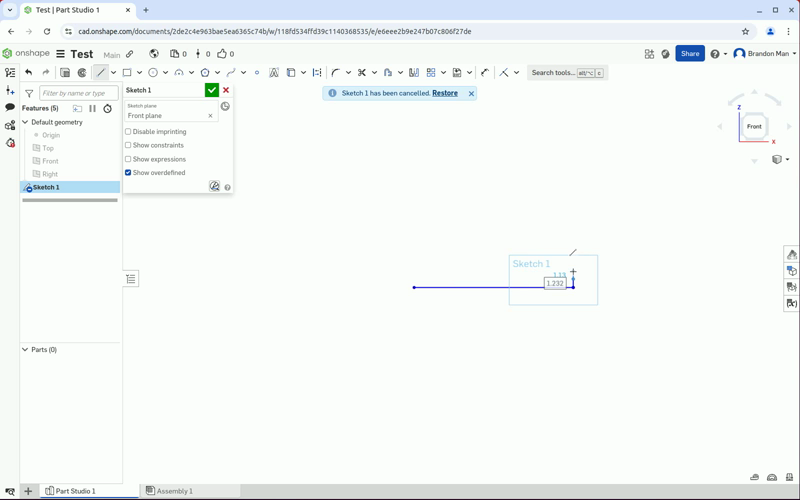
scroll(6)
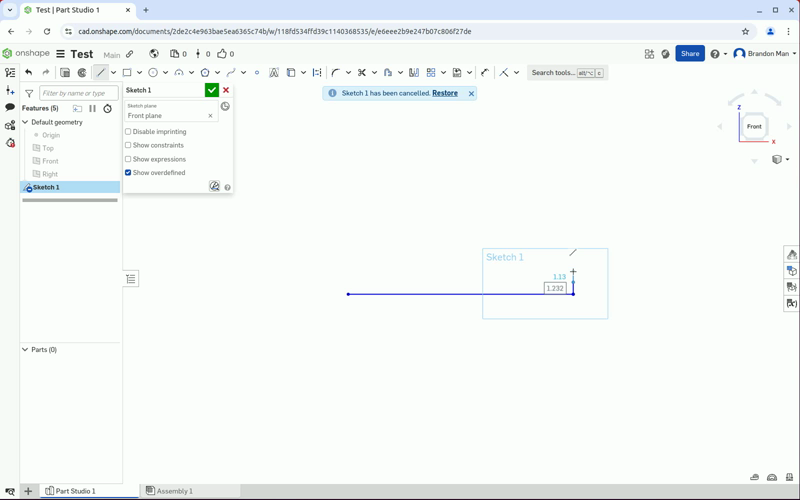
scroll(6)
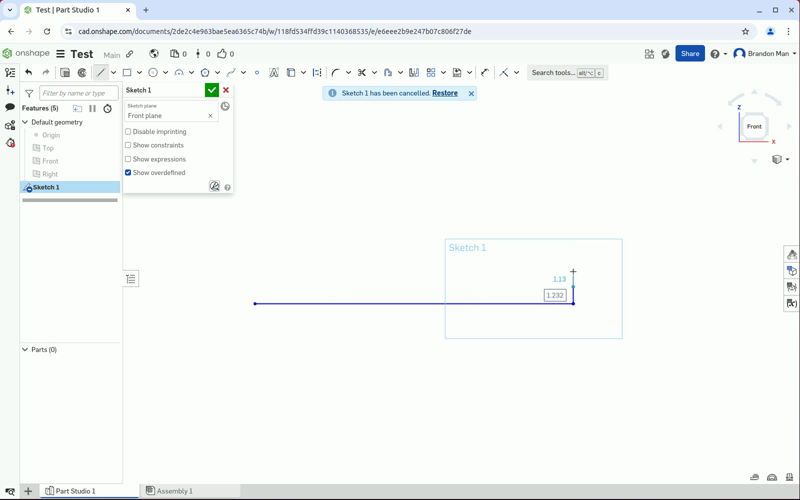
scroll(6)
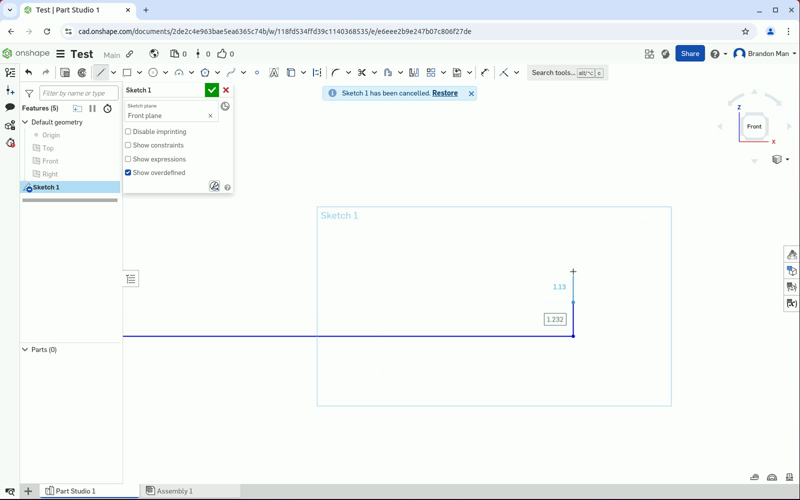
scroll(6)
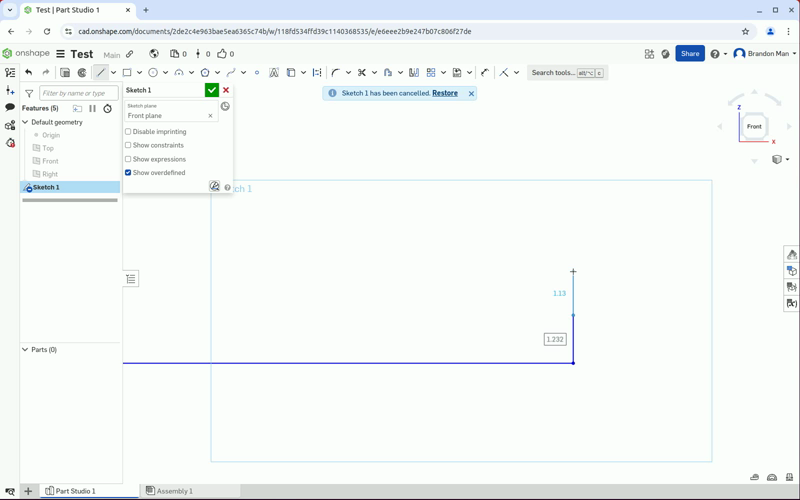
scroll(6)
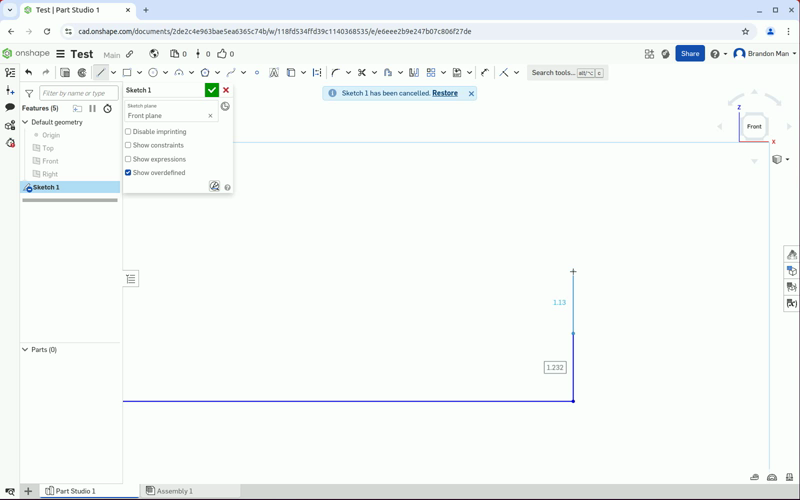
click(573, 271)
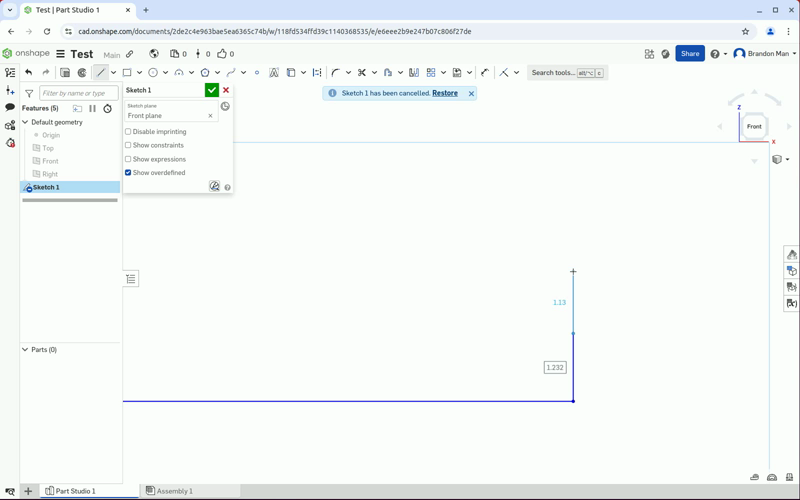
scroll(-6)
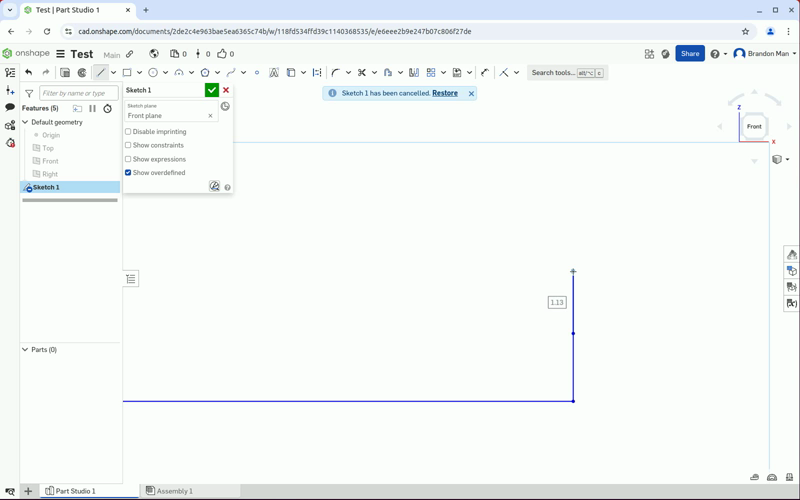
scroll(-6)
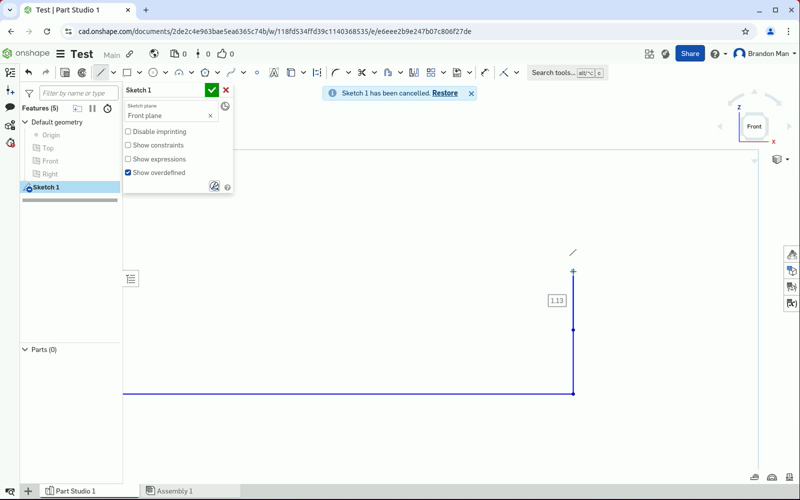
scroll(-6)
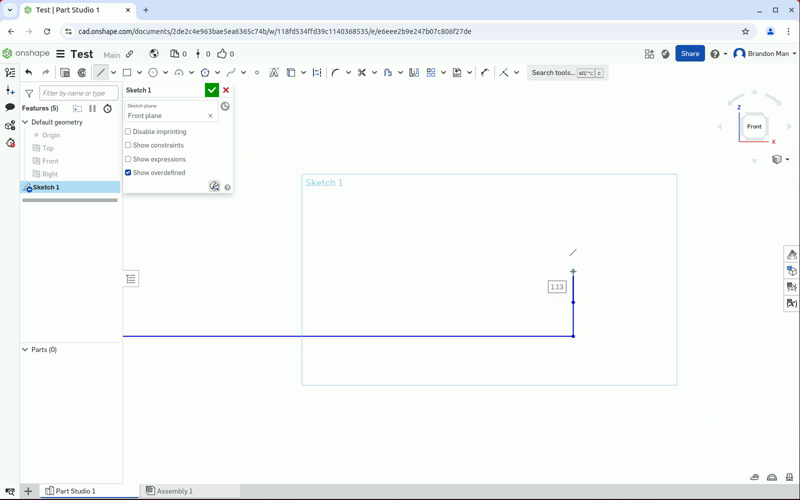
scroll(-6)
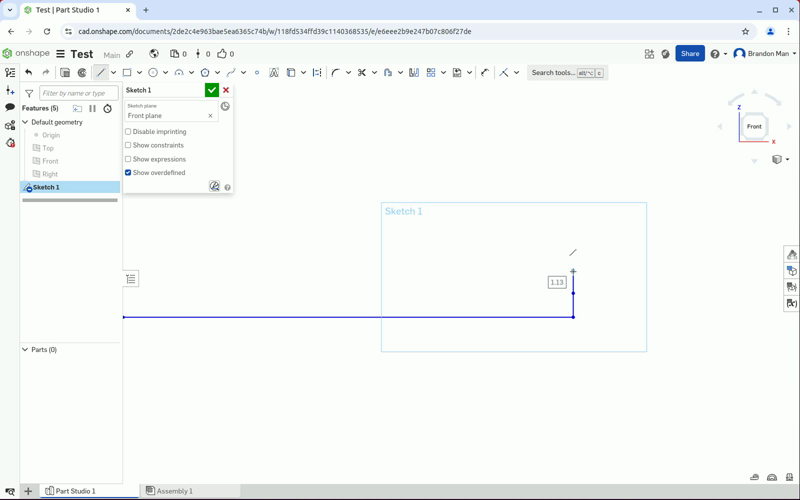
scroll(-6)
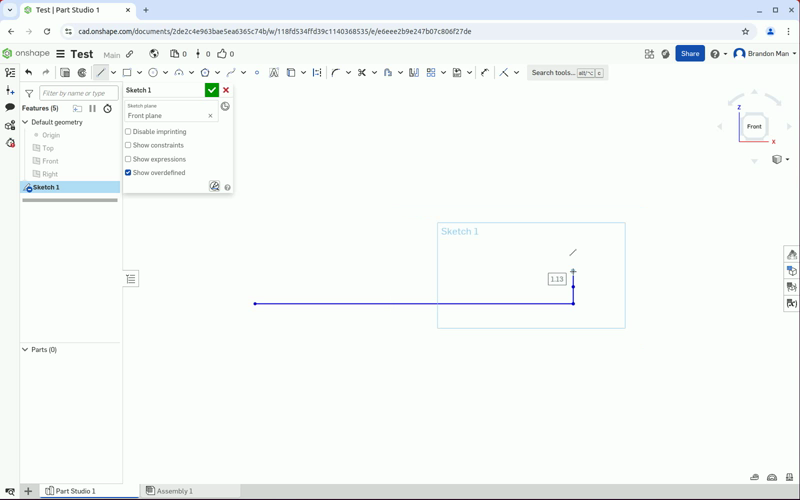
scroll(-6)
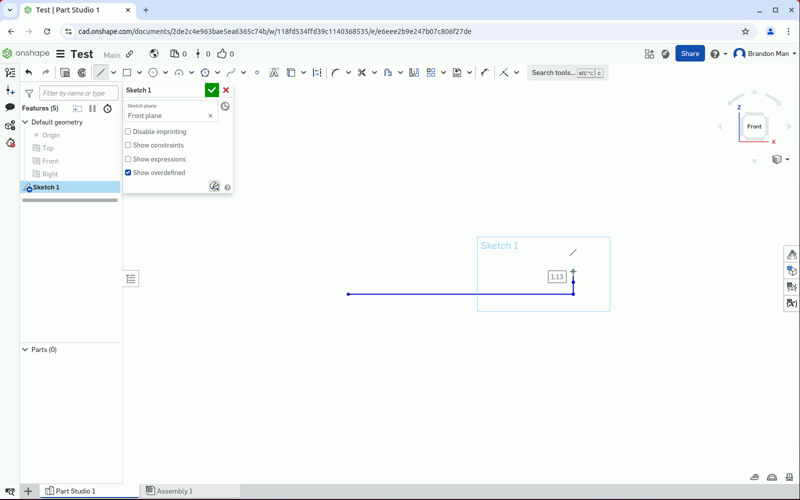
scroll(-6)
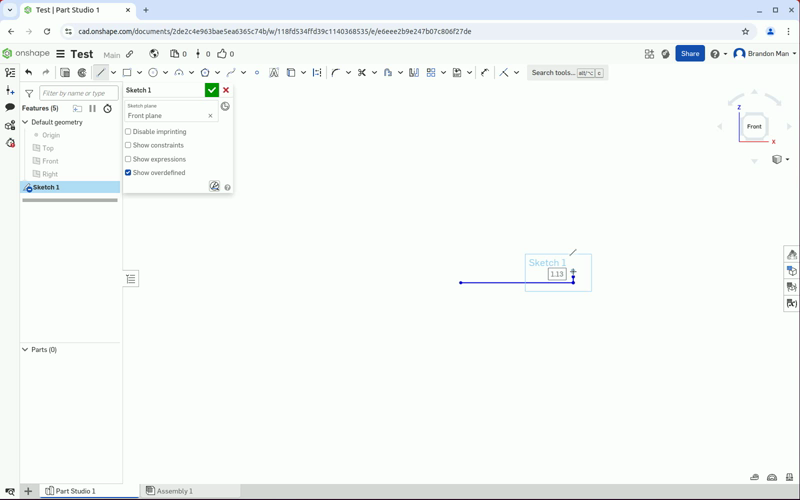
key_up(shift)
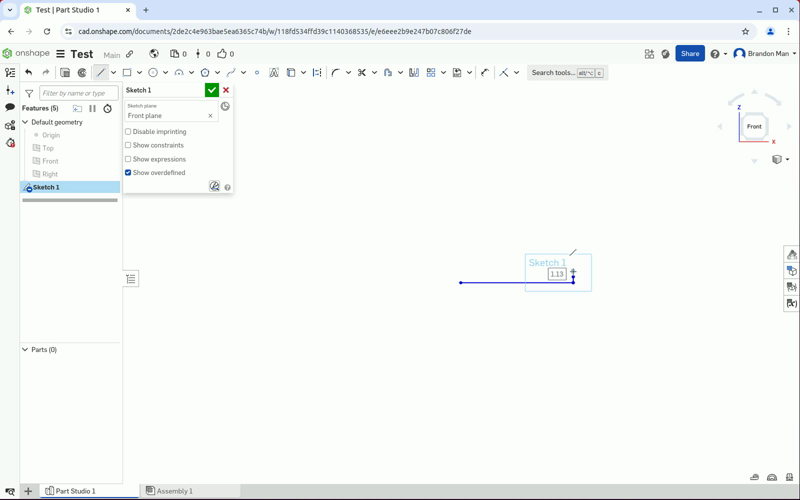
key_down(shift)
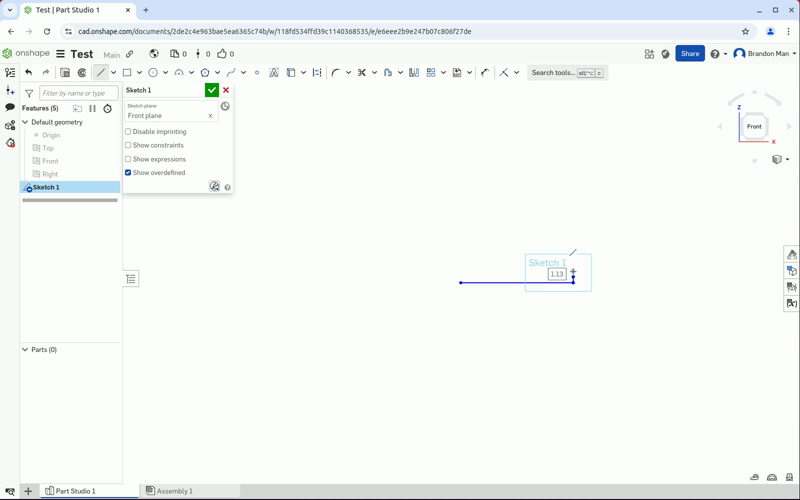
mouse_move(589, 271)
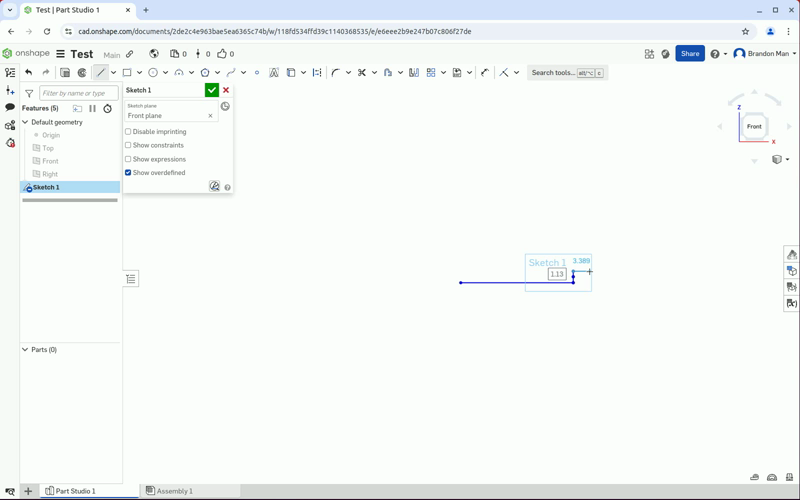
mouse_move(517, 271)
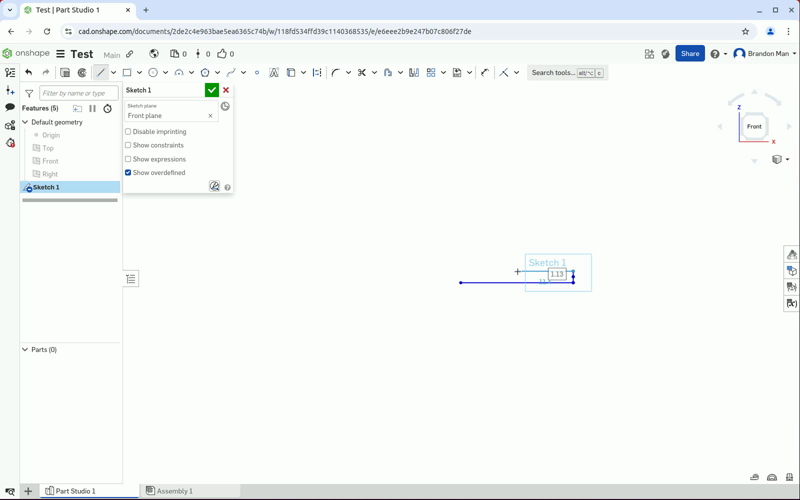
click(517, 271)
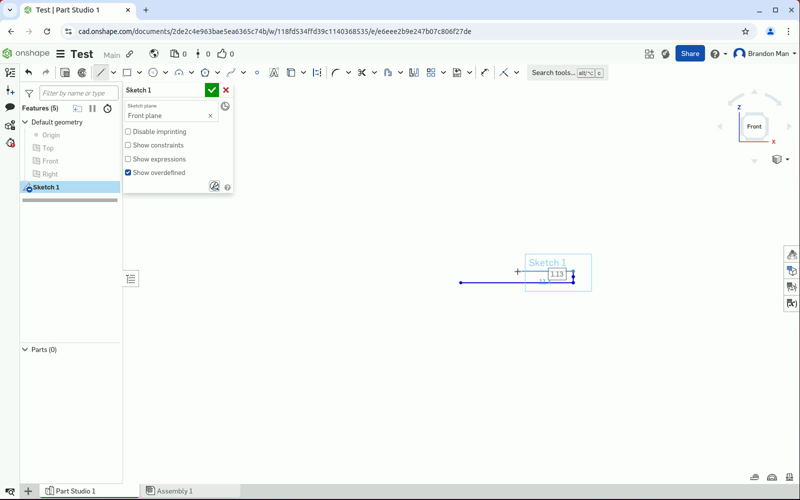
key_up(shift)
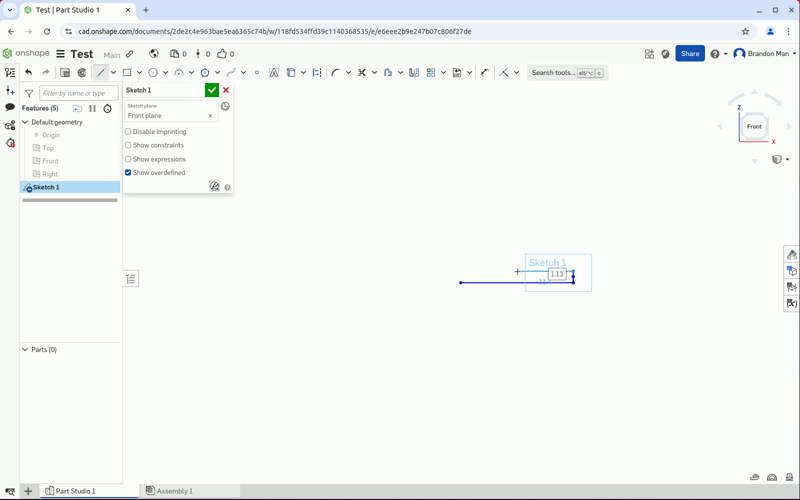
key_down(shift)
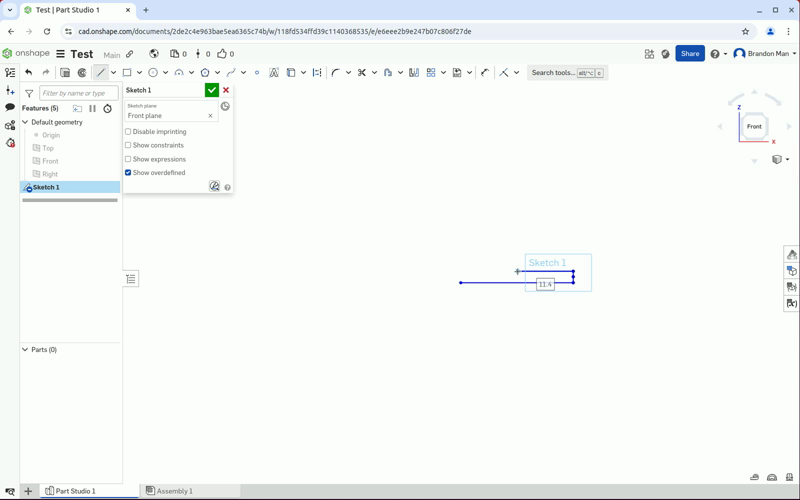
mouse_move(547, 271)
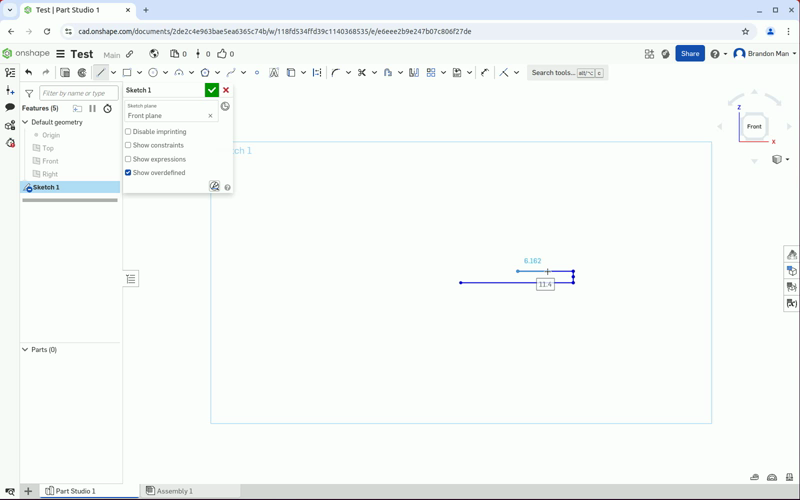
mouse_move(460, 271)
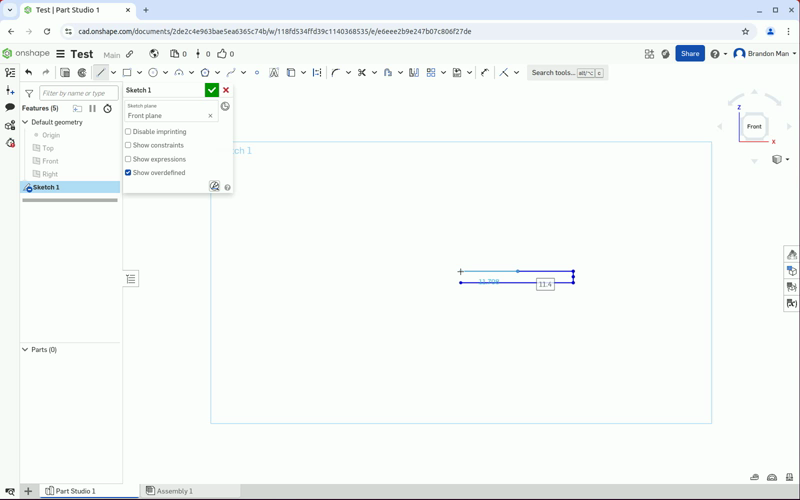
click(460, 271)
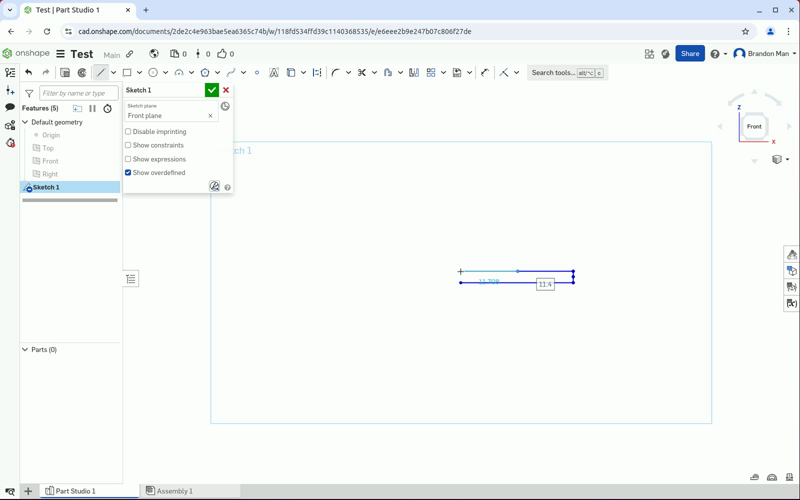
key_up(shift)
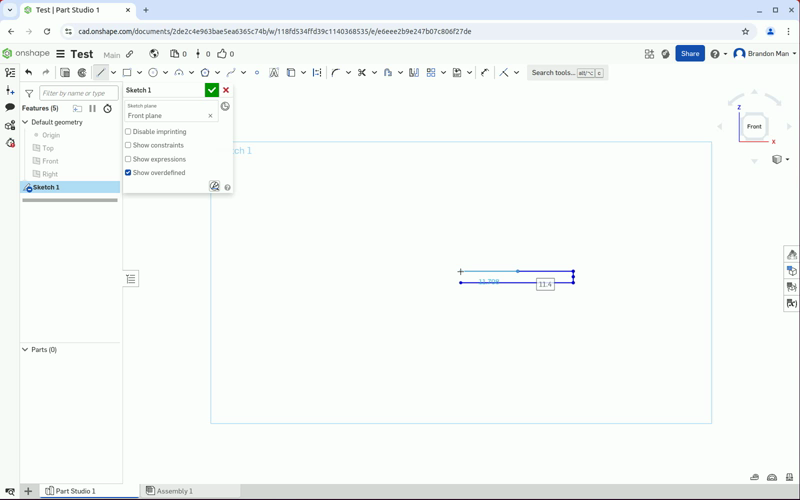
key_down(shift)
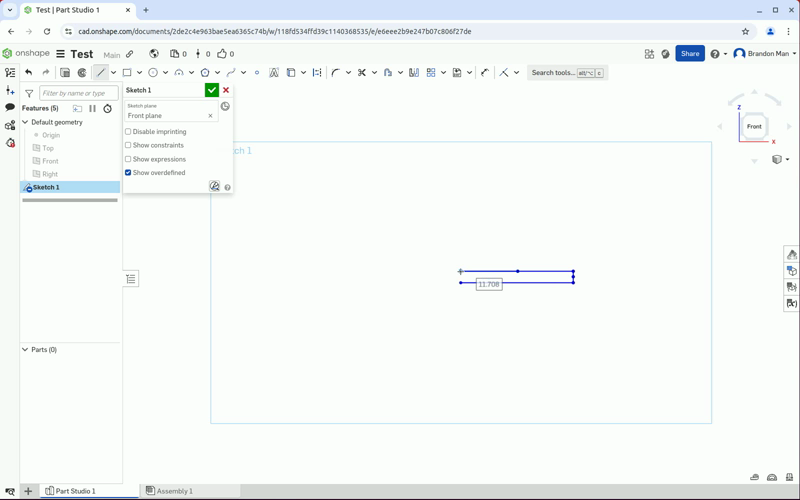
mouse_move(490, 271)
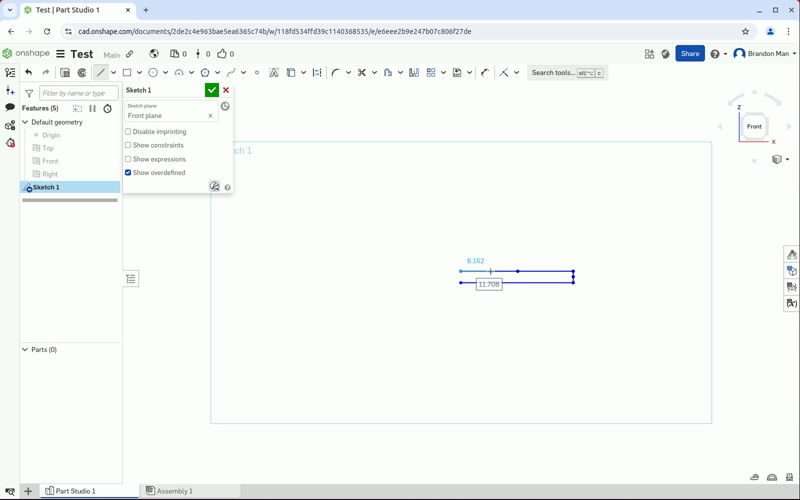
mouse_move(460, 276)
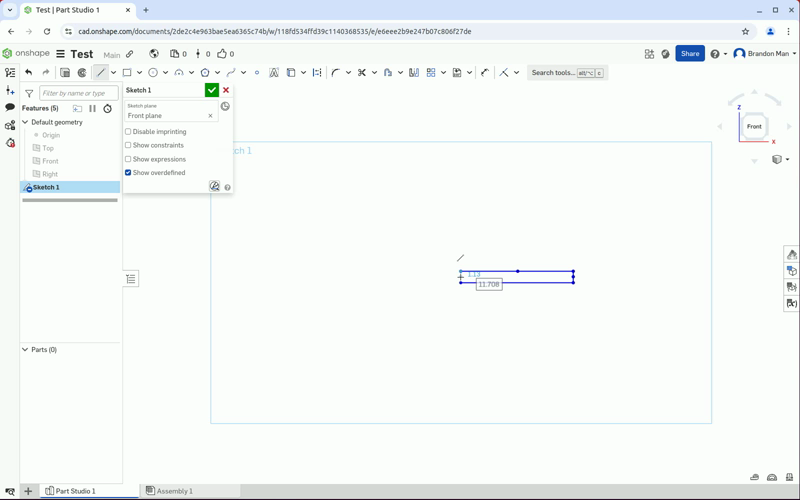
scroll(6)
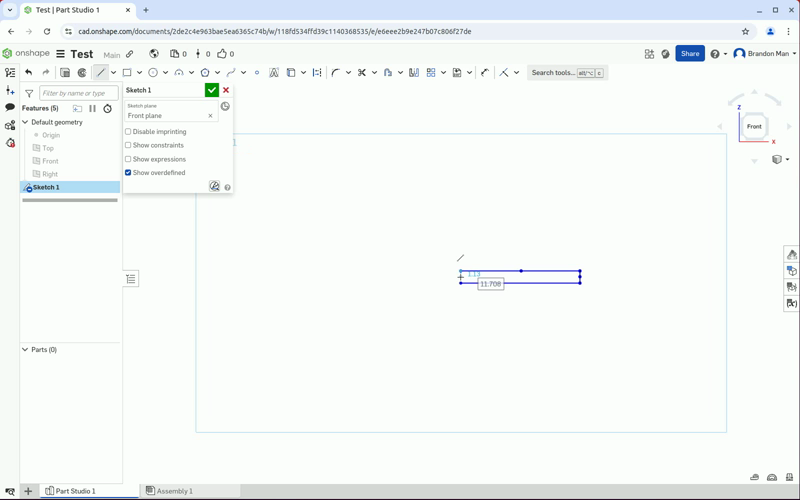
scroll(6)
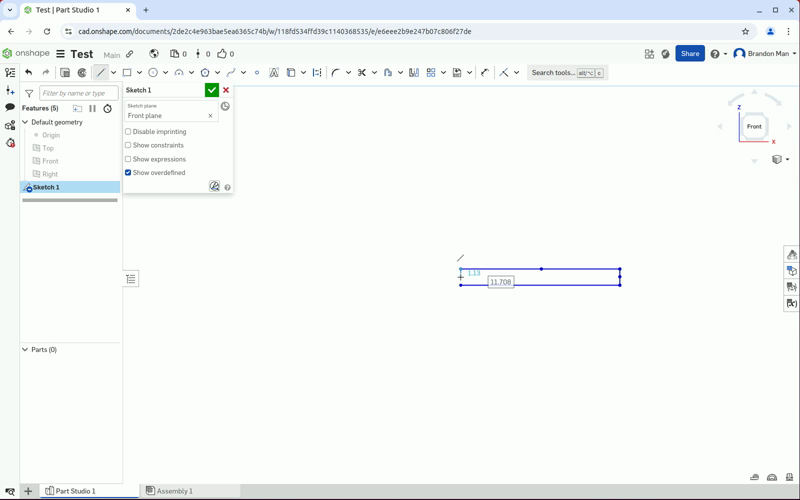
scroll(6)
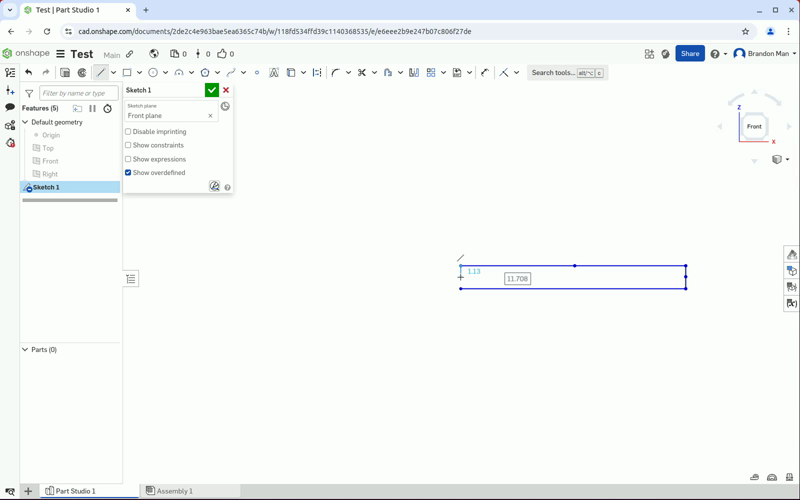
scroll(6)
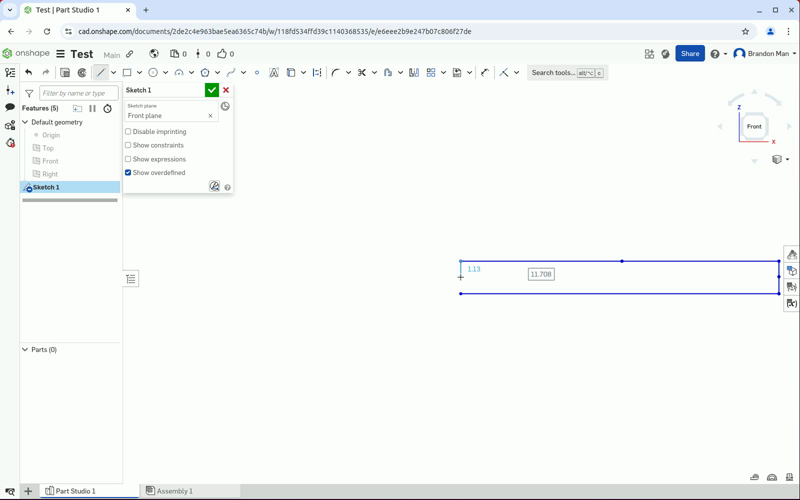
scroll(6)
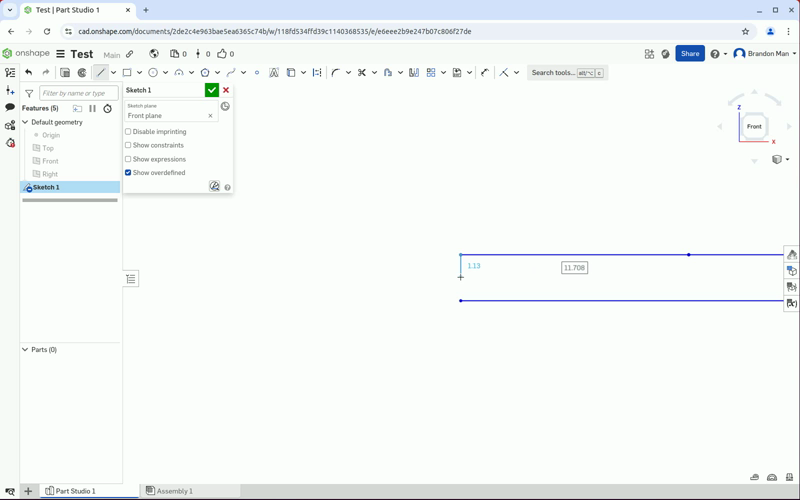
scroll(6)
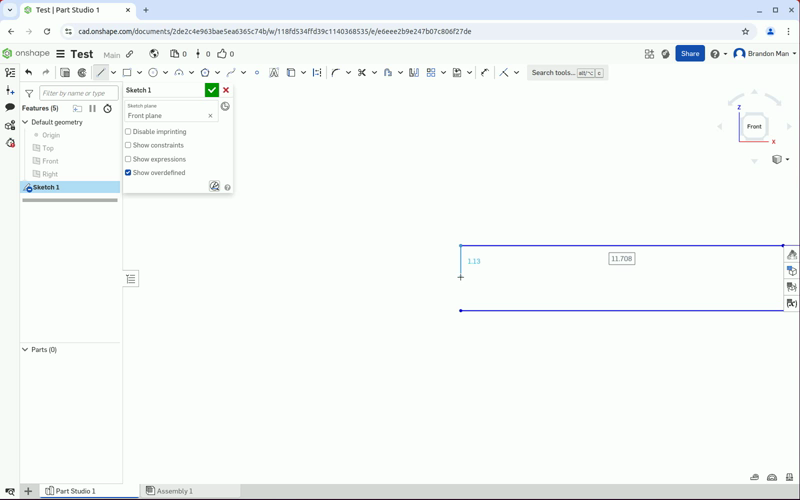
scroll(6)
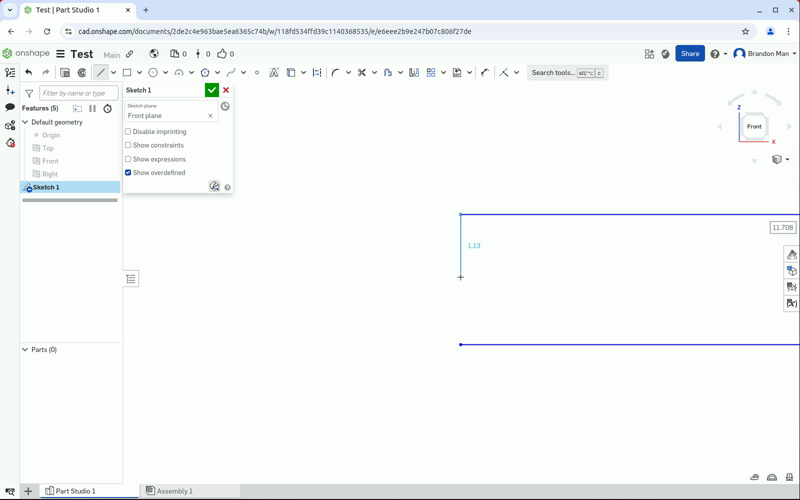
click(460, 276)
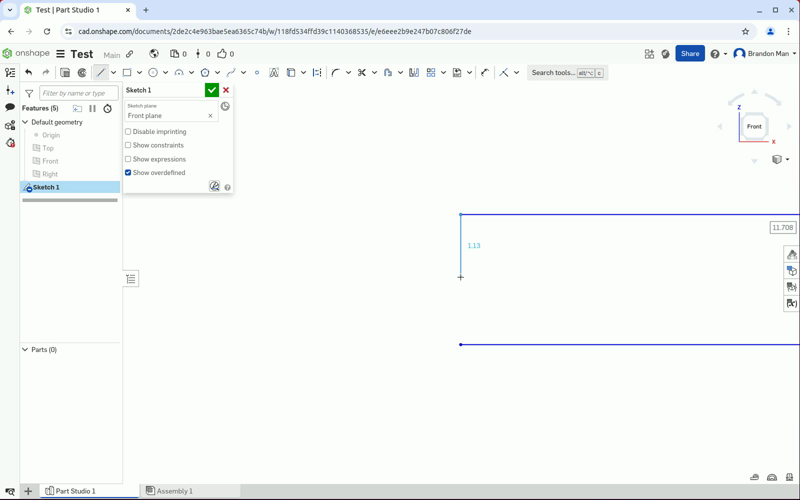
scroll(-6)
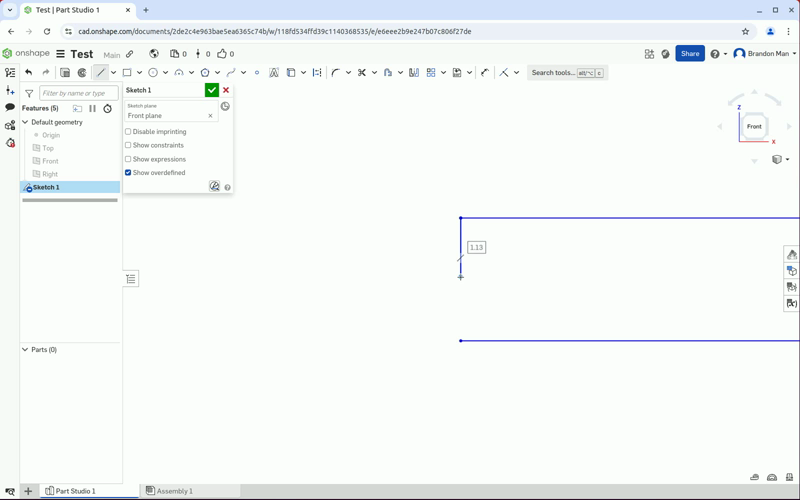
scroll(-6)
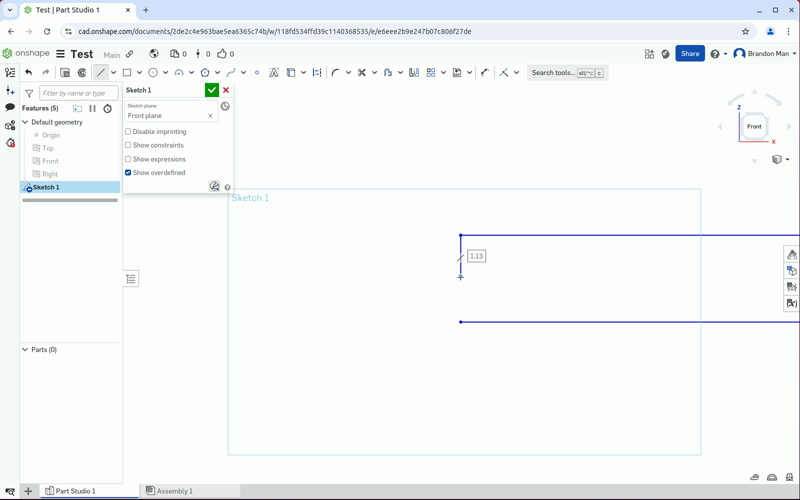
scroll(-6)
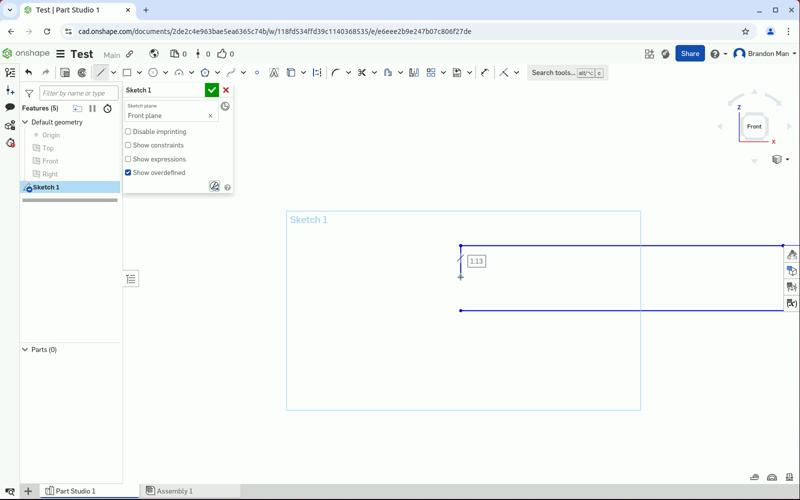
scroll(-6)
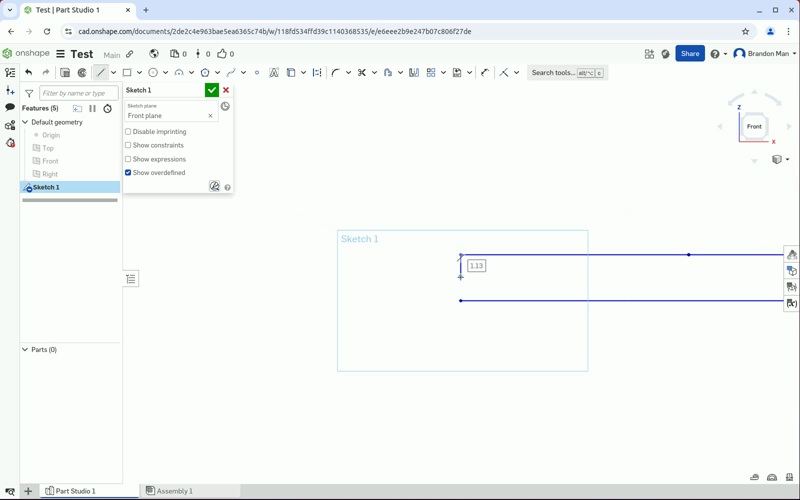
scroll(-6)
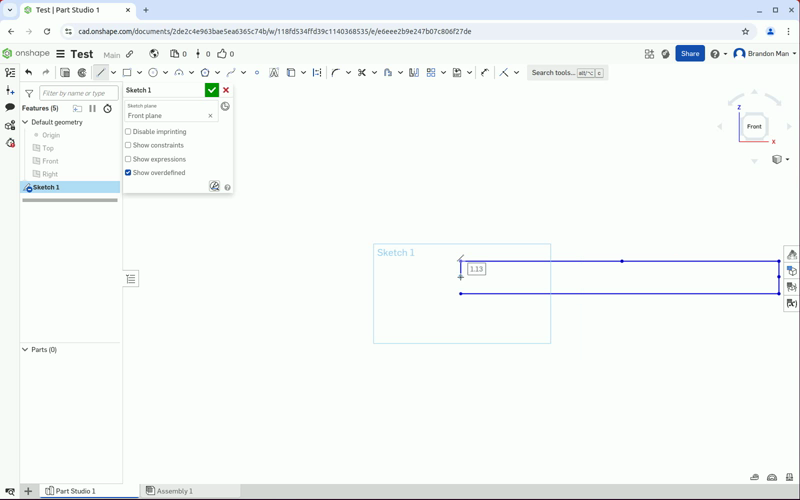
scroll(-6)
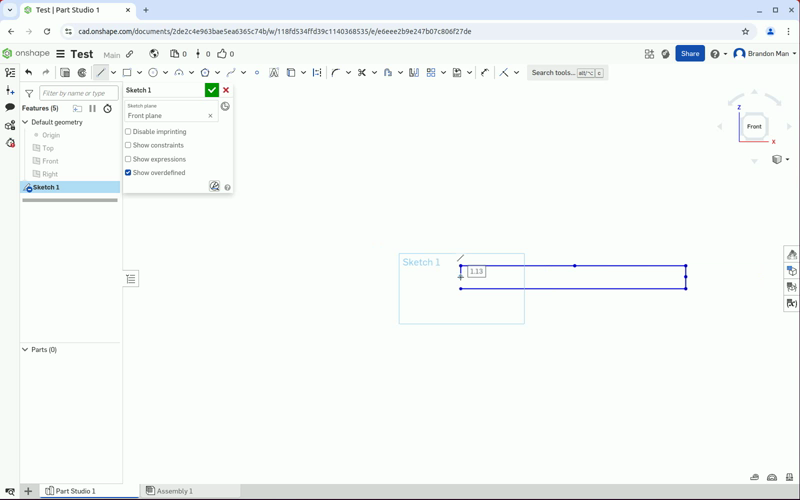
scroll(-6)
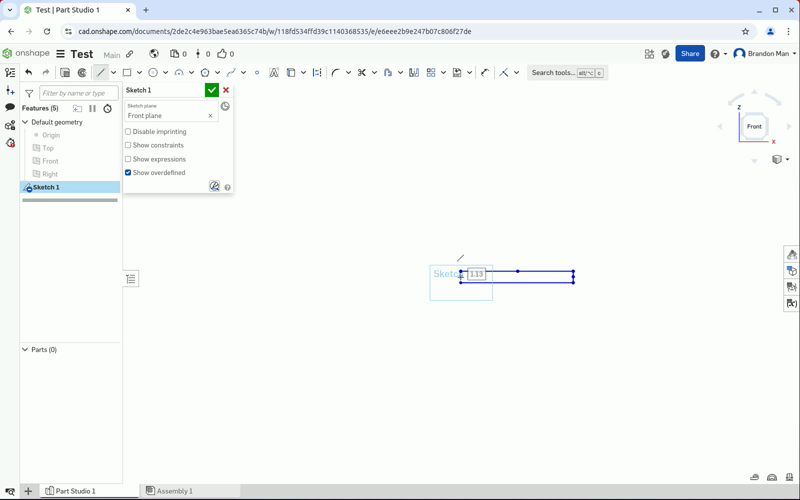
key_up(shift)
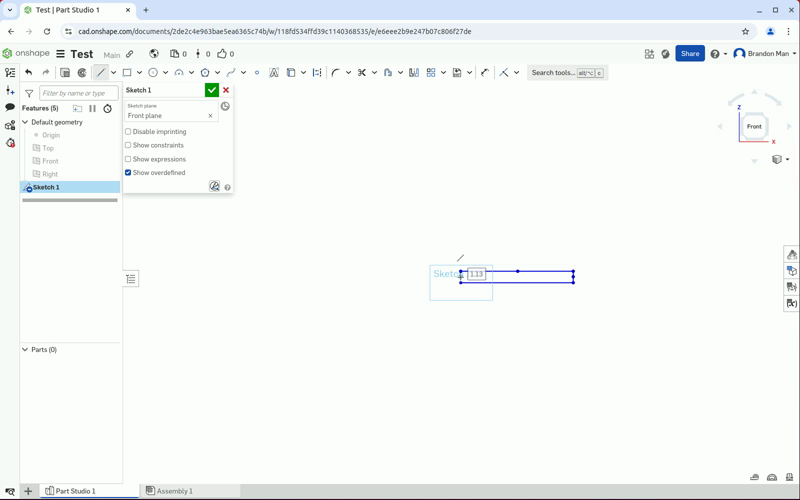
mouse_move(490, 276)
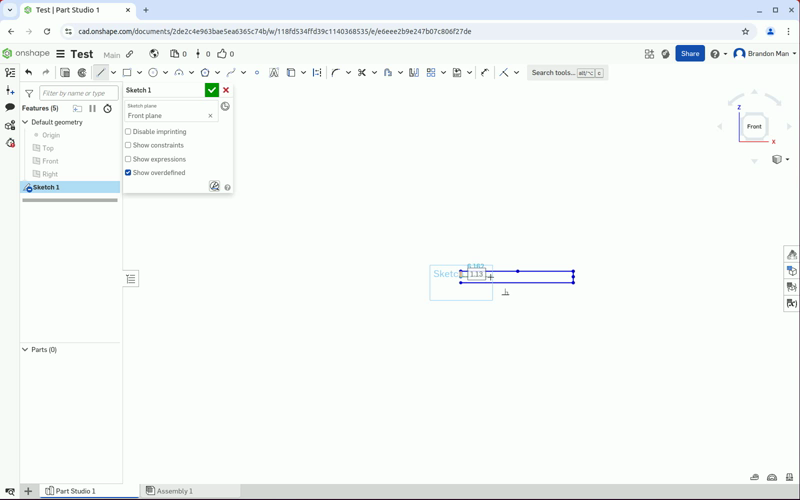
key_down(shift)
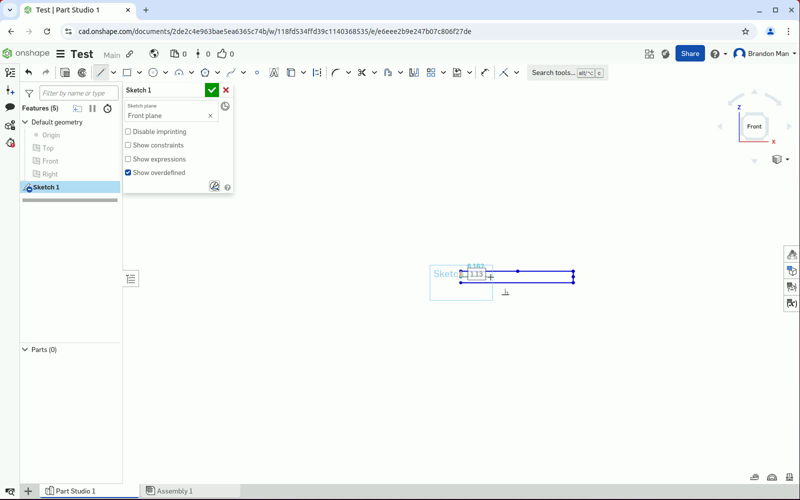
mouse_move(460, 282)
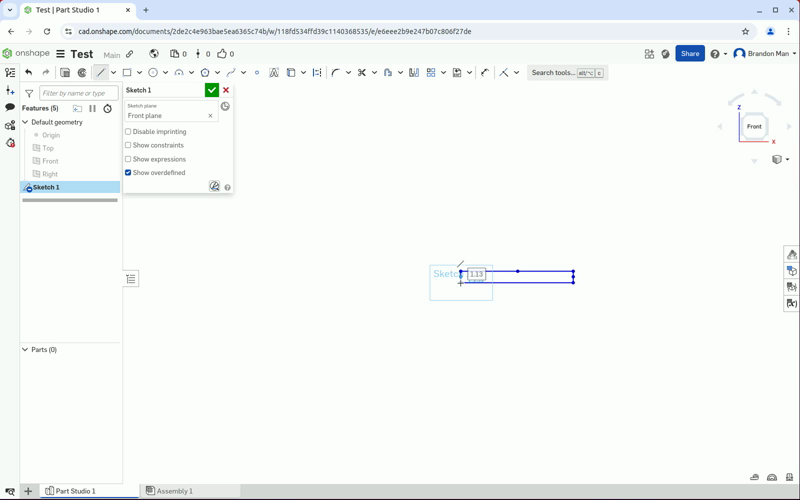
scroll(6)
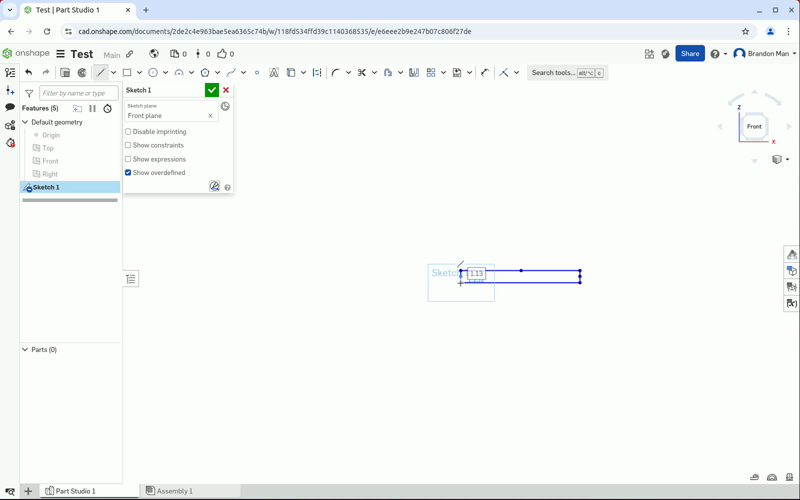
scroll(6)
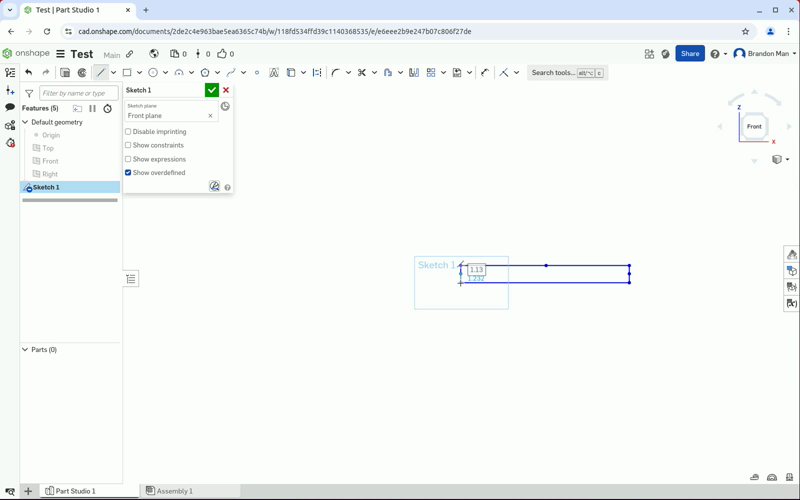
scroll(6)
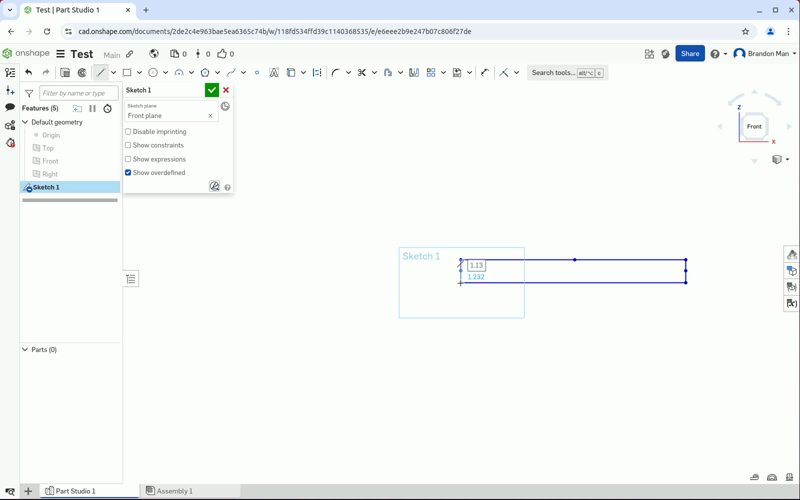
scroll(6)
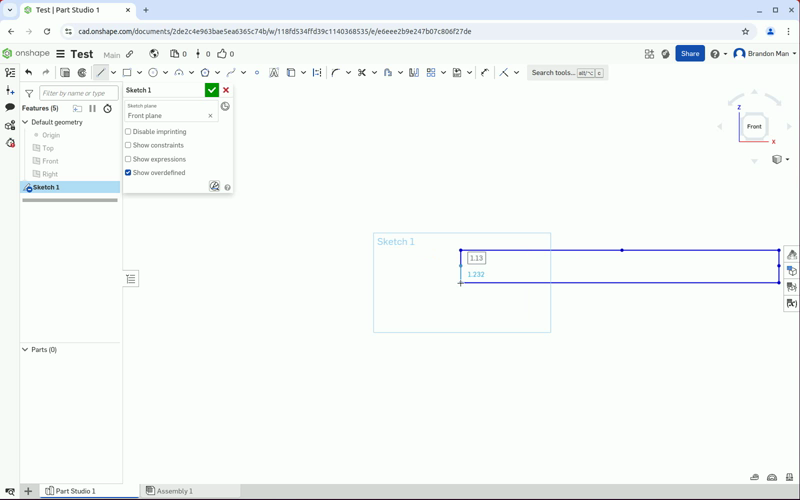
scroll(6)
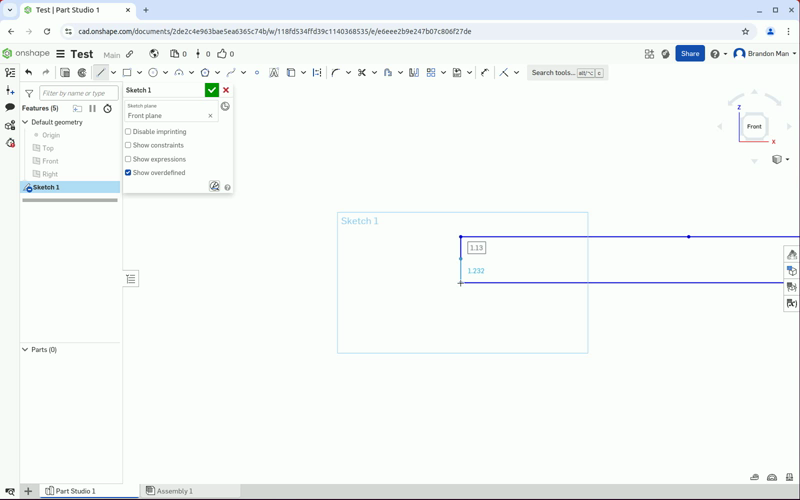
scroll(6)
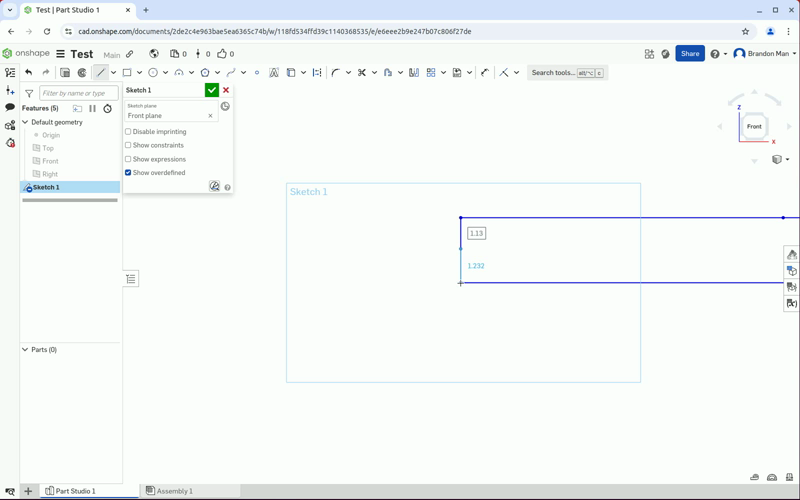
scroll(6)
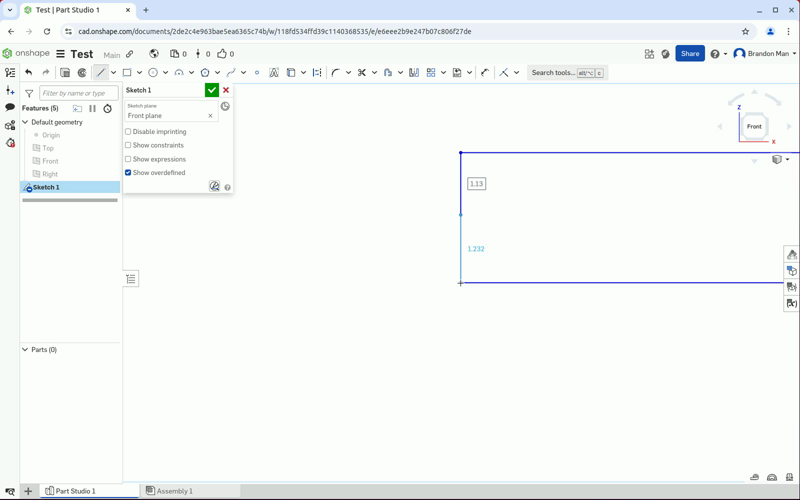
key_up(shift)
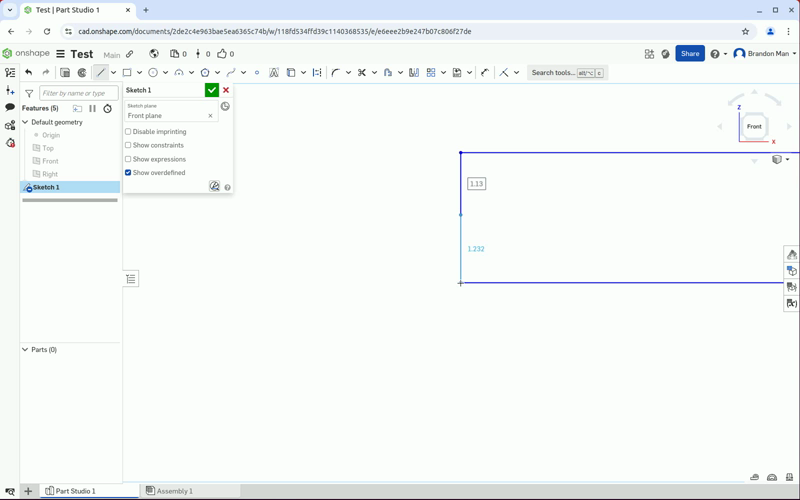
click(460, 282)
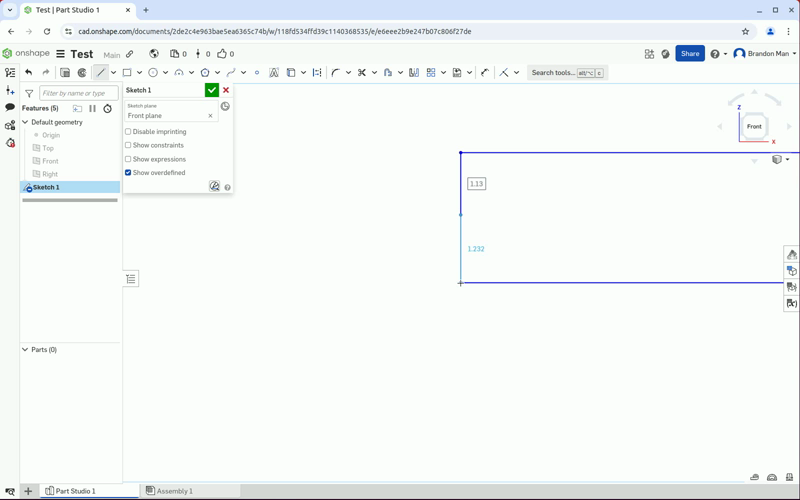
scroll(-6)
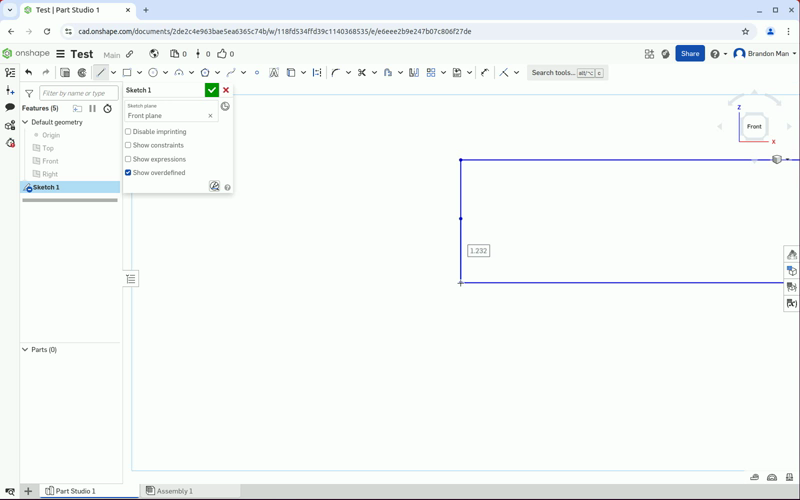
scroll(-6)
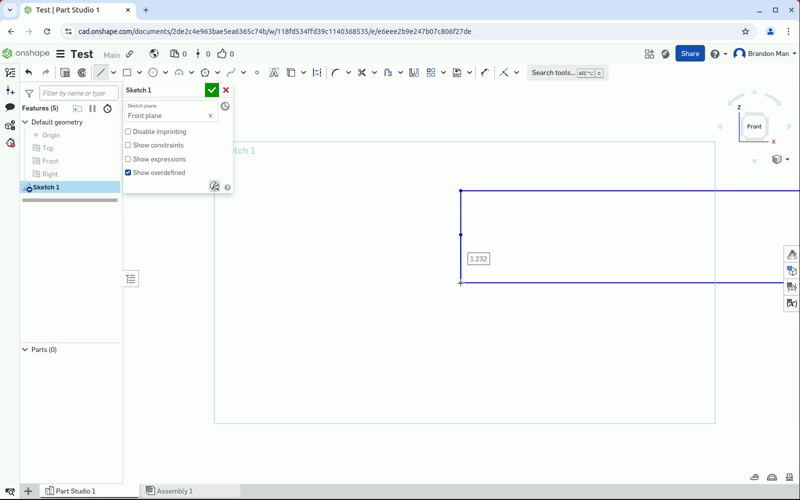
scroll(-6)
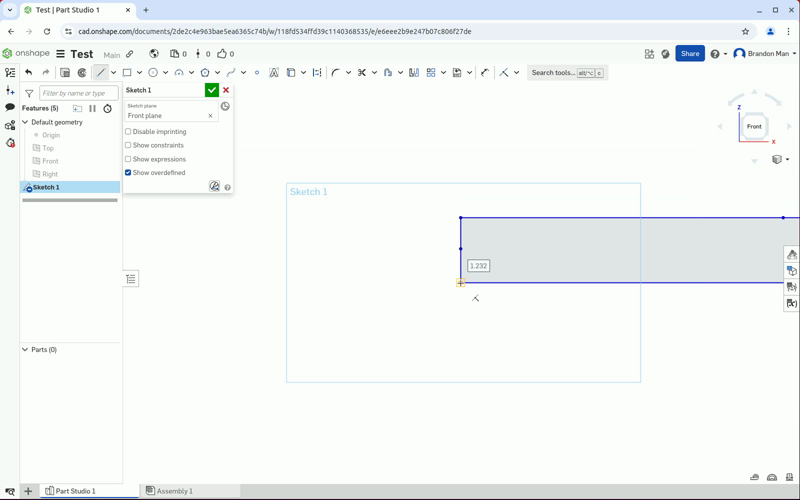
scroll(-6)
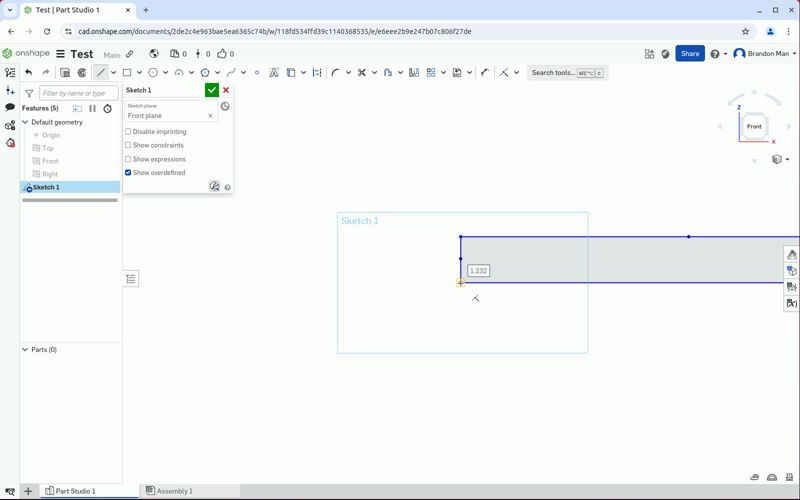
scroll(-6)
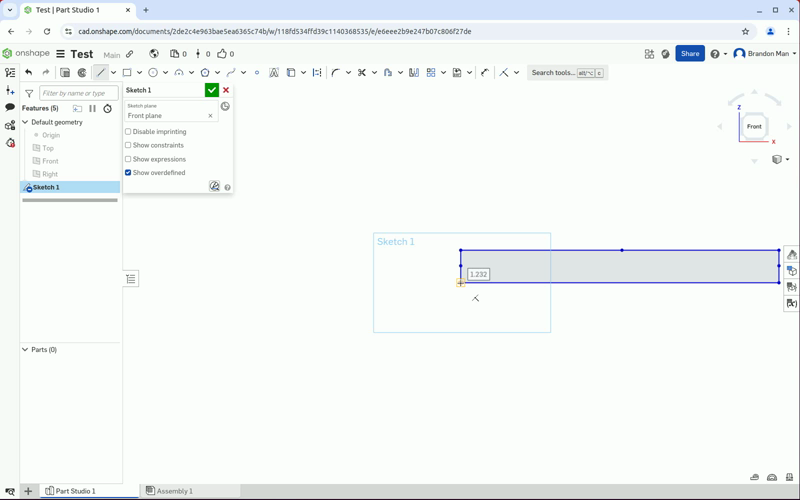
scroll(-6)
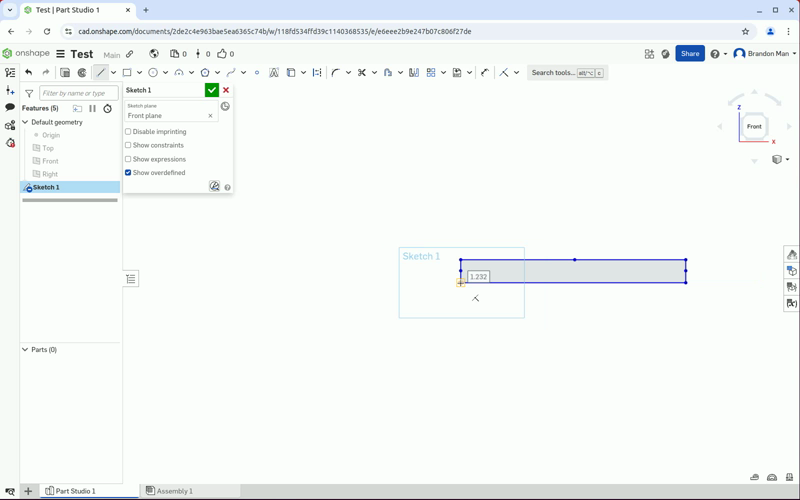
scroll(-6)
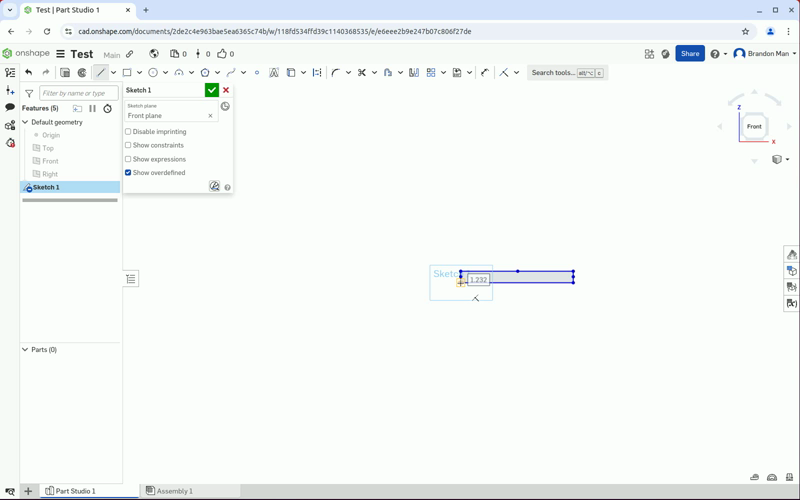
key(esc)
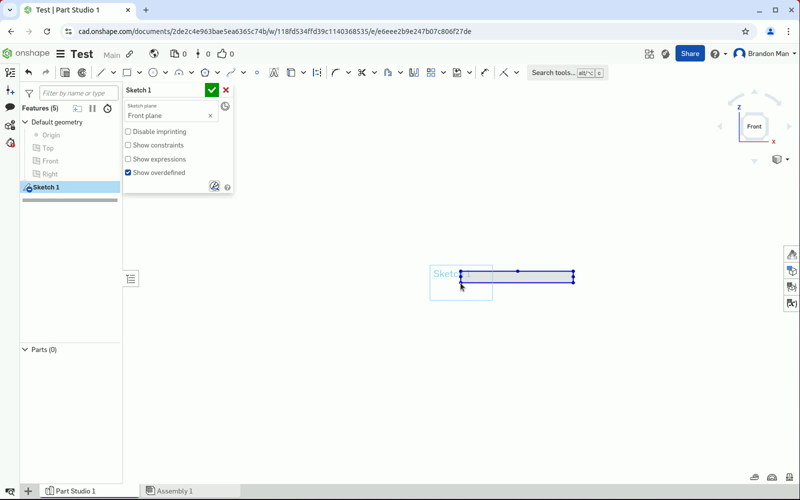
key(c)
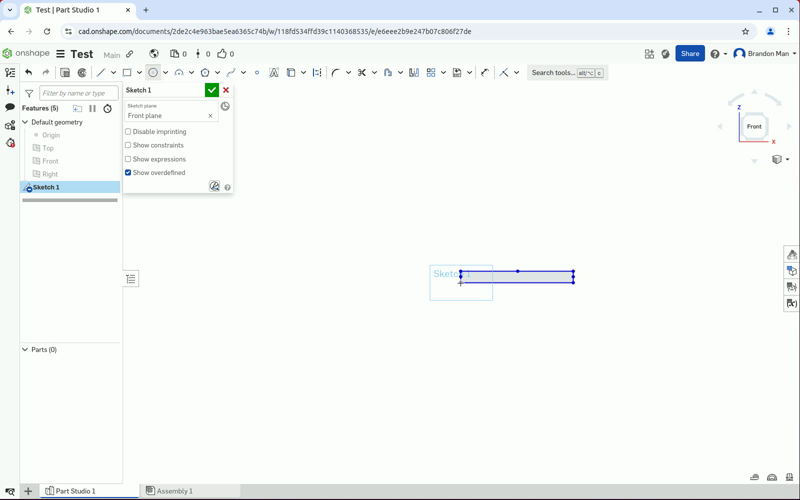
key_down(shift)
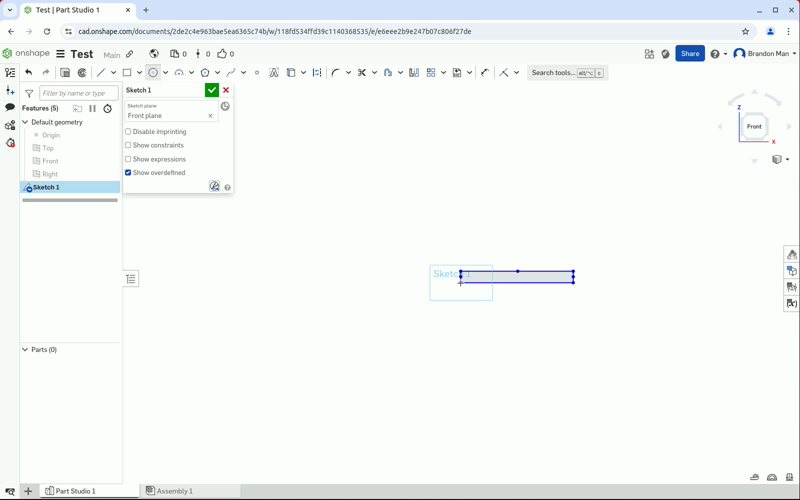
mouse_move(470, 276)
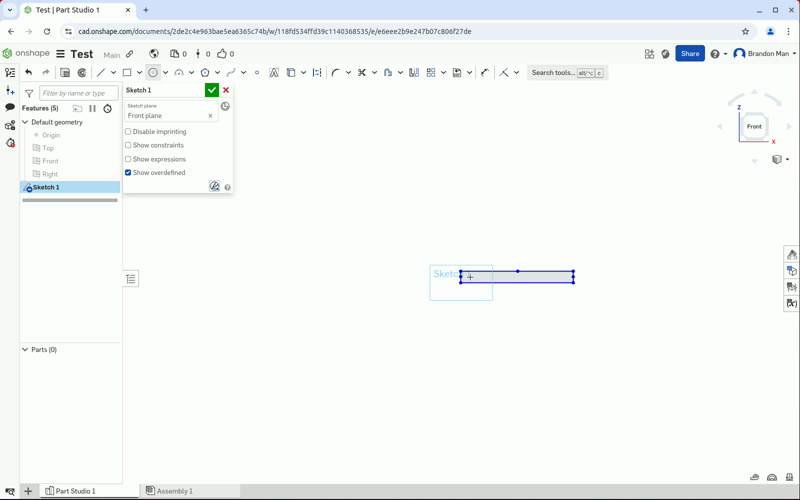
click(470, 276)
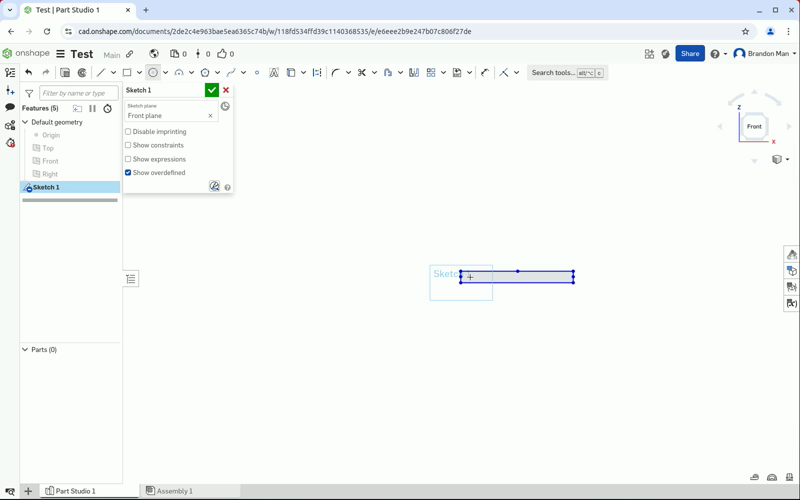
key_up(shift)
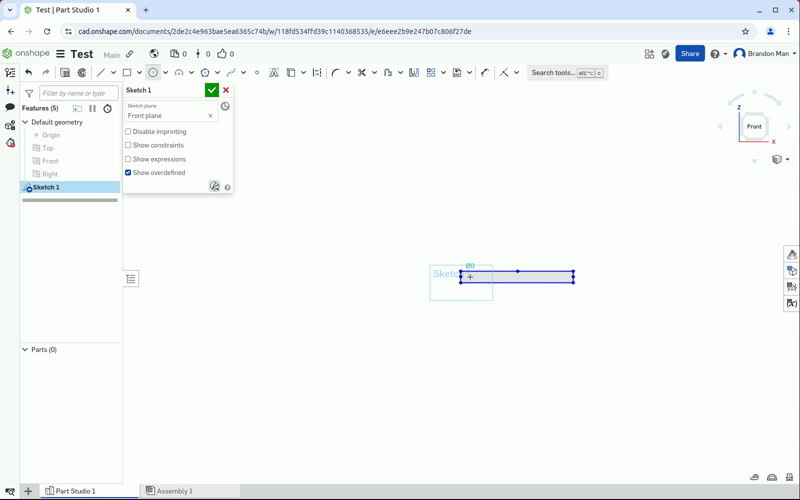
mouse_move(471, 276)
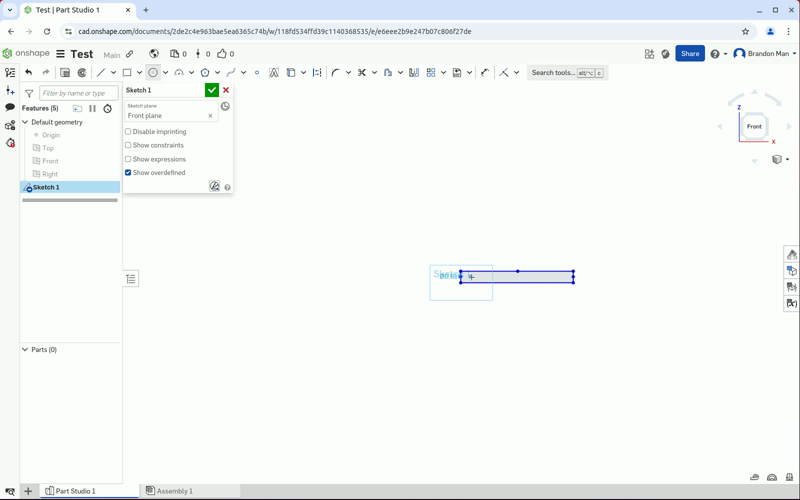
scroll(6)
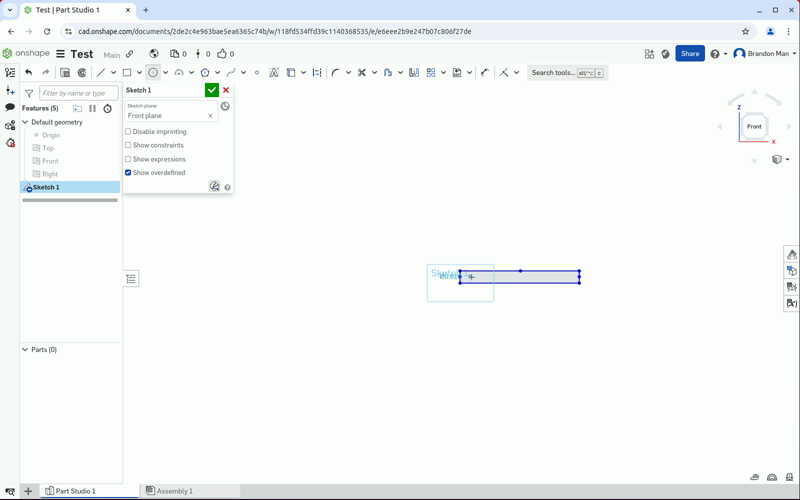
scroll(6)
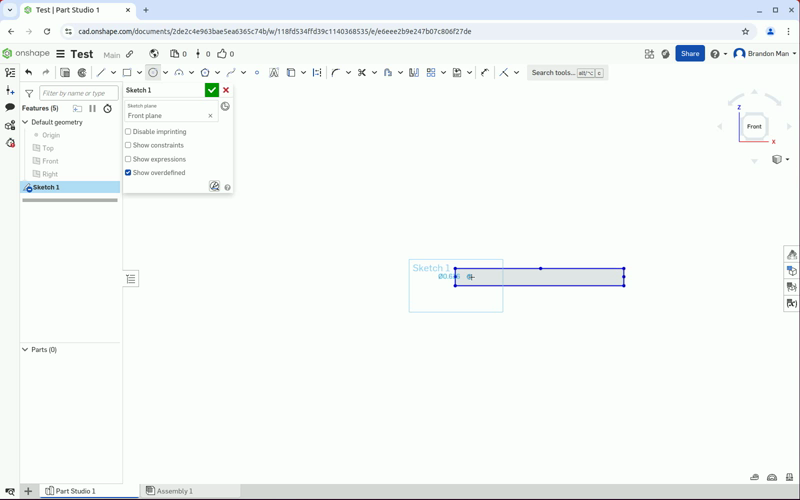
scroll(6)
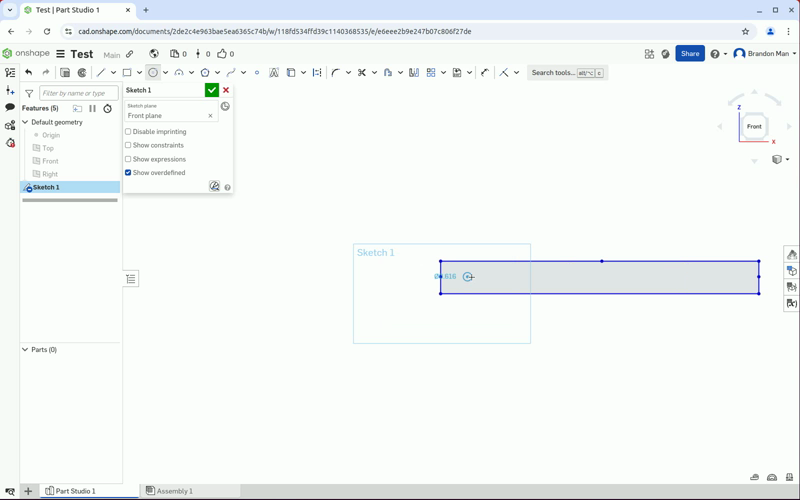
scroll(6)
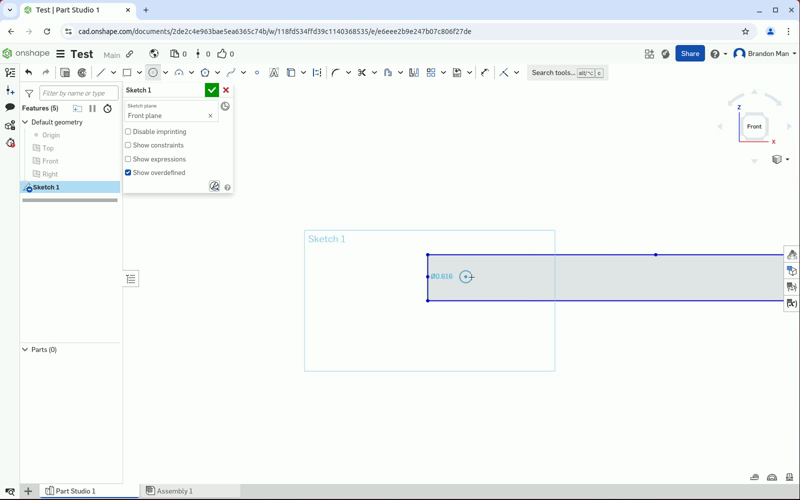
scroll(6)
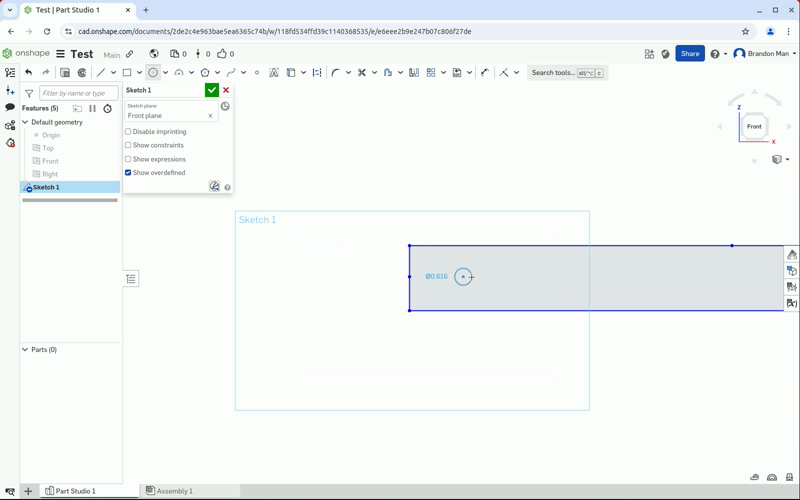
scroll(6)
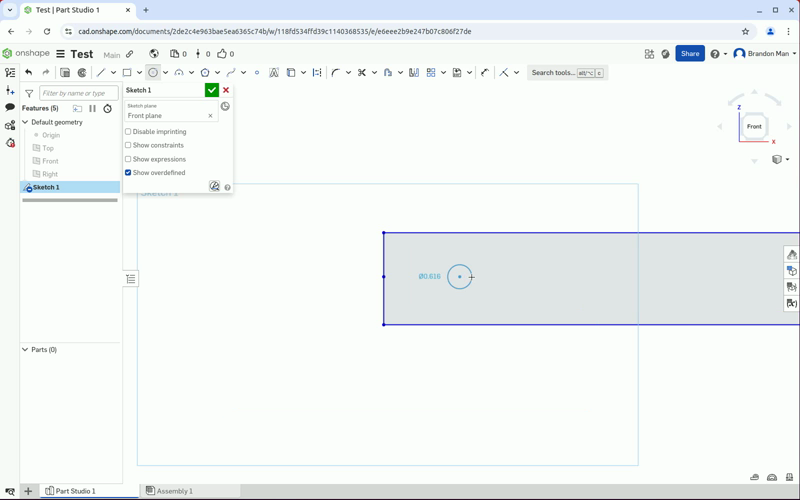
scroll(6)
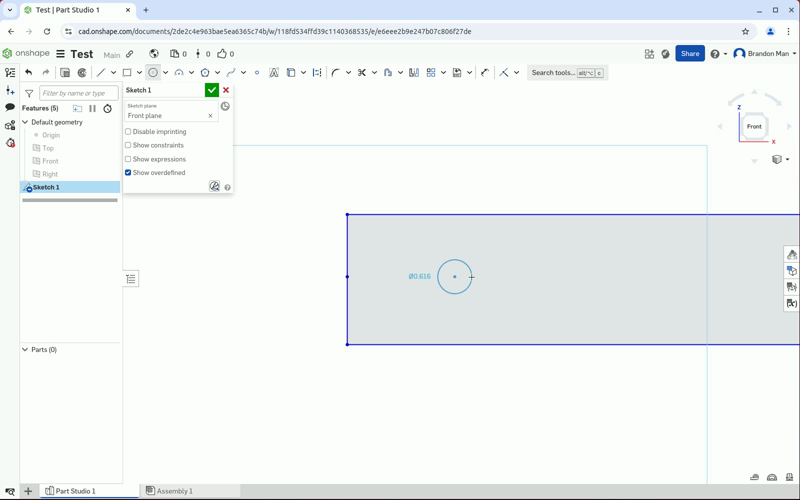
click(471, 276)
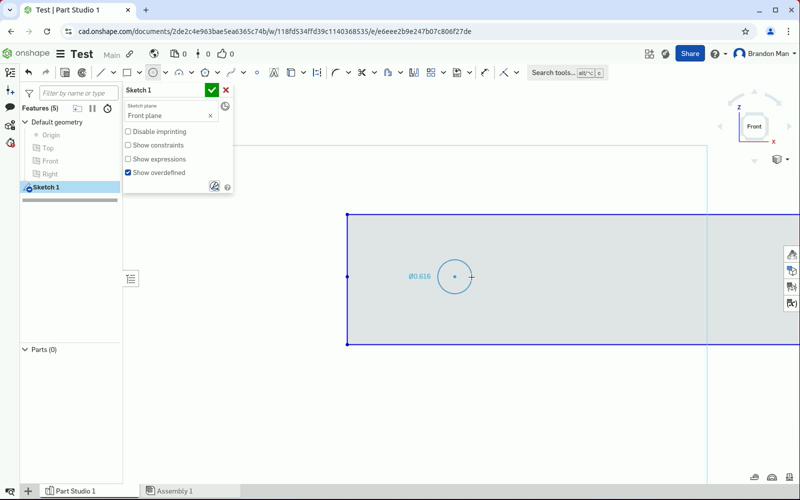
scroll(-6)
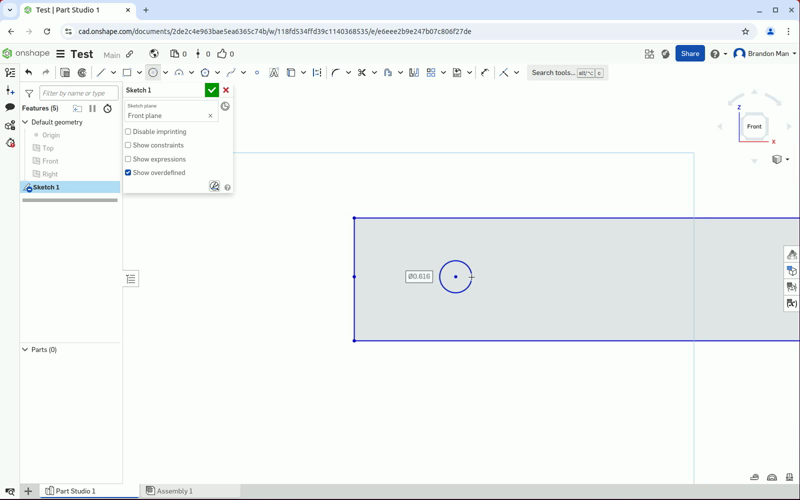
scroll(-6)
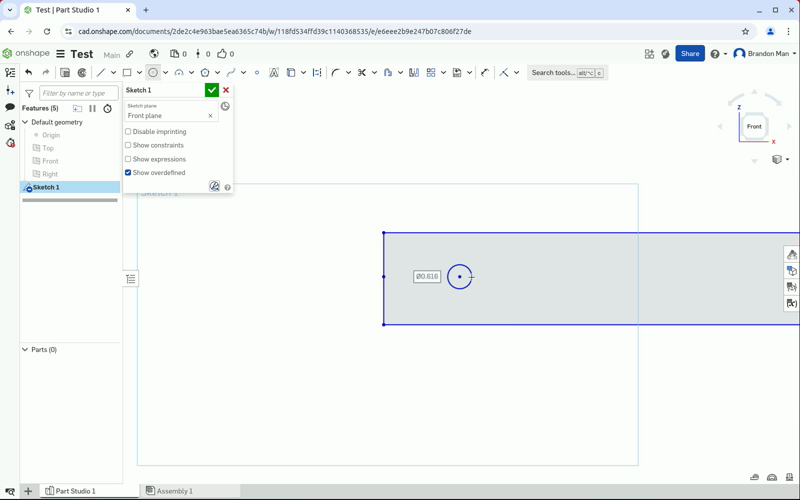
scroll(-6)
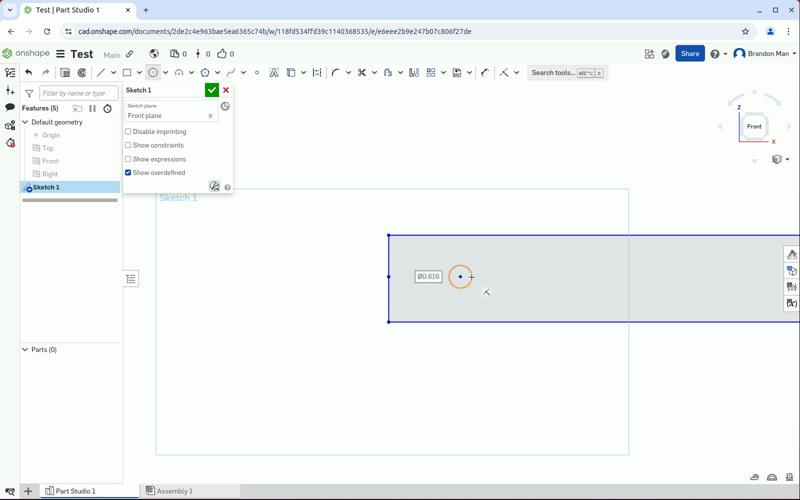
scroll(-6)
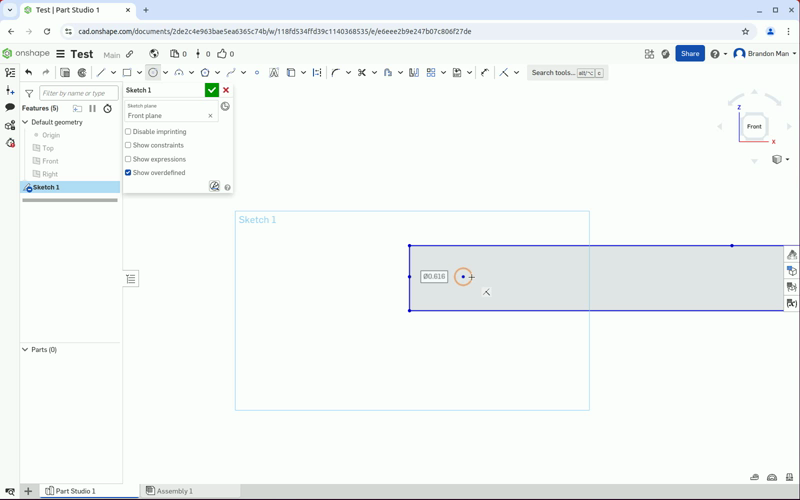
scroll(-6)
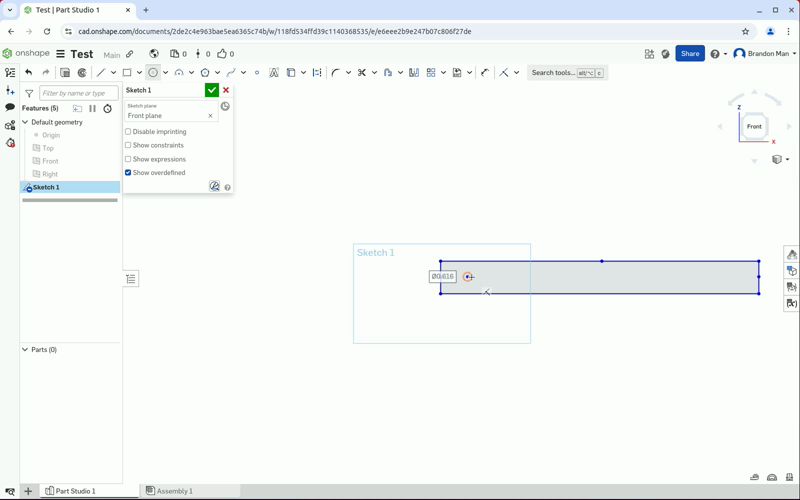
scroll(-6)
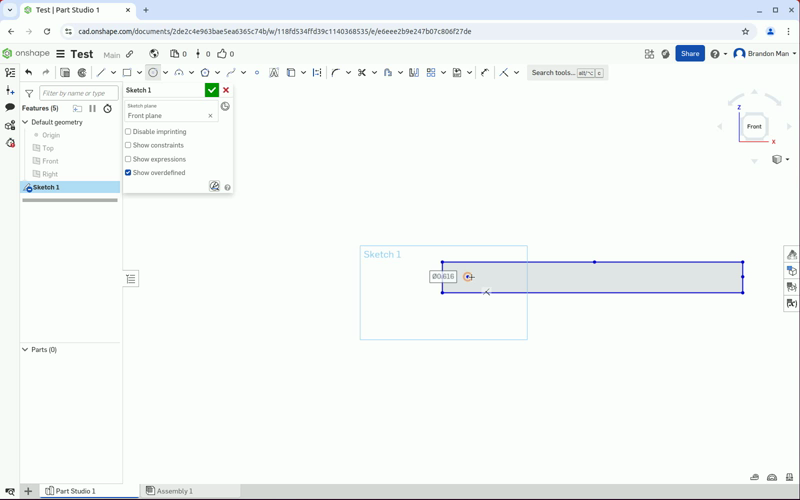
scroll(-6)
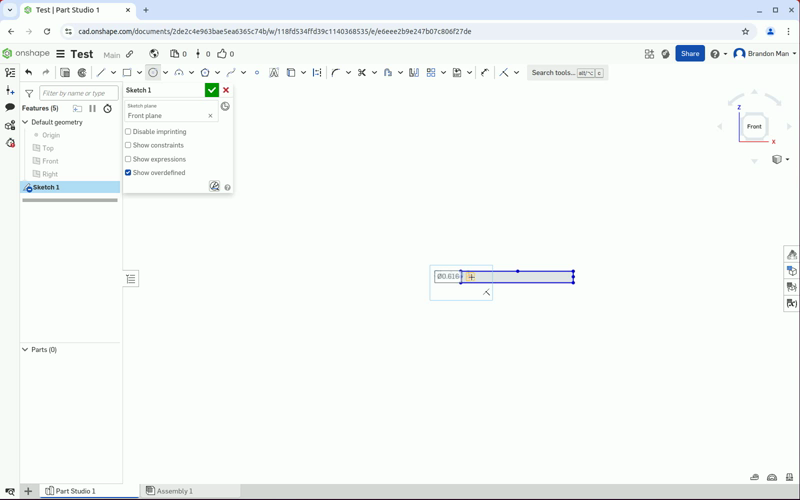
key(esc)
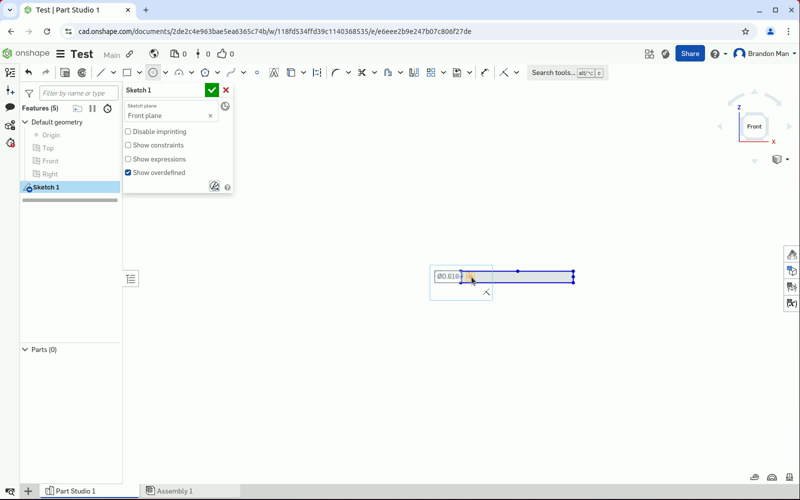
key(c)
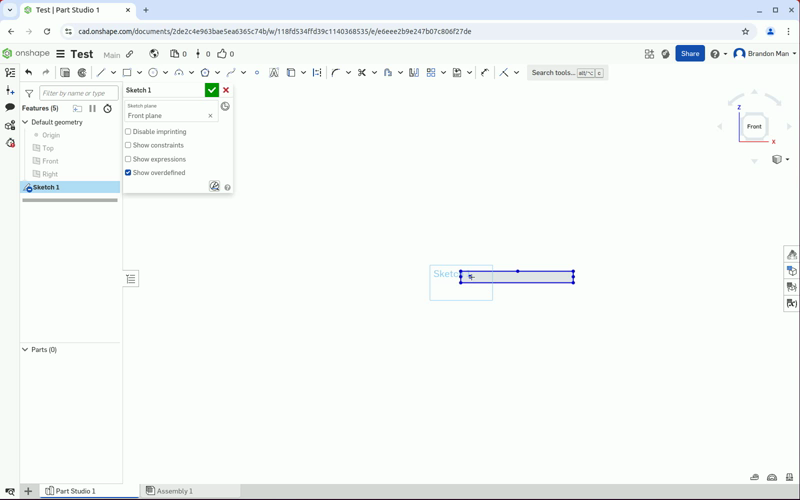
key_down(shift)
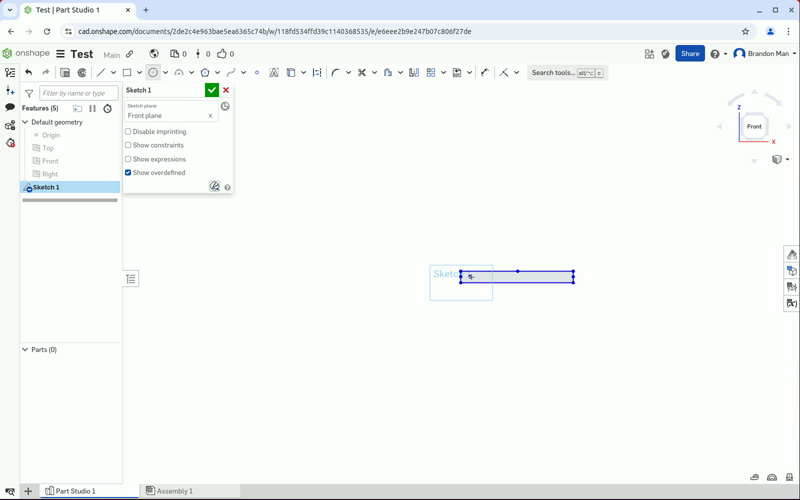
mouse_move(517, 276)
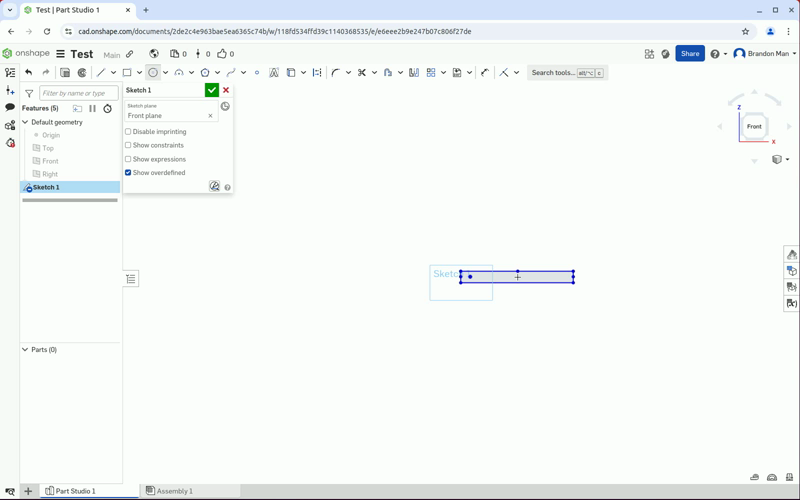
click(517, 276)
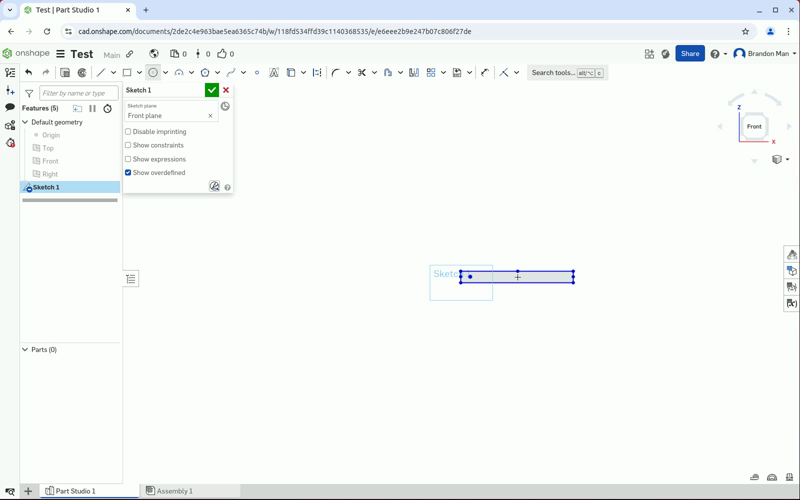
key_up(shift)
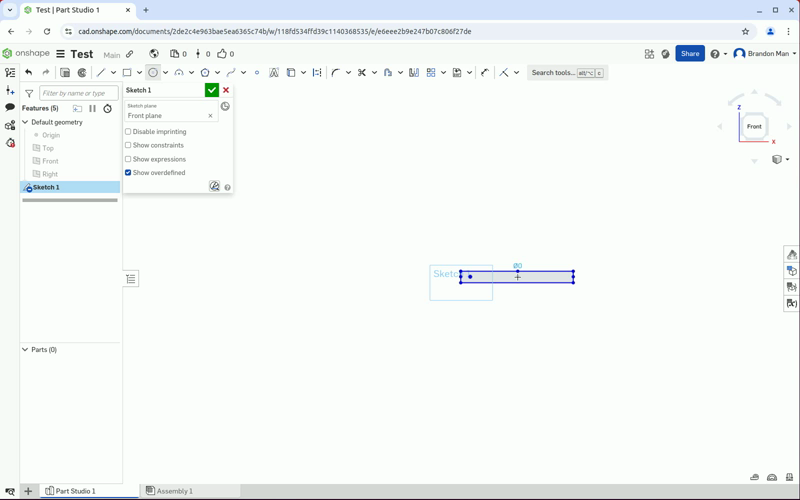
mouse_move(518, 276)
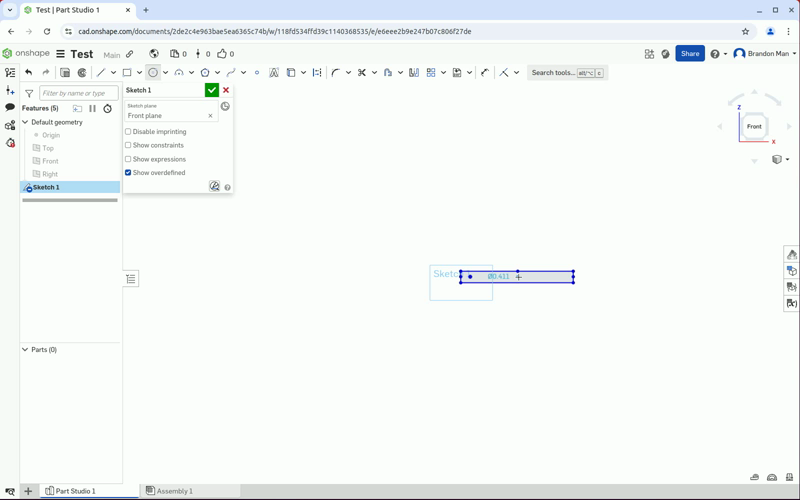
scroll(6)
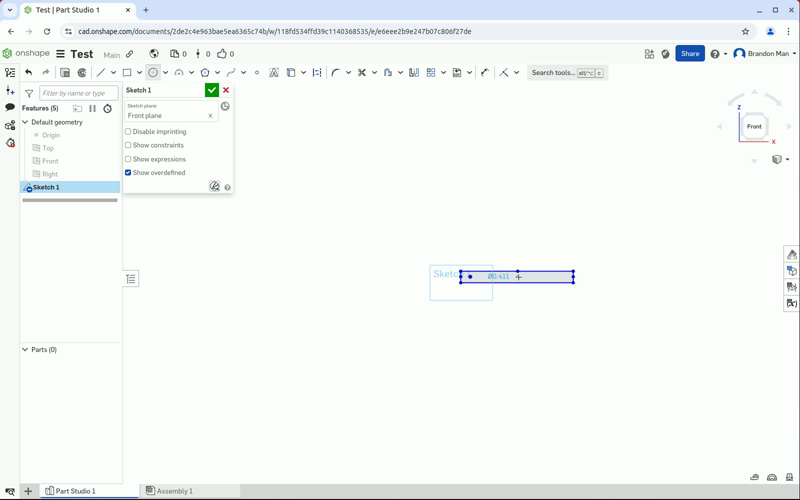
scroll(6)
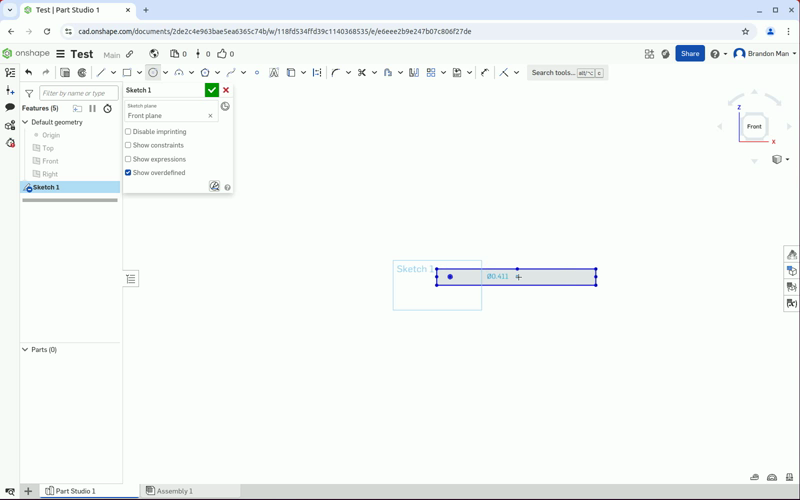
scroll(6)
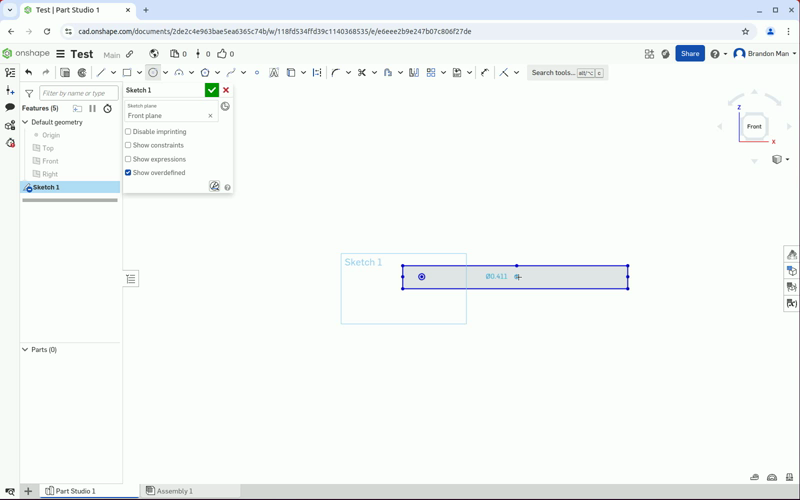
scroll(6)
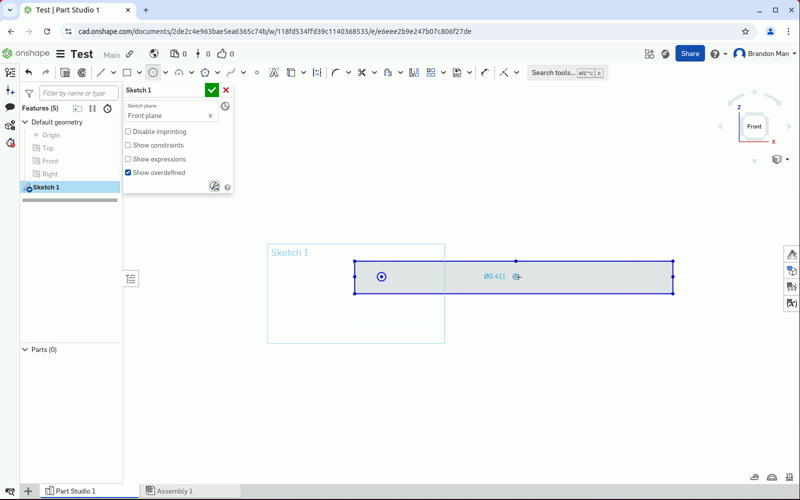
scroll(6)
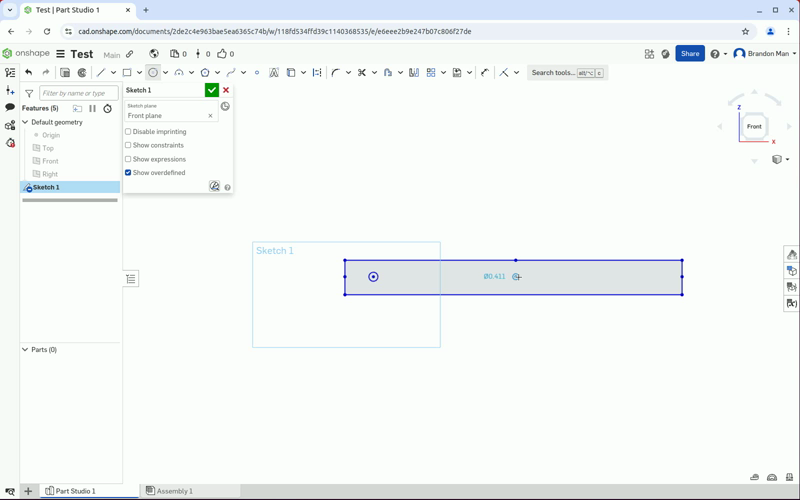
scroll(6)
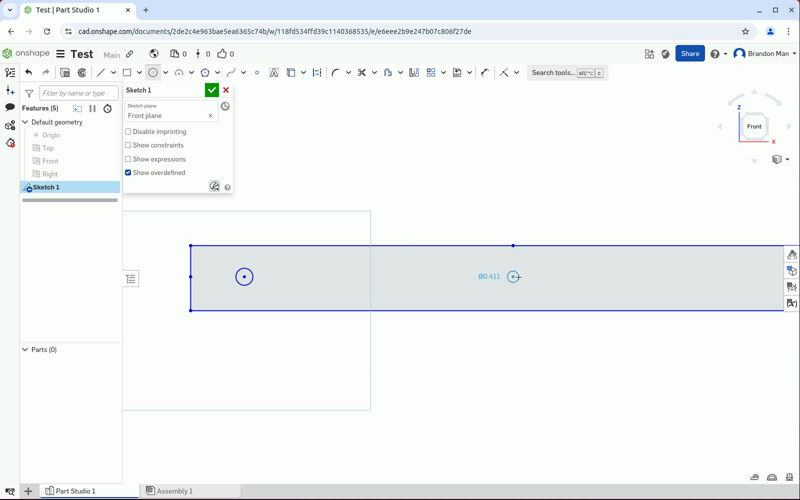
scroll(6)
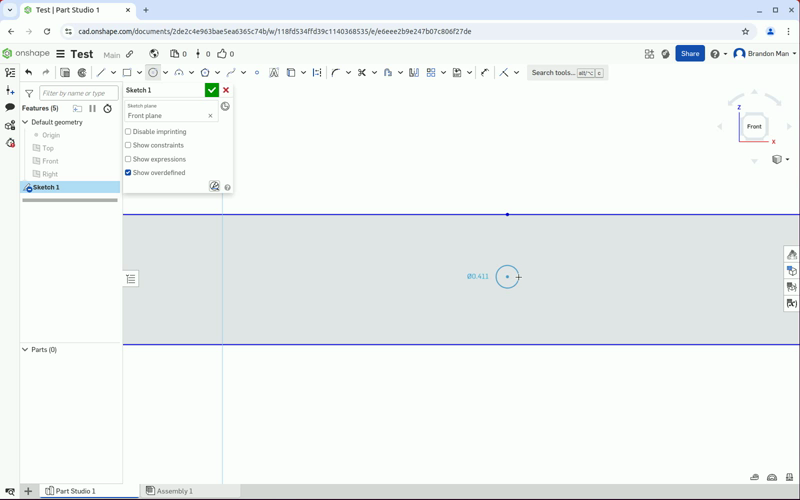
click(518, 276)
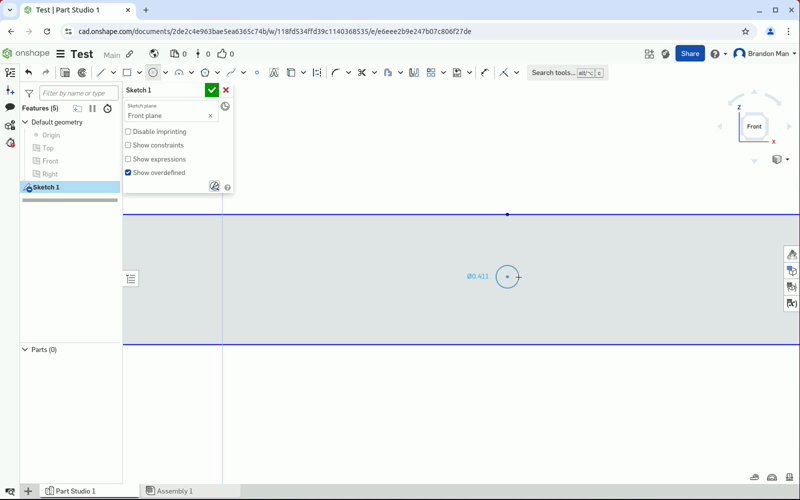
scroll(-6)
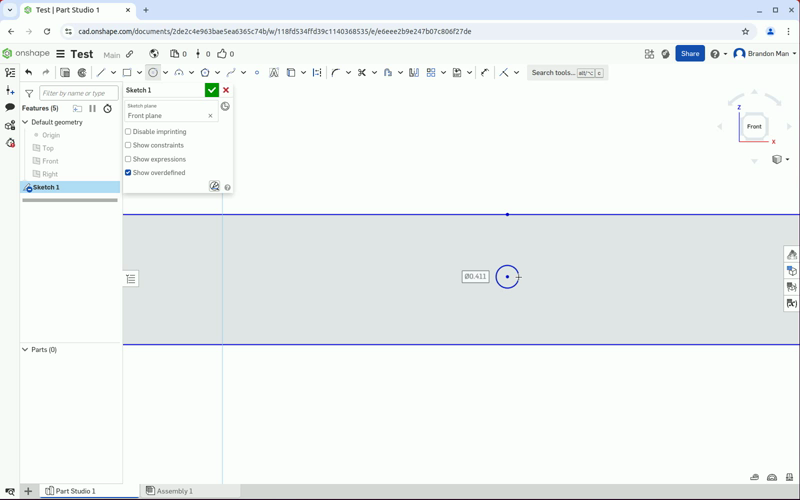
scroll(-6)
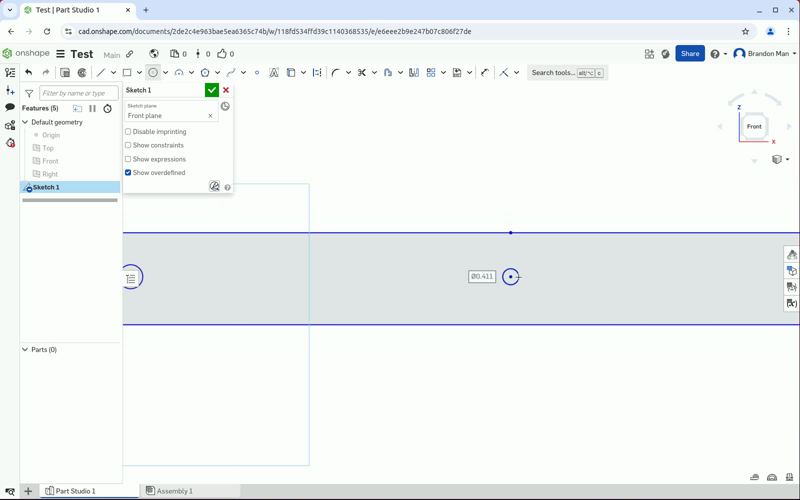
scroll(-6)
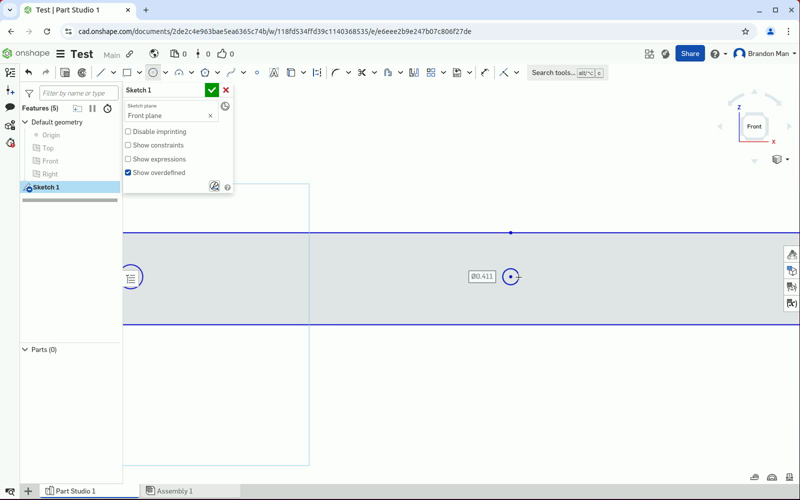
scroll(-6)
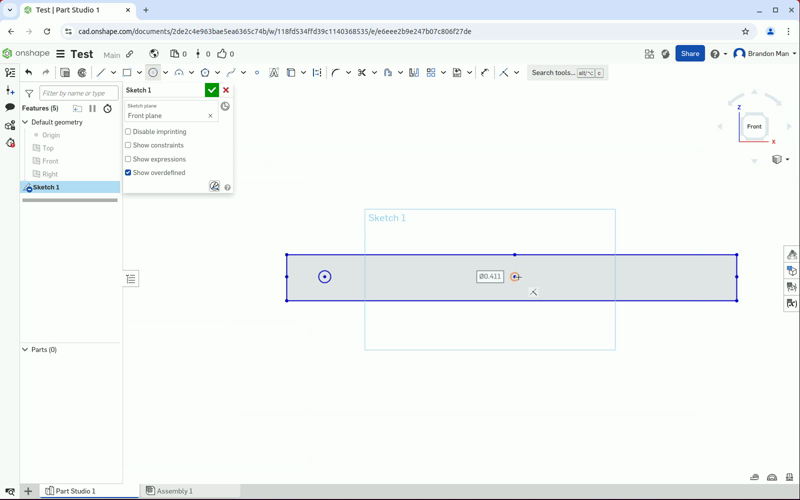
scroll(-6)
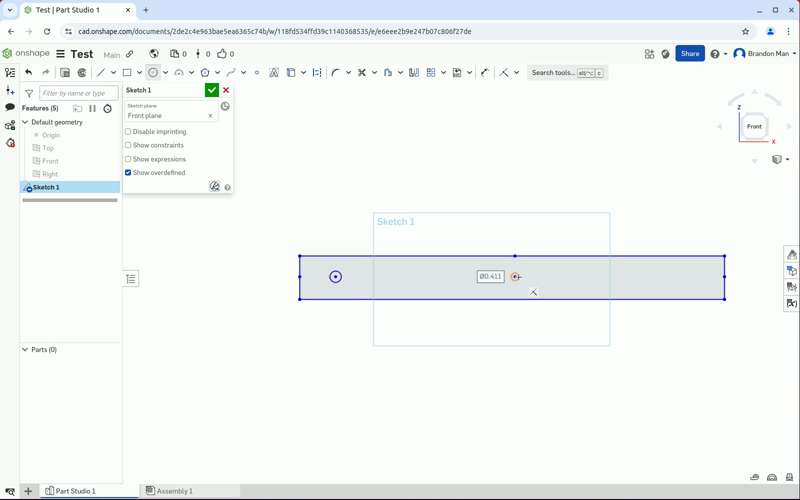
scroll(-6)
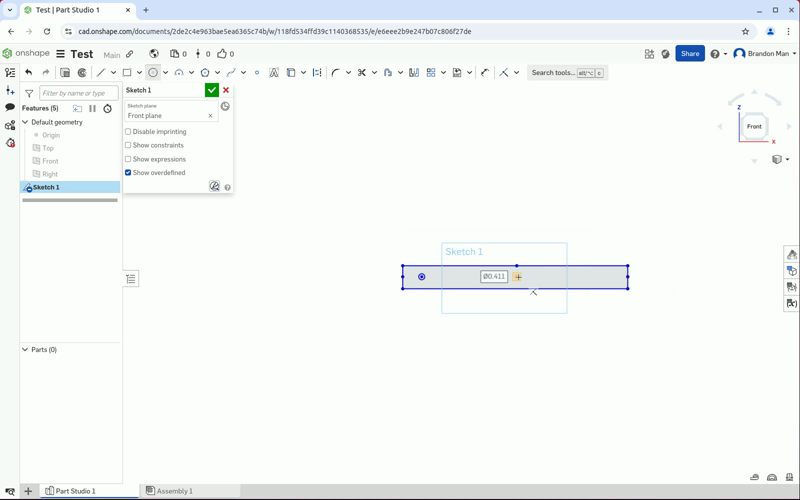
scroll(-6)
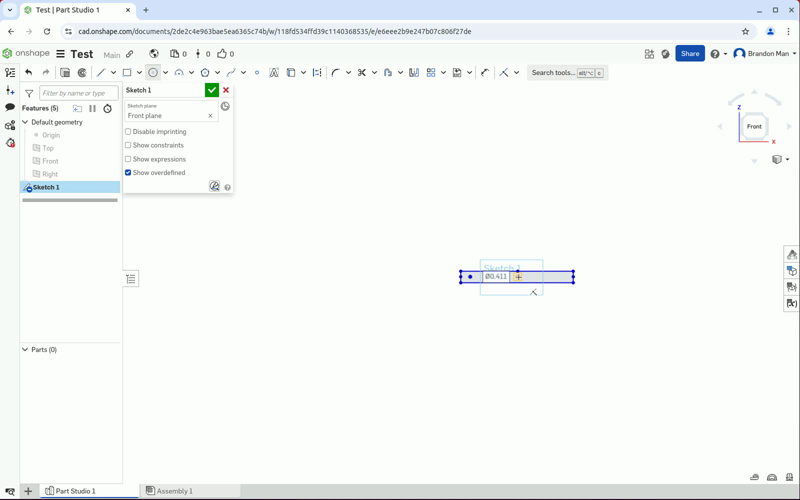
key(esc)
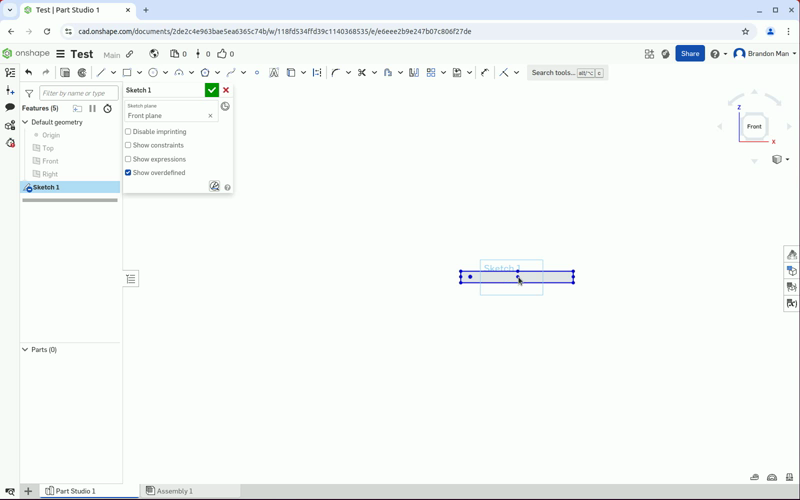
key(c)
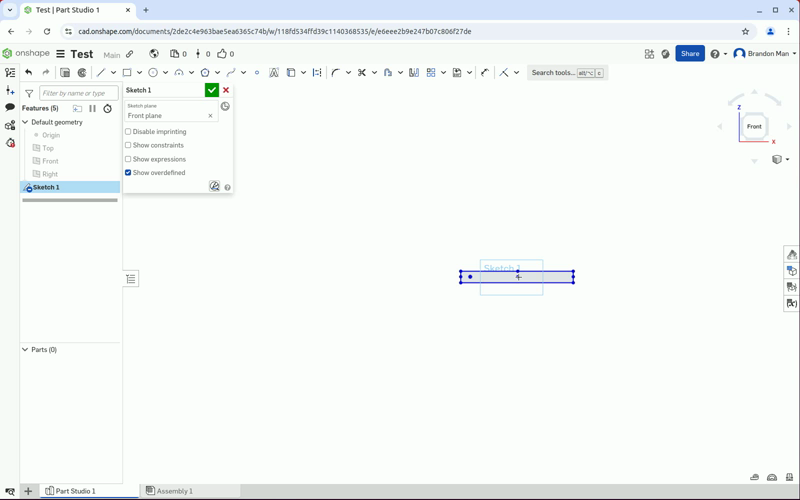
key_down(shift)
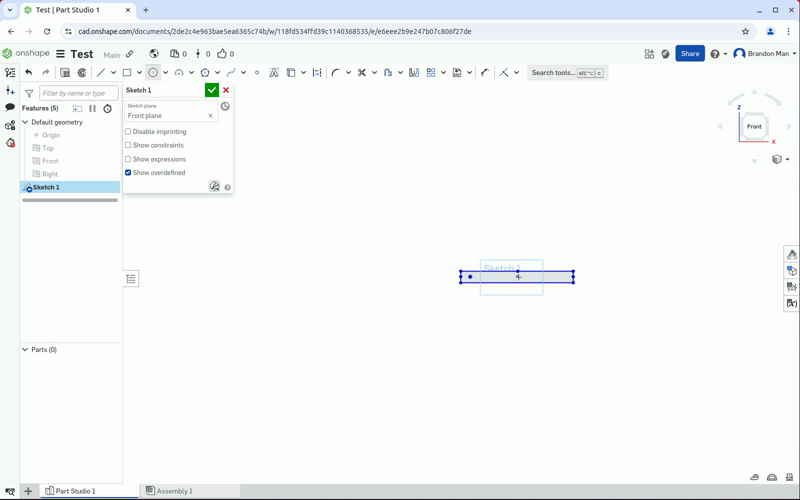
mouse_move(564, 276)
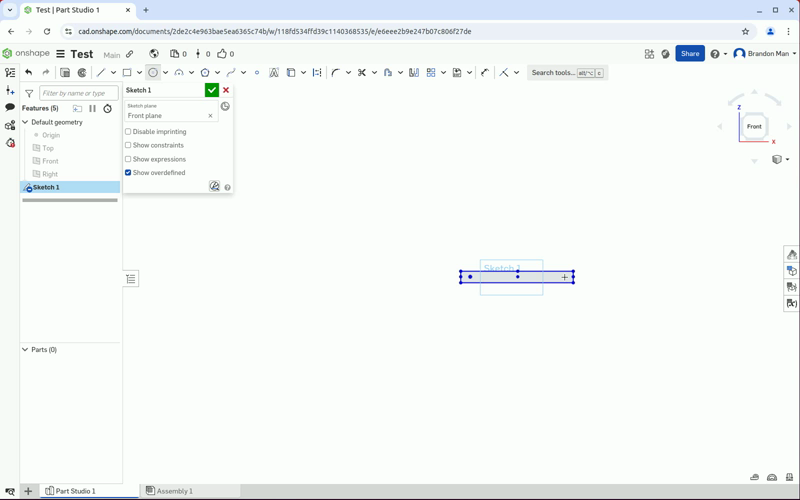
click(564, 276)
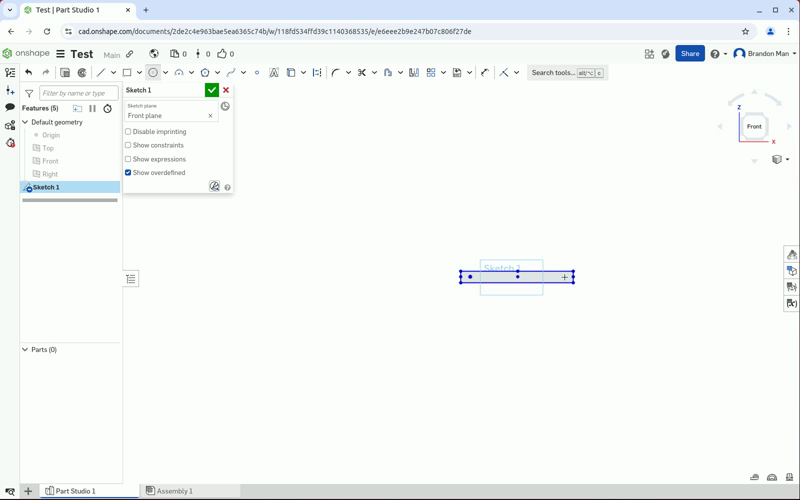
key_up(shift)
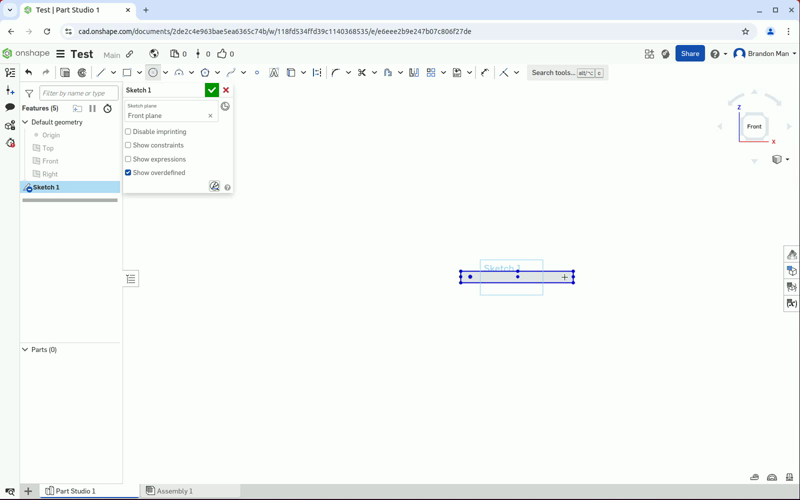
mouse_move(566, 276)
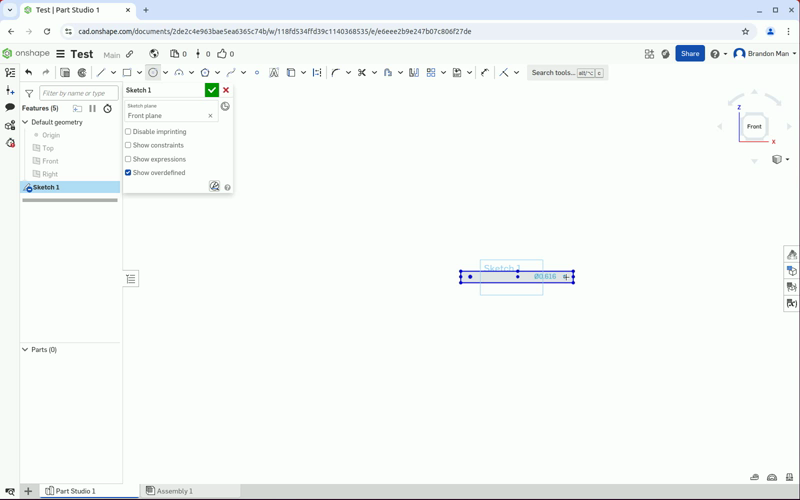
scroll(6)
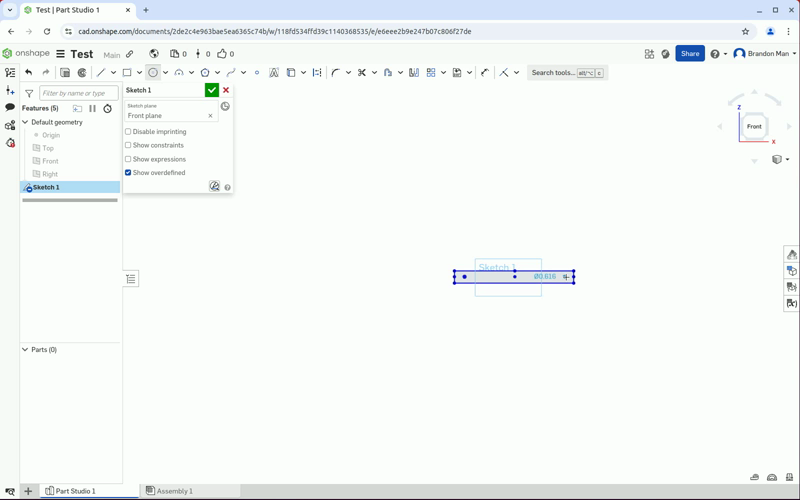
scroll(6)
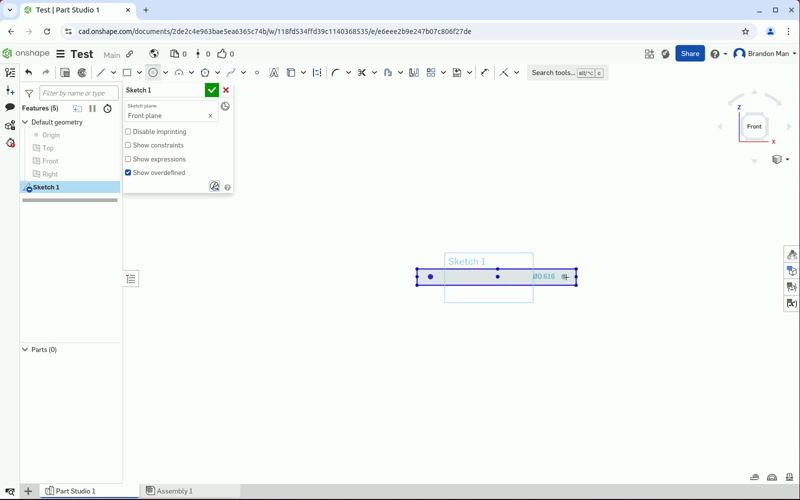
scroll(6)
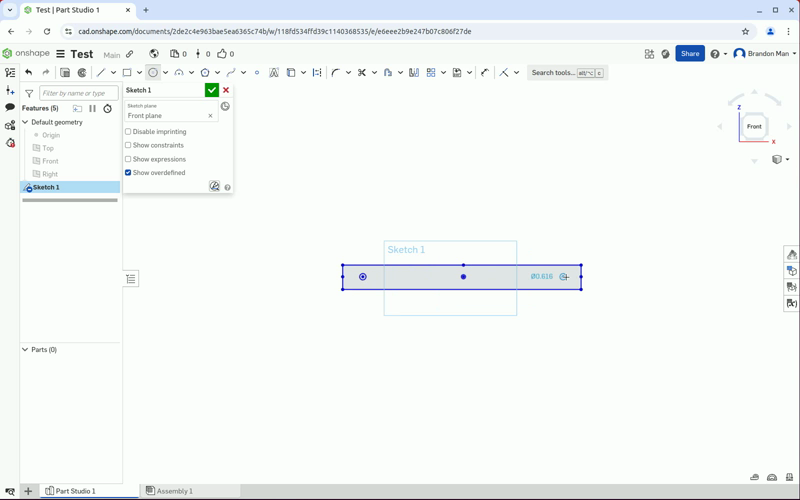
scroll(6)
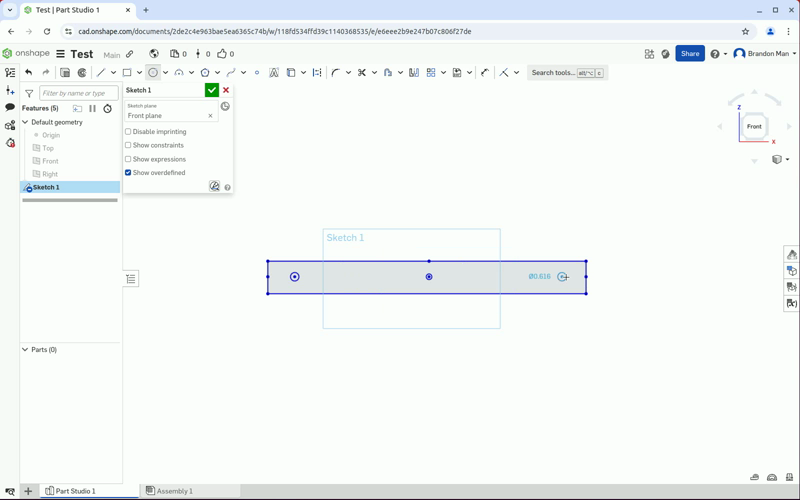
scroll(6)
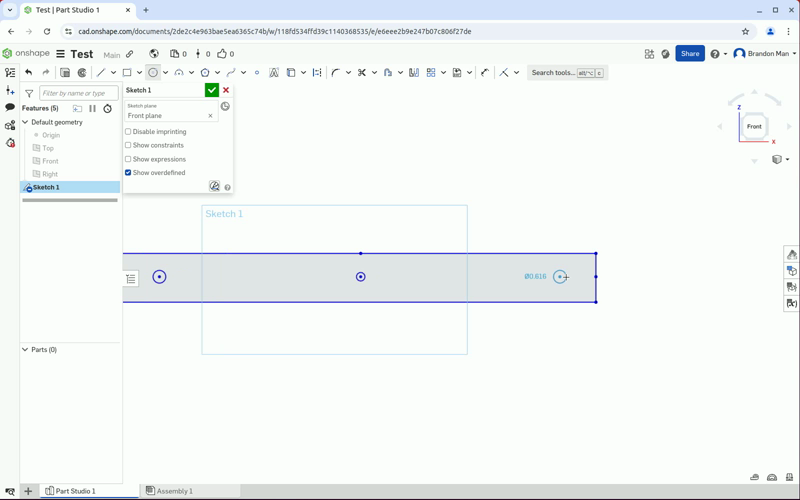
scroll(6)
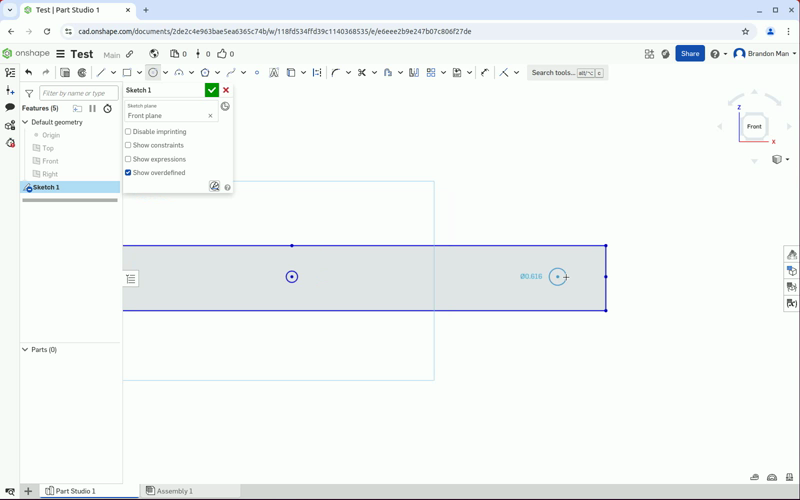
scroll(6)
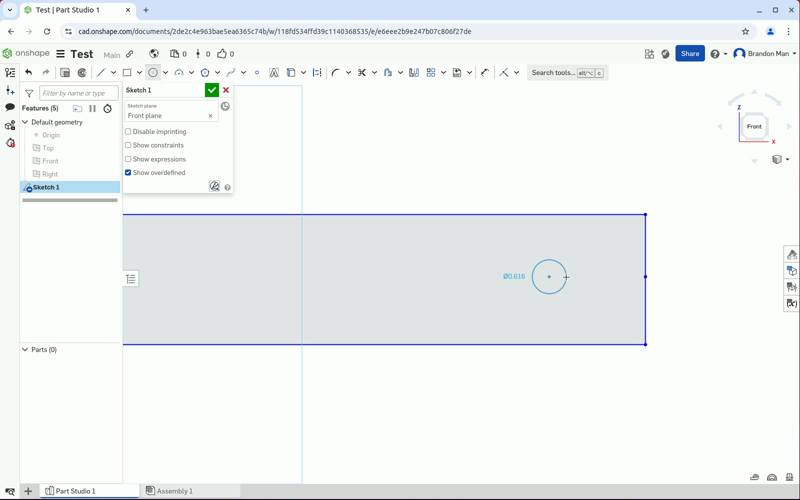
click(566, 276)
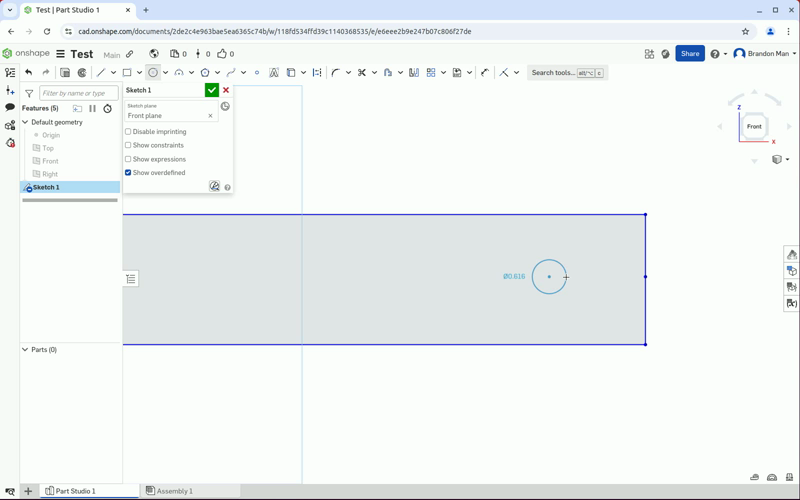
scroll(-6)
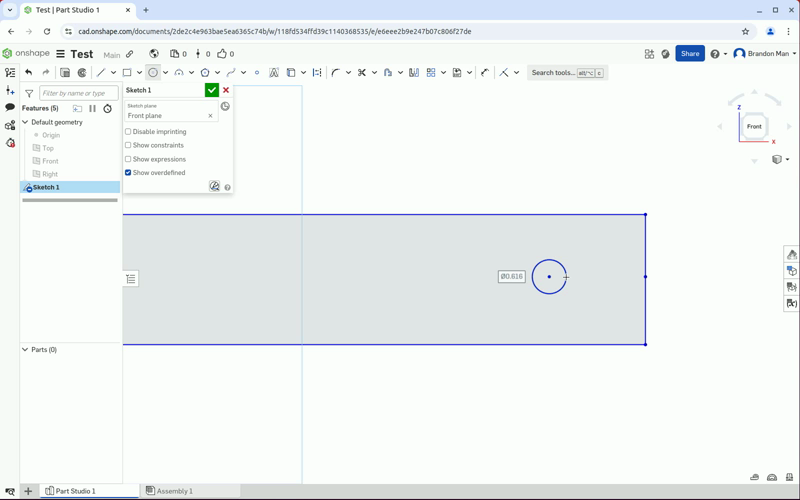
scroll(-6)
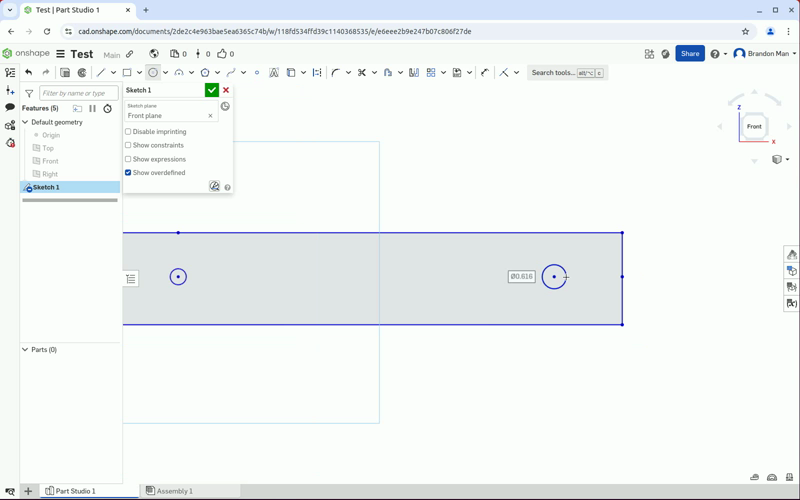
scroll(-6)
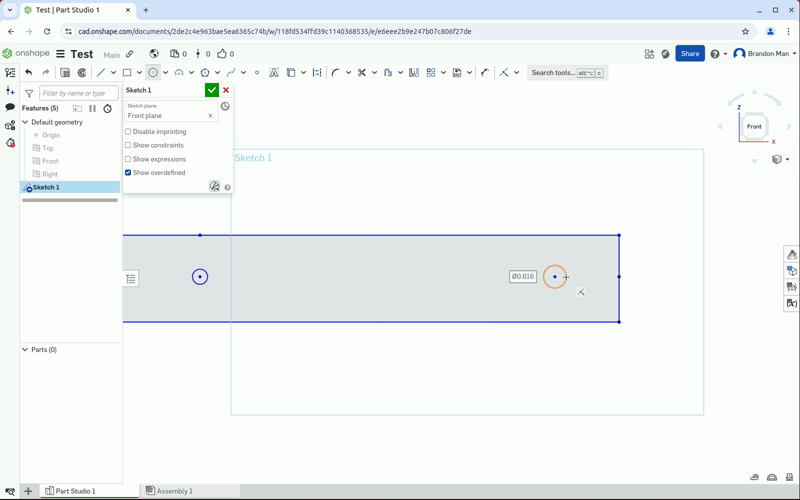
scroll(-6)
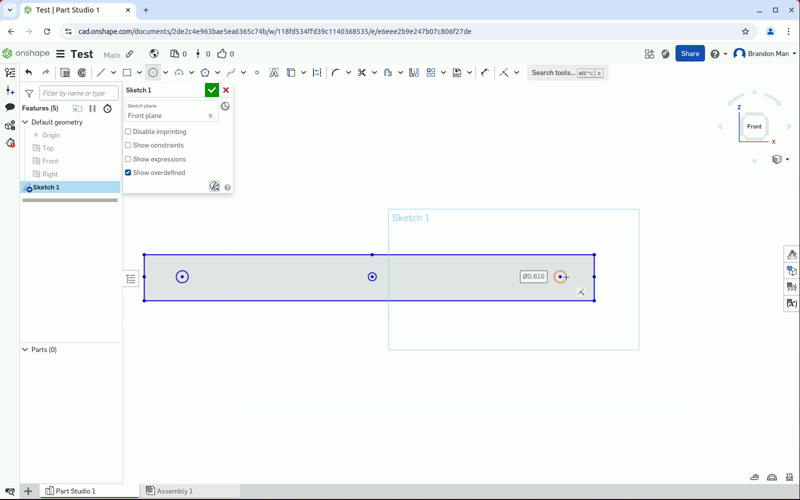
scroll(-6)
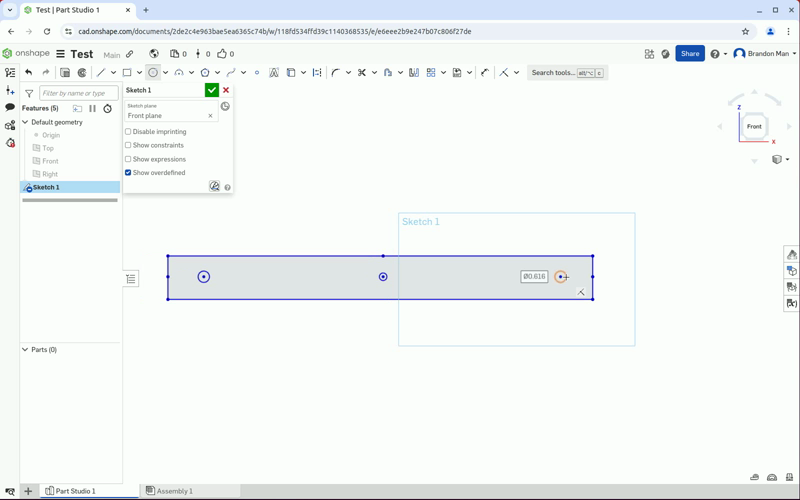
scroll(-6)
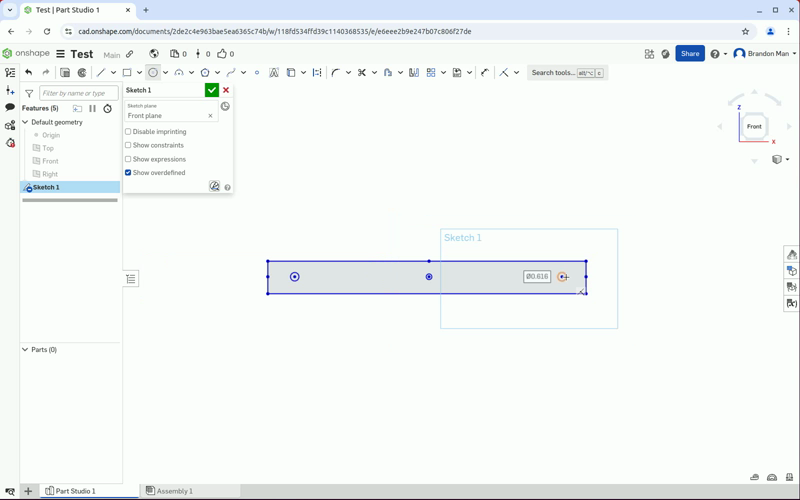
scroll(-6)
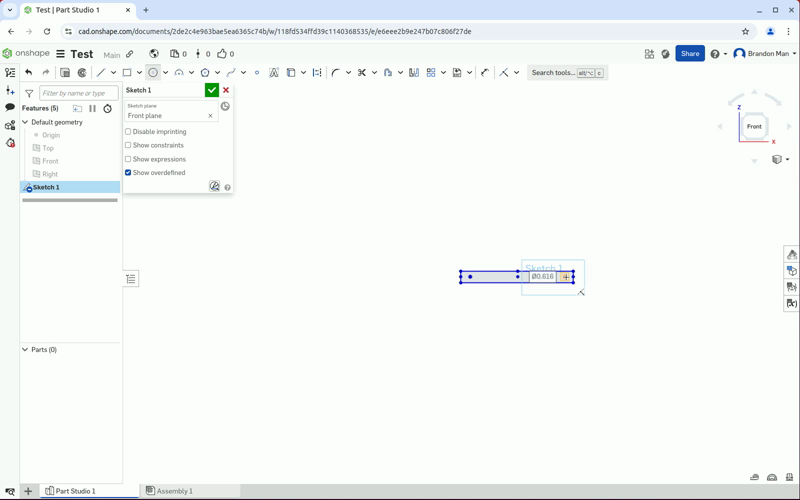
key(esc)
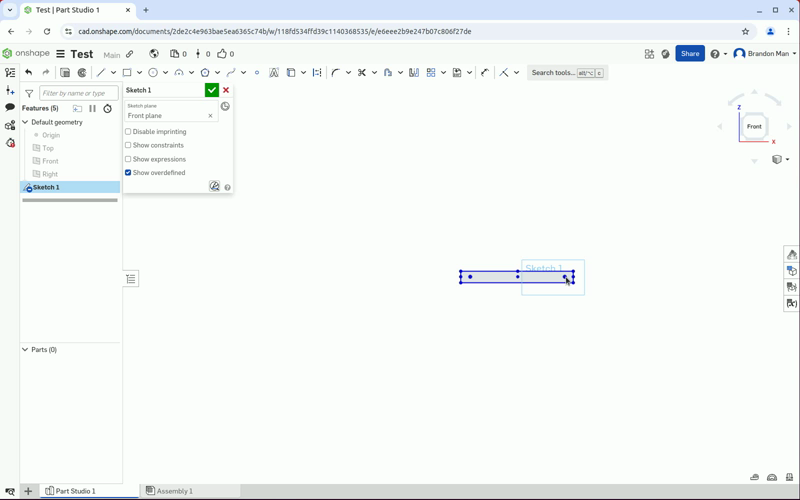
mouse_move(516, 275)
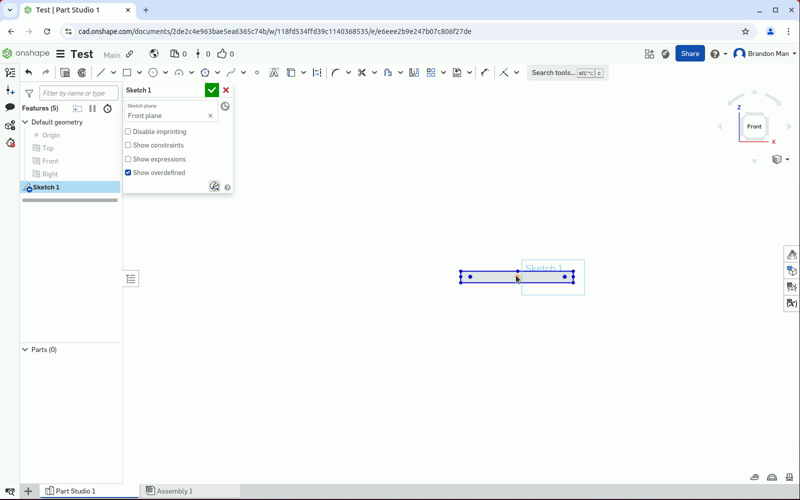
scroll(6)
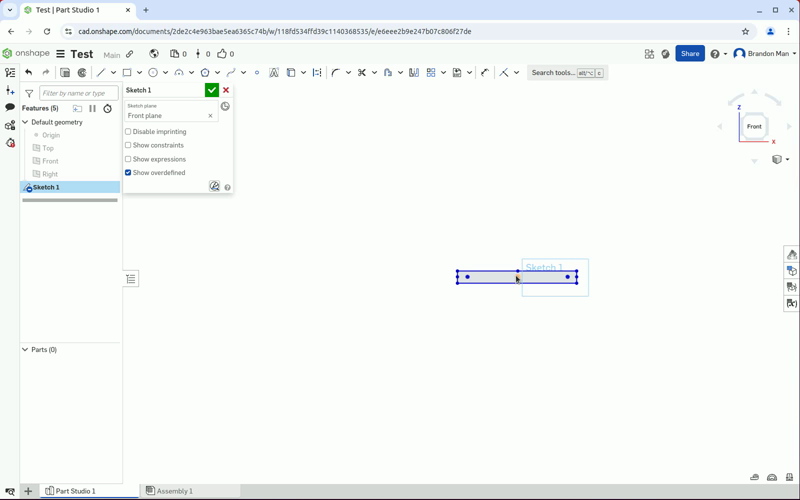
scroll(6)
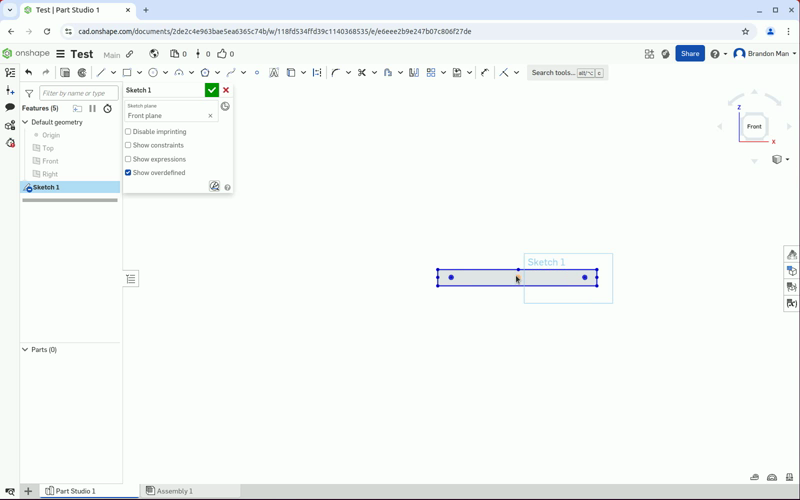
scroll(6)
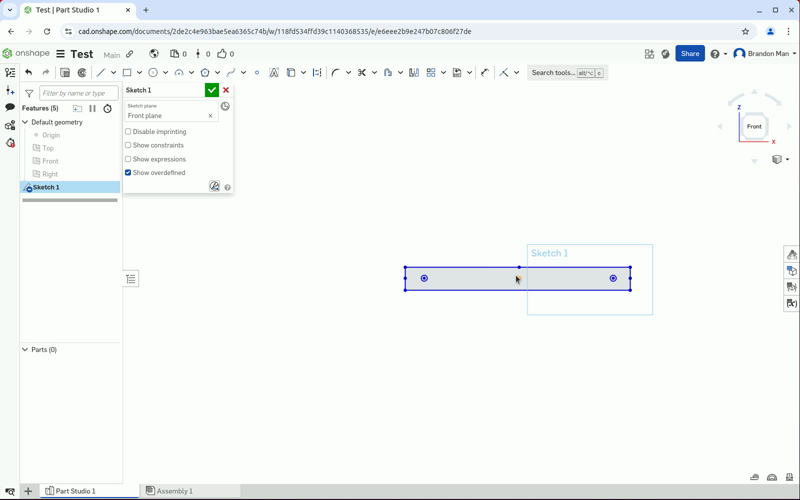
scroll(6)
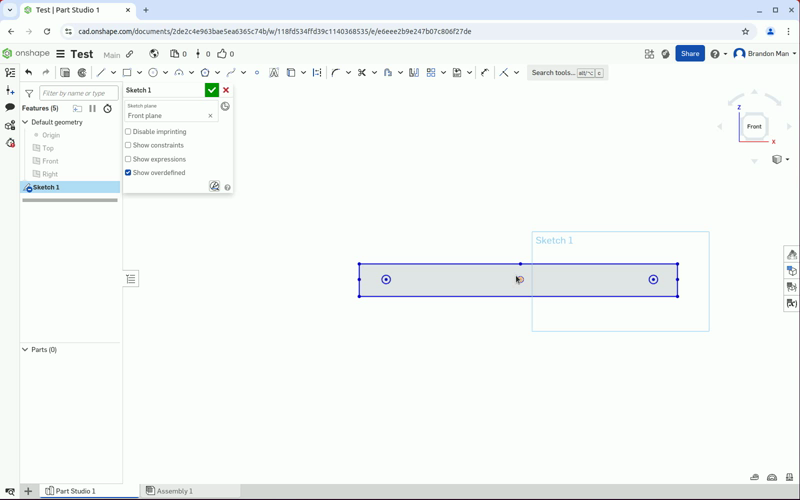
scroll(6)
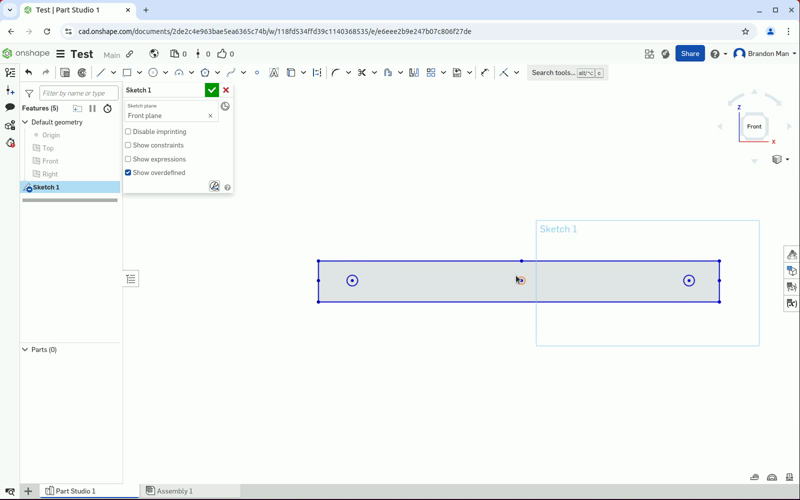
scroll(6)
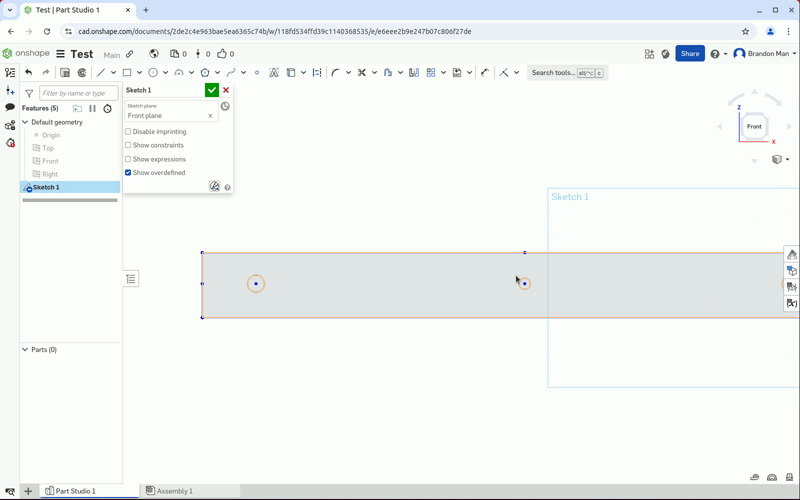
scroll(6)
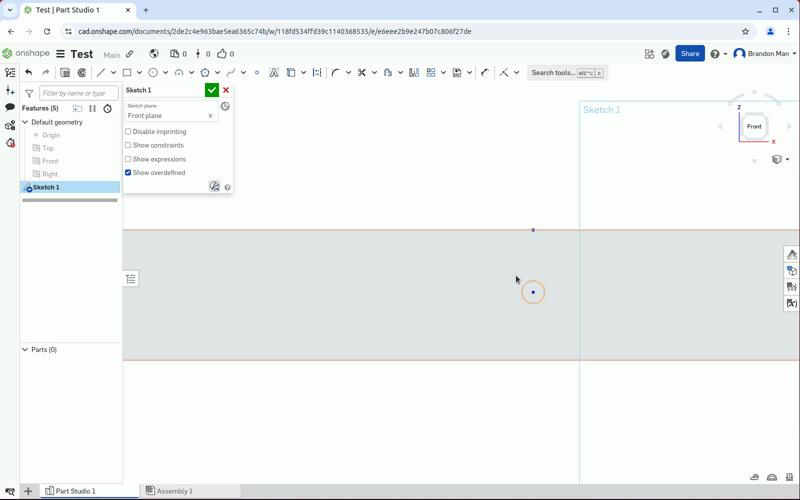
click(516, 275)
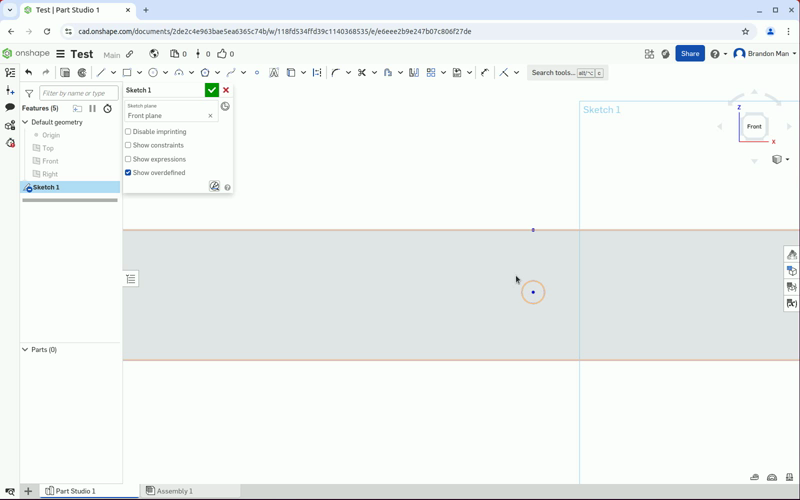
scroll(-6)
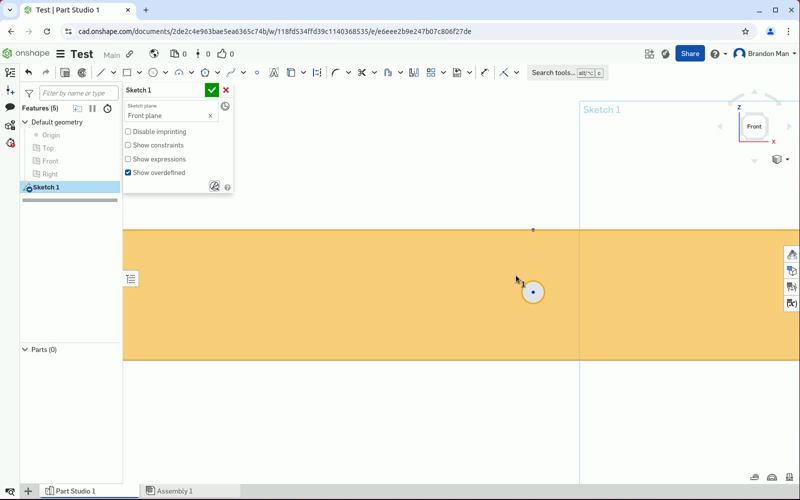
scroll(-6)
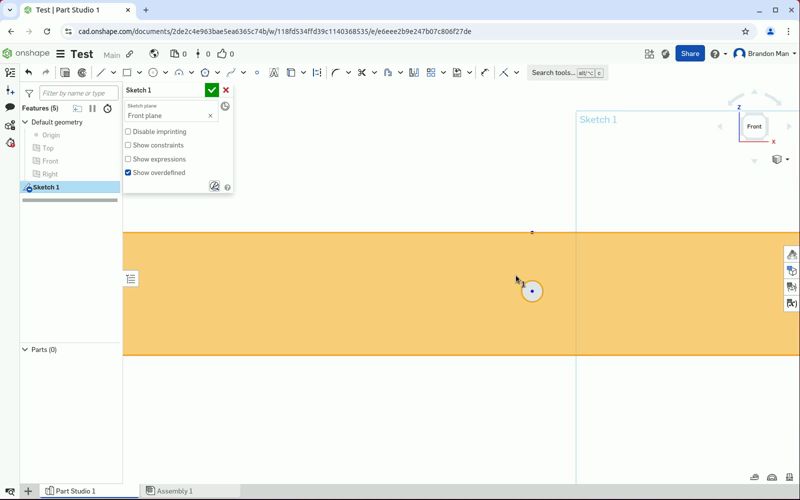
scroll(-6)
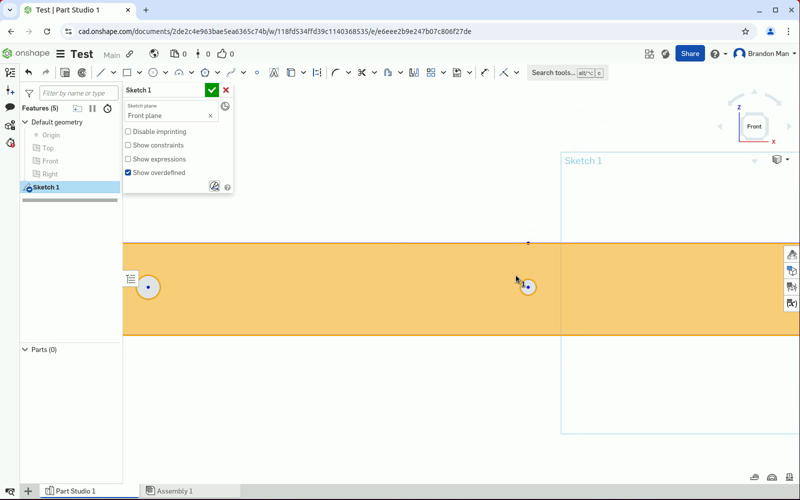
scroll(-6)
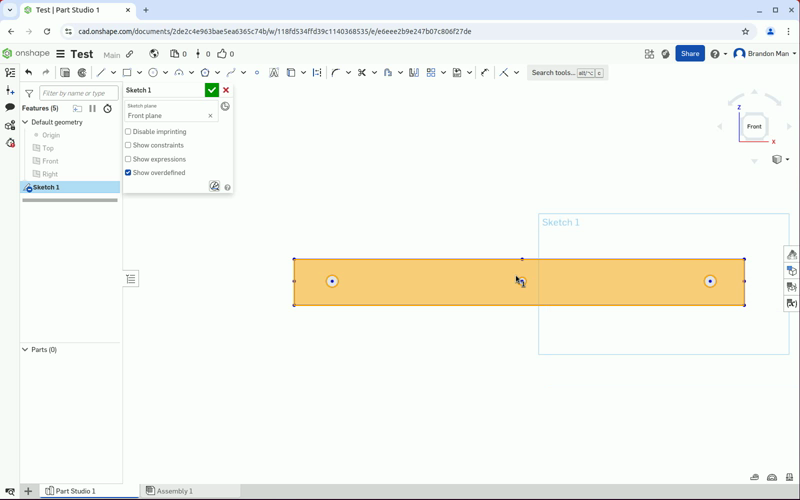
scroll(-6)
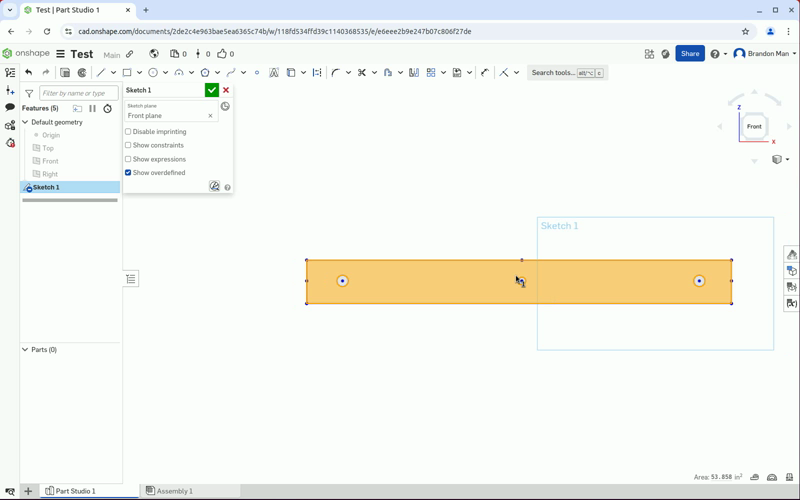
scroll(-6)
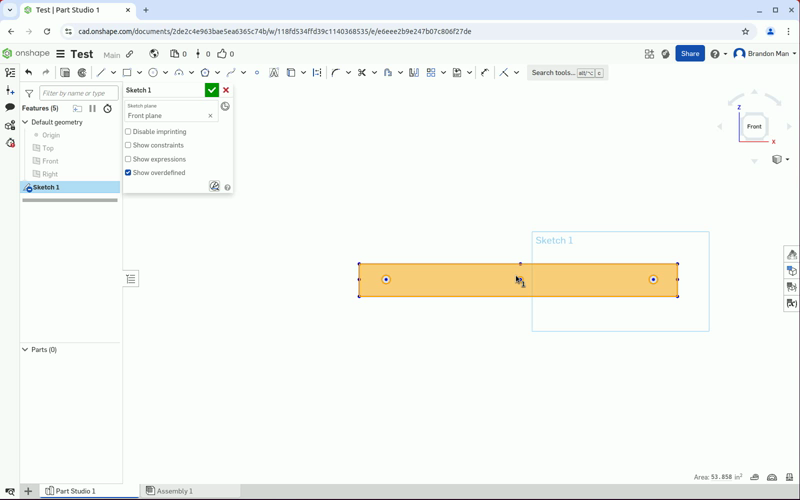
scroll(-6)
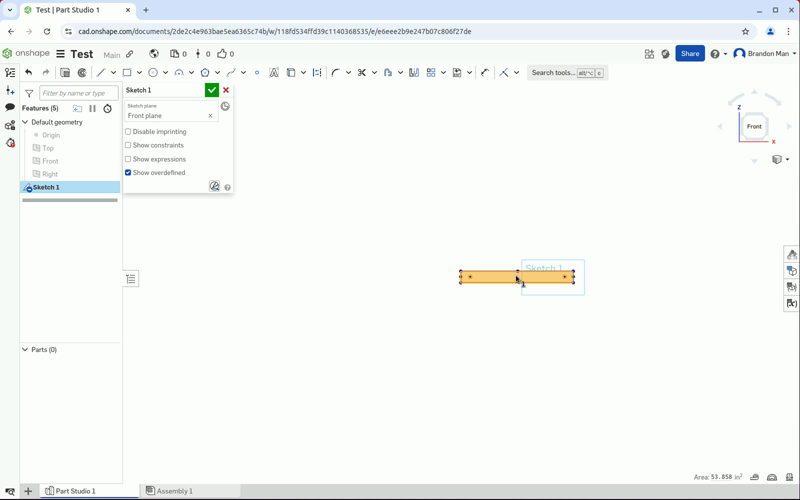
mouse_move(73, 352)
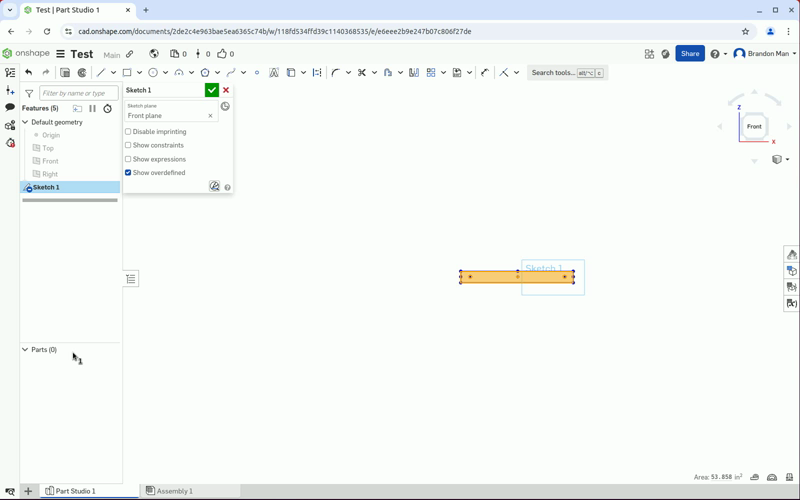
key(shift+y)
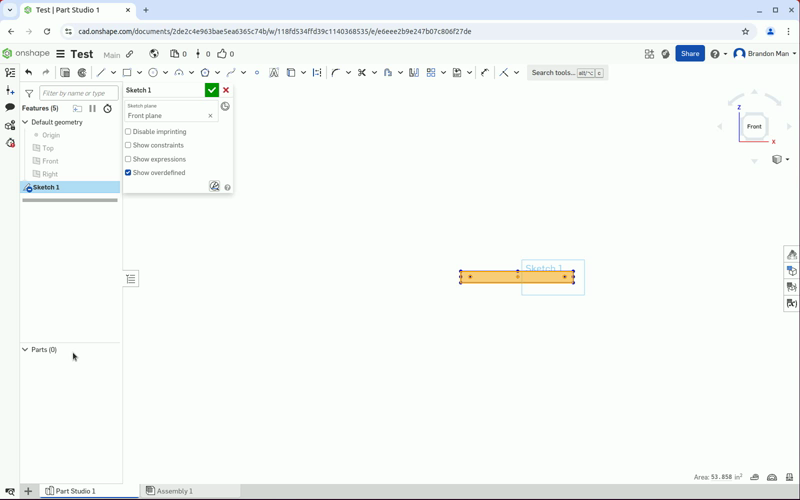
key(shift+e)
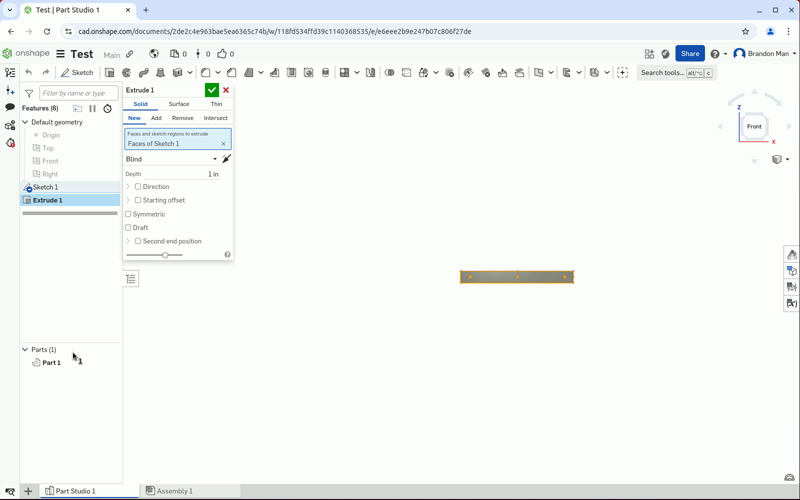
mouse_move(143, 106)
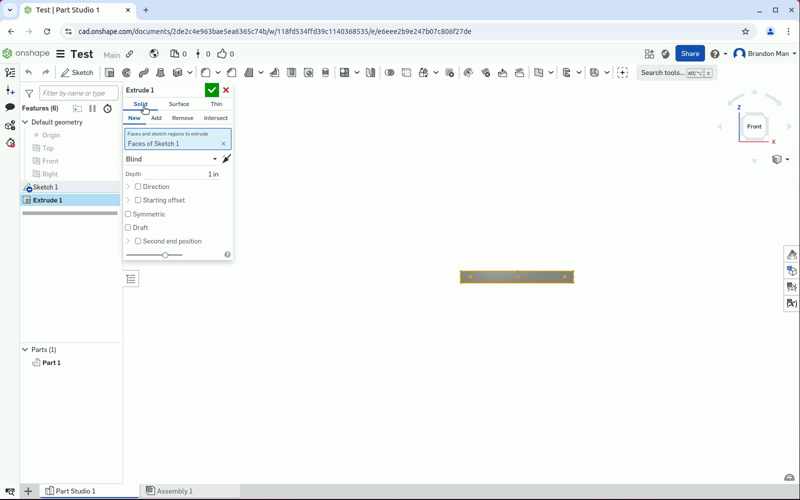
click(143, 106)
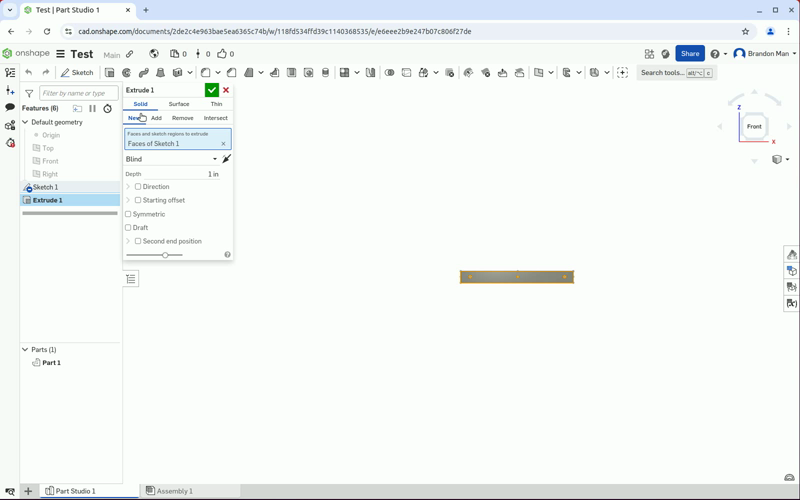
mouse_move(137, 120)
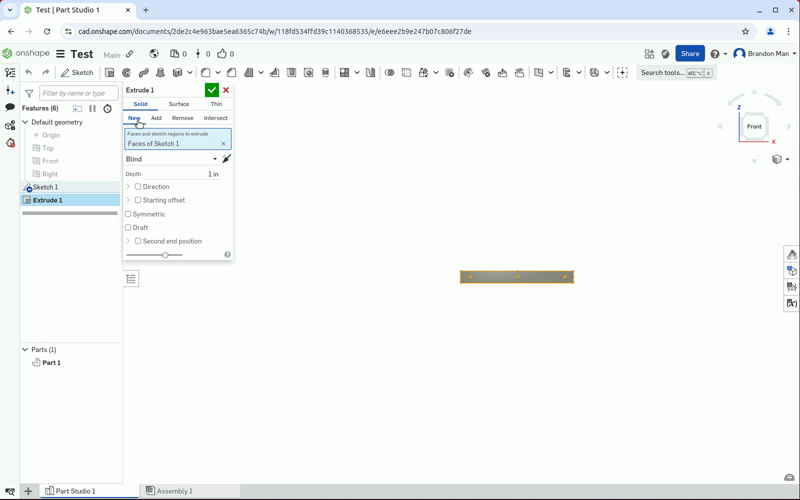
click(137, 120)
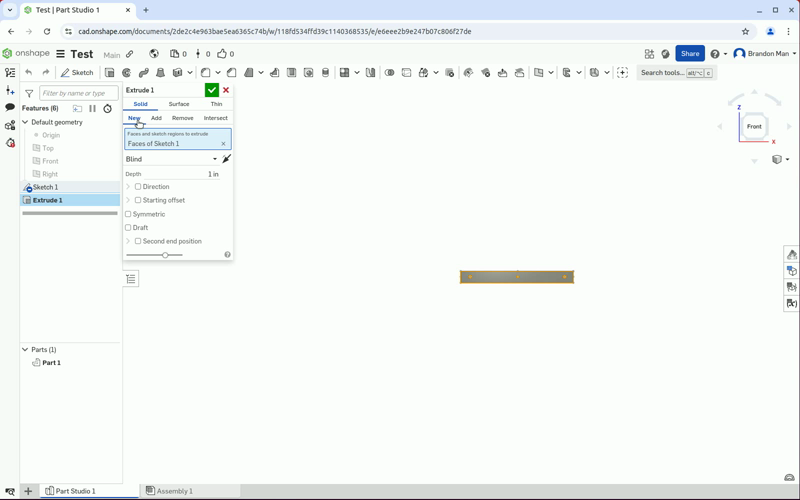
key(tab, 4)
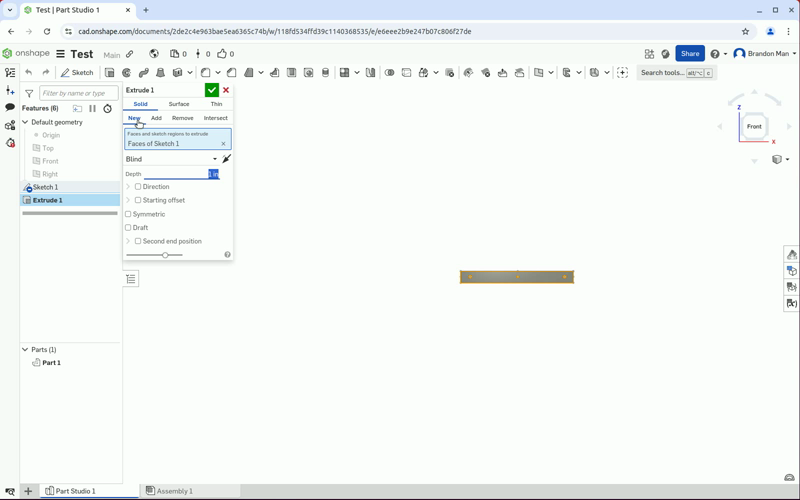
text(0.722)
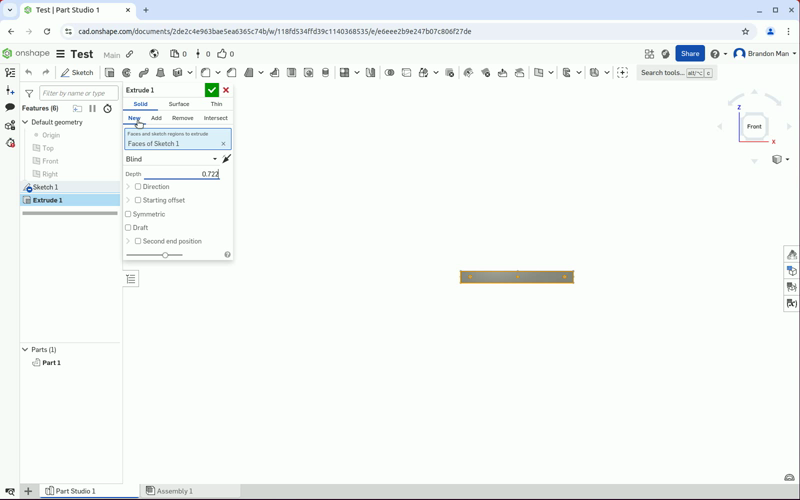
key(enter)
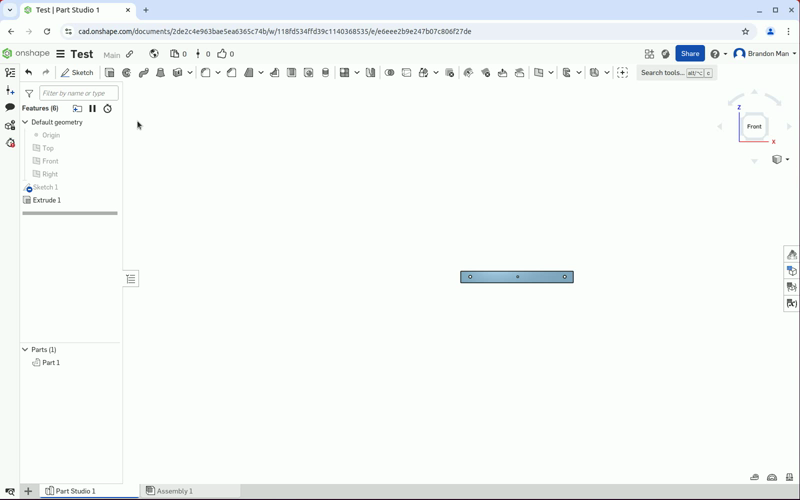
key(shift+h)
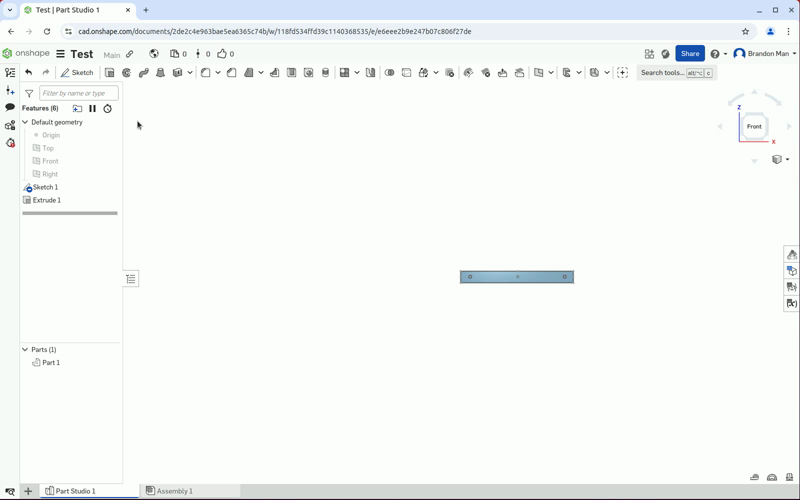
key(shift+h)
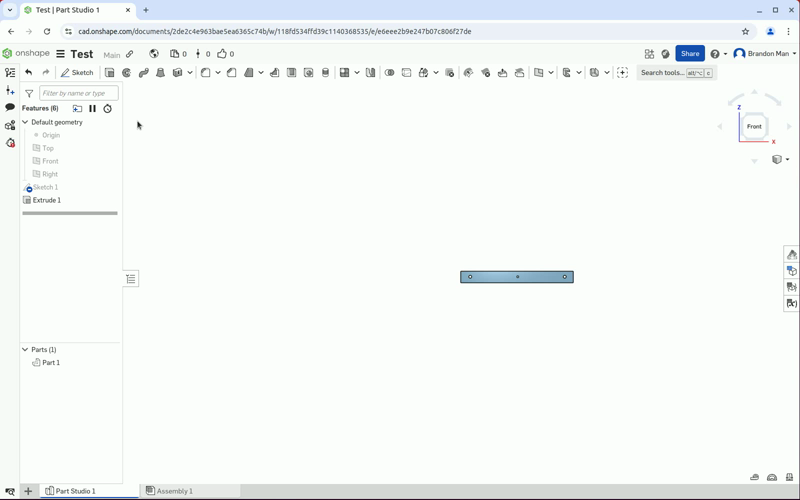
mouse_move(73, 189)
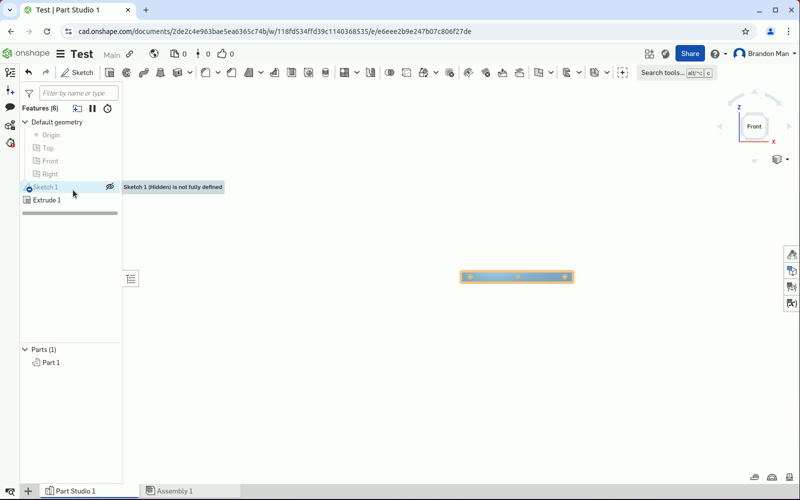
click(73, 189)
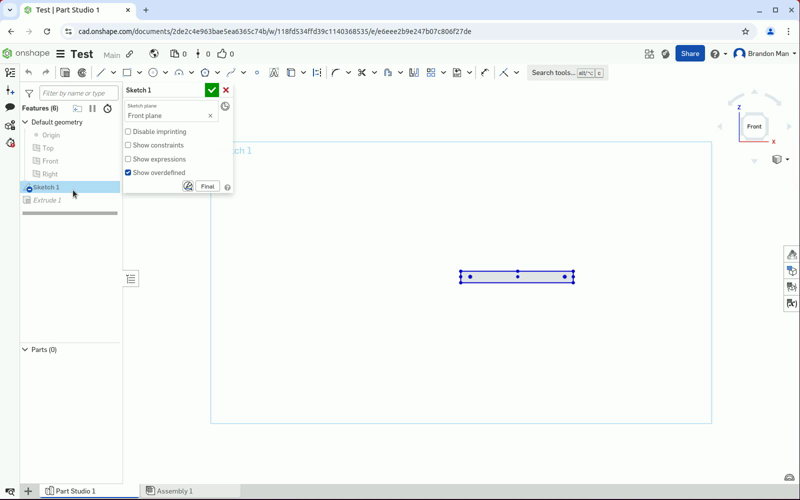
mouse_move(229, 92)
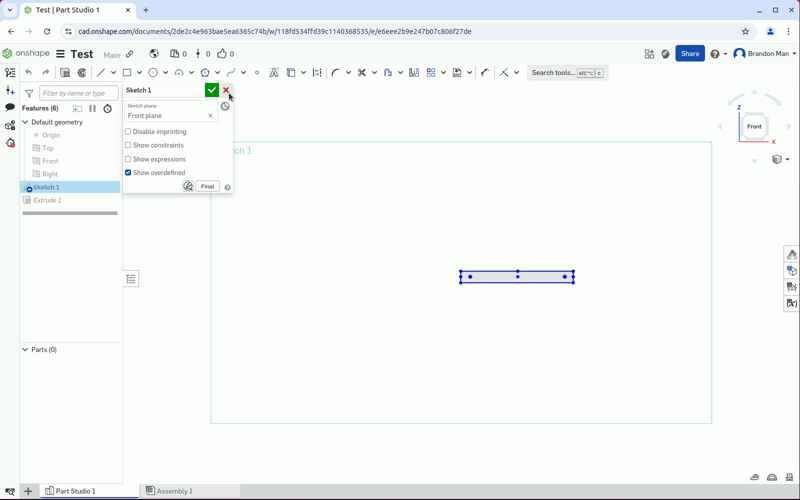
click(229, 92)
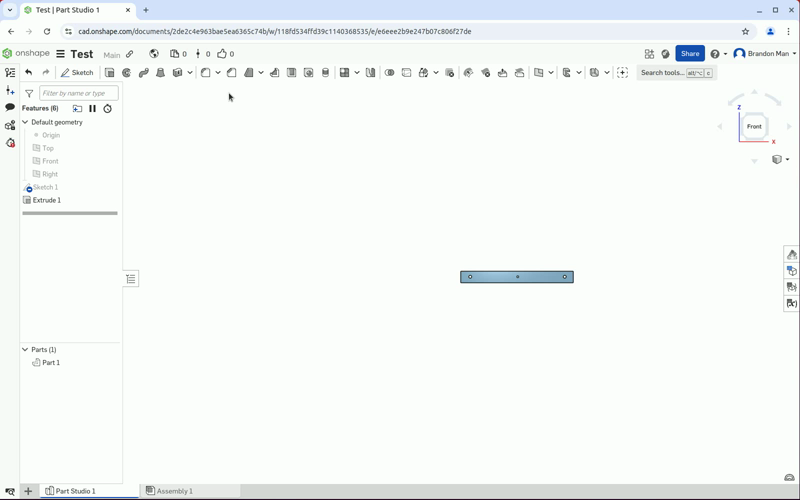
mouse_move(541, 75)
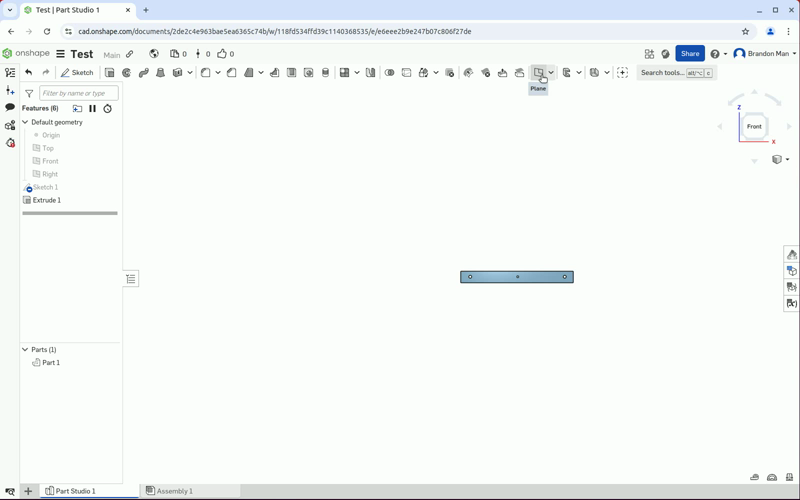
click(541, 75)
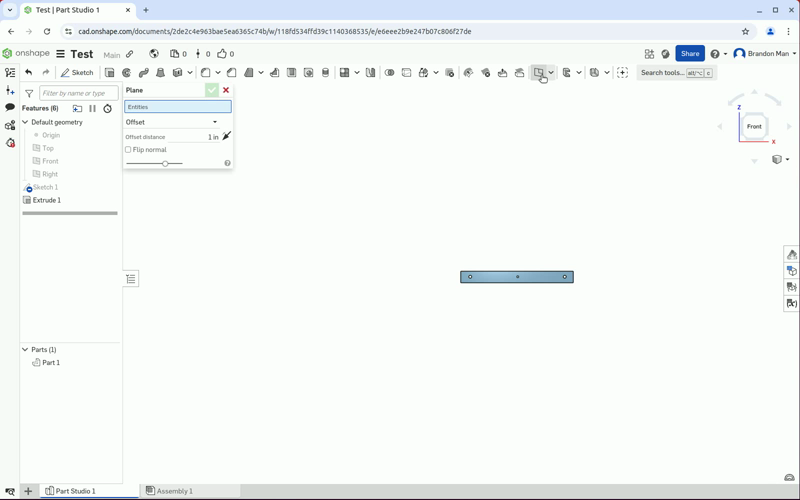
mouse_move(73, 163)
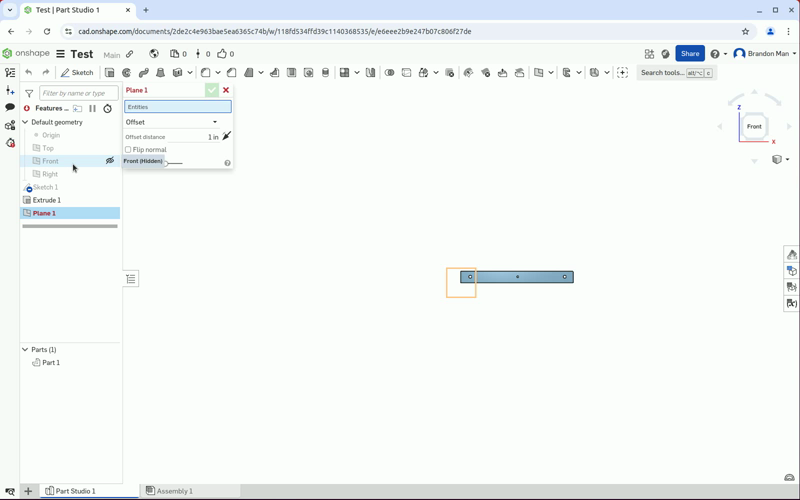
click(73, 163)
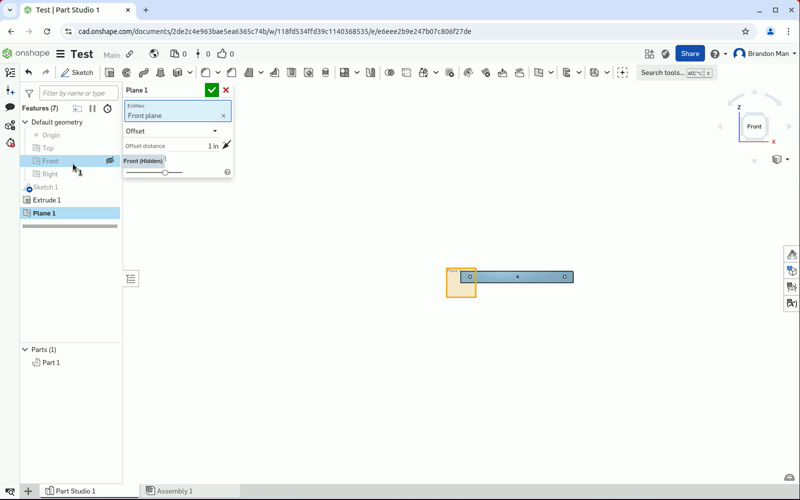
key(tab, 2)
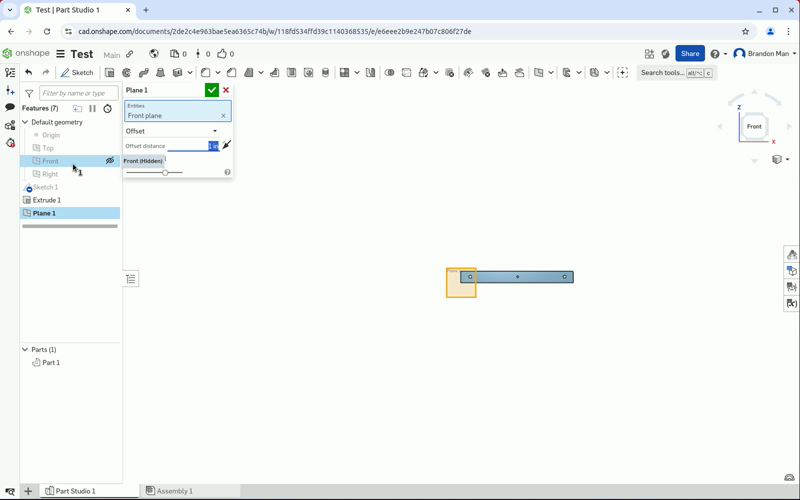
text(0.709)
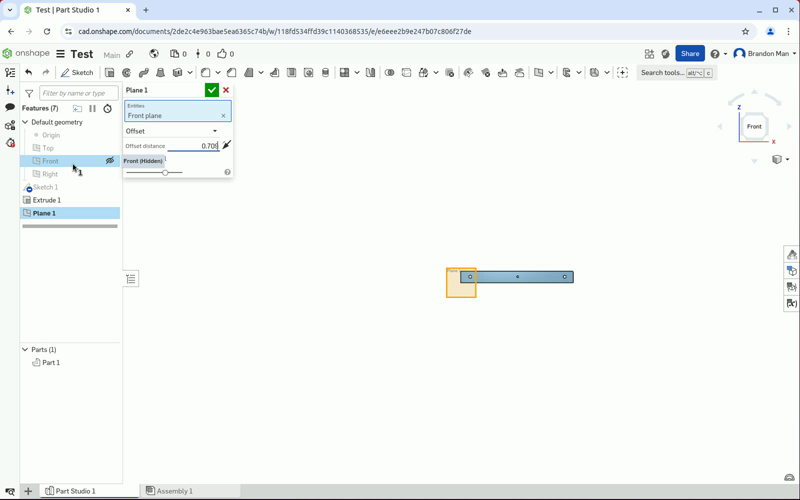
key(enter, 2)
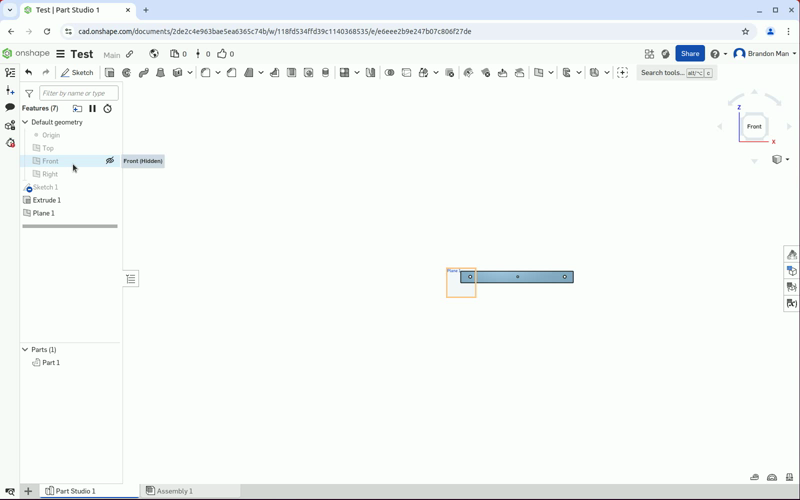
key(shift+s)
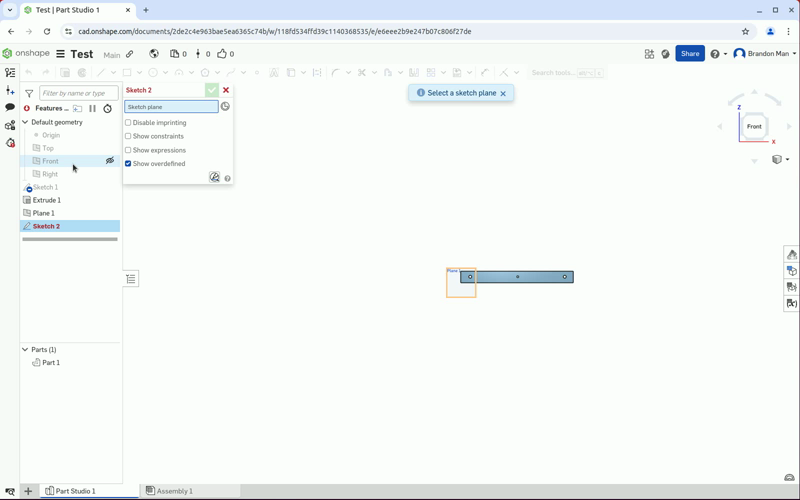
mouse_move(73, 215)
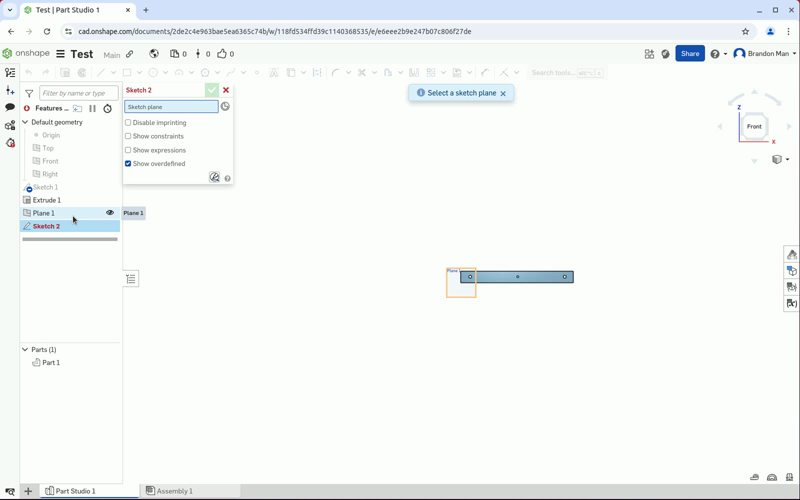
click(73, 215)
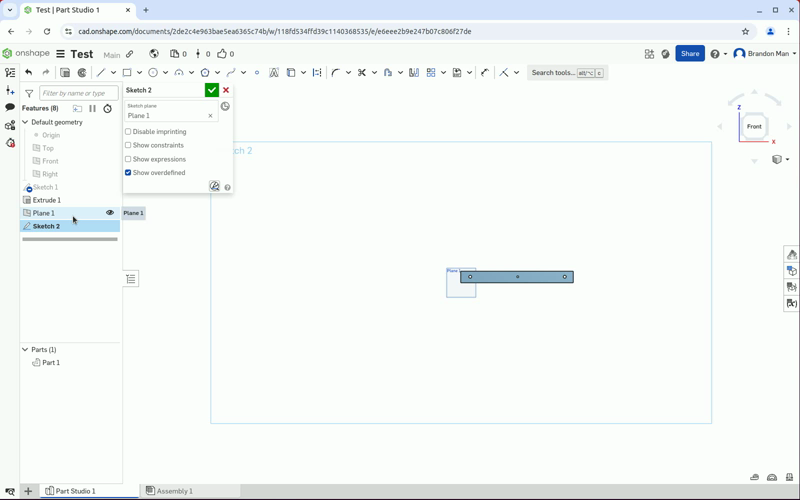
mouse_move(73, 352)
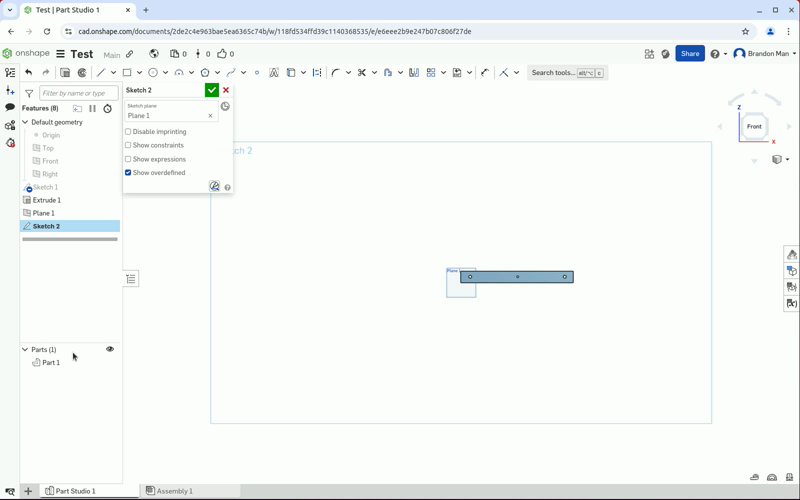
key(y)
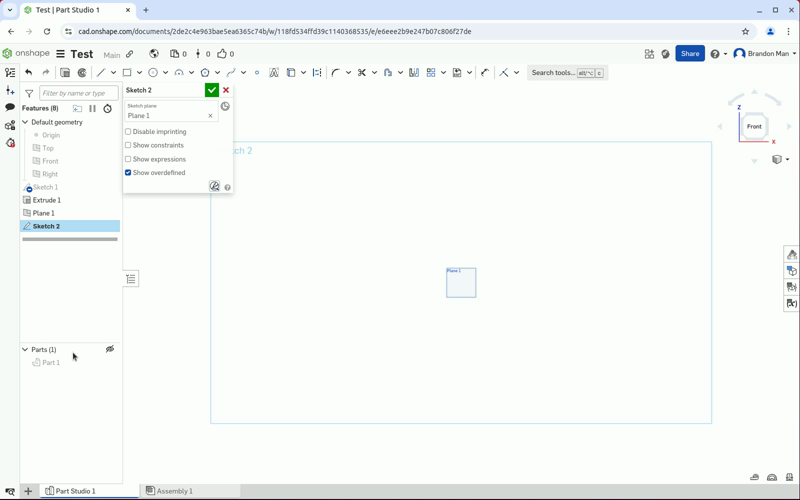
key(l)
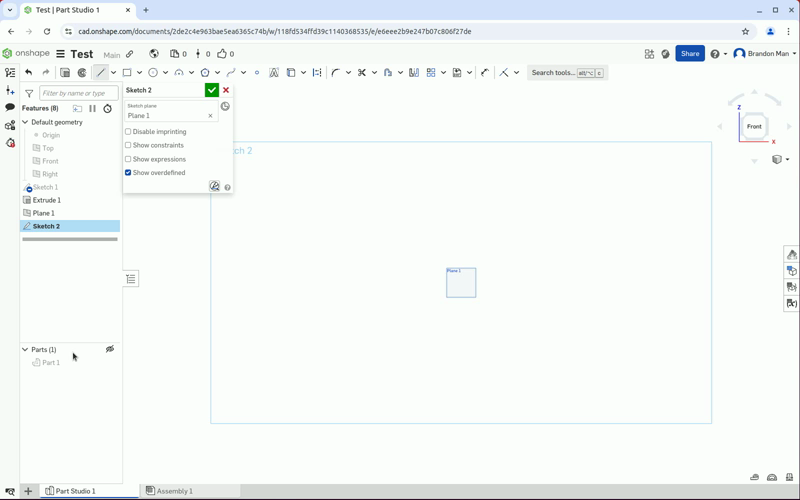
key_down(shift)
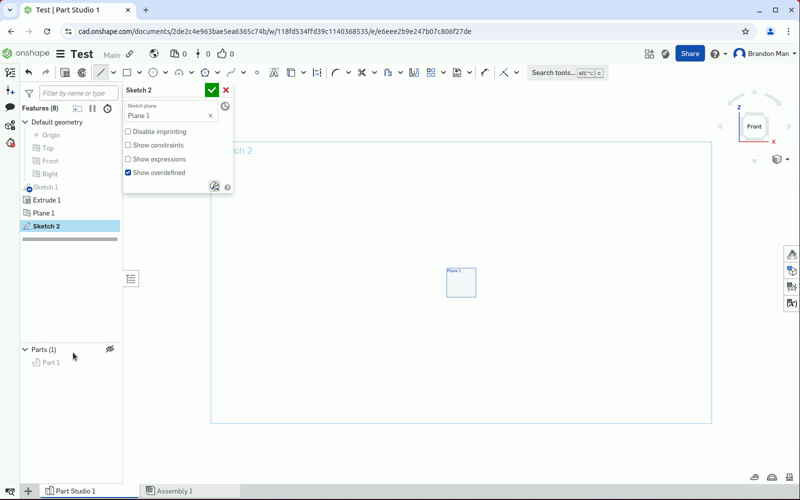
mouse_move(460, 282)
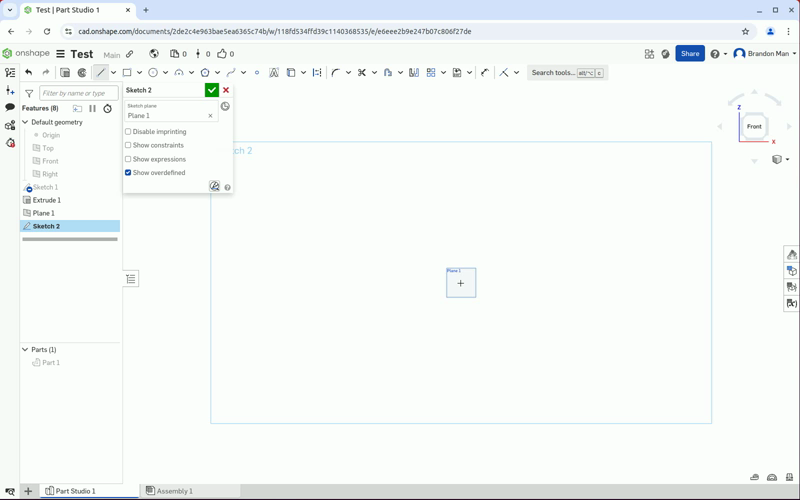
click(460, 282)
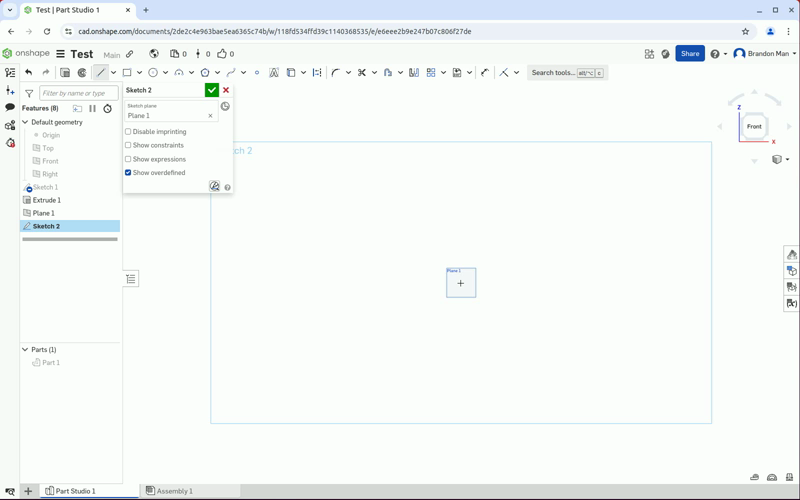
key_up(shift)
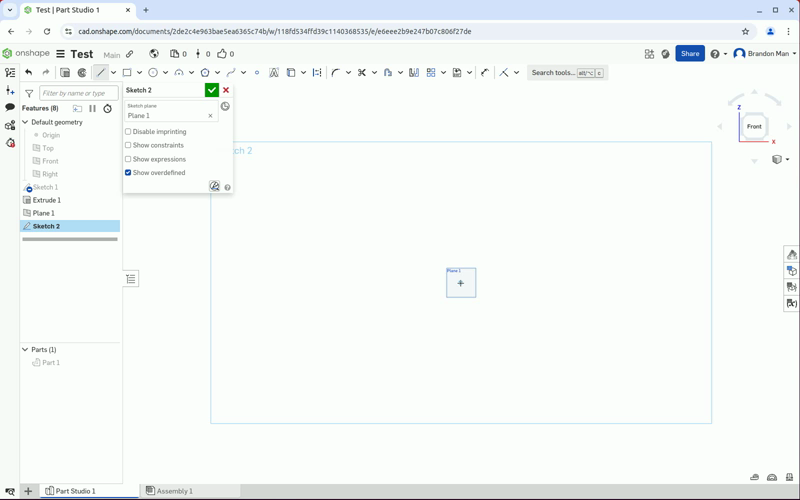
key_down(shift)
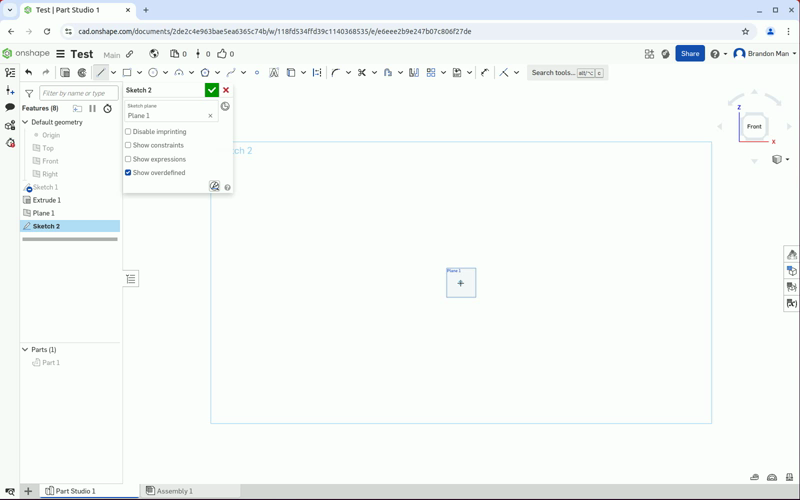
mouse_move(490, 282)
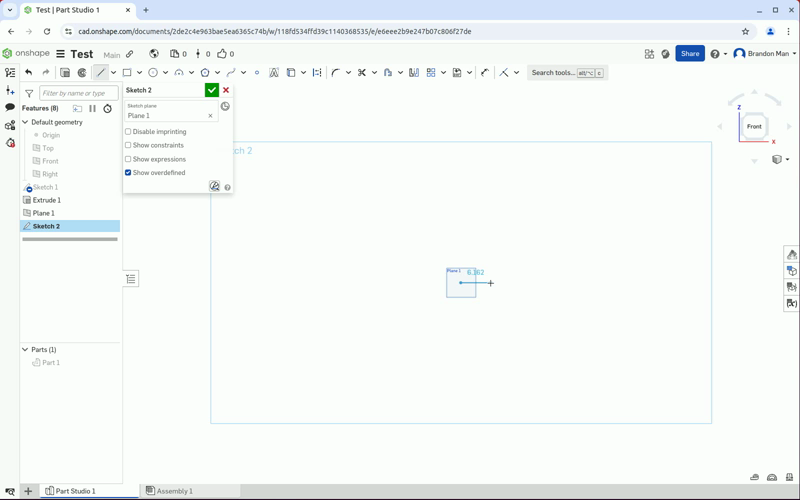
mouse_move(464, 282)
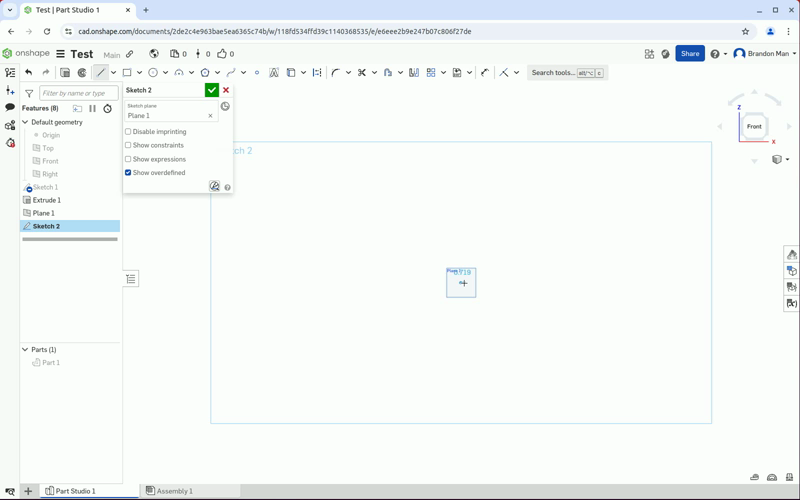
scroll(6)
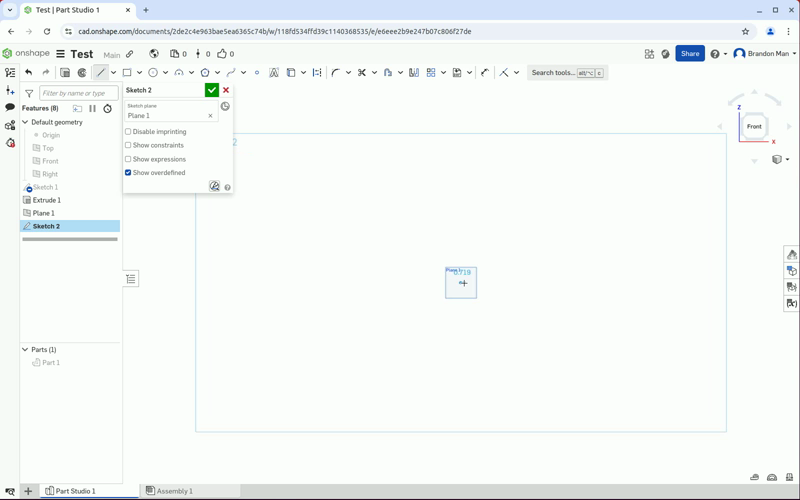
scroll(6)
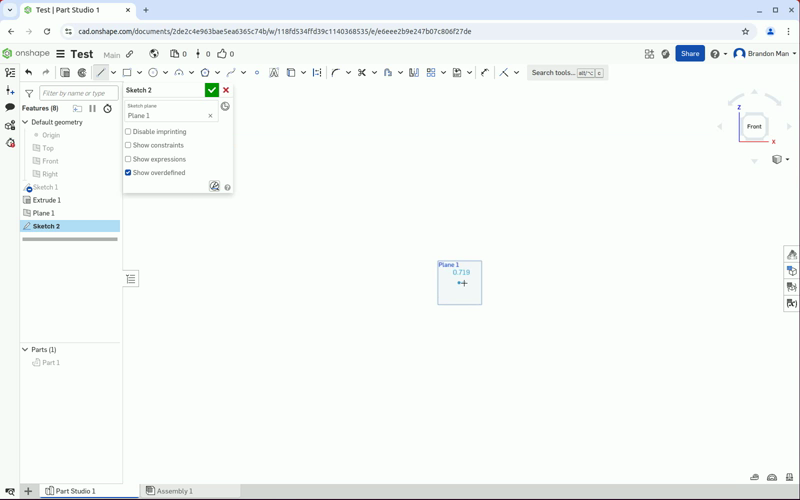
scroll(6)
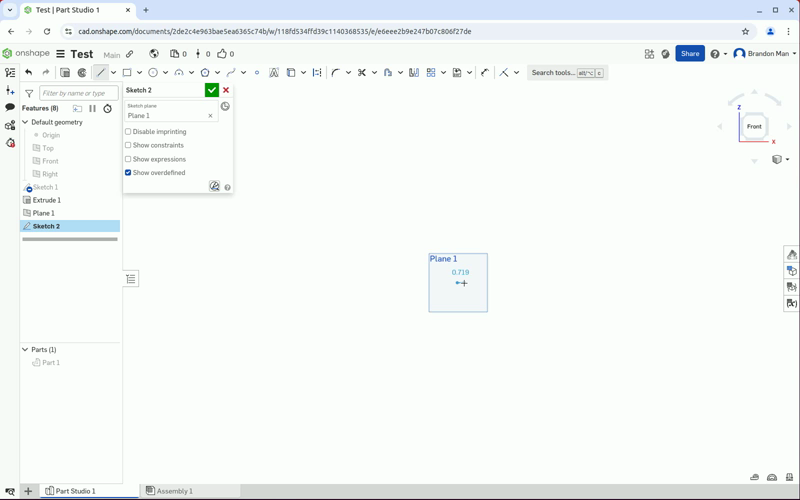
scroll(6)
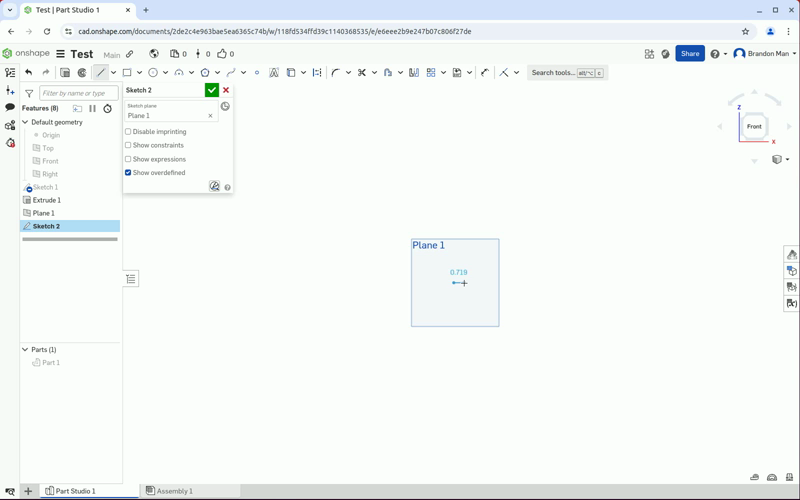
scroll(6)
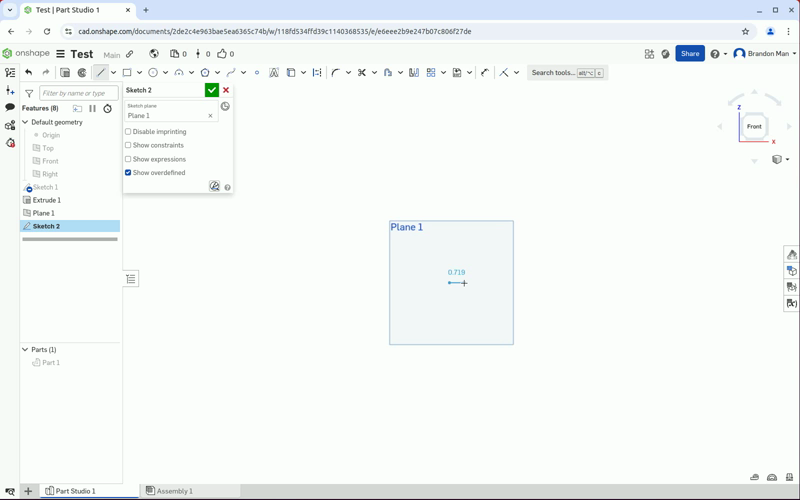
scroll(6)
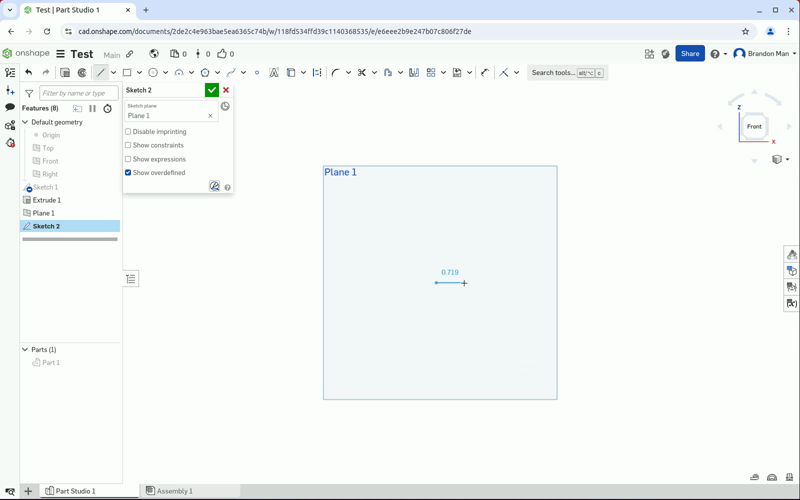
scroll(6)
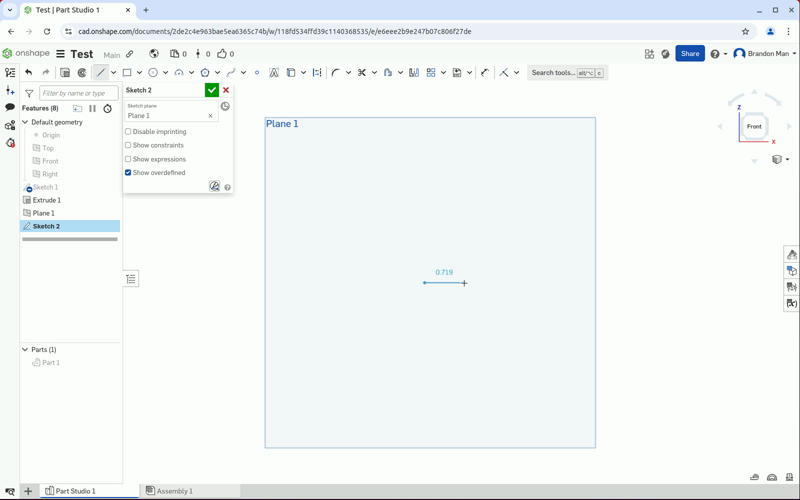
click(464, 282)
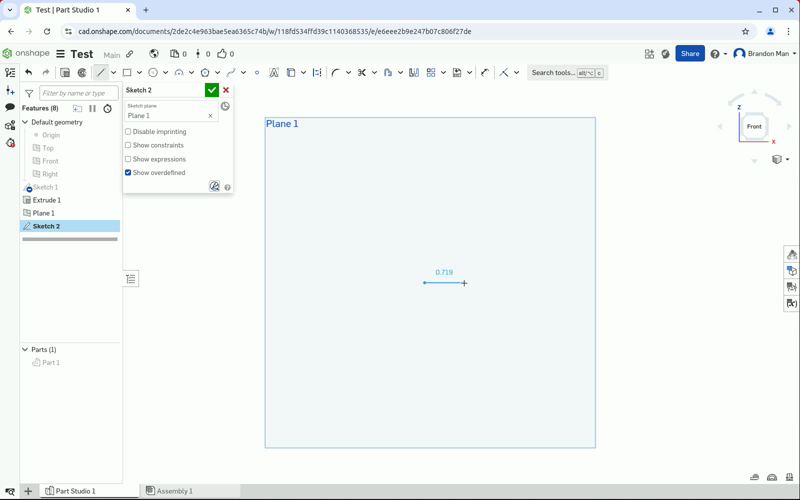
scroll(-6)
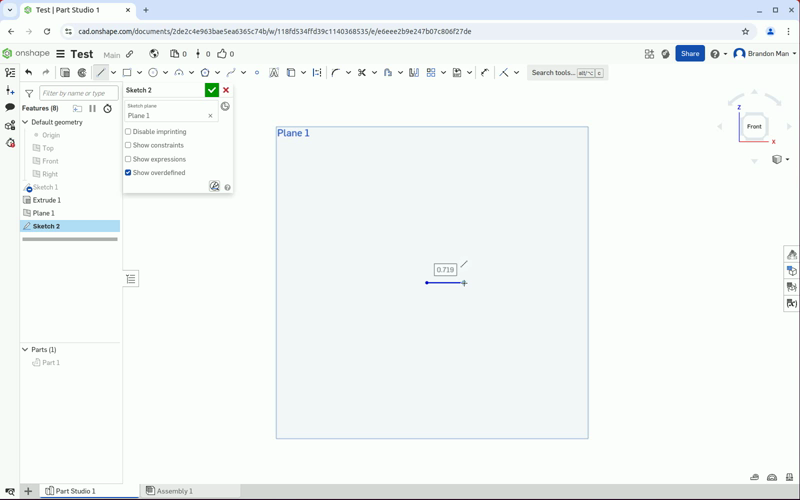
scroll(-6)
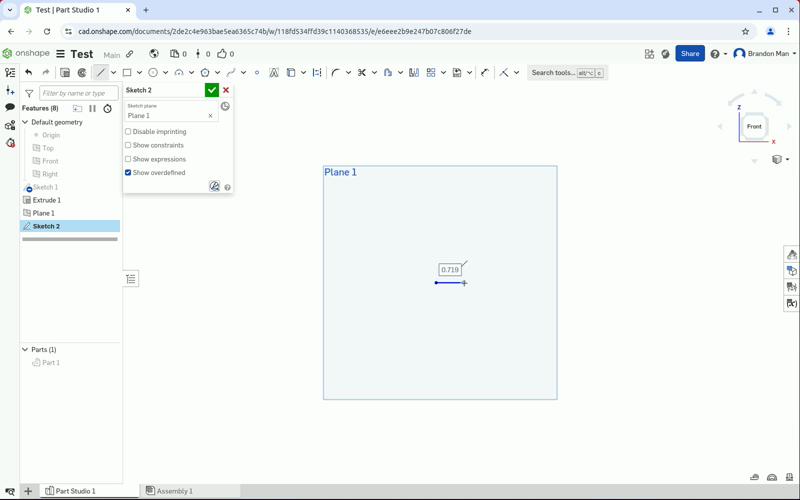
scroll(-6)
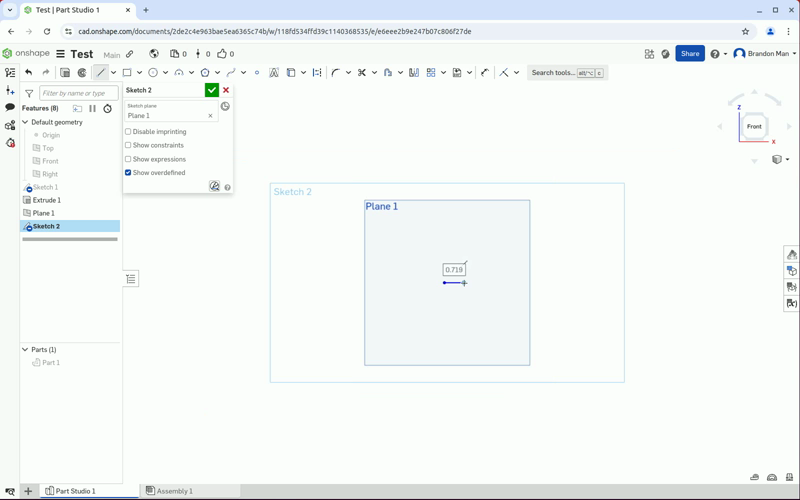
scroll(-6)
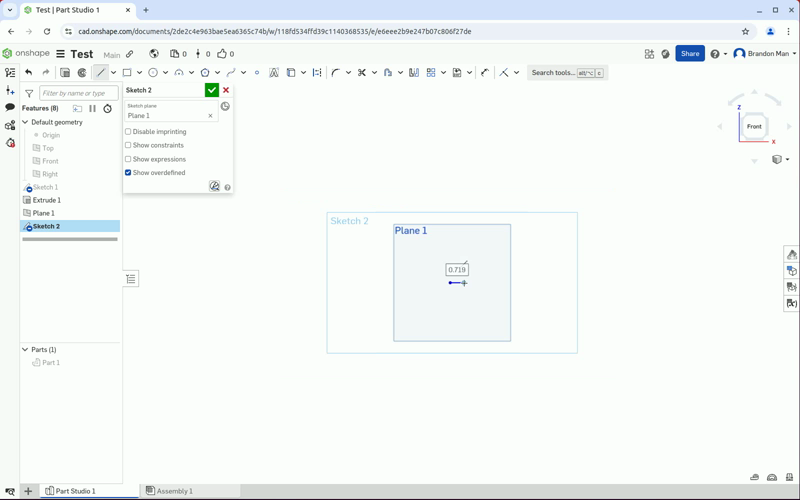
scroll(-6)
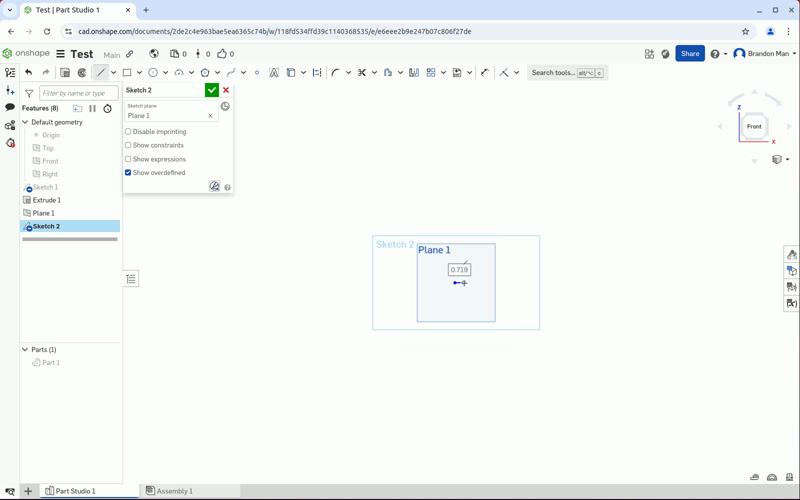
scroll(-6)
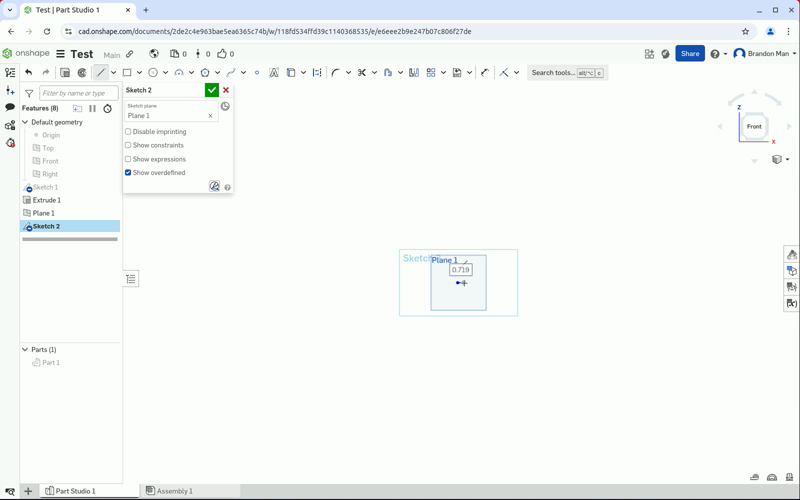
scroll(-6)
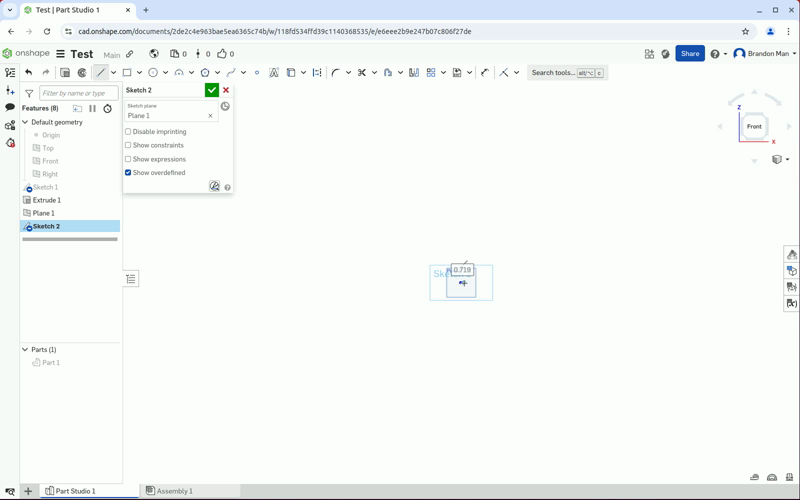
key_up(shift)
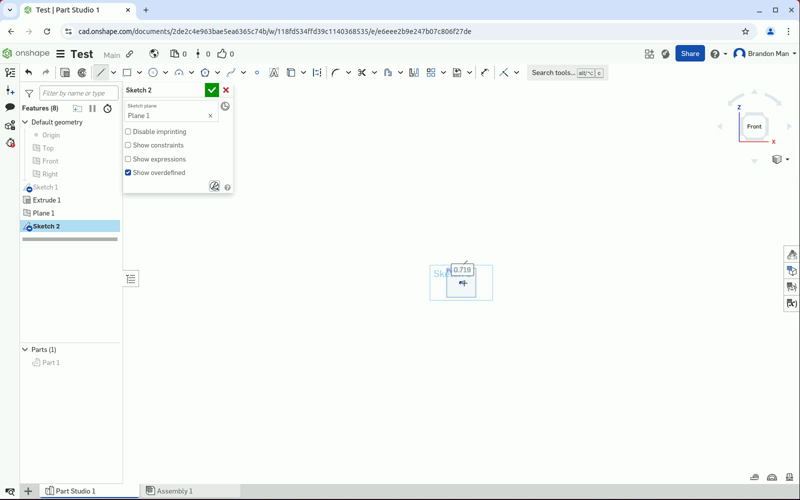
key_down(shift)
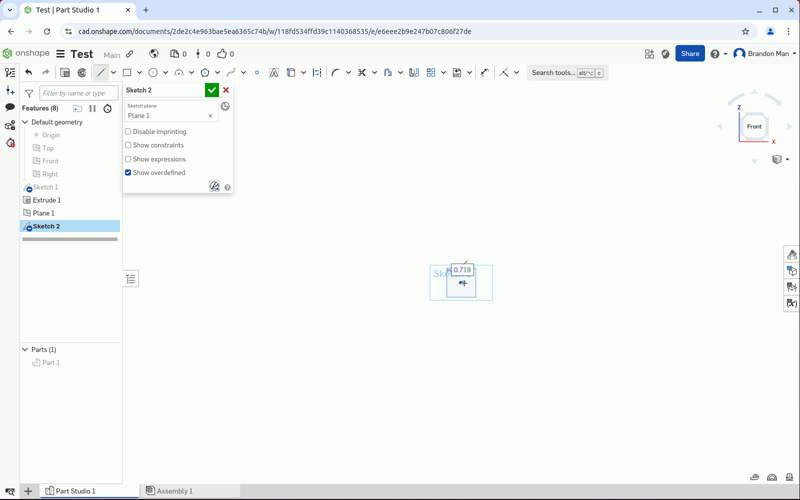
mouse_move(494, 282)
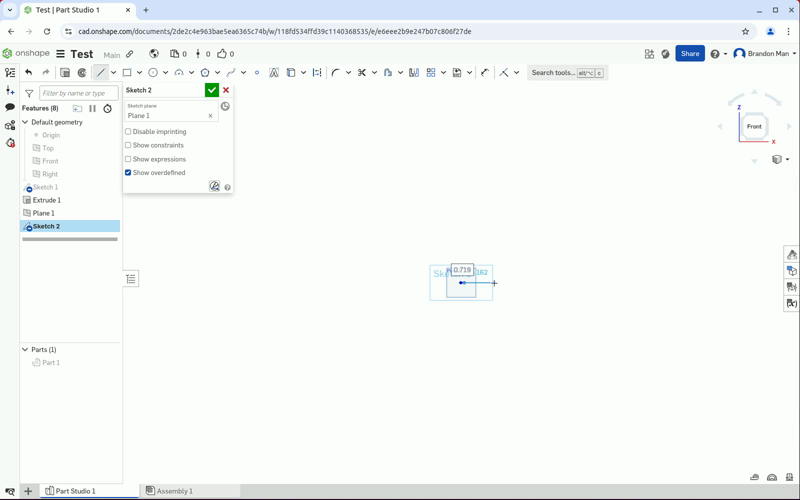
mouse_move(464, 270)
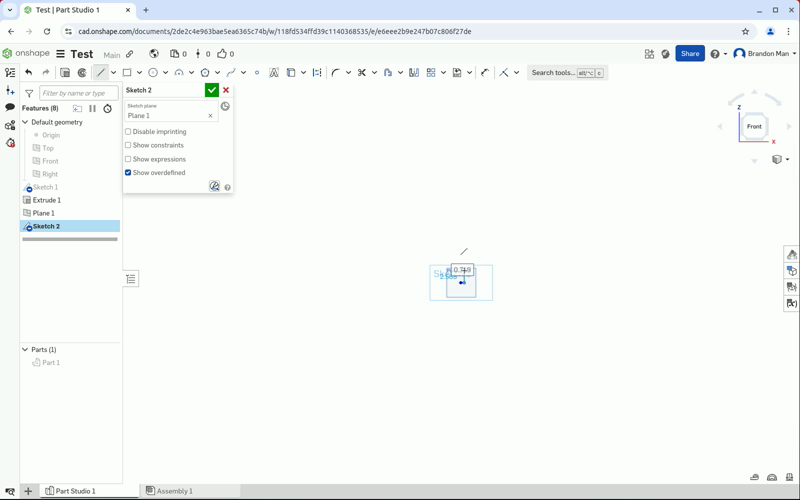
click(464, 270)
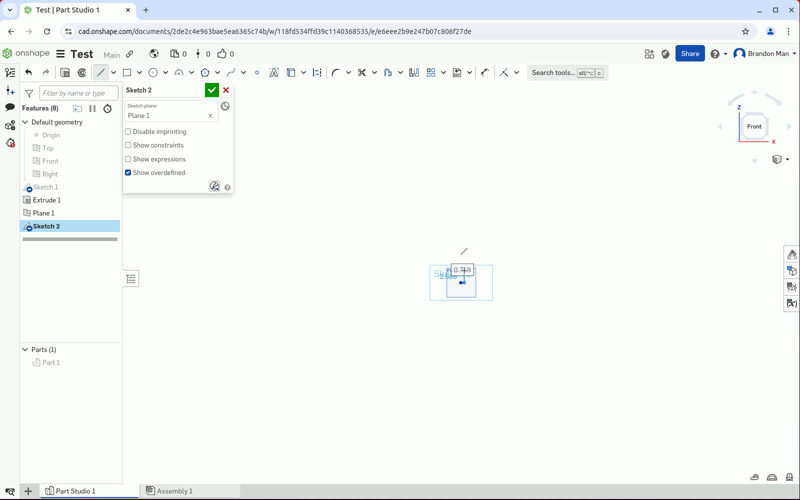
key_up(shift)
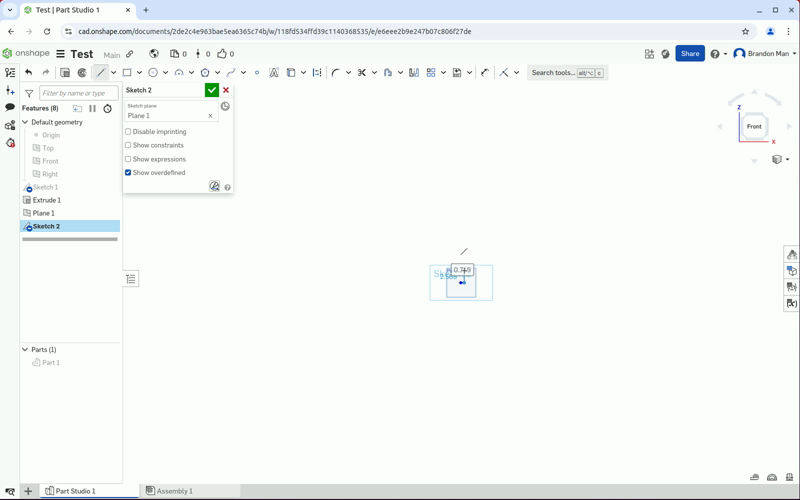
key_down(shift)
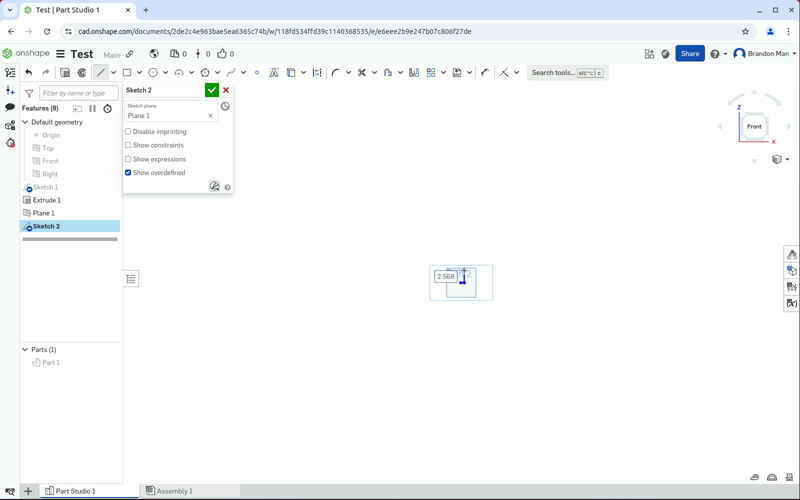
mouse_move(494, 270)
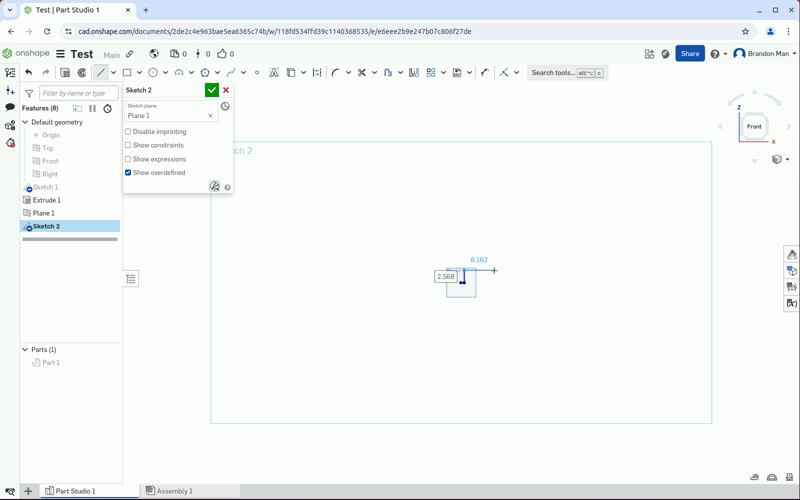
mouse_move(460, 270)
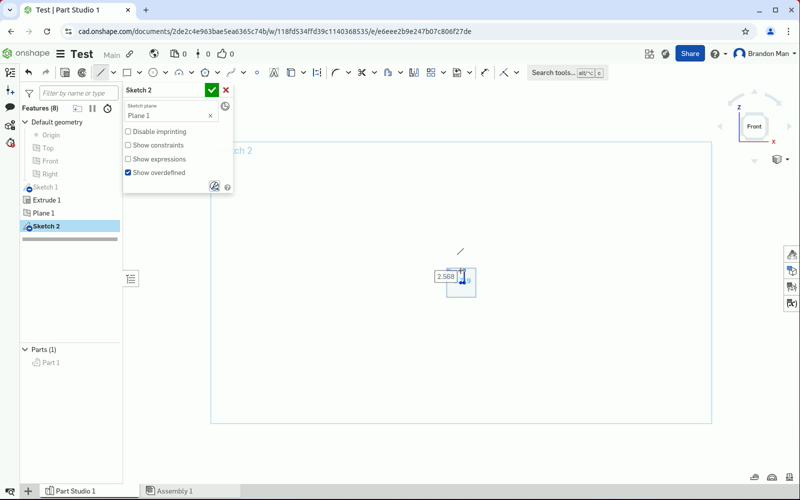
scroll(6)
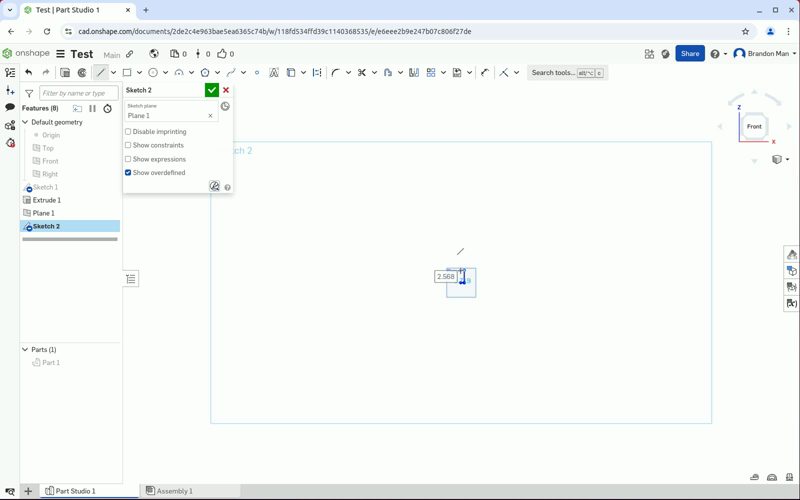
scroll(6)
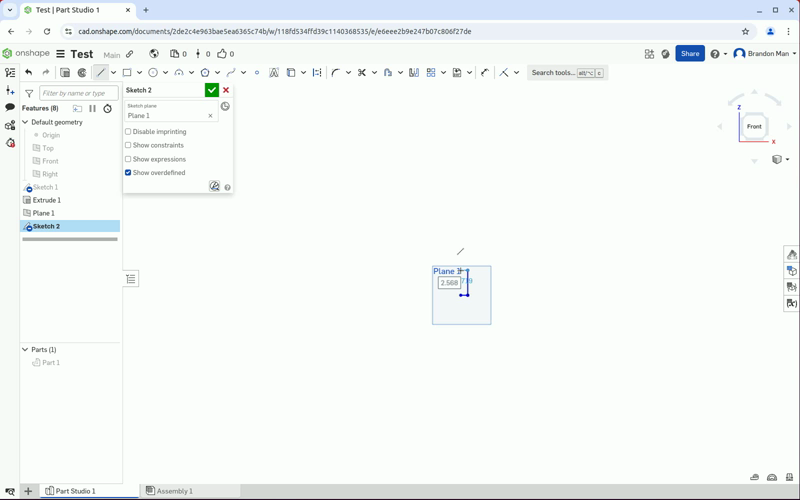
scroll(6)
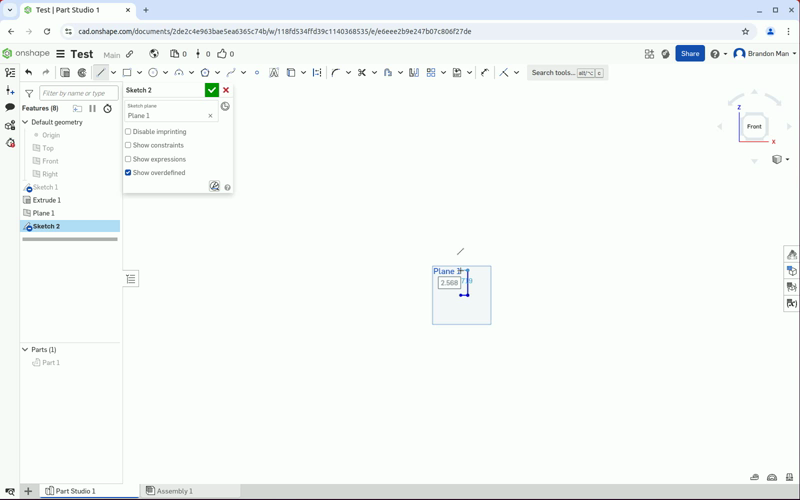
scroll(6)
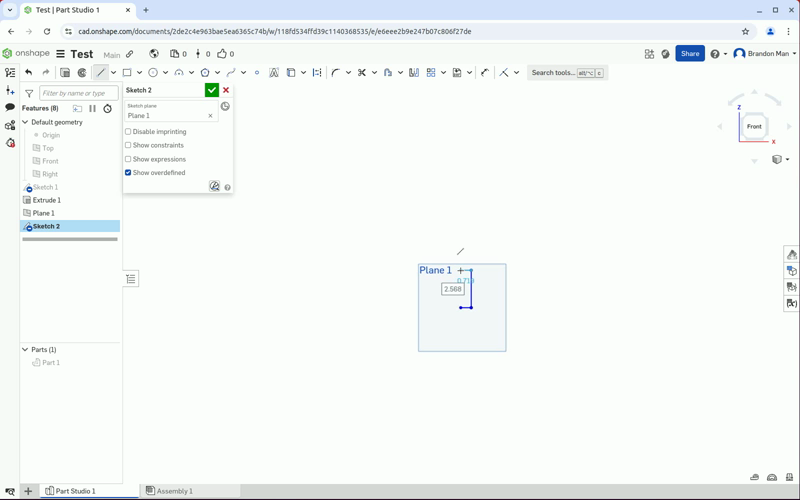
scroll(6)
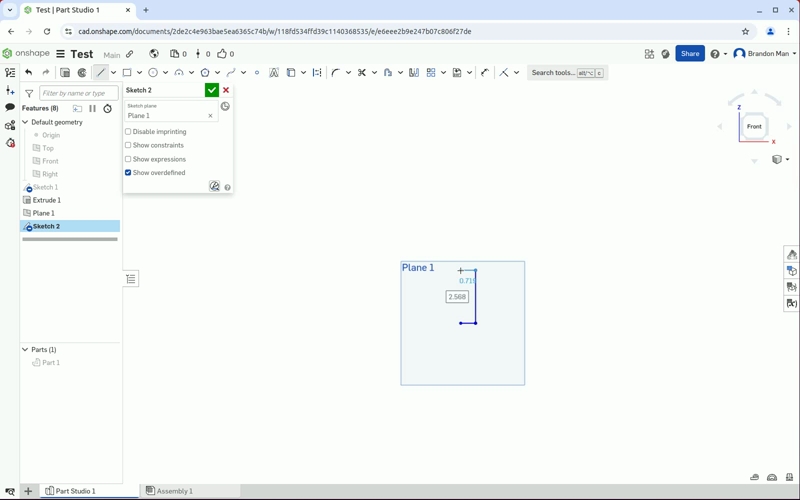
scroll(6)
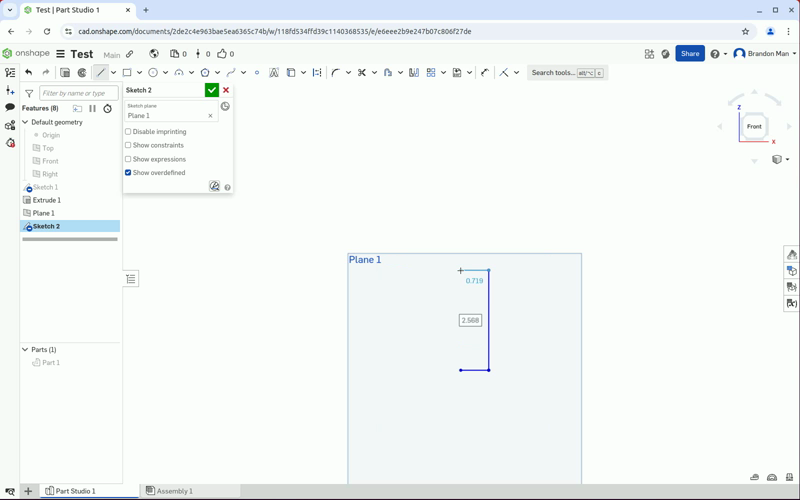
scroll(6)
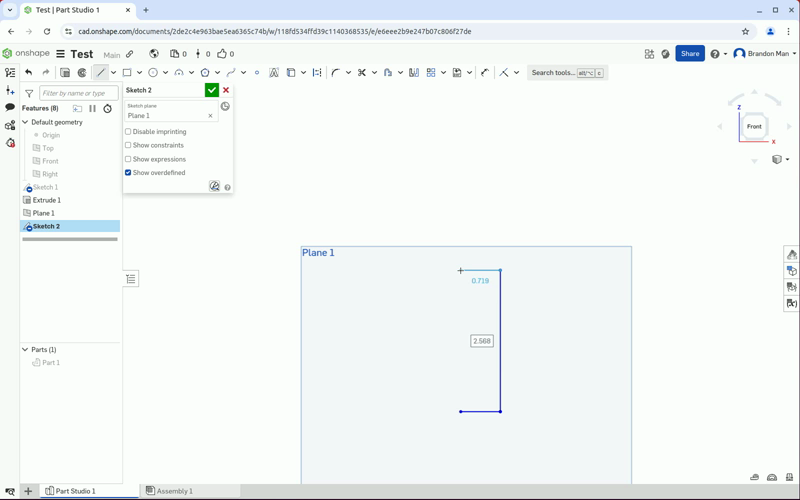
click(460, 270)
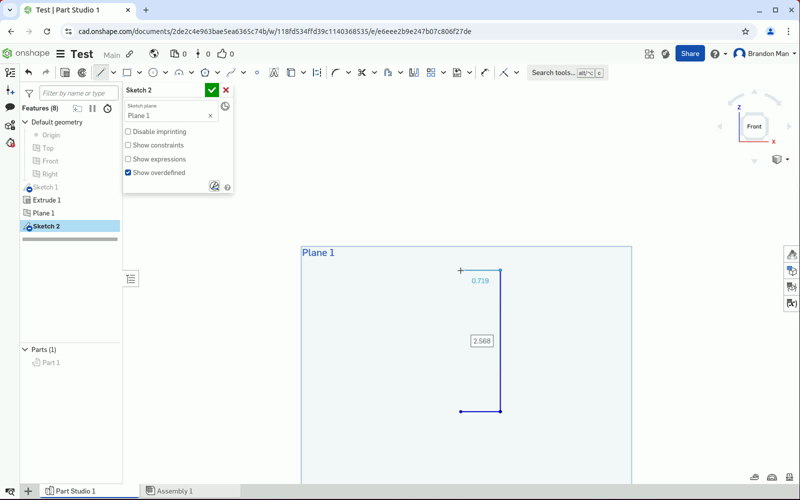
scroll(-6)
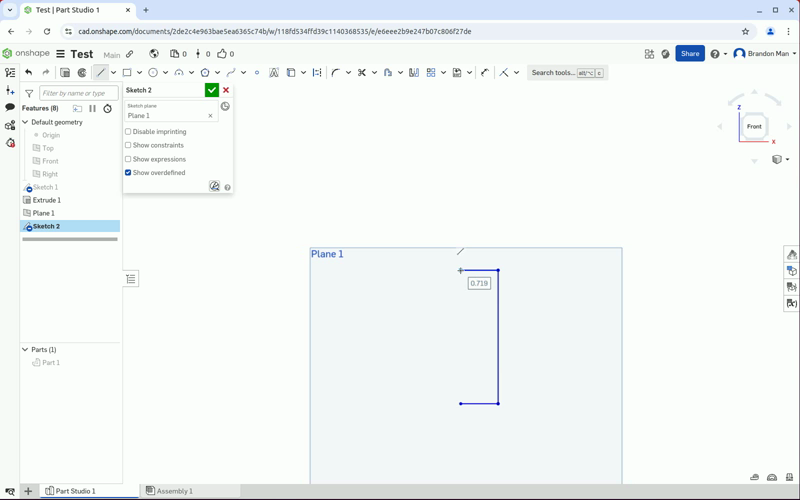
scroll(-6)
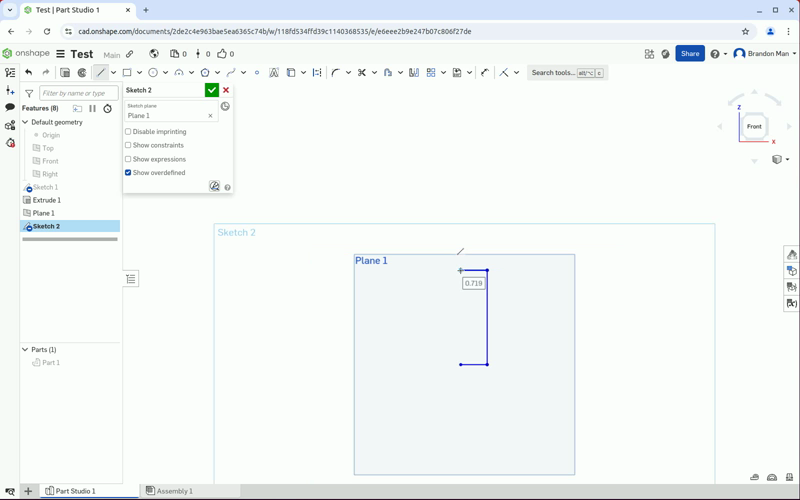
scroll(-6)
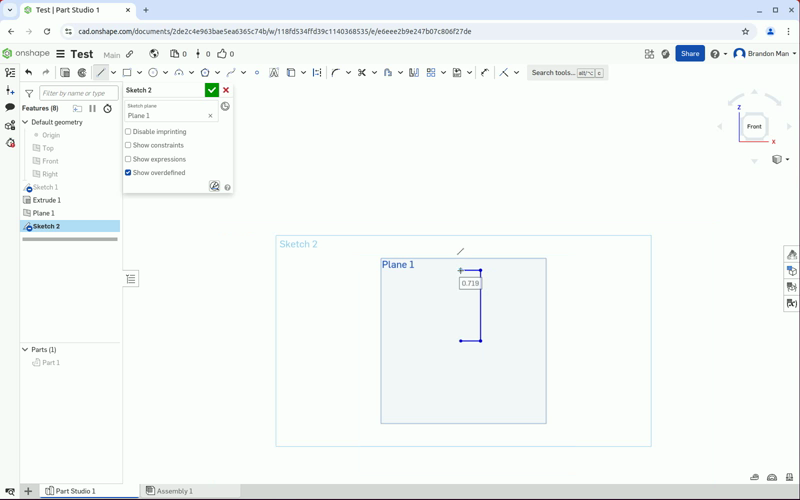
scroll(-6)
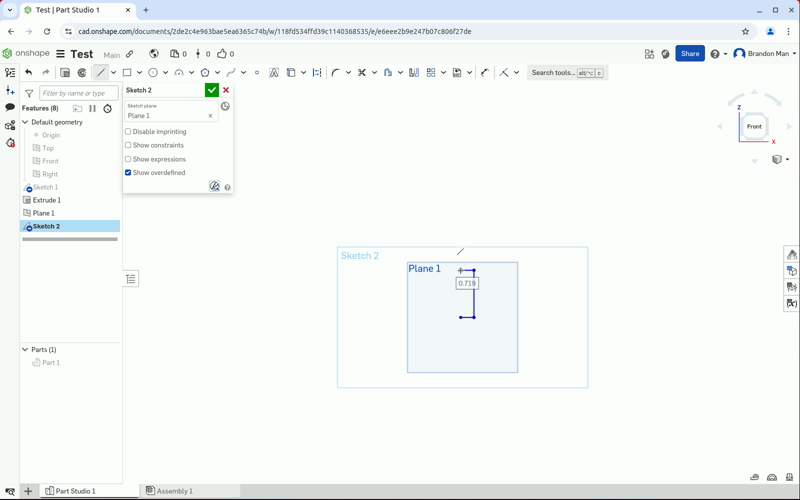
scroll(-6)
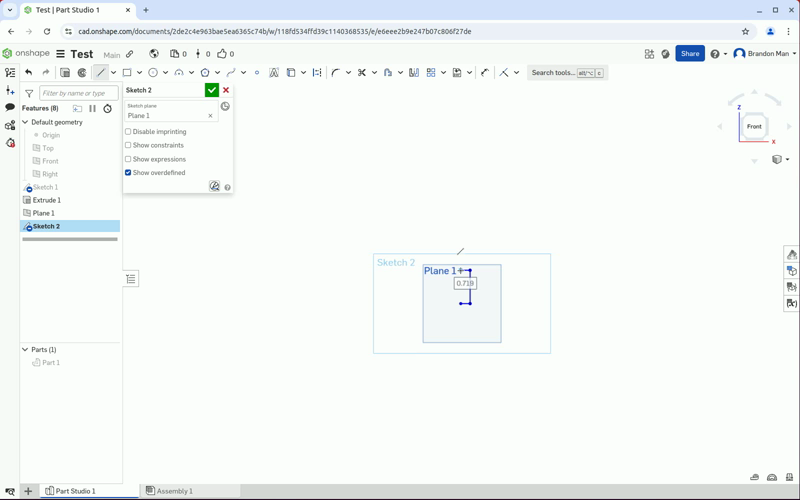
scroll(-6)
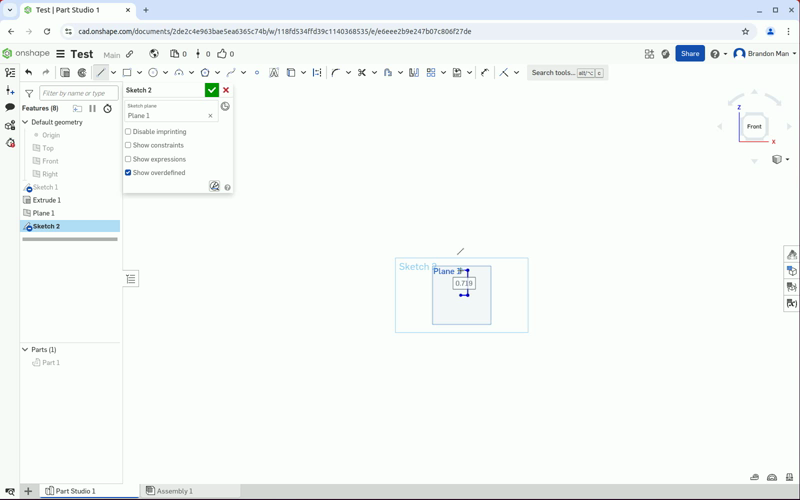
scroll(-6)
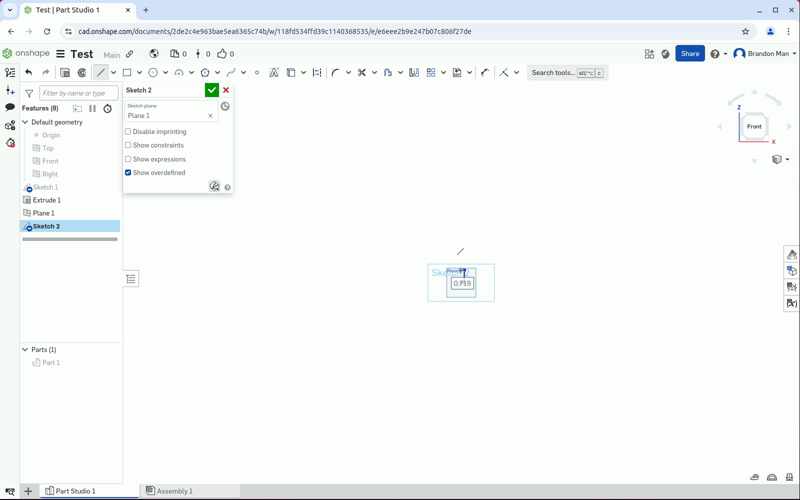
key_up(shift)
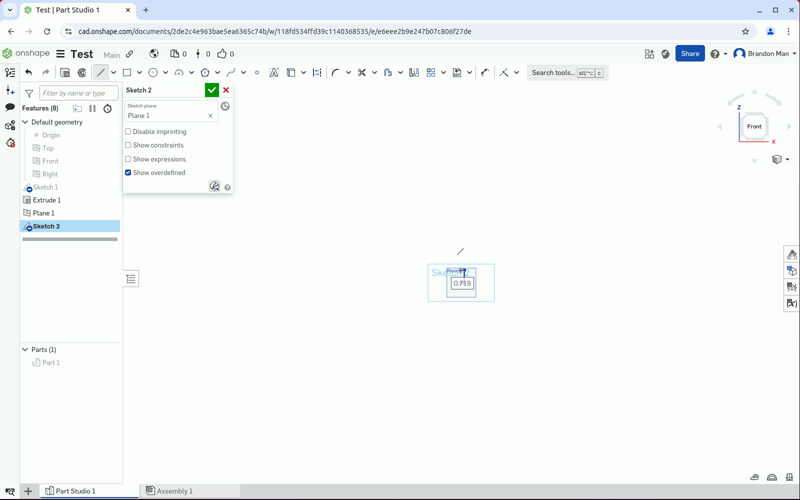
mouse_move(490, 270)
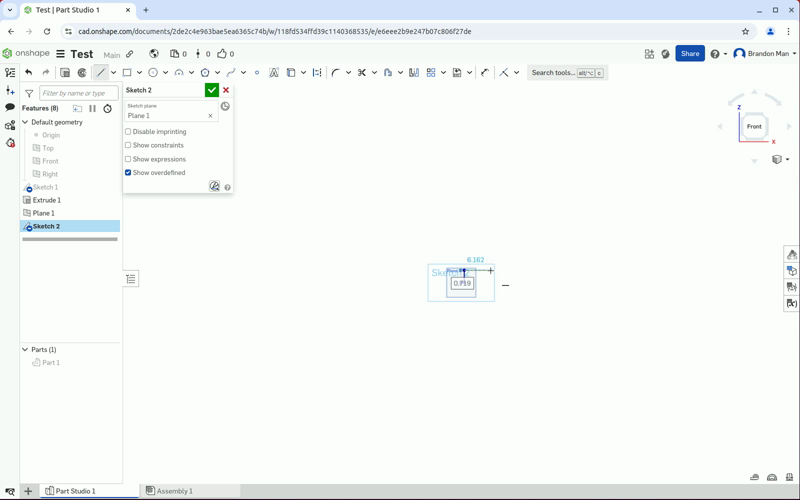
key_down(shift)
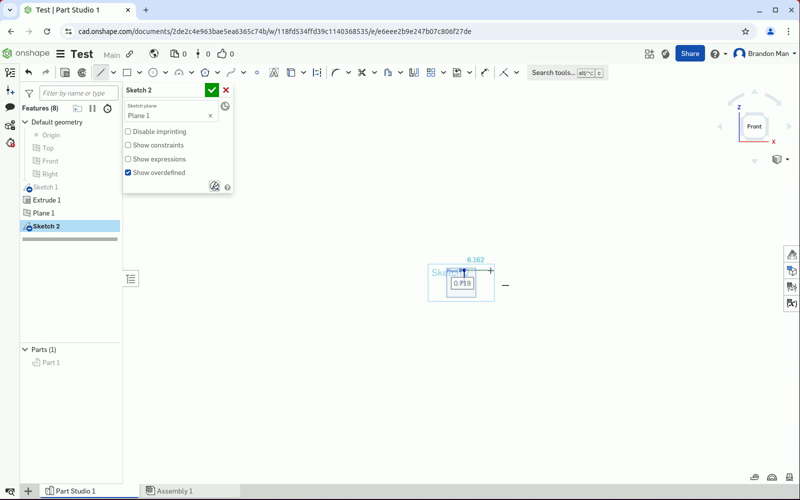
mouse_move(460, 282)
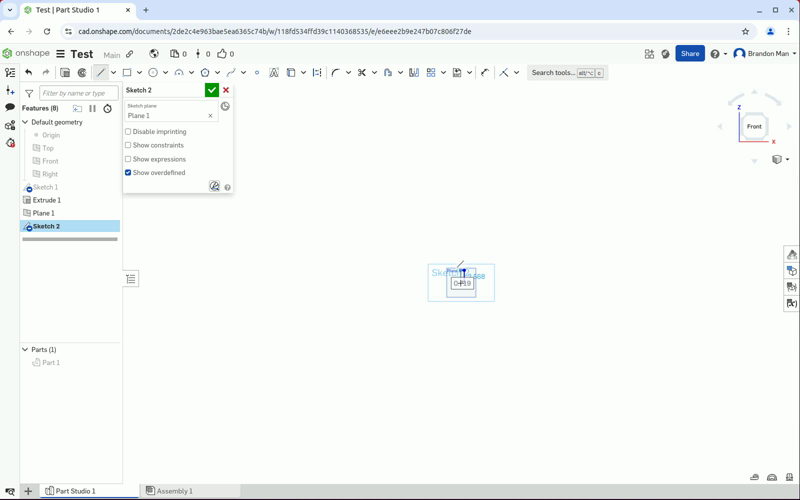
scroll(6)
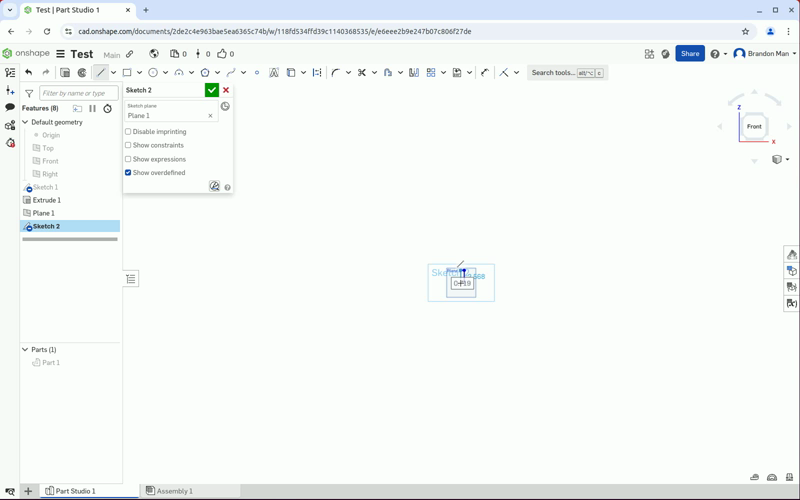
scroll(6)
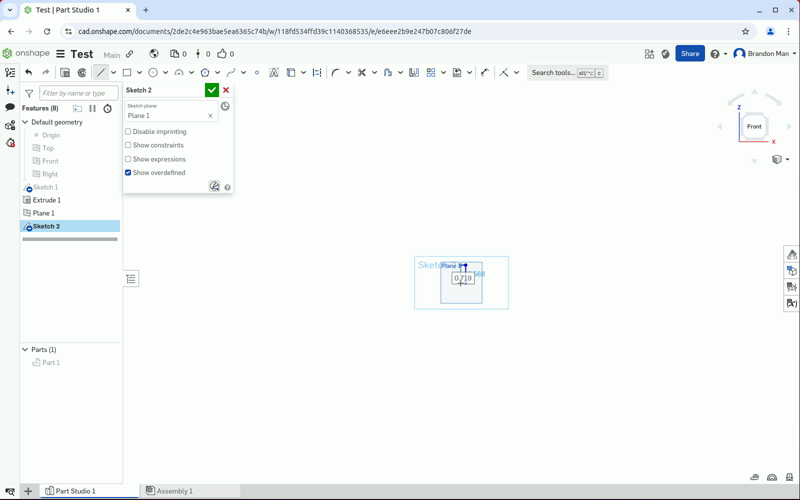
scroll(6)
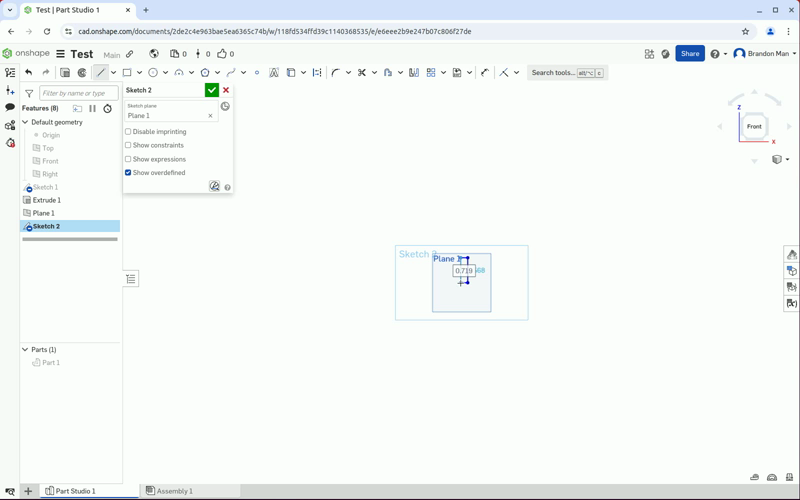
scroll(6)
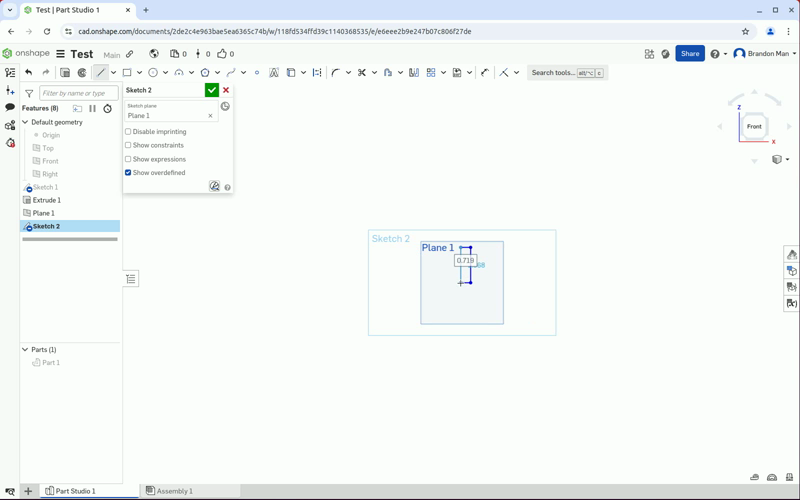
scroll(6)
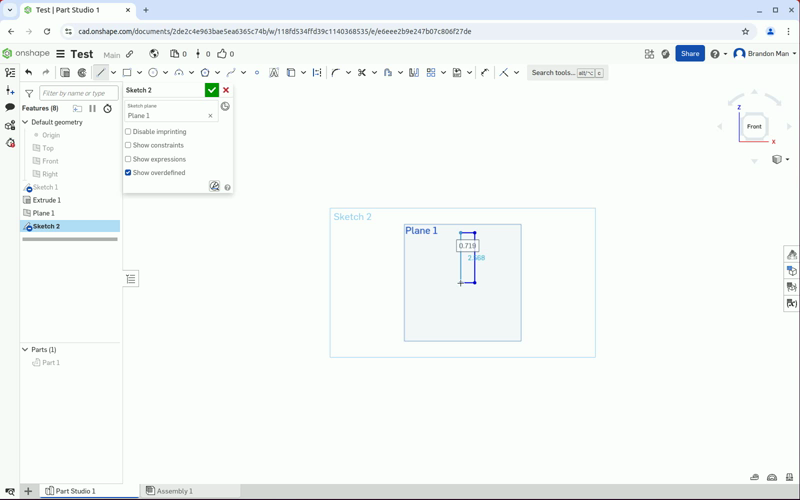
scroll(6)
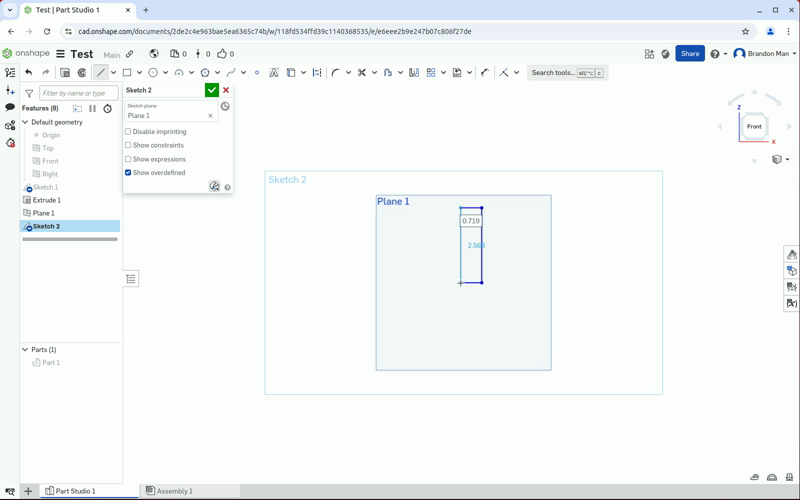
scroll(6)
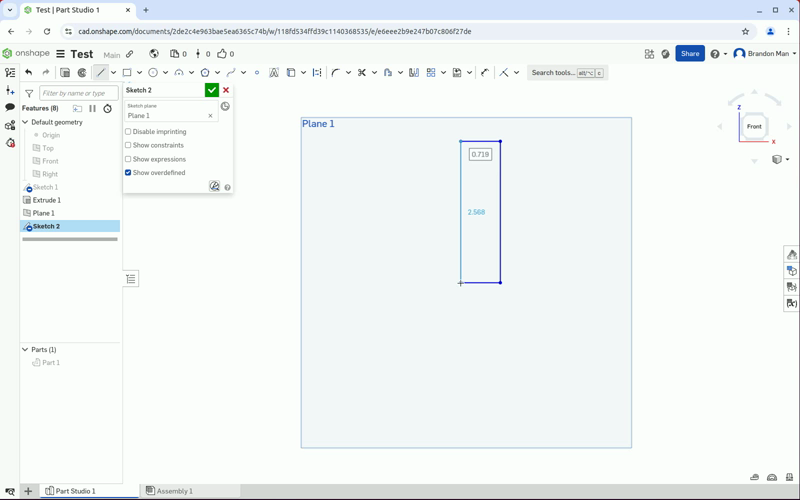
key_up(shift)
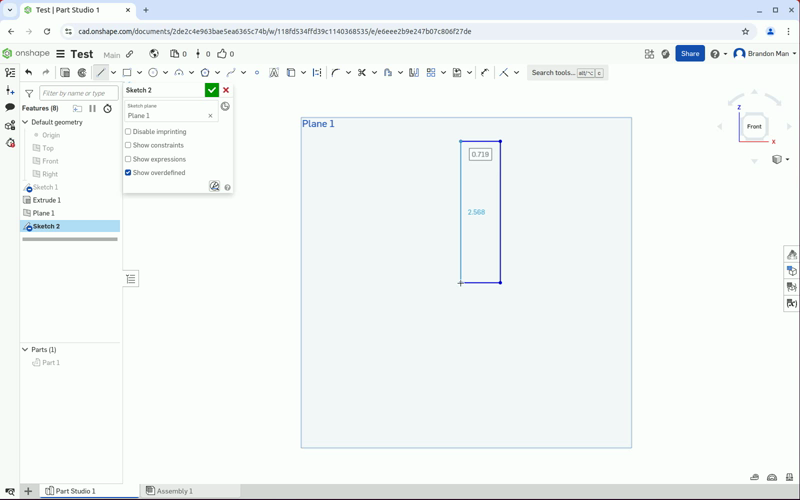
click(460, 282)
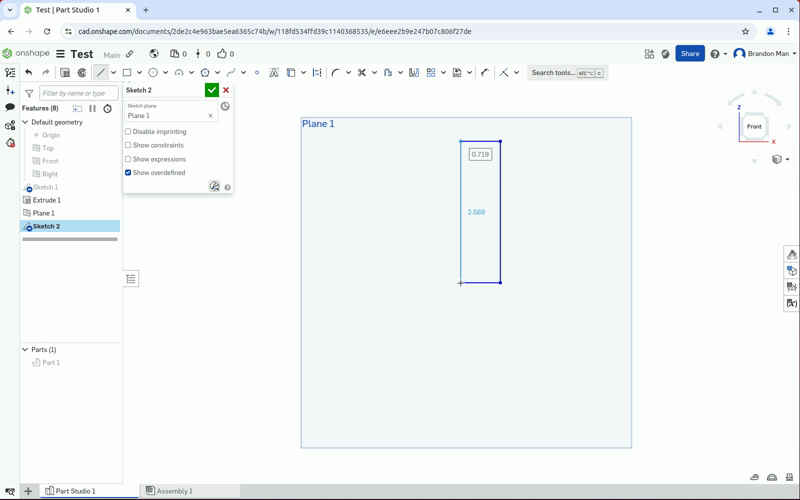
scroll(-6)
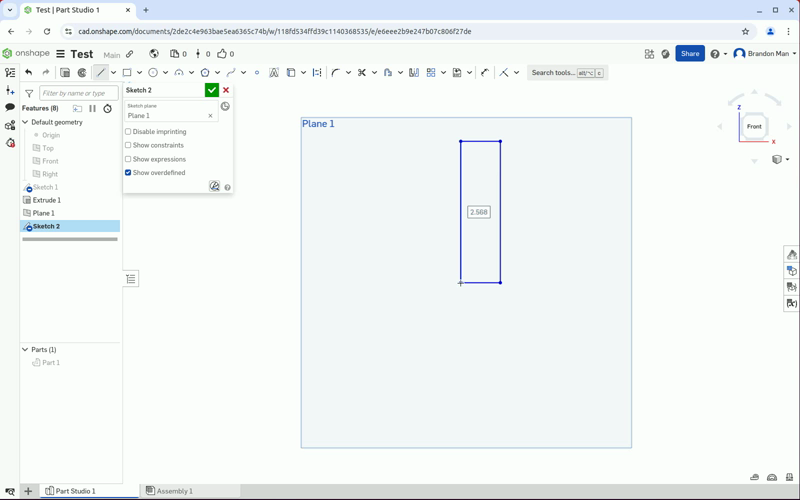
scroll(-6)
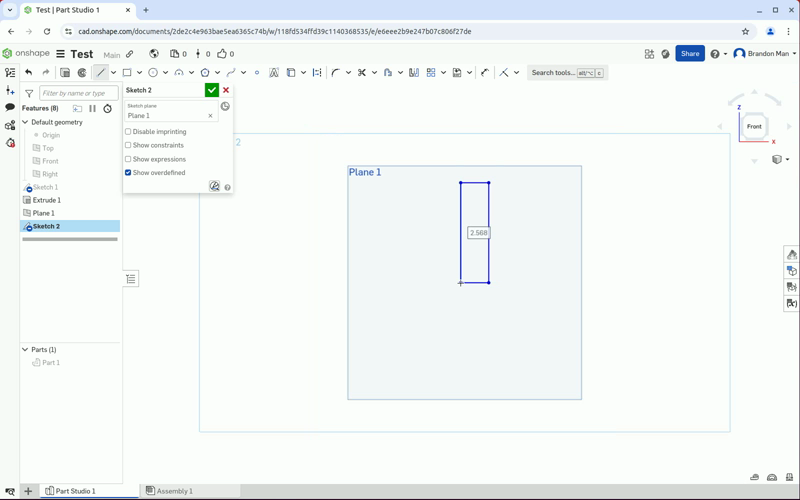
scroll(-6)
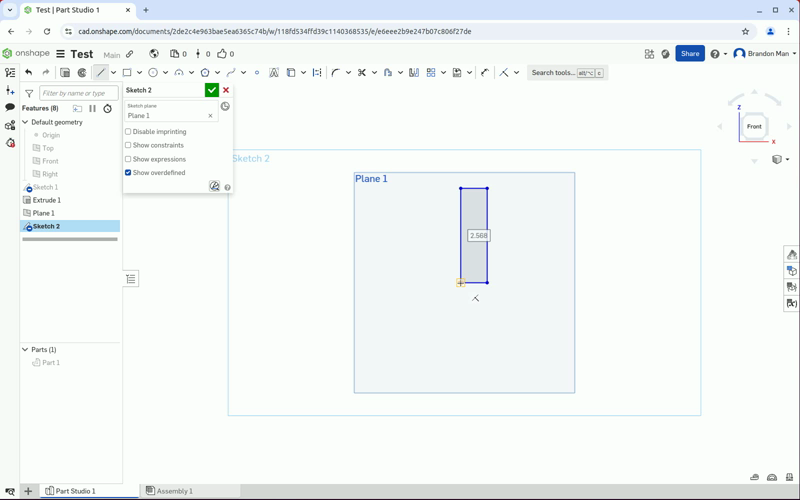
scroll(-6)
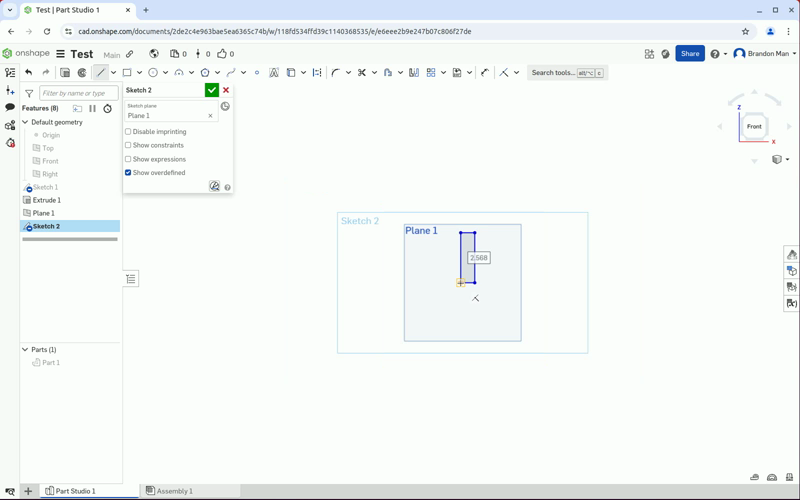
scroll(-6)
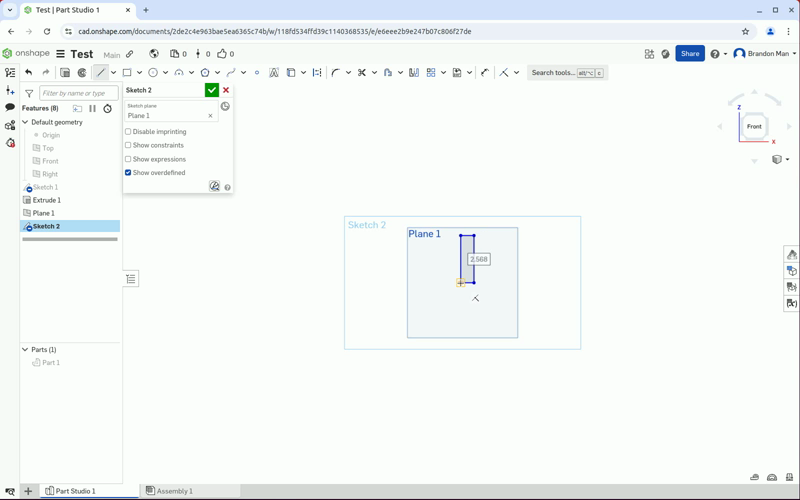
scroll(-6)
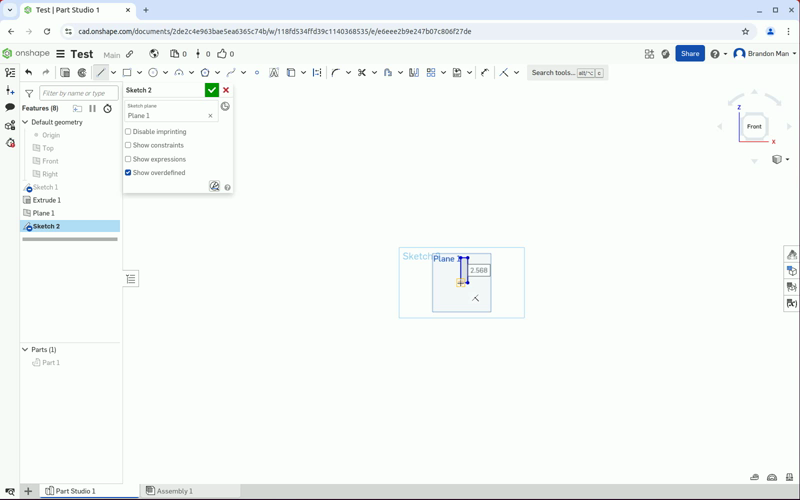
scroll(-6)
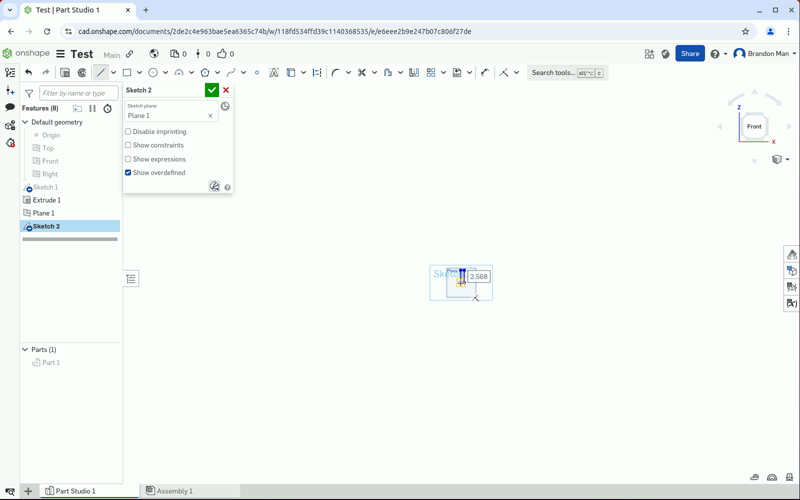
key(esc)
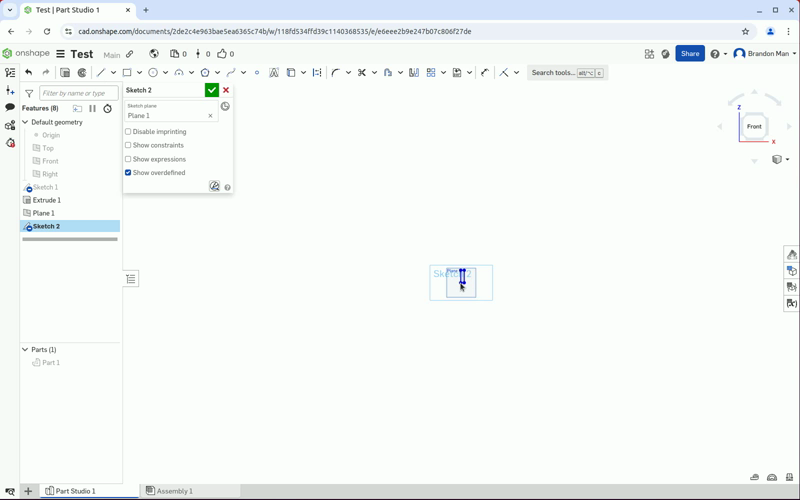
mouse_move(460, 276)
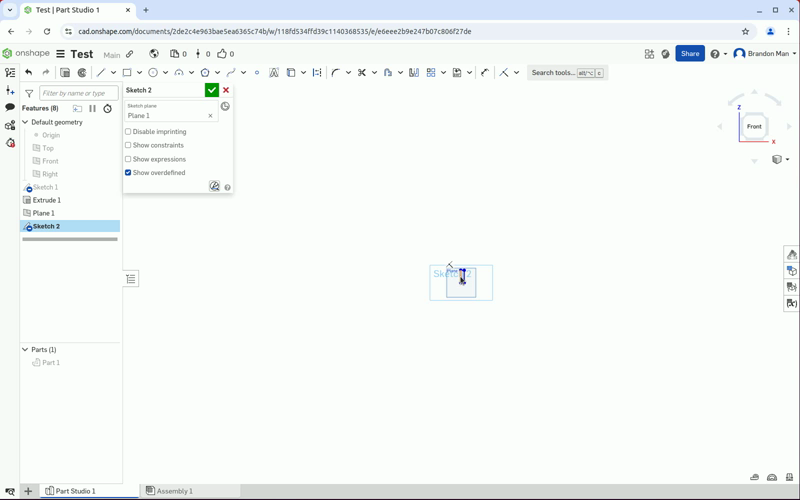
scroll(6)
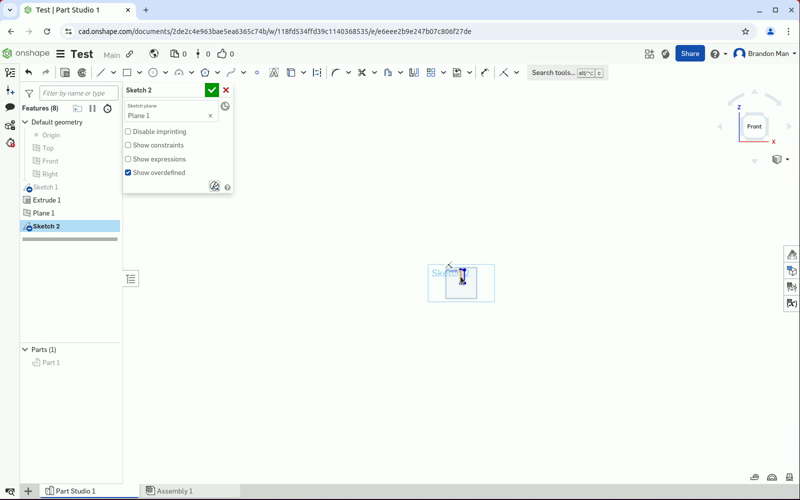
scroll(6)
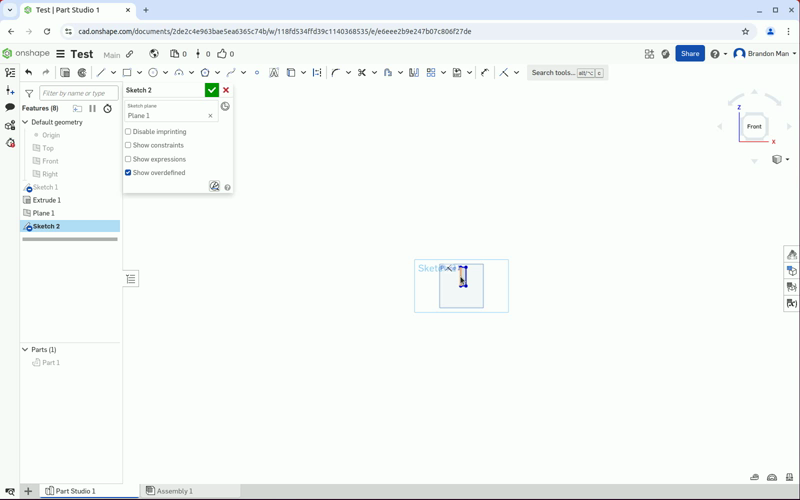
scroll(6)
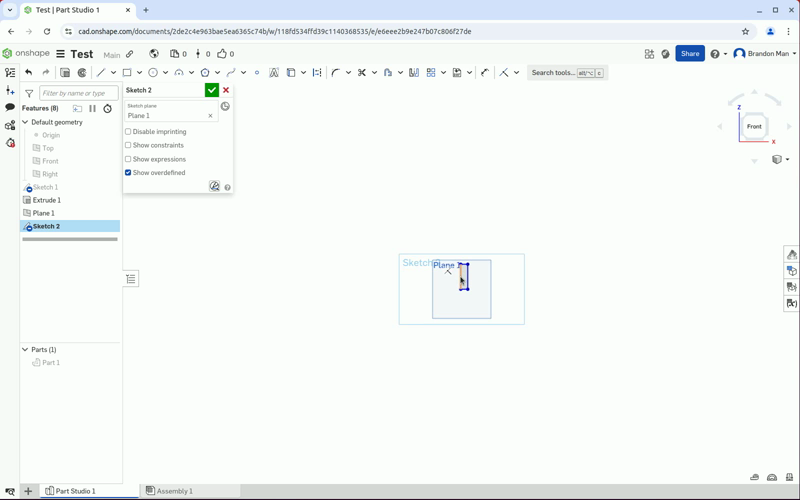
scroll(6)
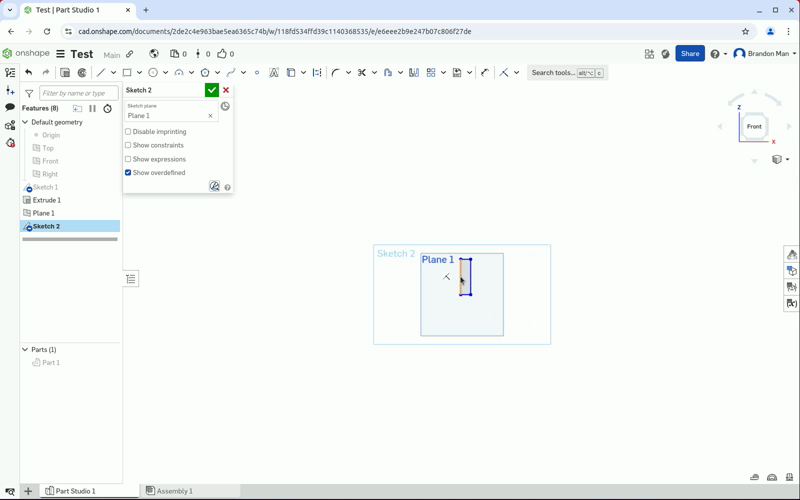
scroll(6)
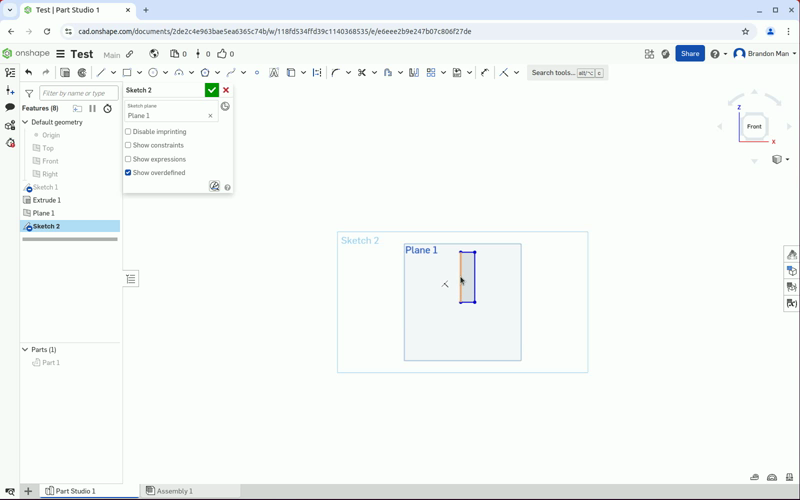
scroll(6)
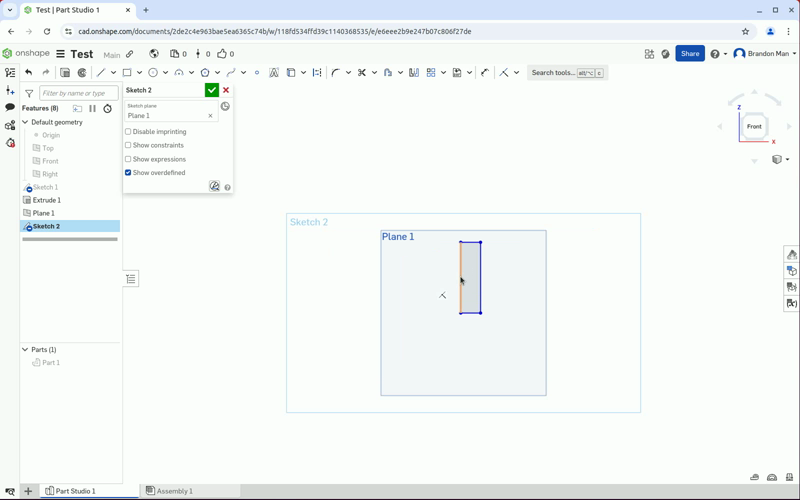
scroll(6)
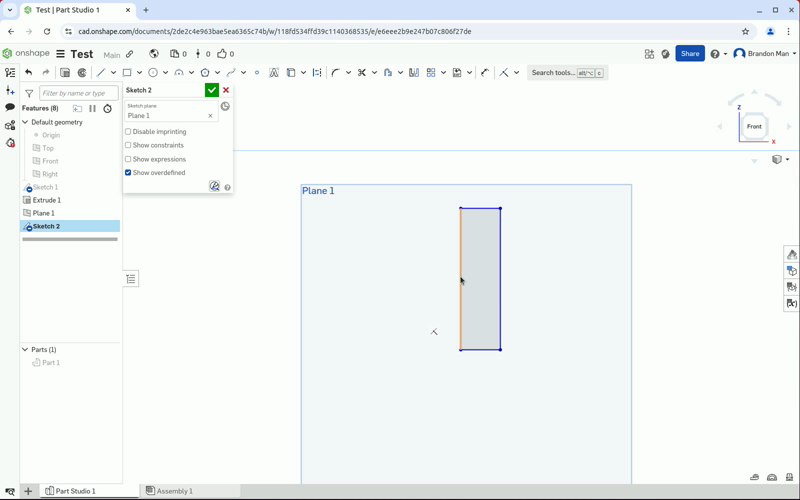
click(460, 276)
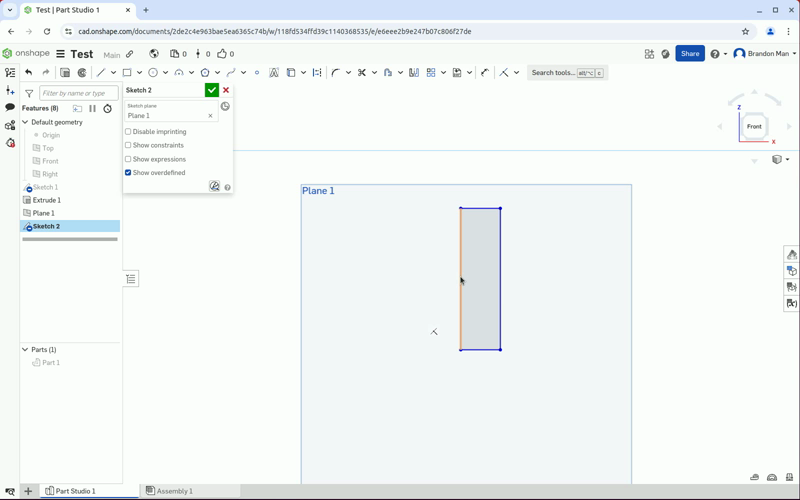
scroll(-6)
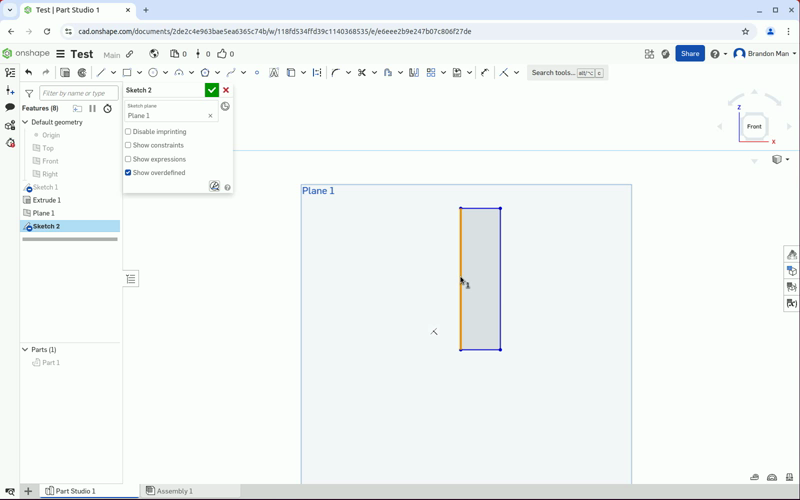
scroll(-6)
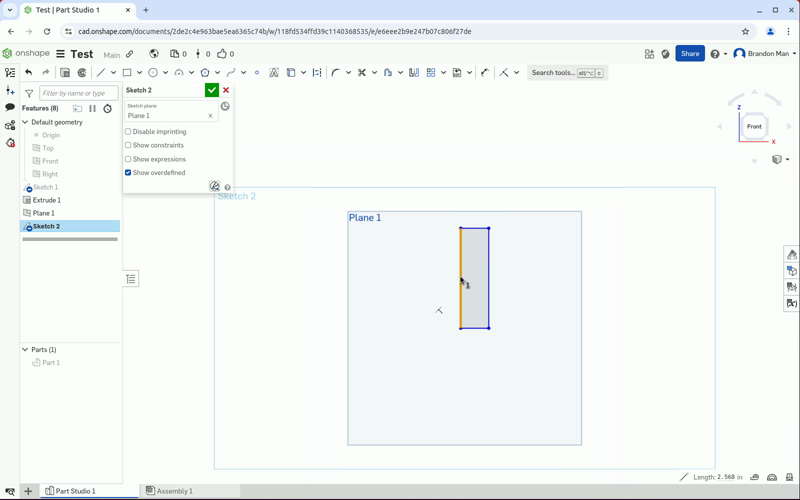
scroll(-6)
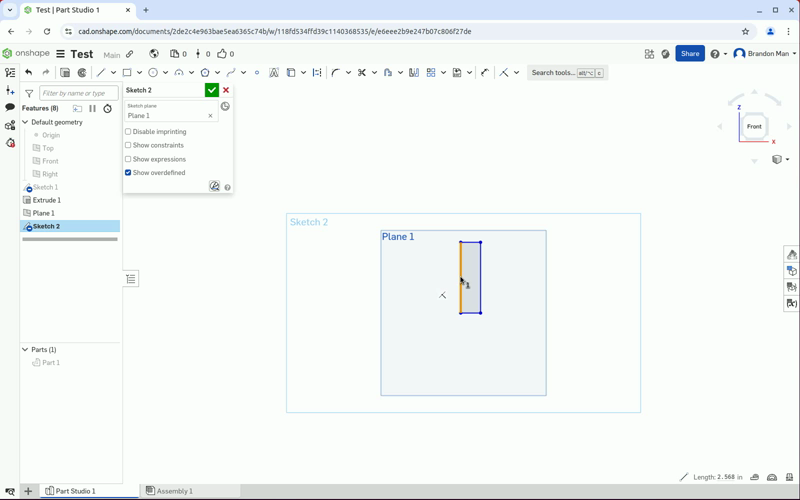
scroll(-6)
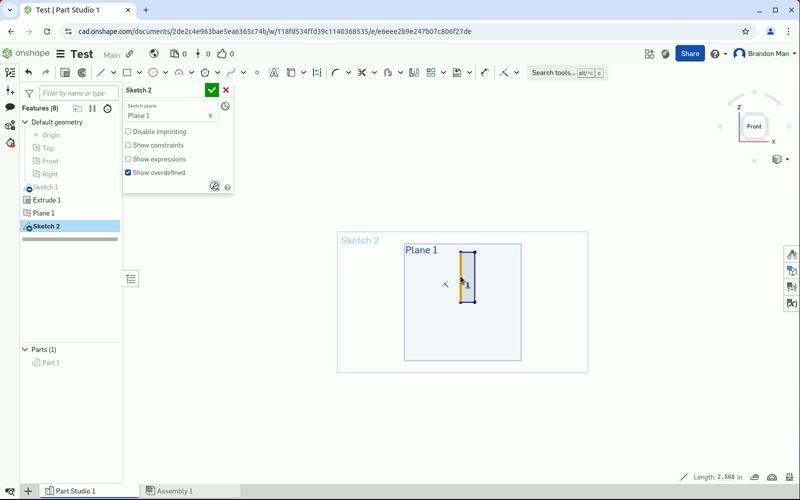
scroll(-6)
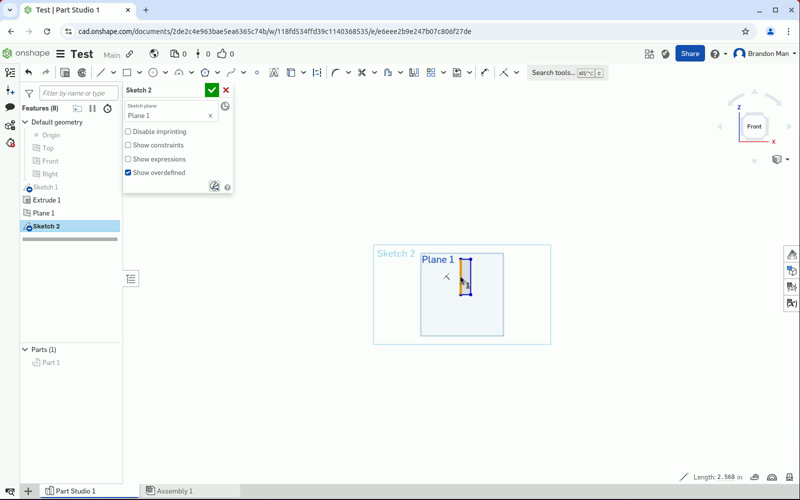
scroll(-6)
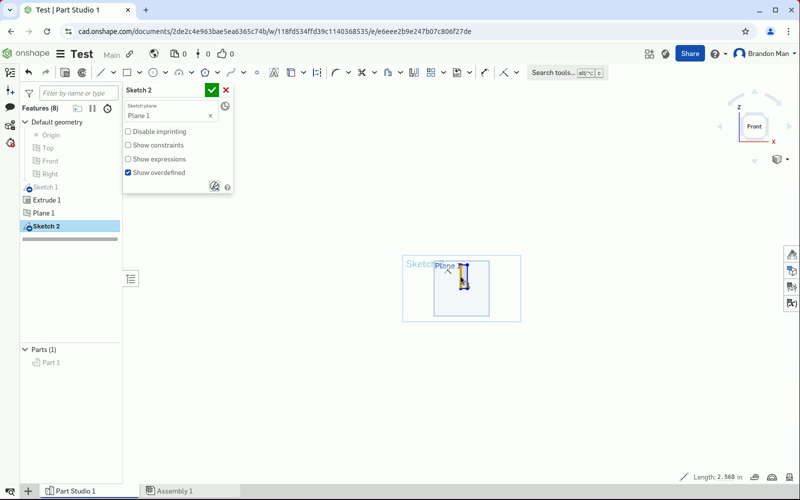
scroll(-6)
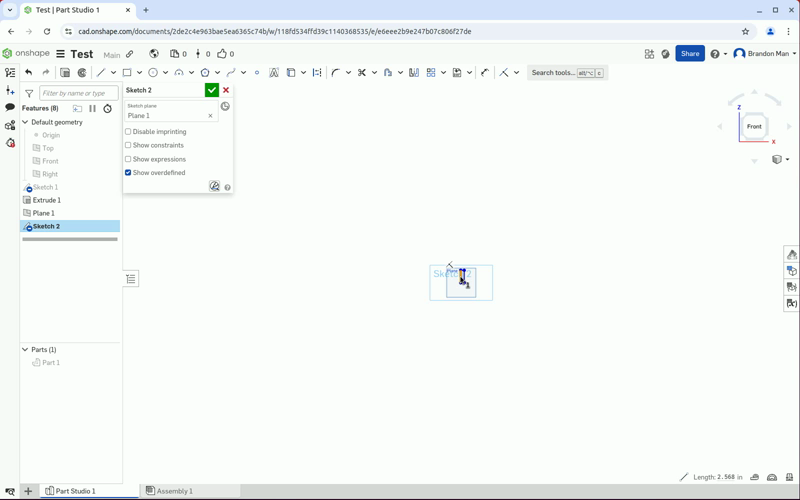
mouse_move(73, 352)
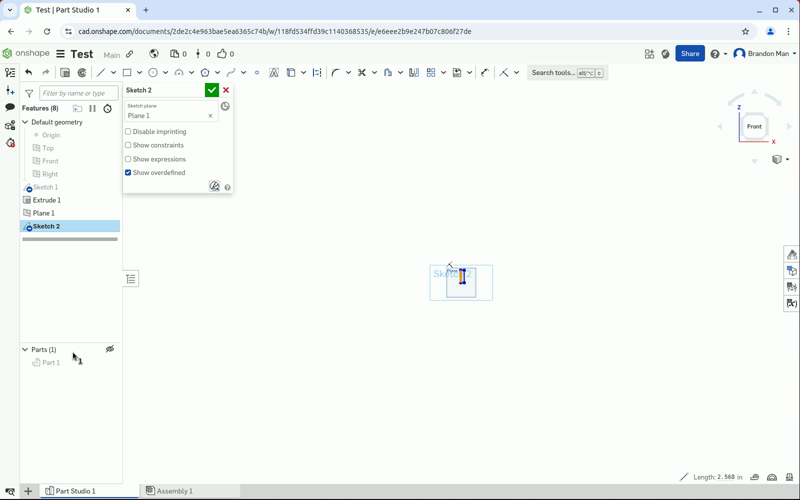
key(shift+y)
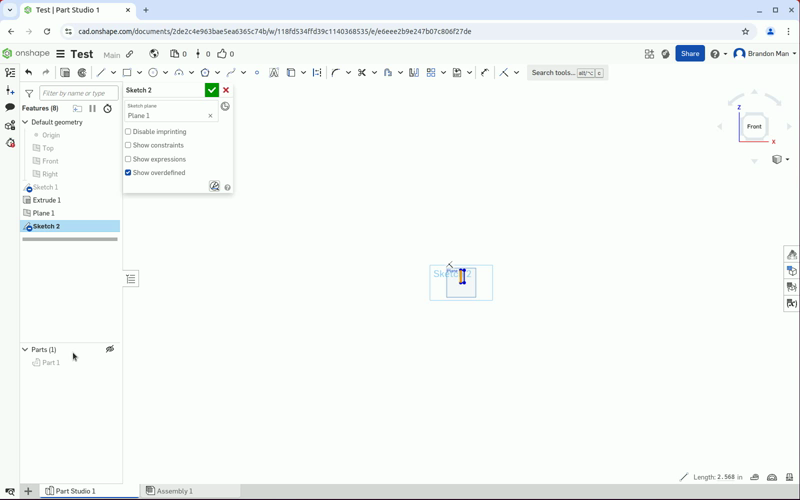
key(shift+e)
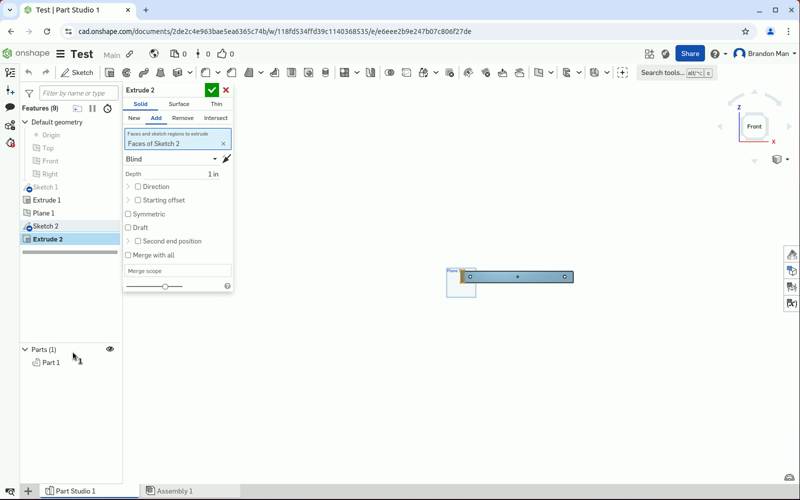
mouse_move(143, 106)
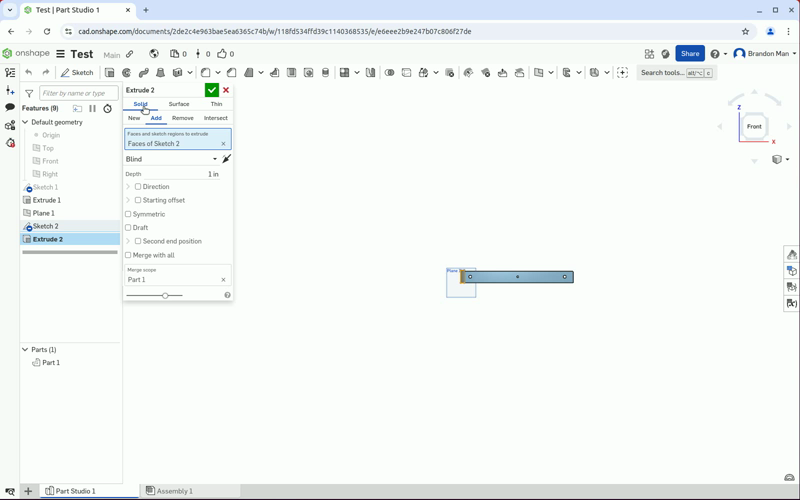
click(143, 106)
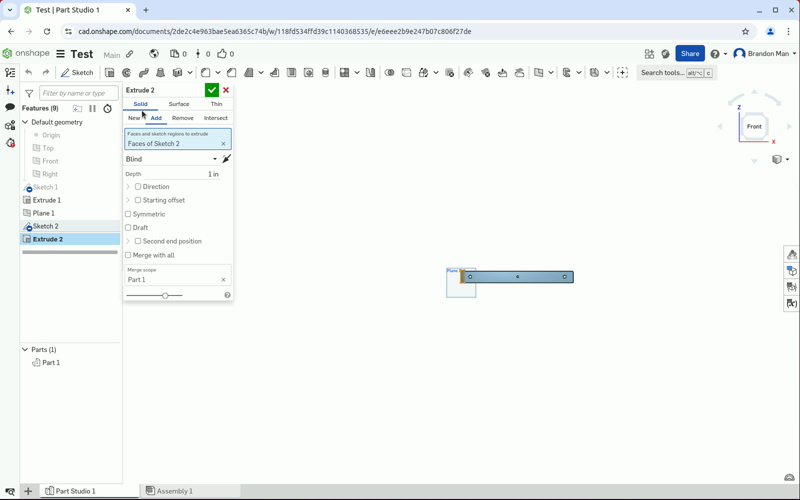
mouse_move(137, 120)
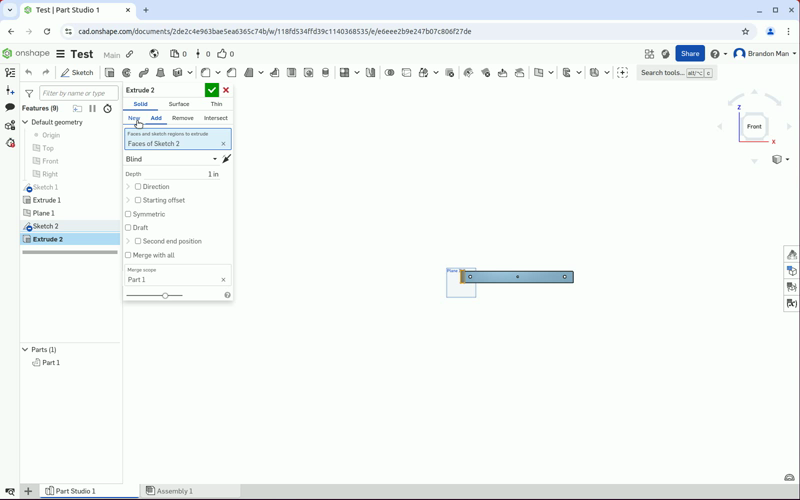
click(137, 120)
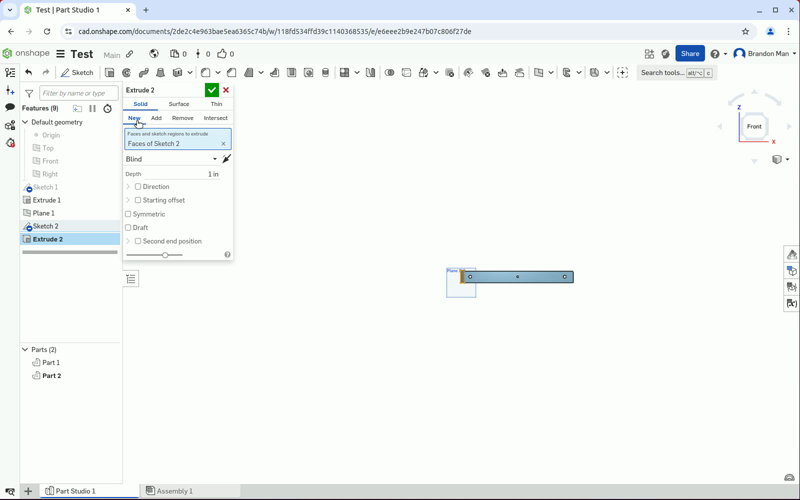
key(tab, 4)
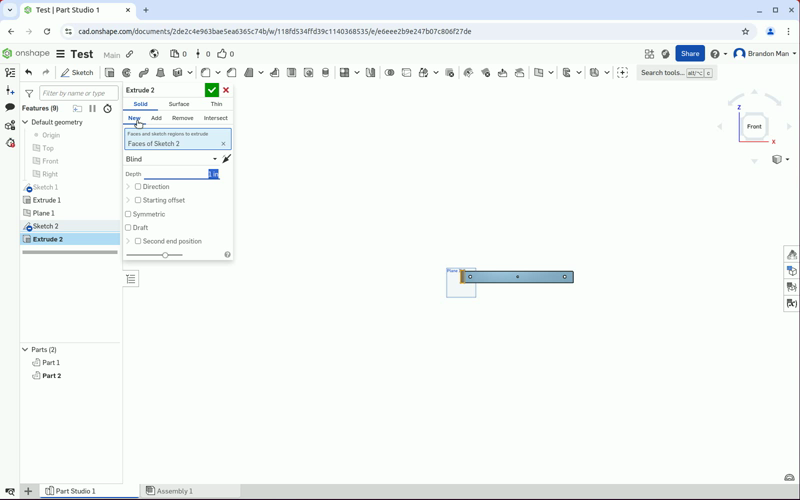
text(7.703)
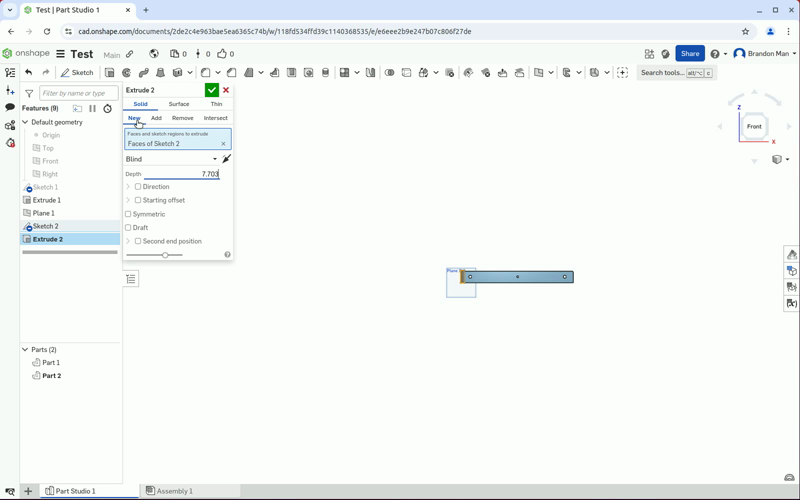
key(enter)
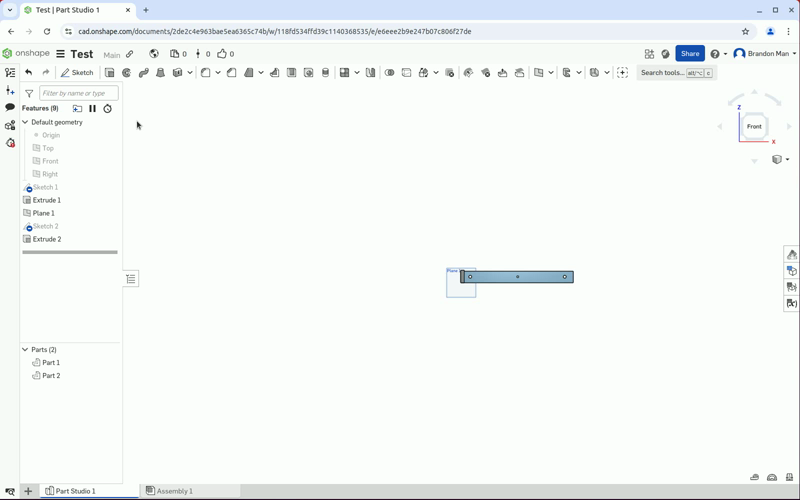
key(shift+h)
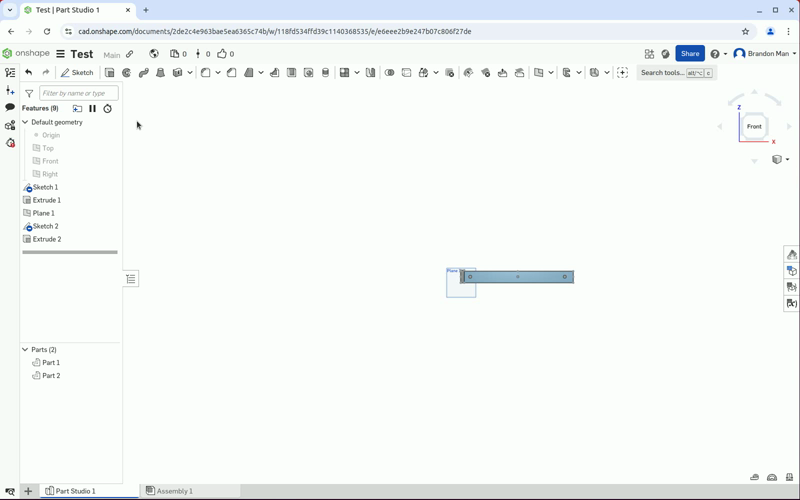
key(shift+h)
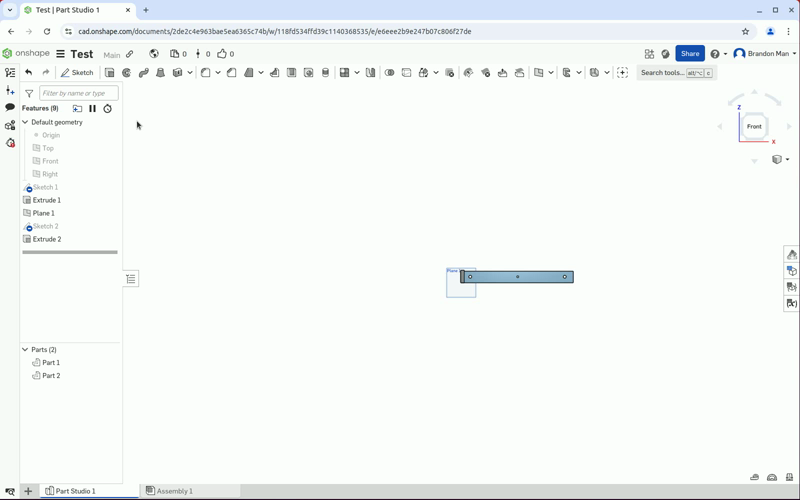
mouse_move(73, 189)
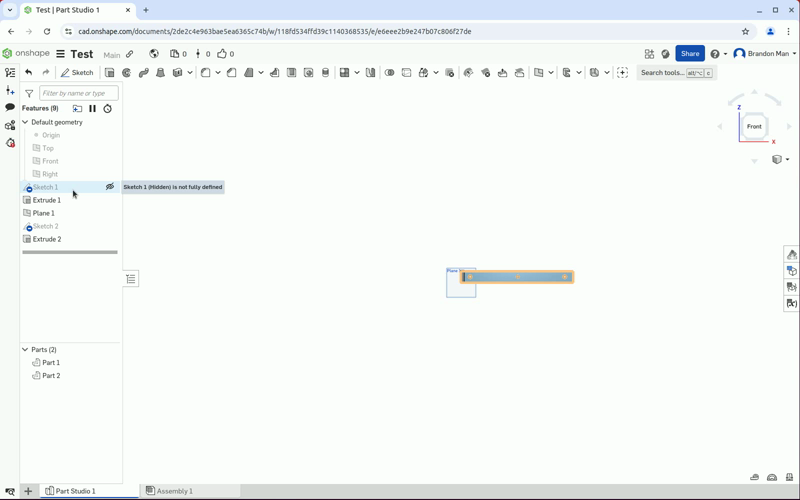
click(73, 189)
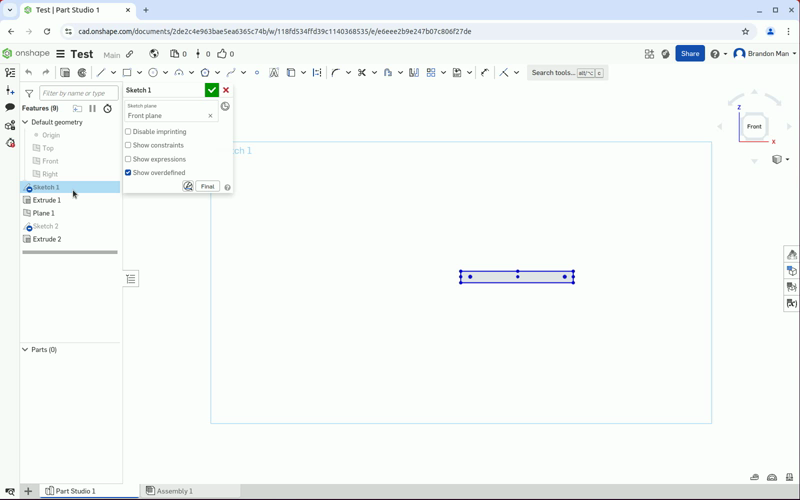
mouse_move(229, 92)
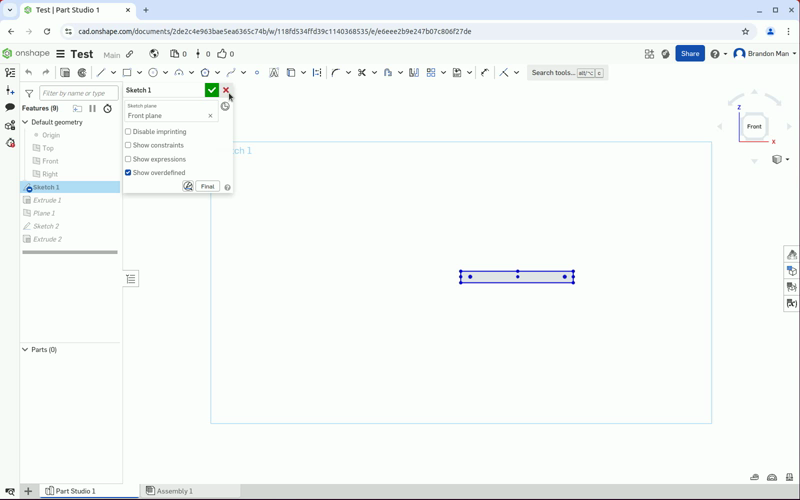
click(229, 92)
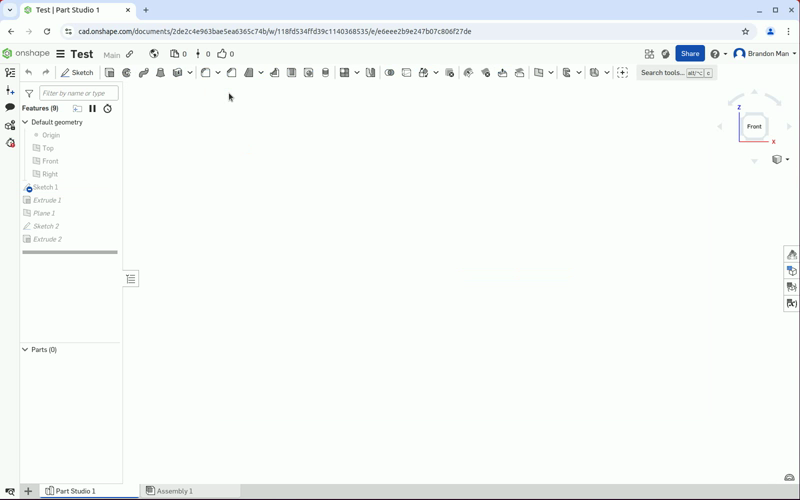
key(shift+s)
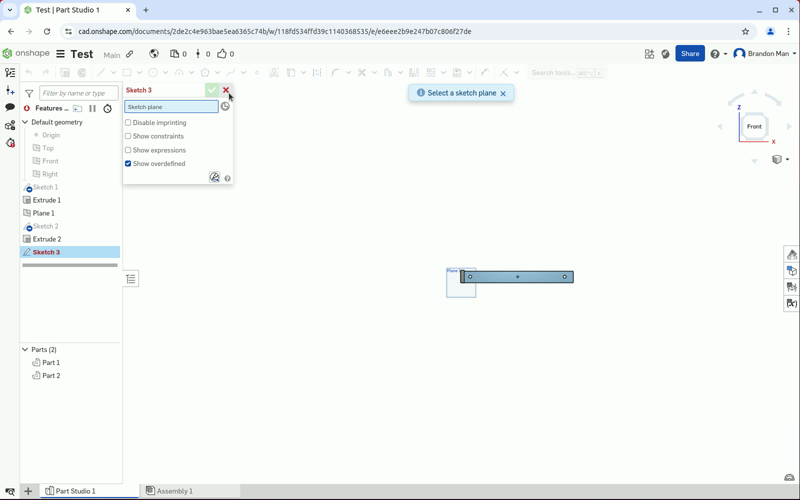
mouse_move(73, 215)
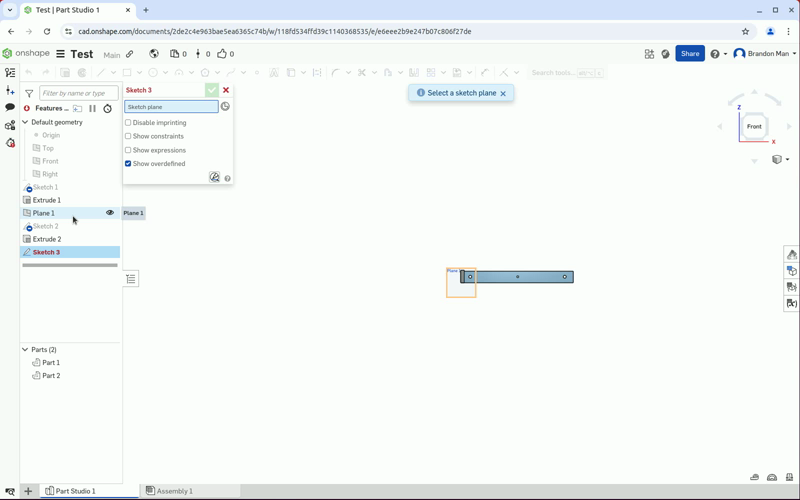
click(73, 215)
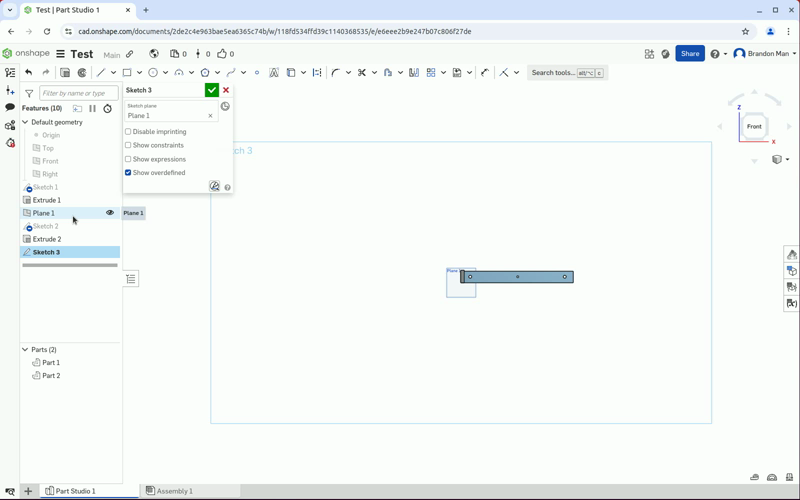
mouse_move(73, 352)
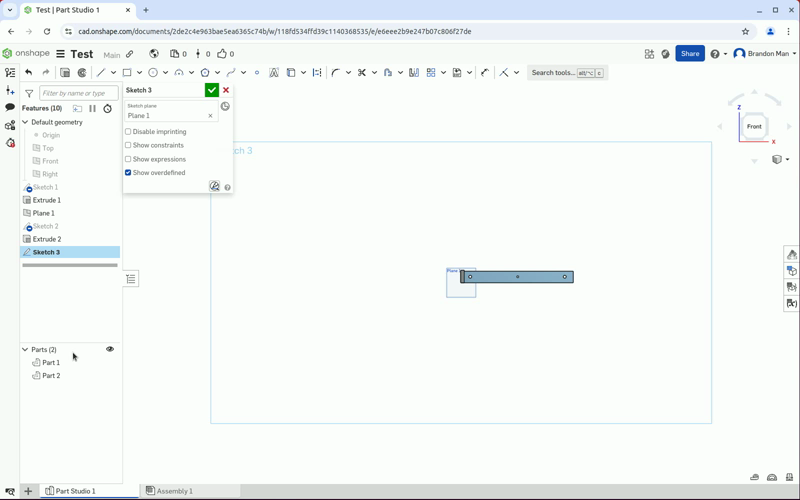
key(y)
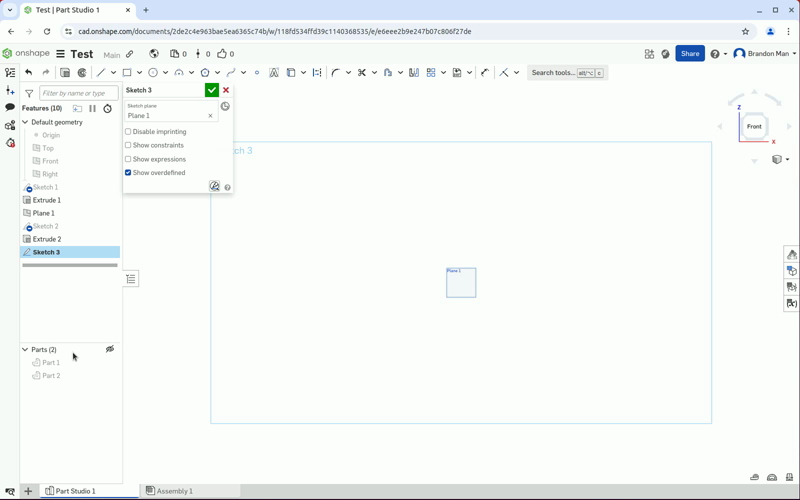
key(l)
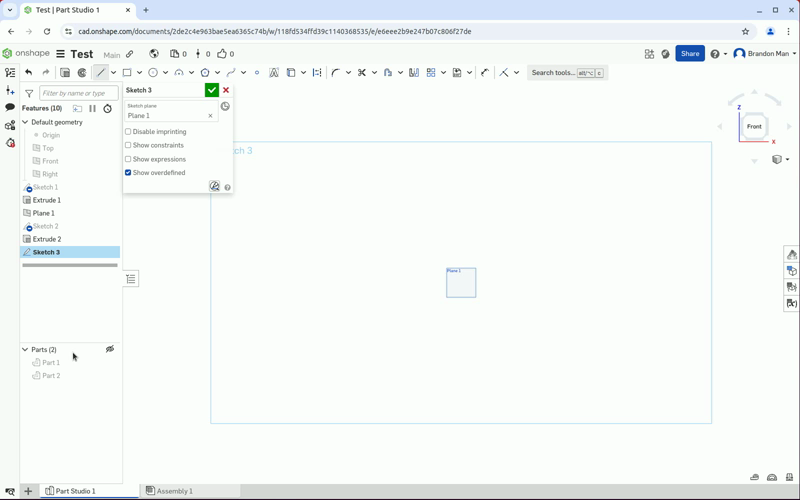
key_down(shift)
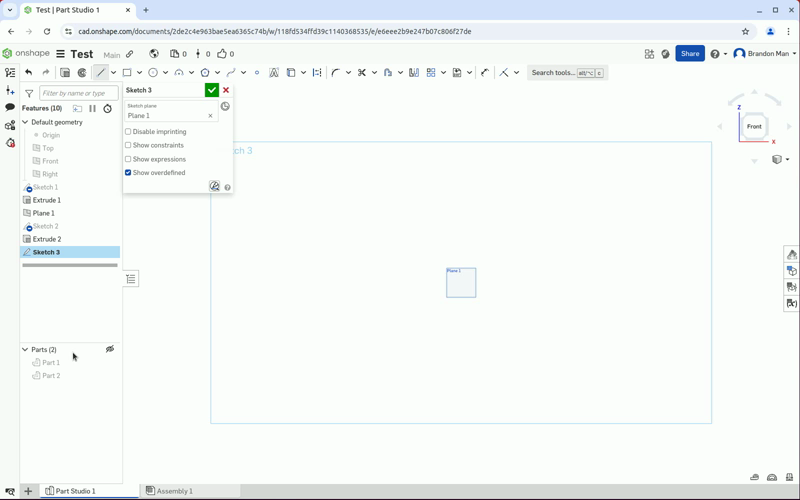
mouse_move(569, 282)
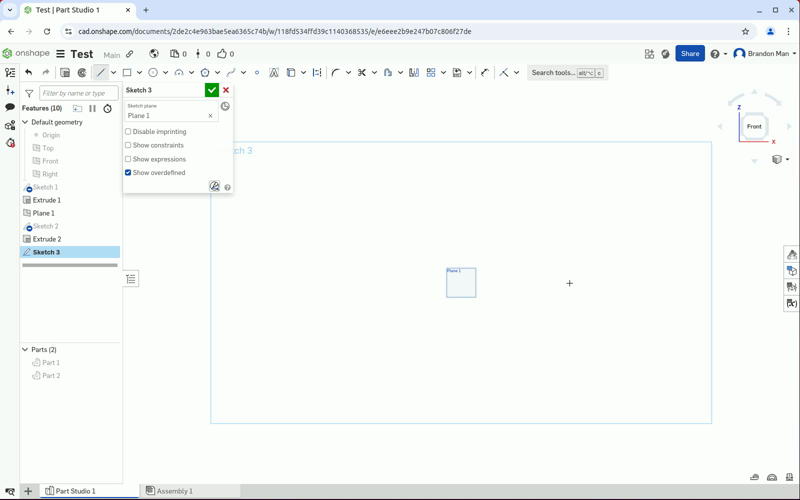
click(569, 282)
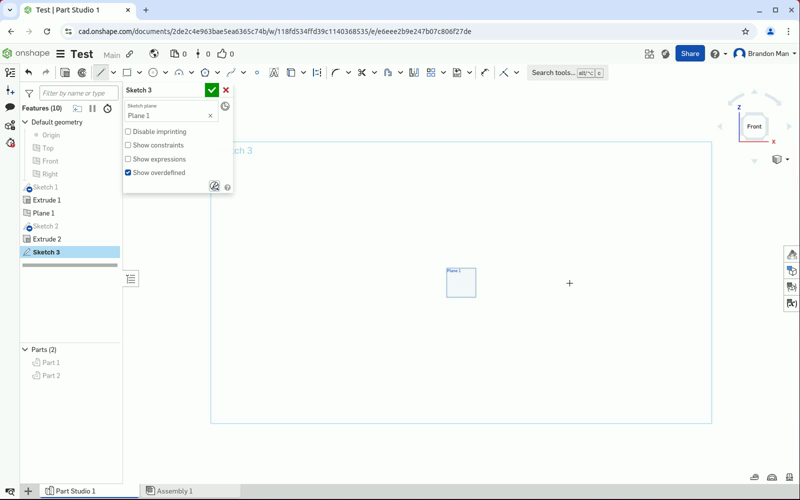
key_up(shift)
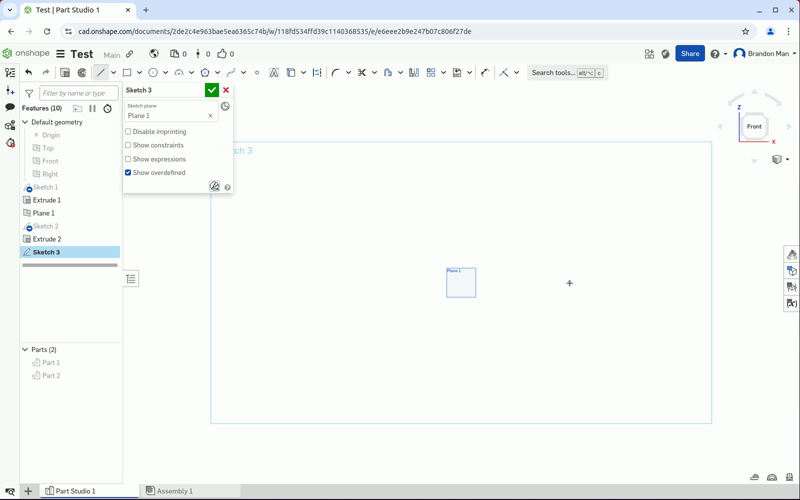
key_down(shift)
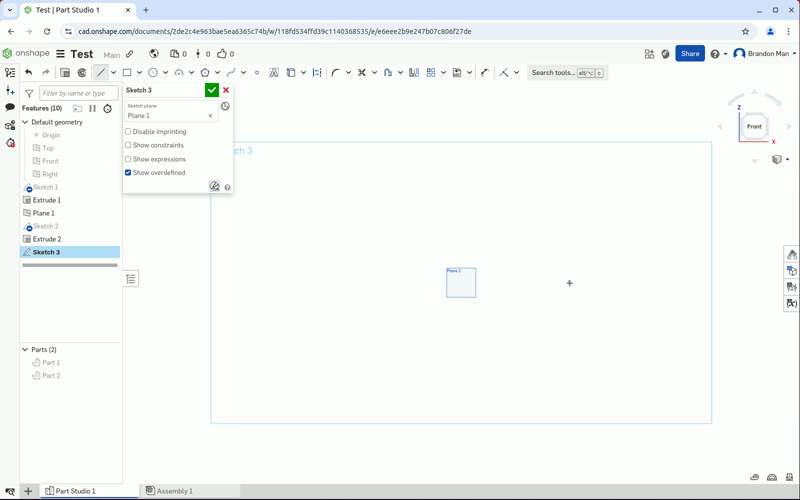
mouse_move(589, 282)
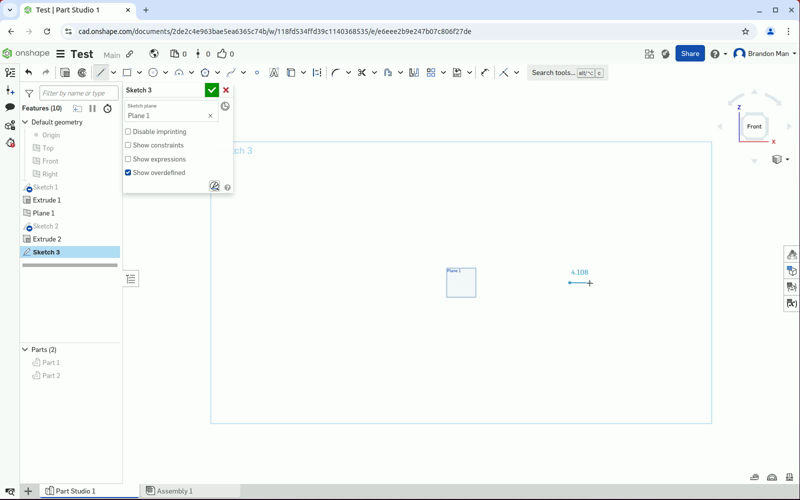
mouse_move(573, 282)
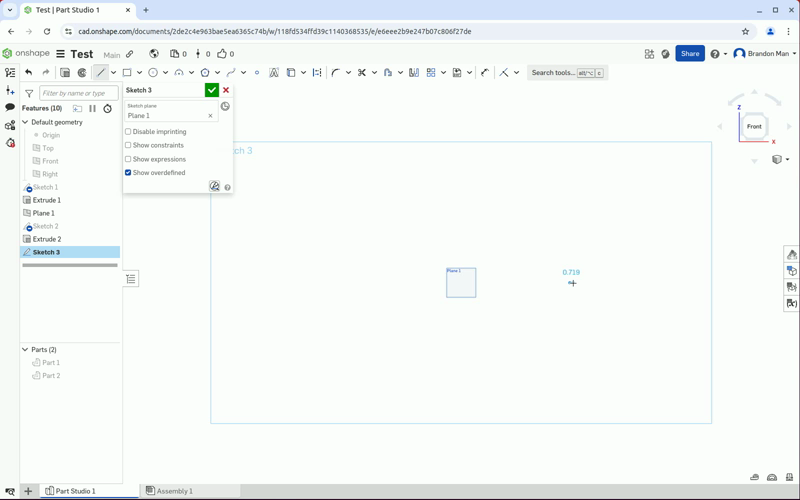
scroll(6)
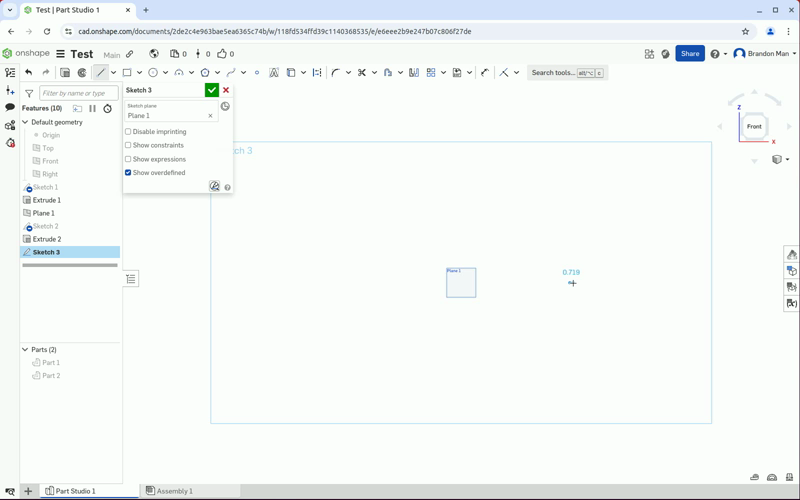
scroll(6)
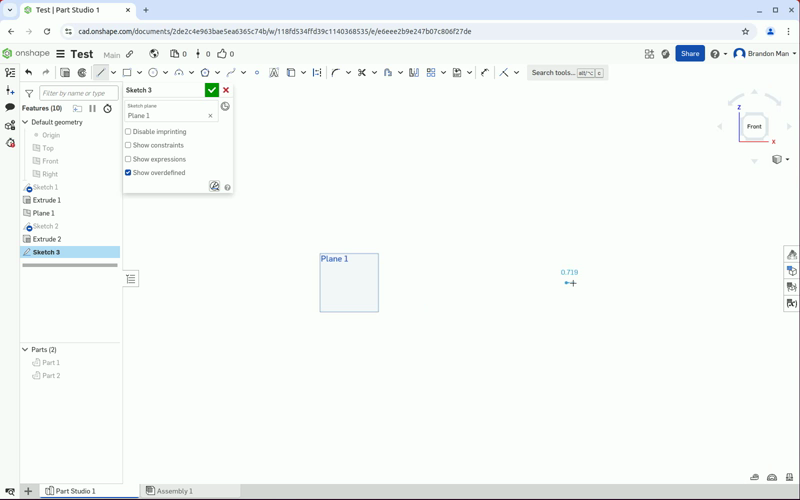
scroll(6)
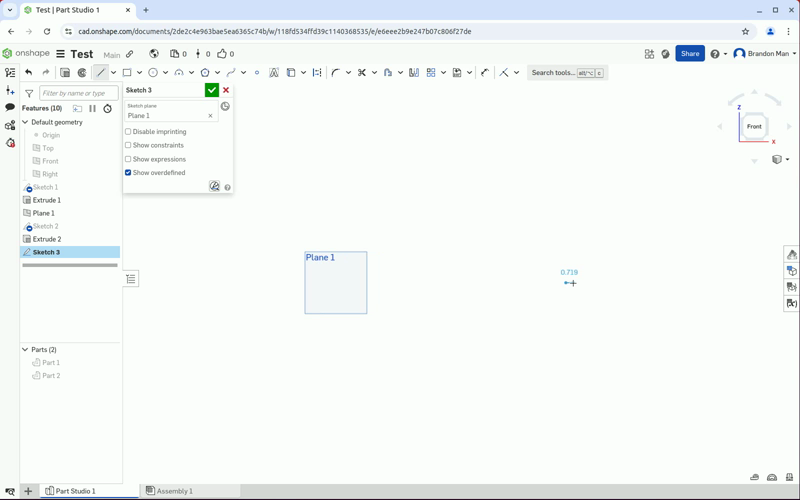
scroll(6)
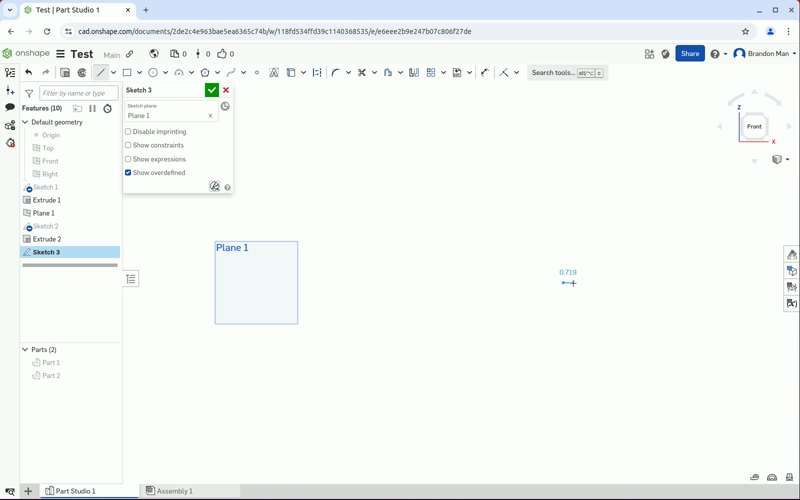
scroll(6)
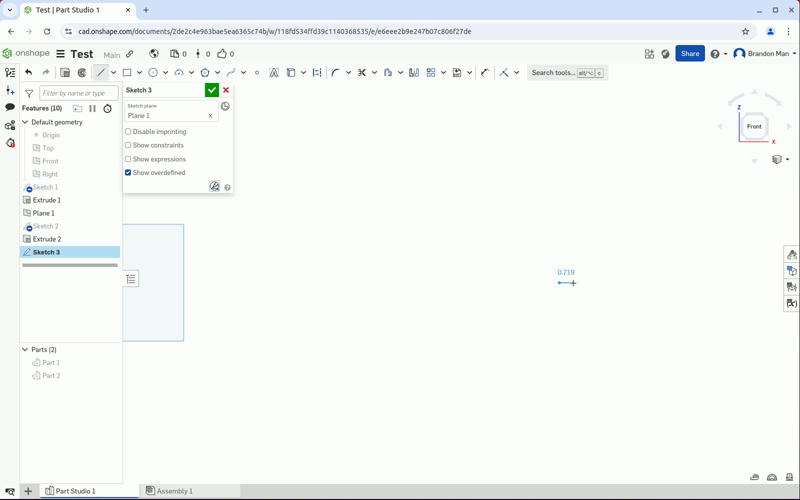
scroll(6)
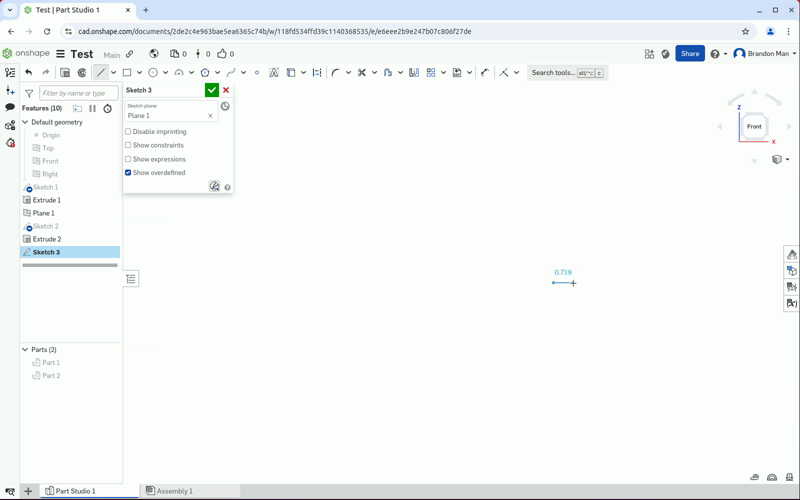
scroll(6)
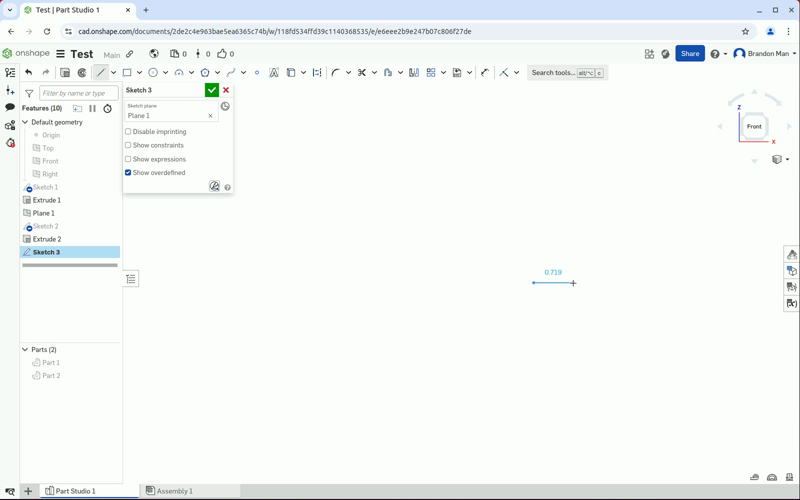
click(573, 282)
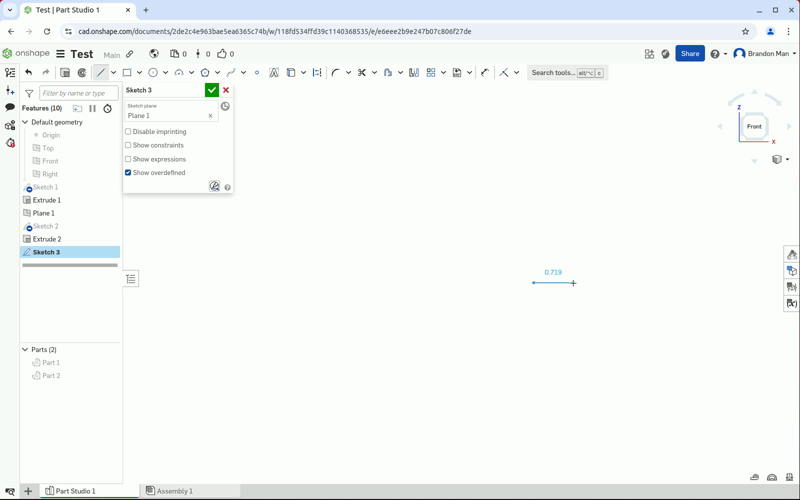
scroll(-6)
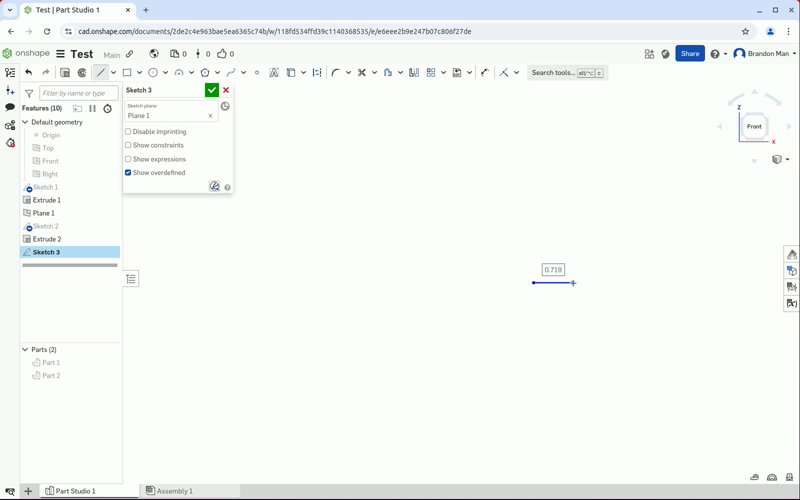
scroll(-6)
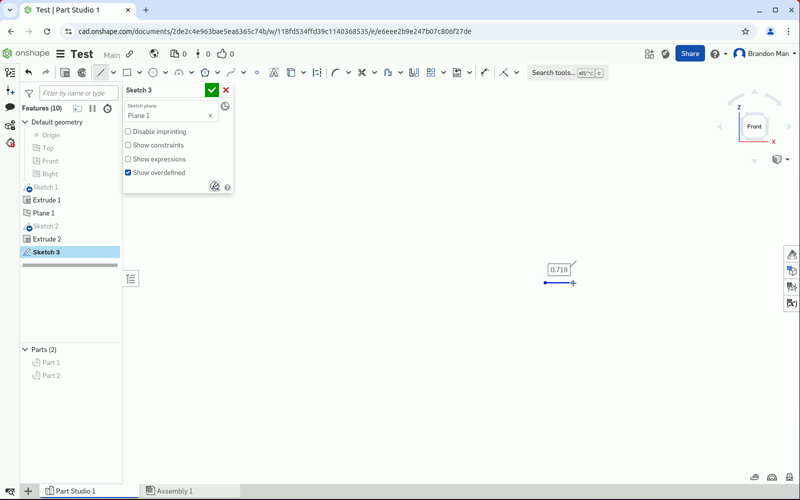
scroll(-6)
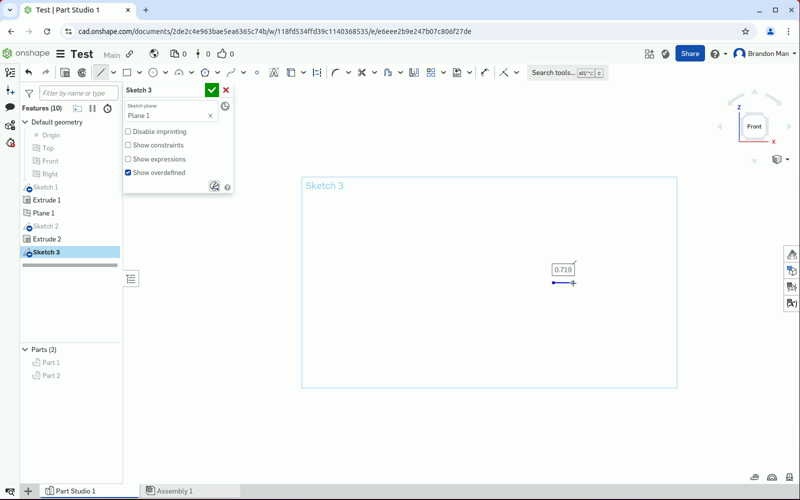
scroll(-6)
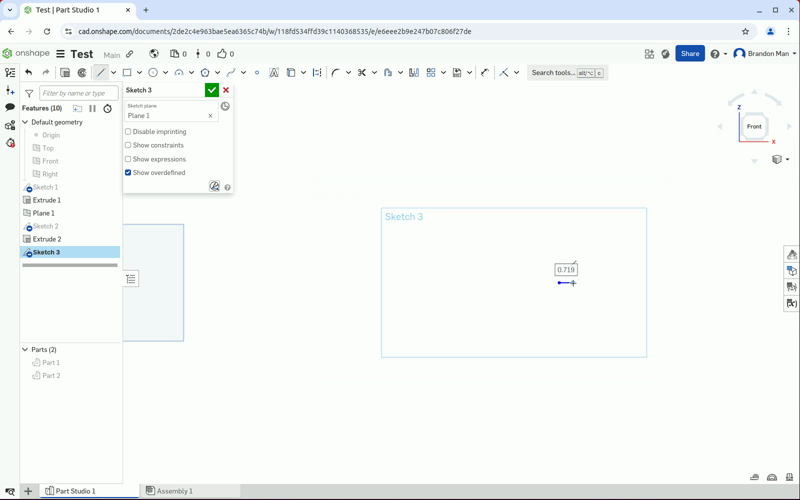
scroll(-6)
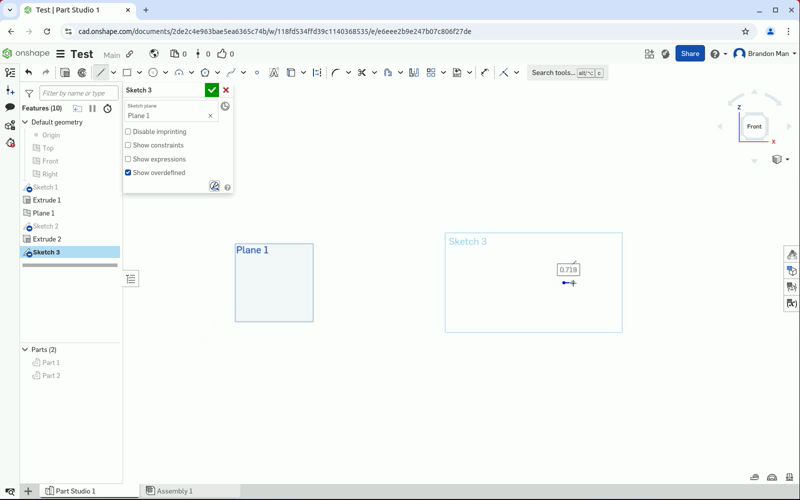
scroll(-6)
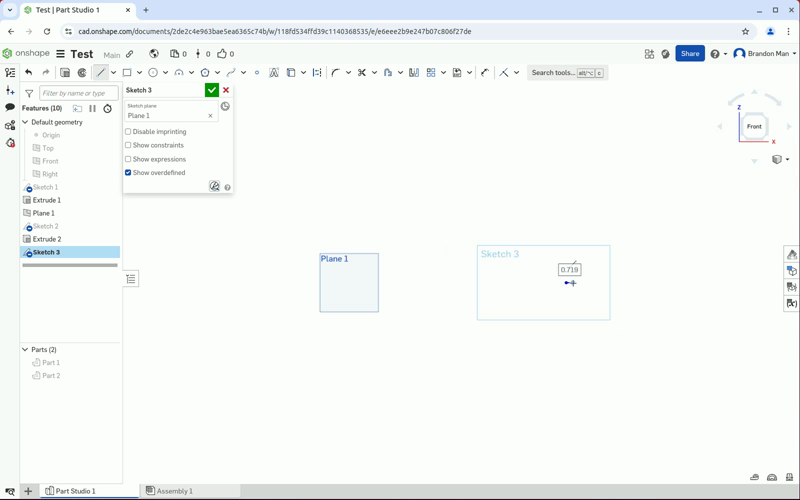
scroll(-6)
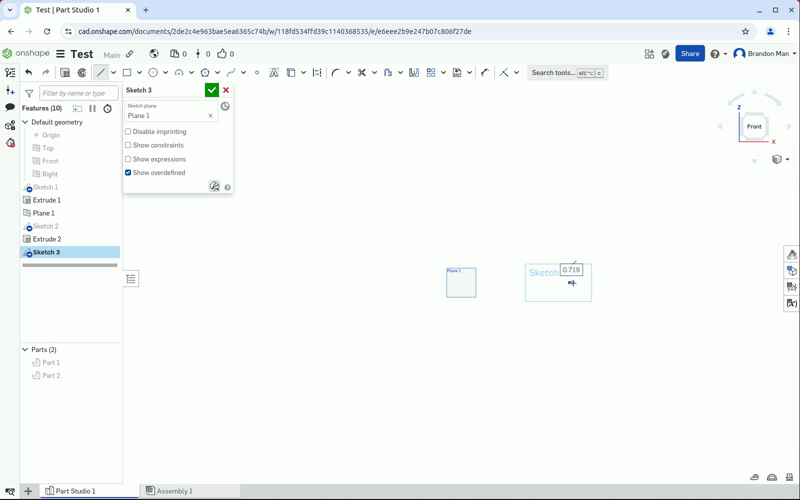
key_up(shift)
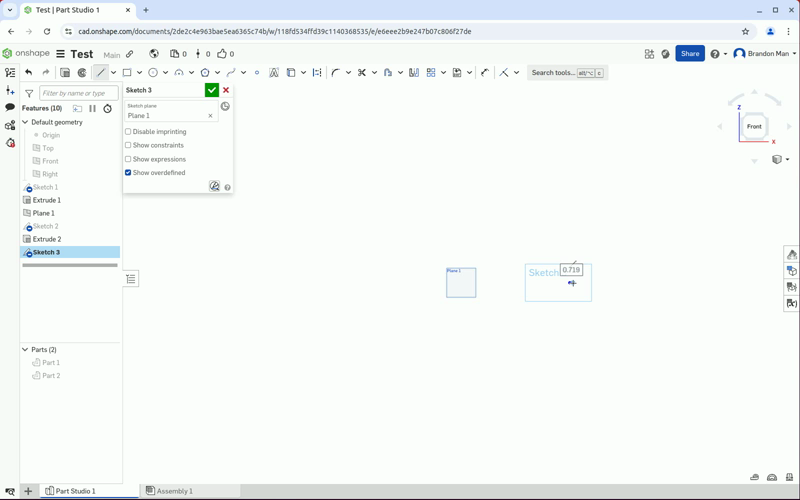
key_down(shift)
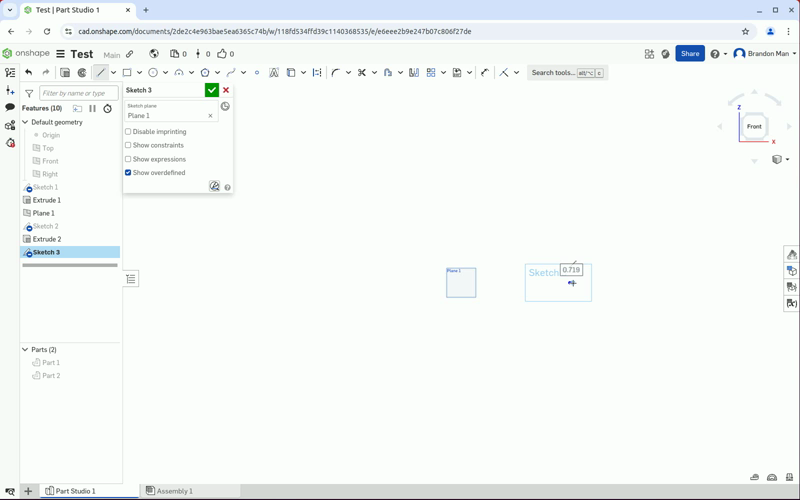
mouse_move(589, 282)
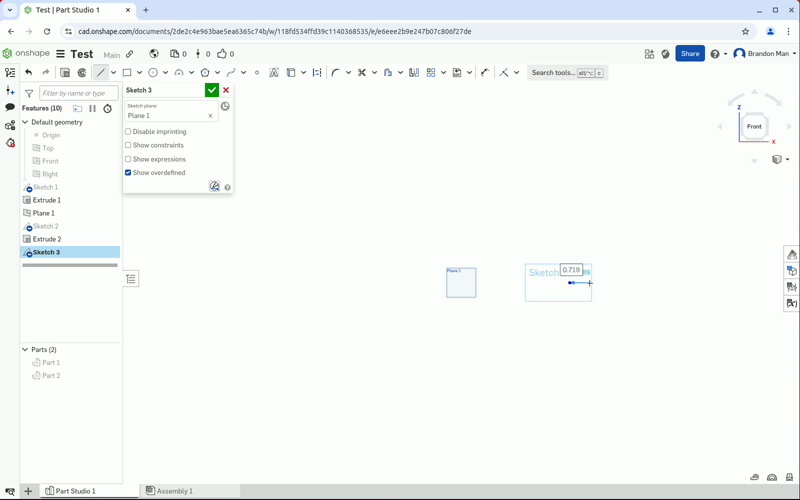
mouse_move(573, 270)
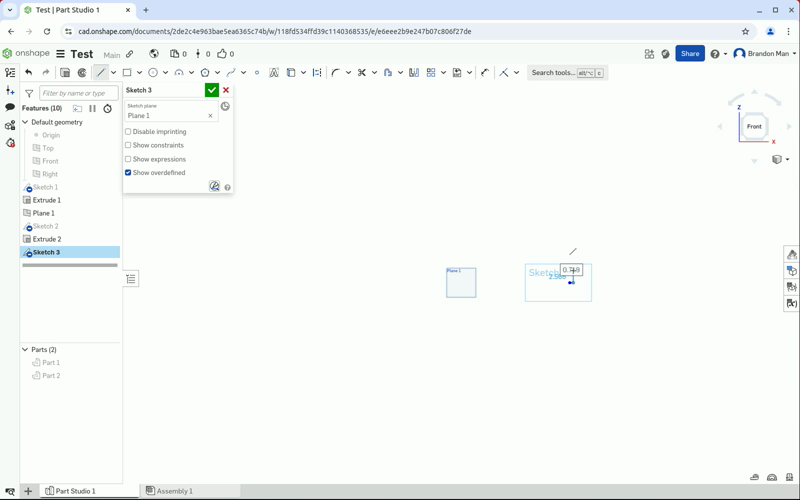
click(573, 270)
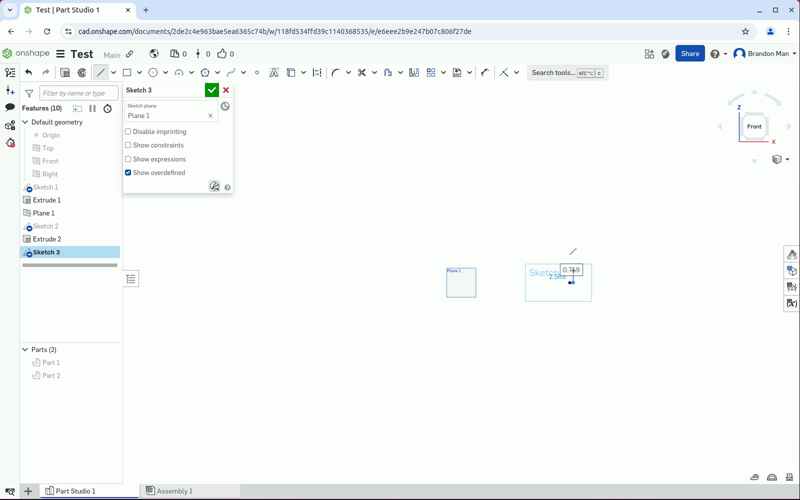
key_up(shift)
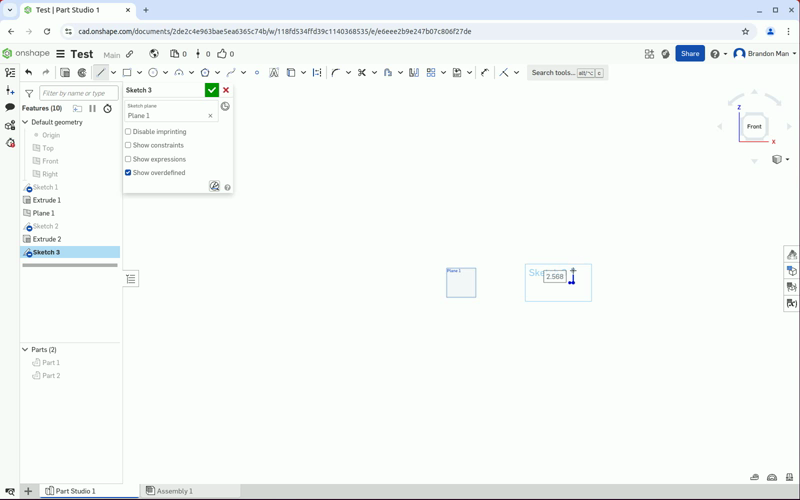
key_down(shift)
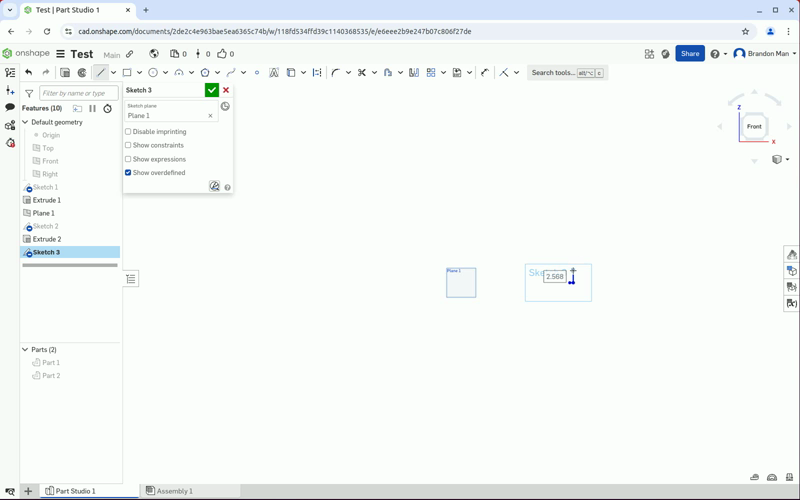
mouse_move(589, 270)
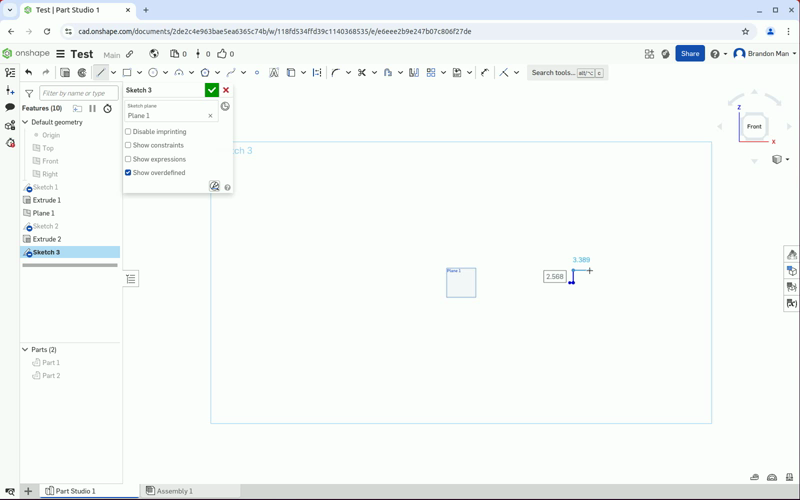
mouse_move(569, 270)
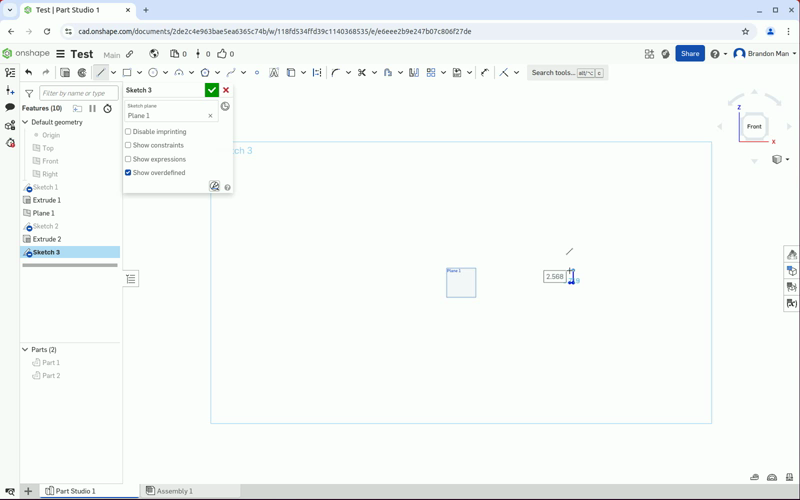
scroll(6)
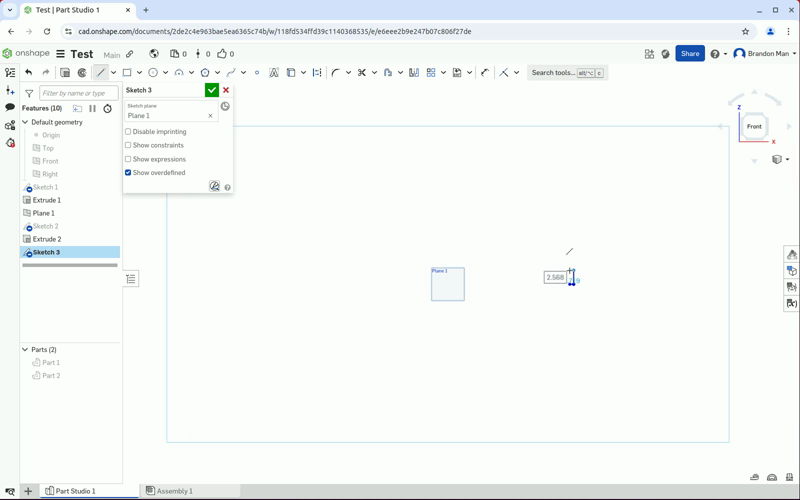
scroll(6)
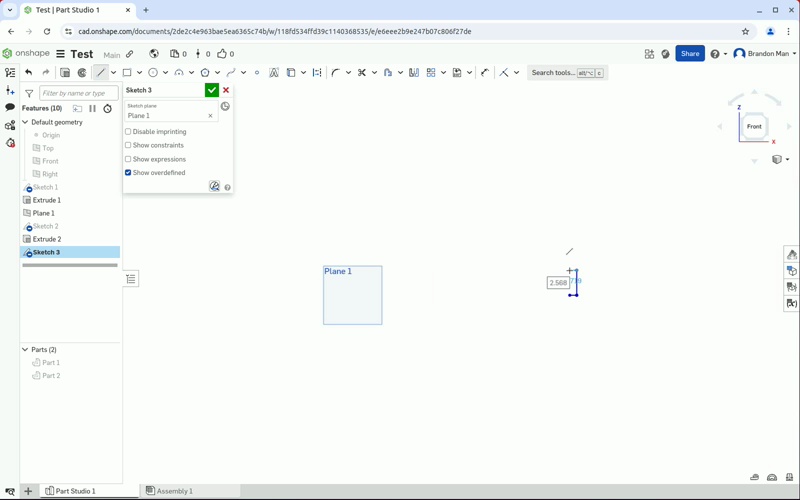
scroll(6)
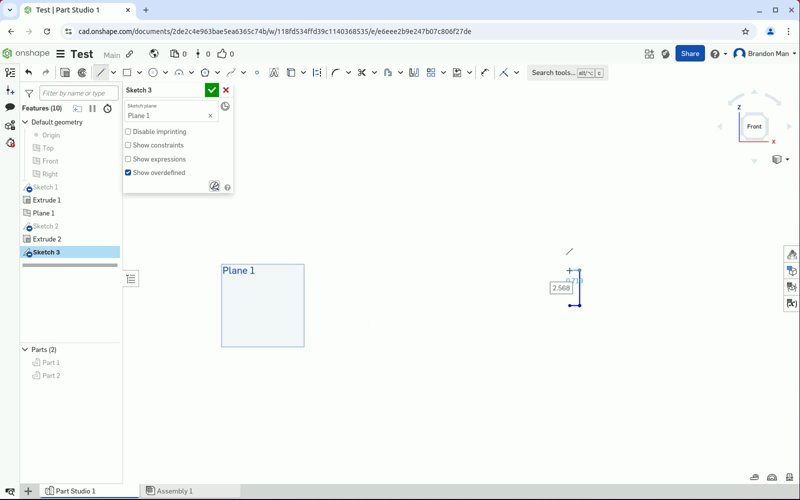
scroll(6)
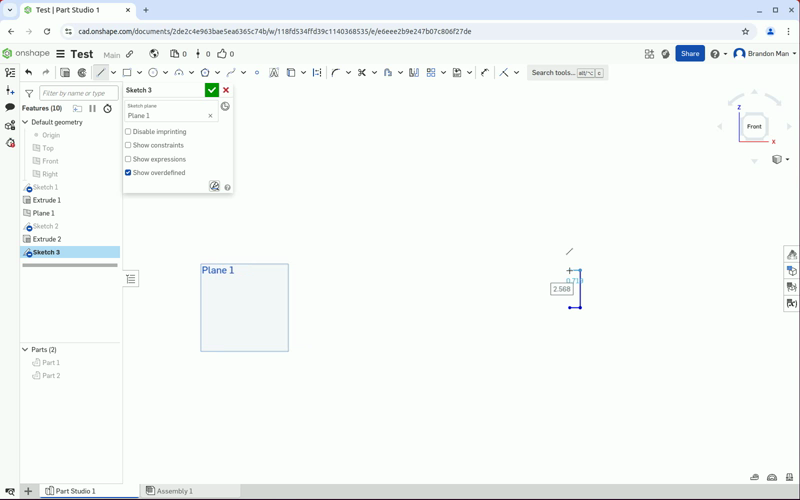
scroll(6)
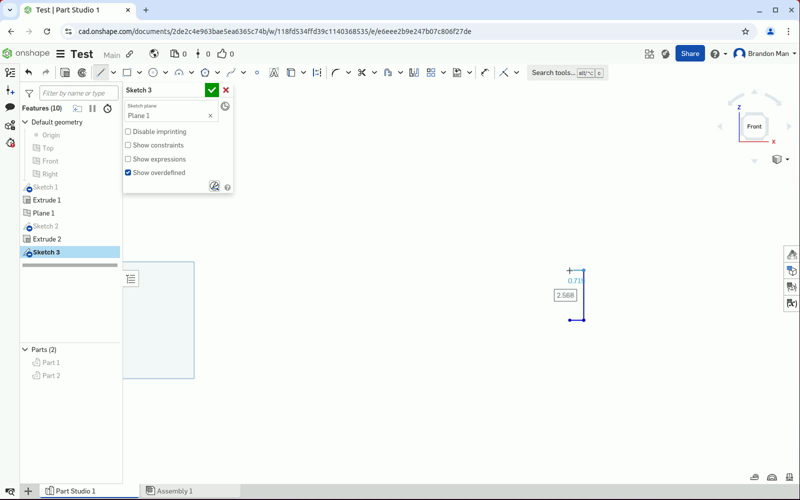
scroll(6)
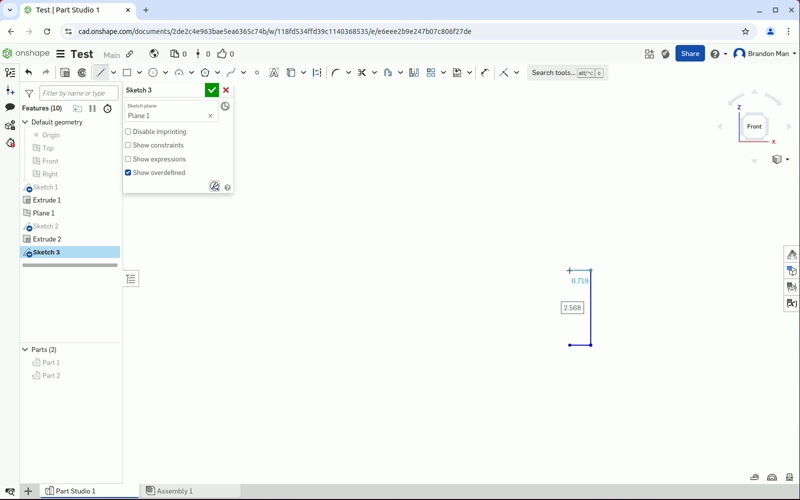
scroll(6)
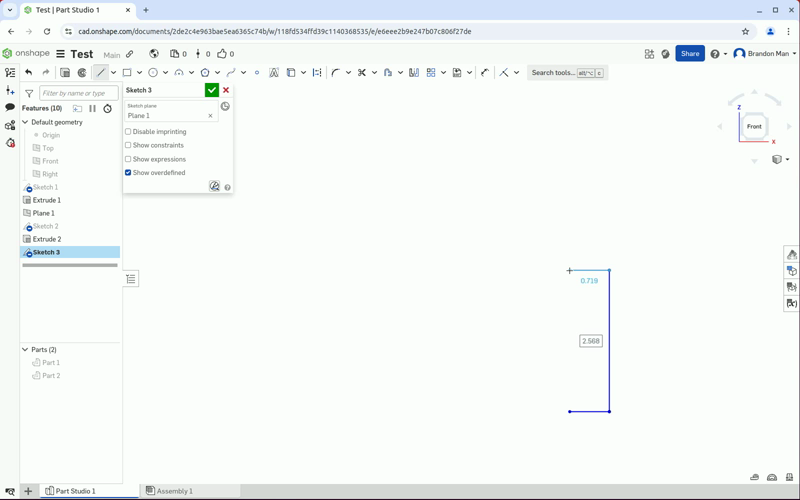
click(569, 270)
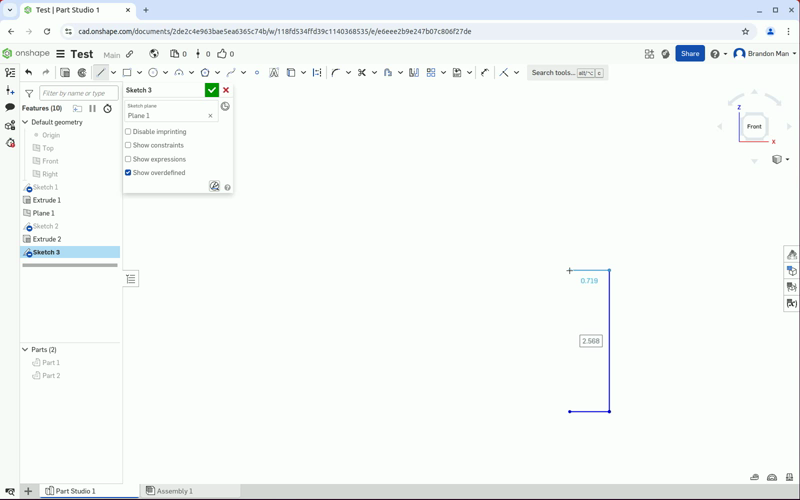
scroll(-6)
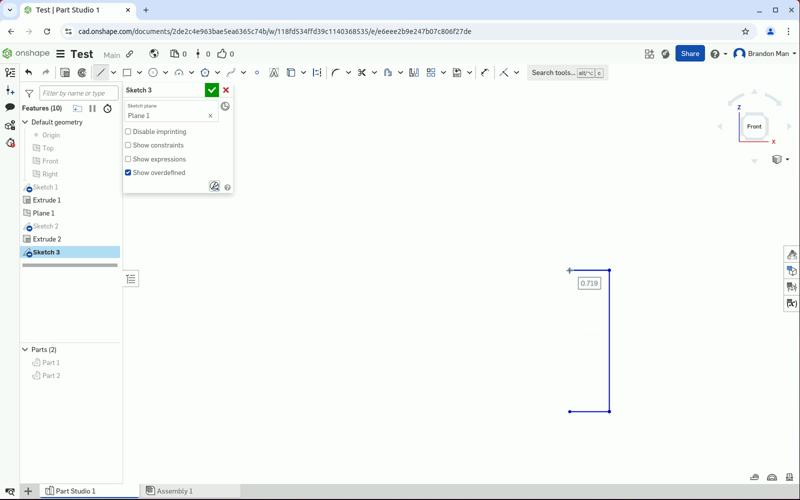
scroll(-6)
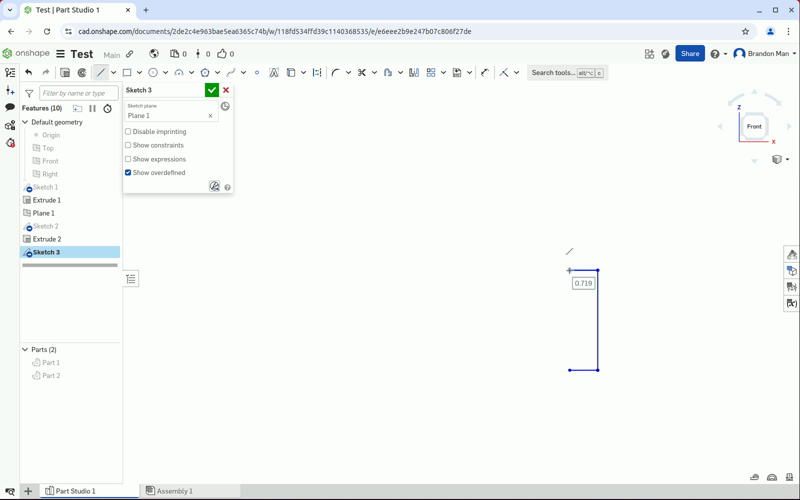
scroll(-6)
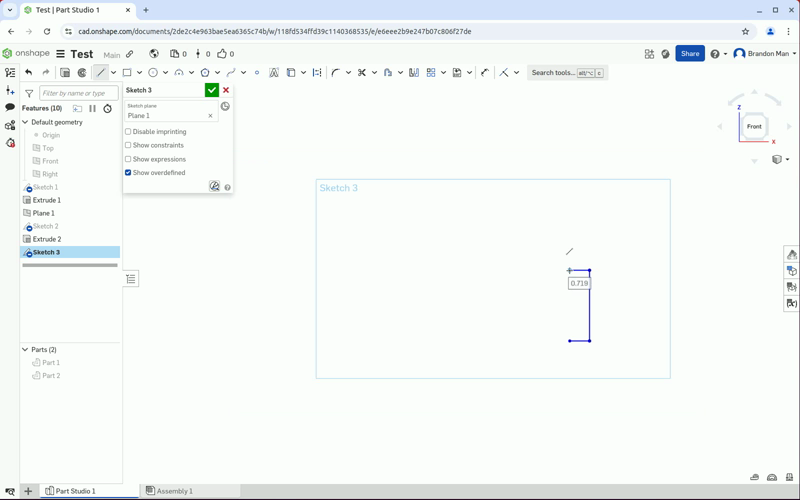
scroll(-6)
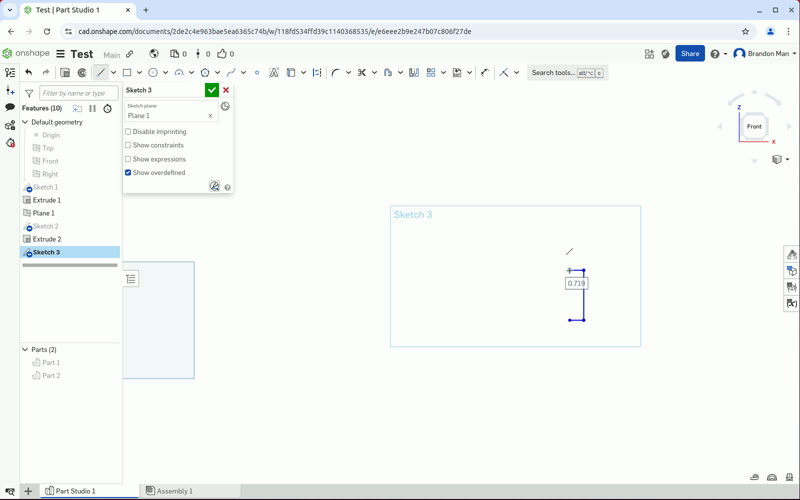
scroll(-6)
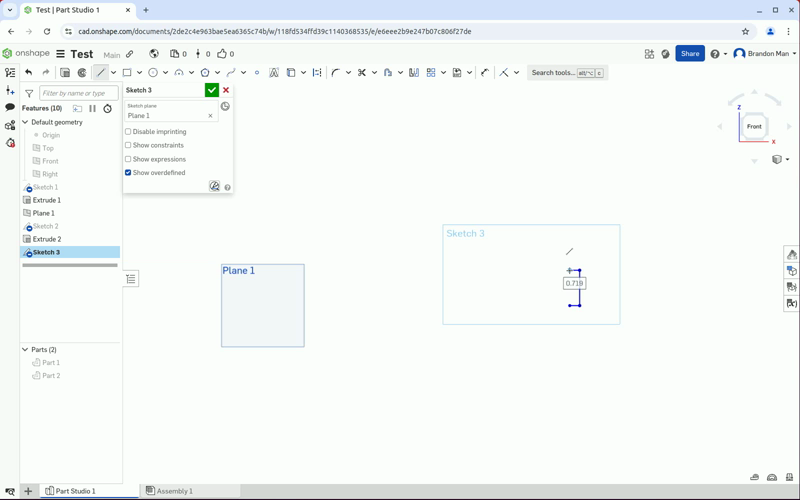
scroll(-6)
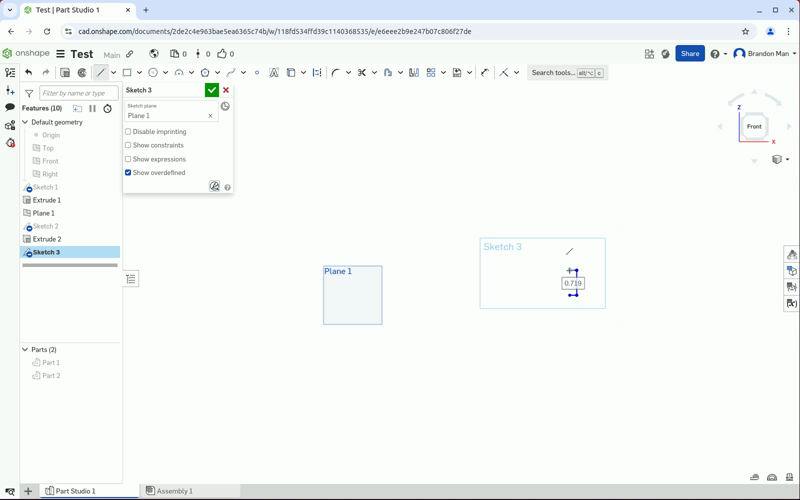
scroll(-6)
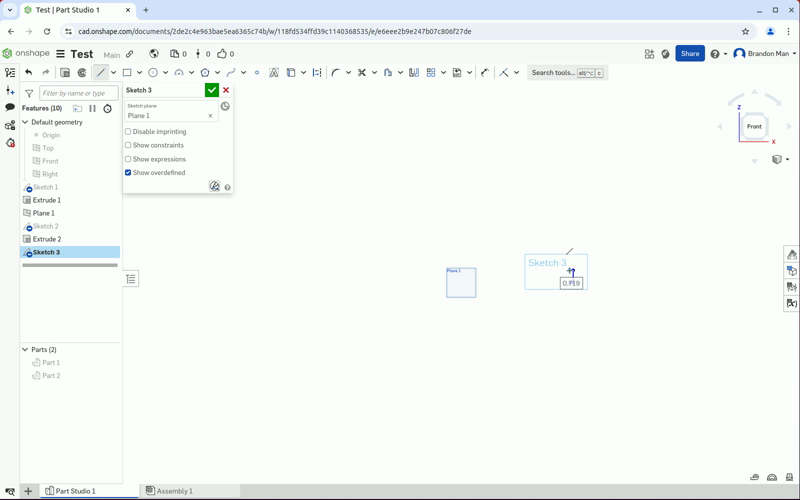
key_up(shift)
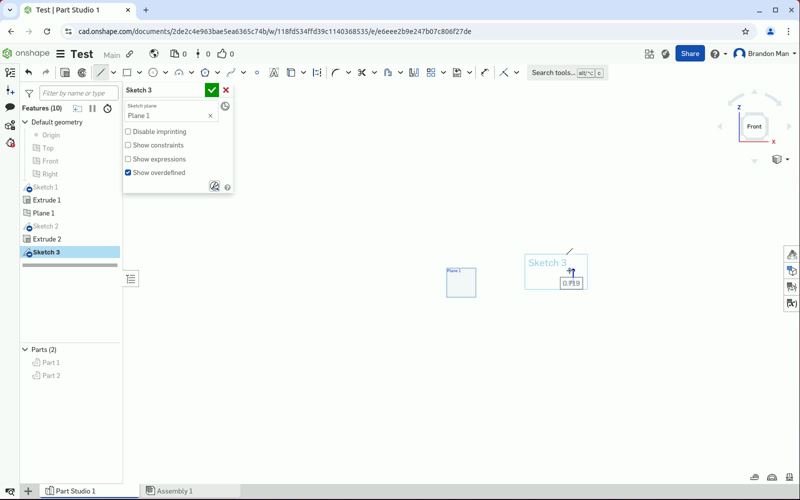
mouse_move(589, 270)
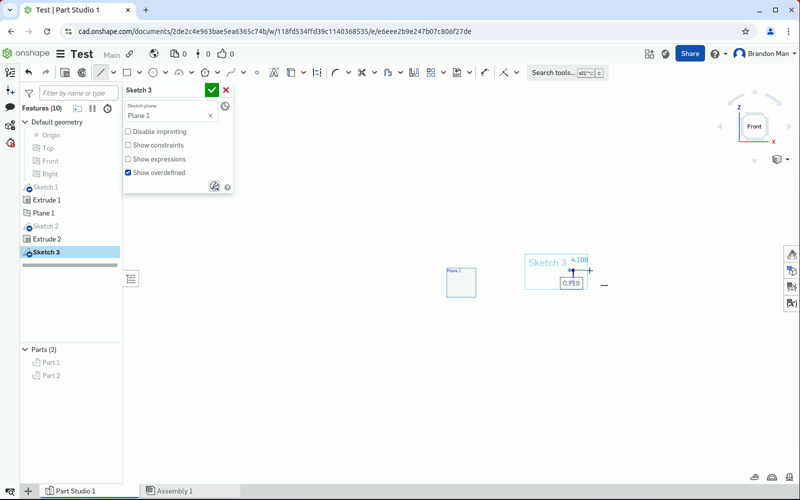
key_down(shift)
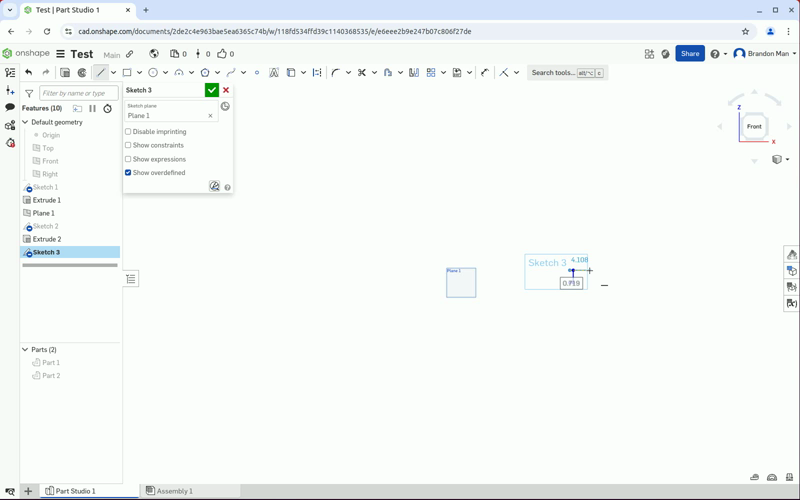
mouse_move(569, 282)
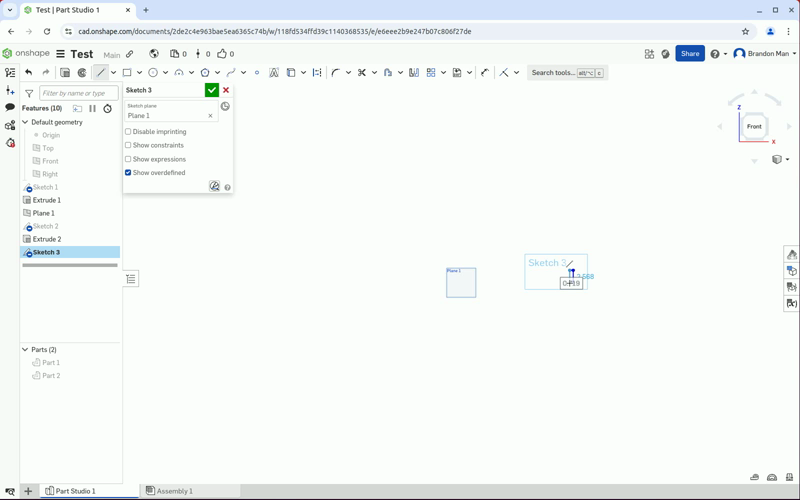
scroll(6)
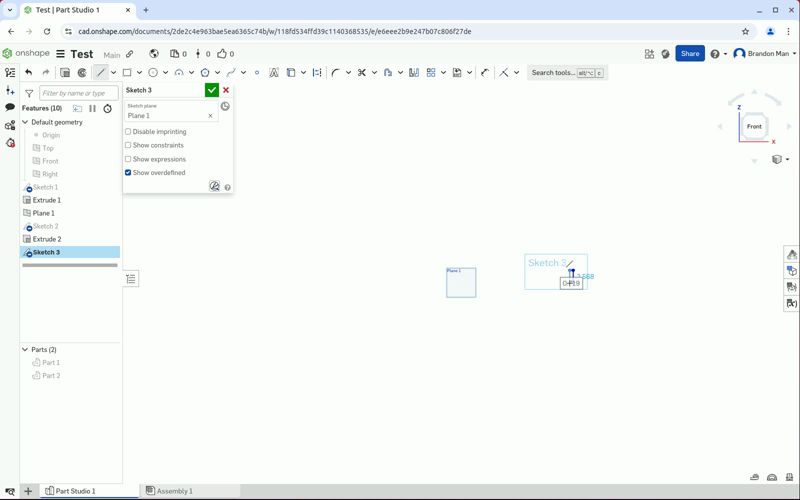
scroll(6)
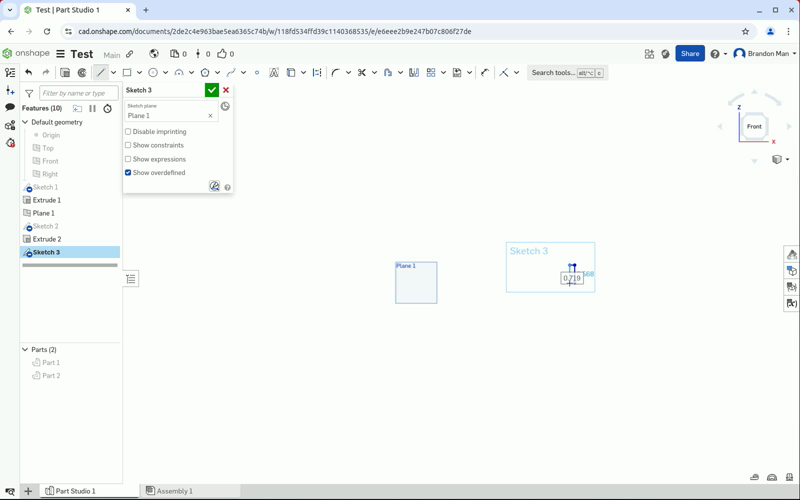
scroll(6)
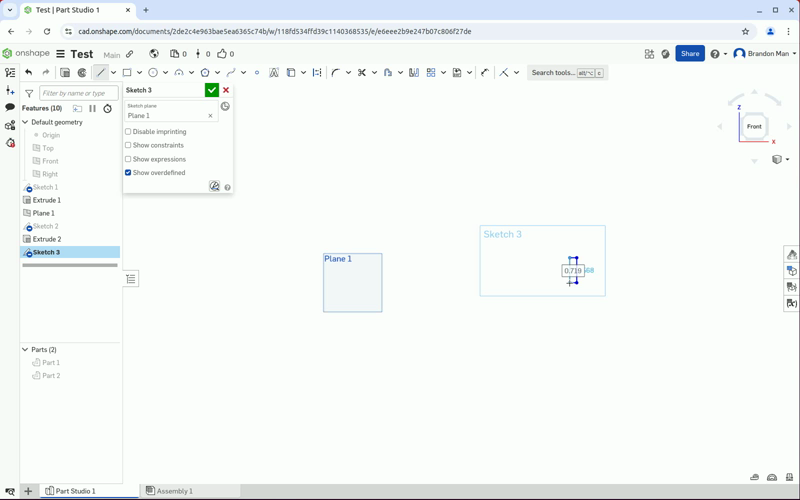
scroll(6)
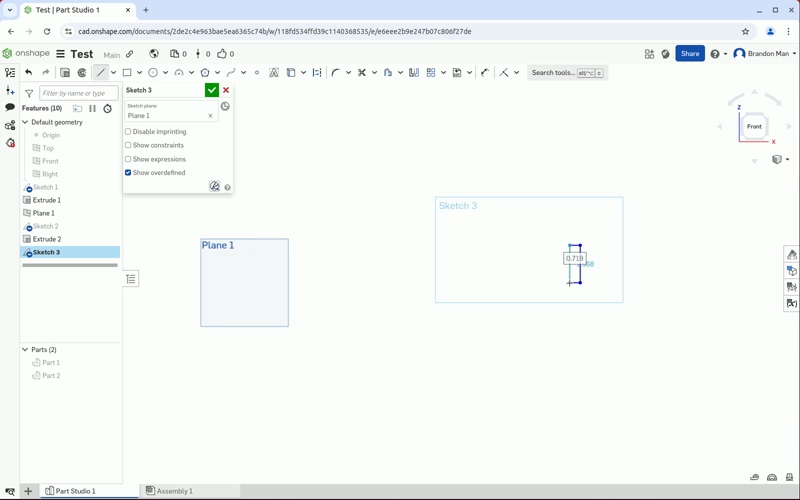
scroll(6)
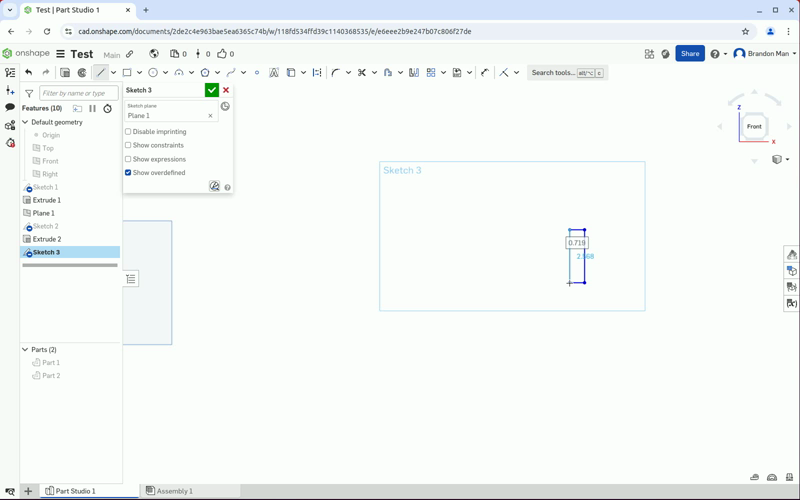
scroll(6)
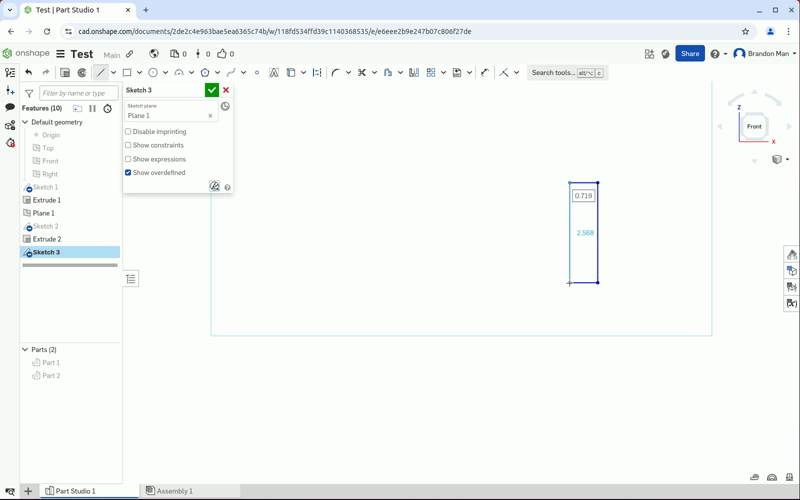
scroll(6)
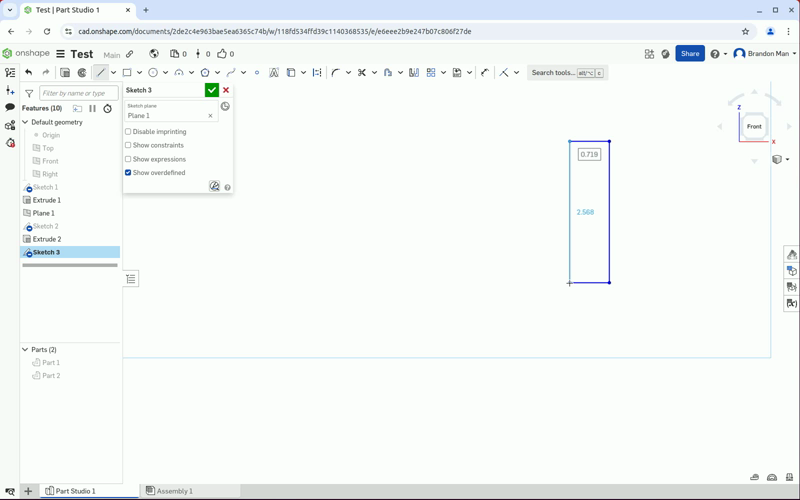
key_up(shift)
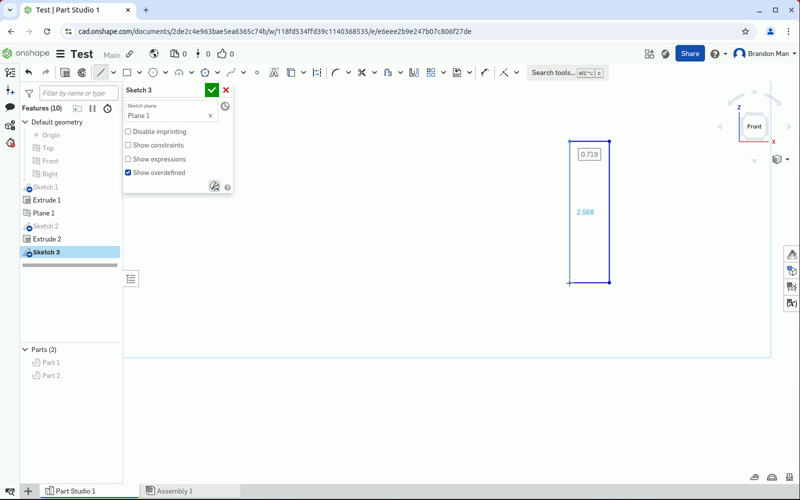
click(569, 282)
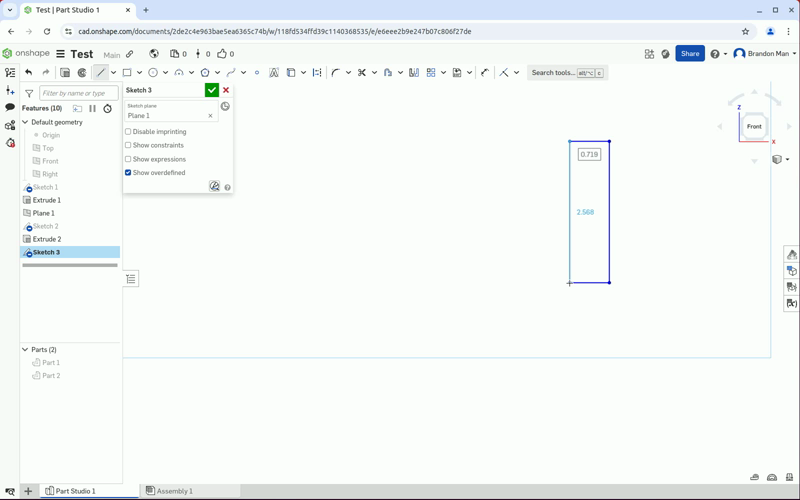
scroll(-6)
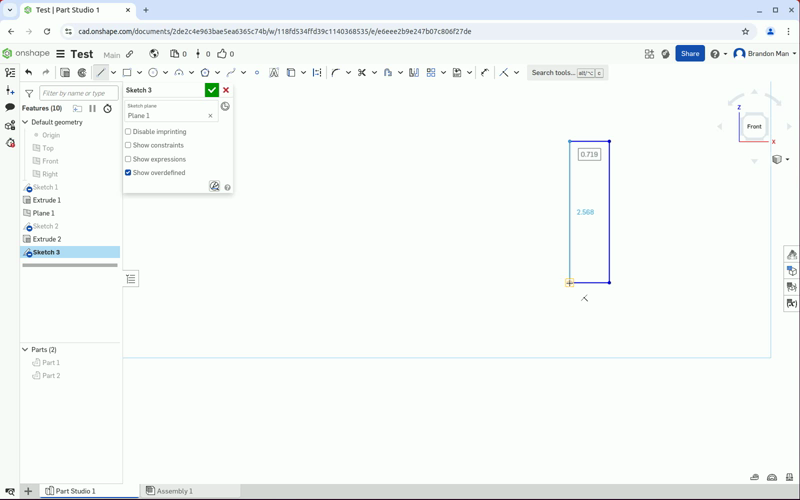
scroll(-6)
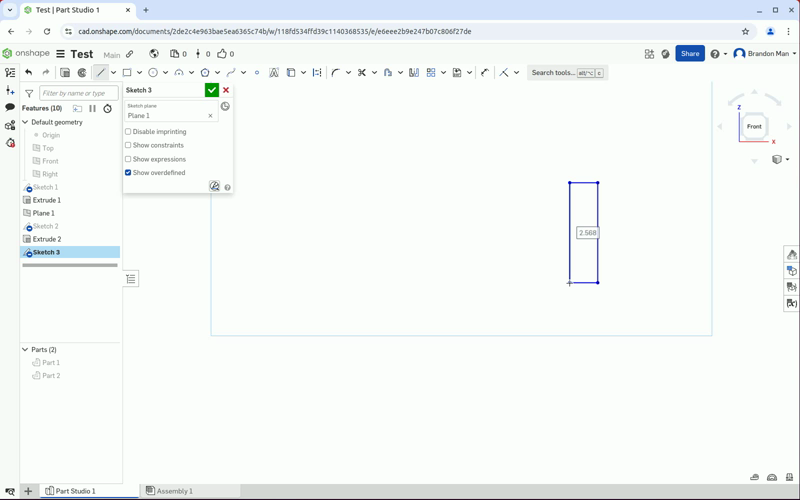
scroll(-6)
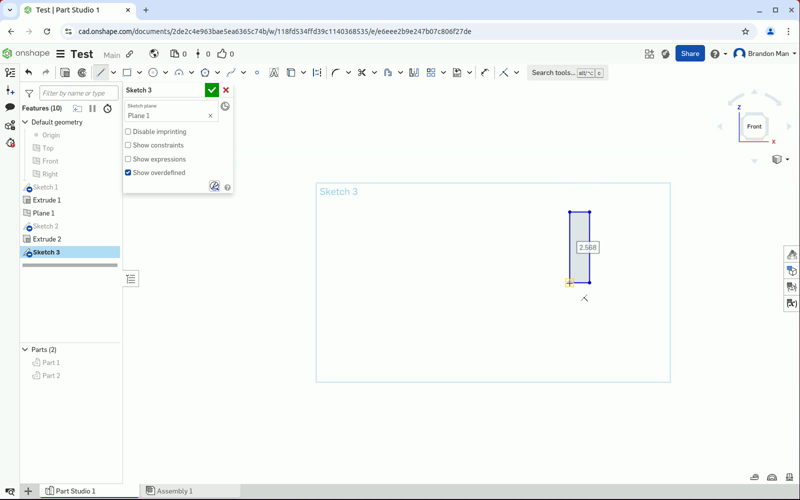
scroll(-6)
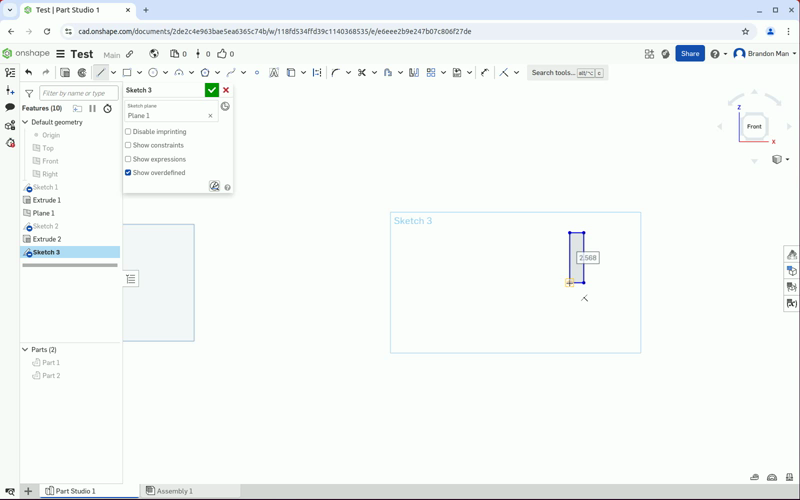
scroll(-6)
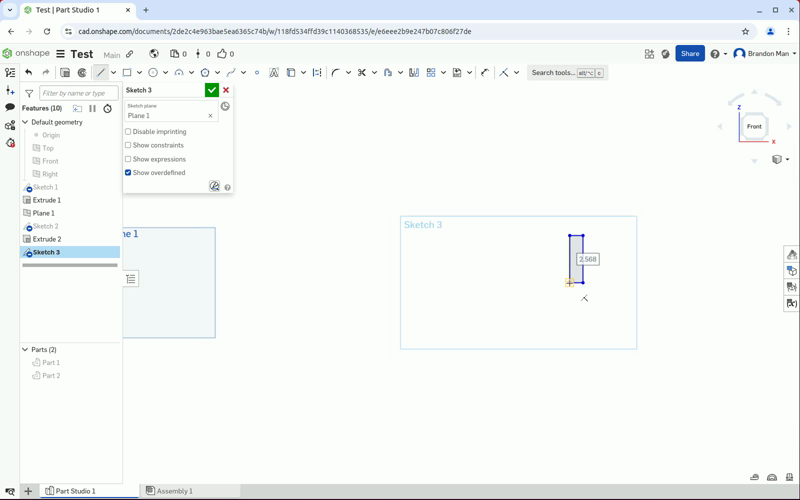
scroll(-6)
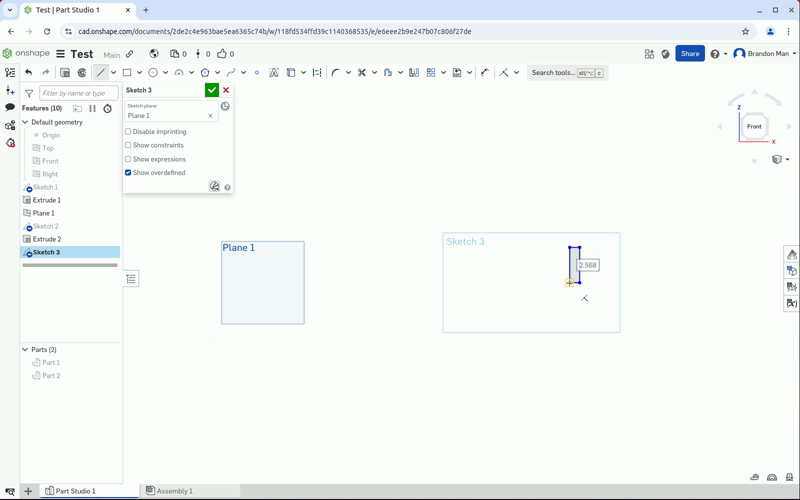
scroll(-6)
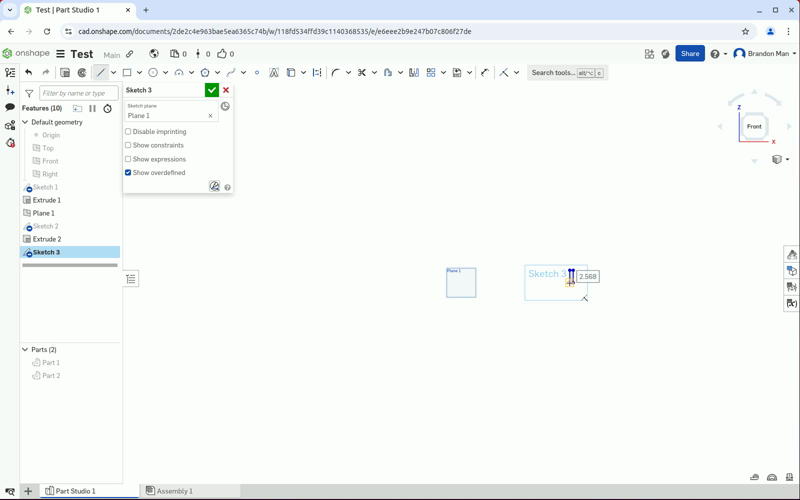
key(esc)
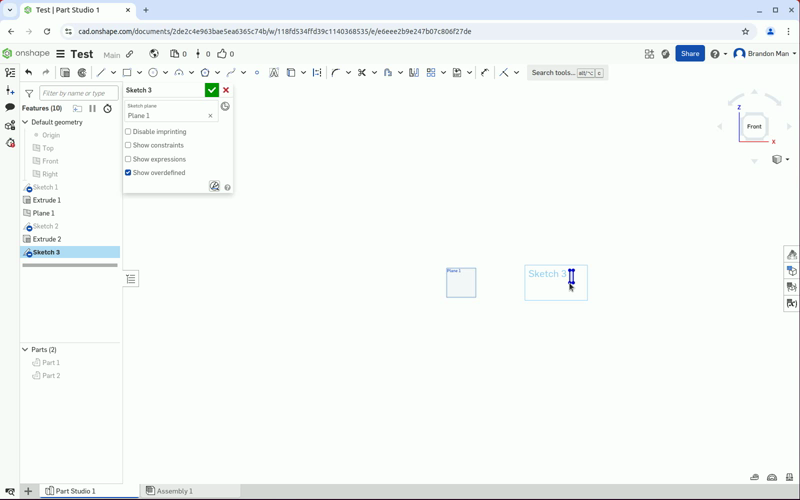
mouse_move(570, 276)
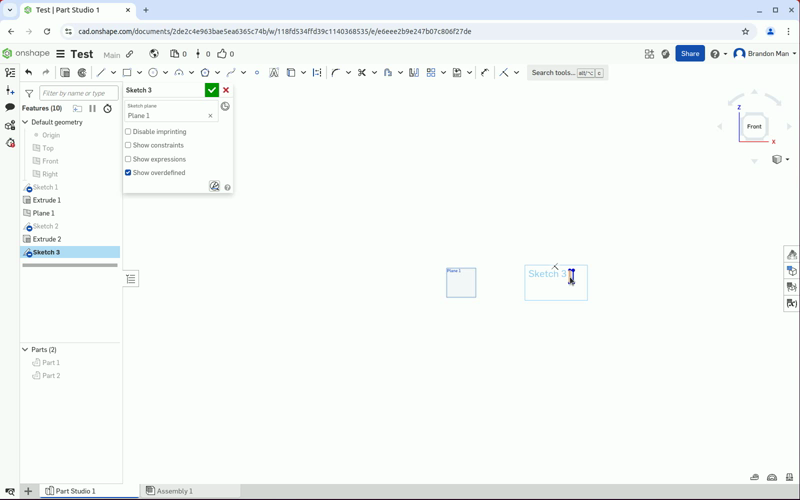
scroll(6)
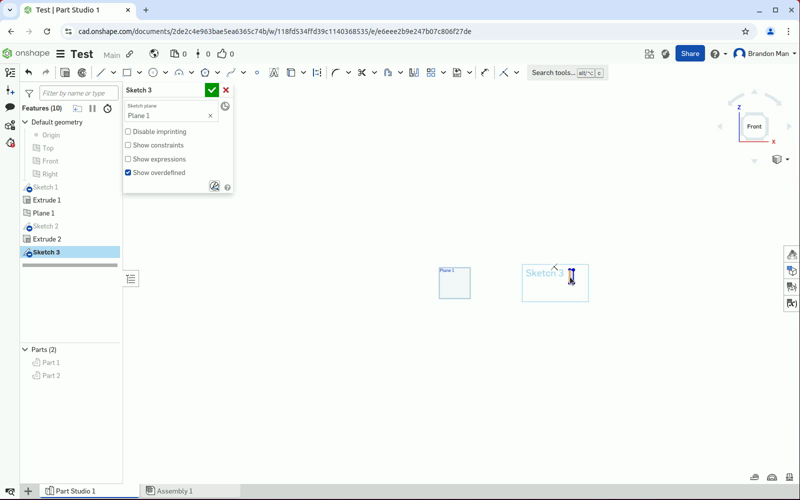
scroll(6)
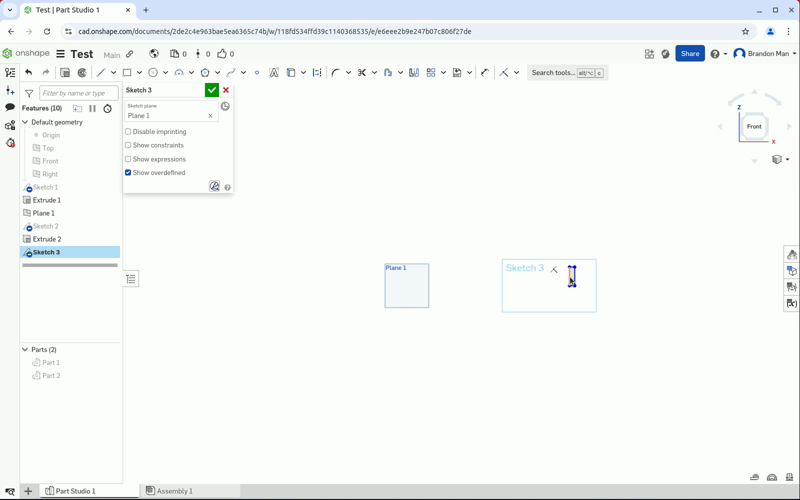
scroll(6)
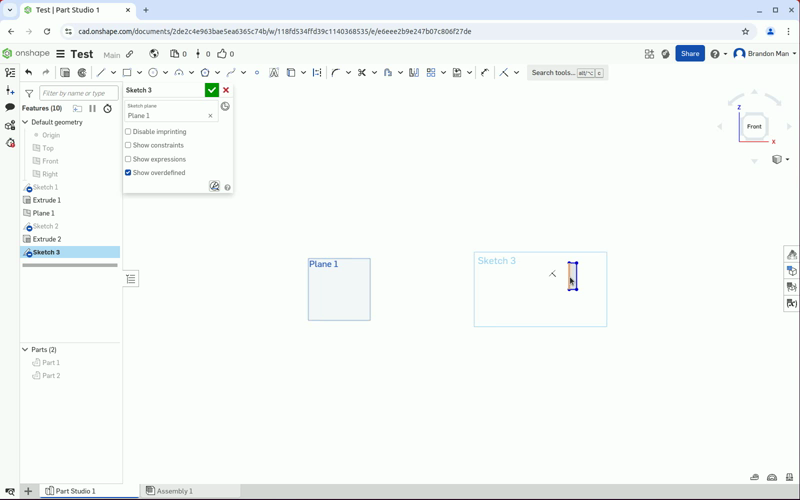
scroll(6)
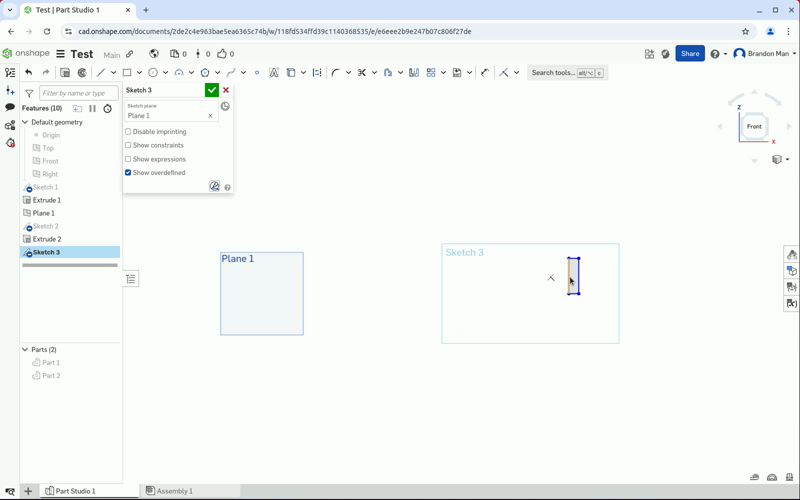
scroll(6)
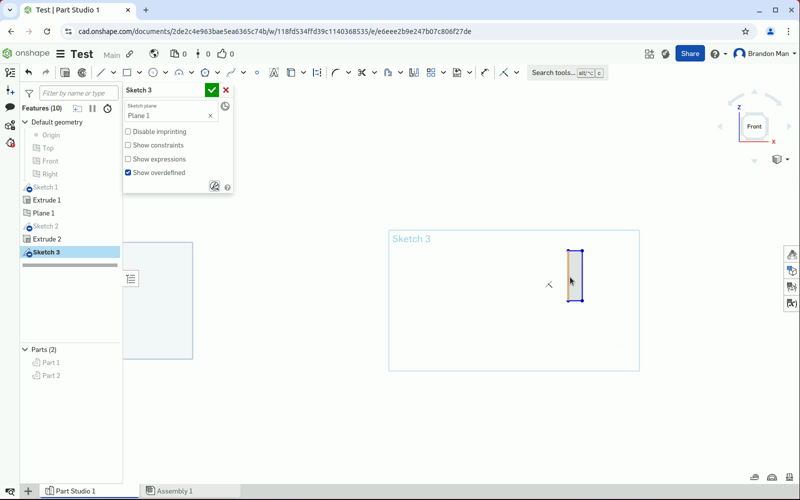
scroll(6)
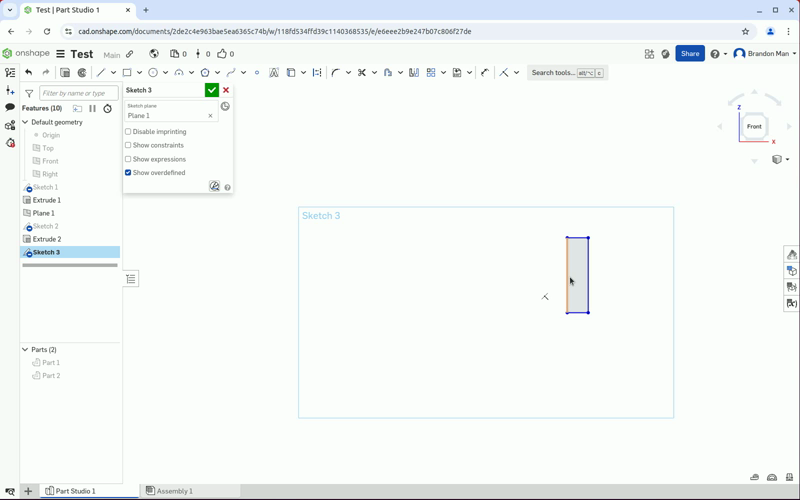
scroll(6)
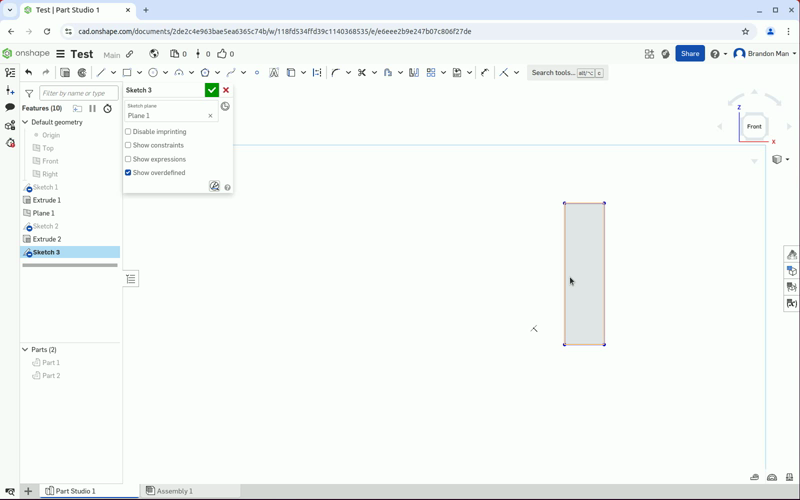
click(570, 276)
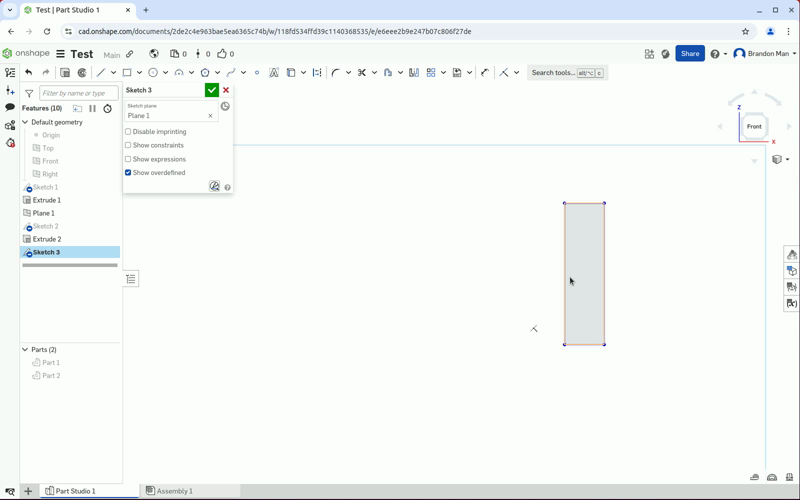
scroll(-6)
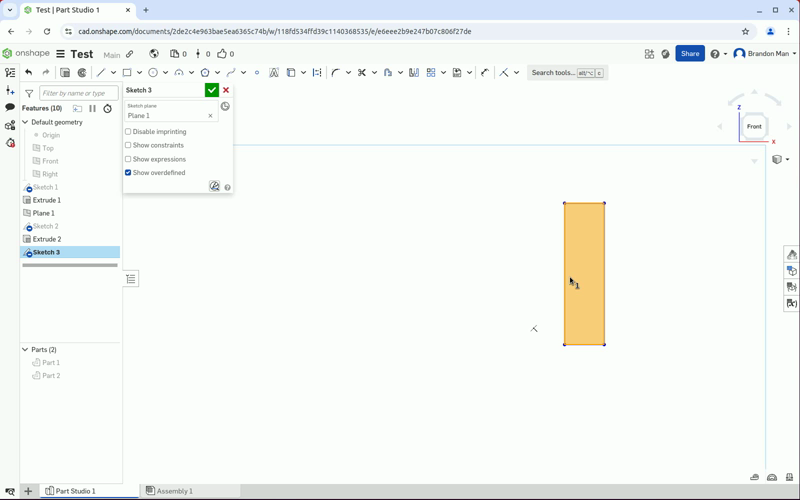
scroll(-6)
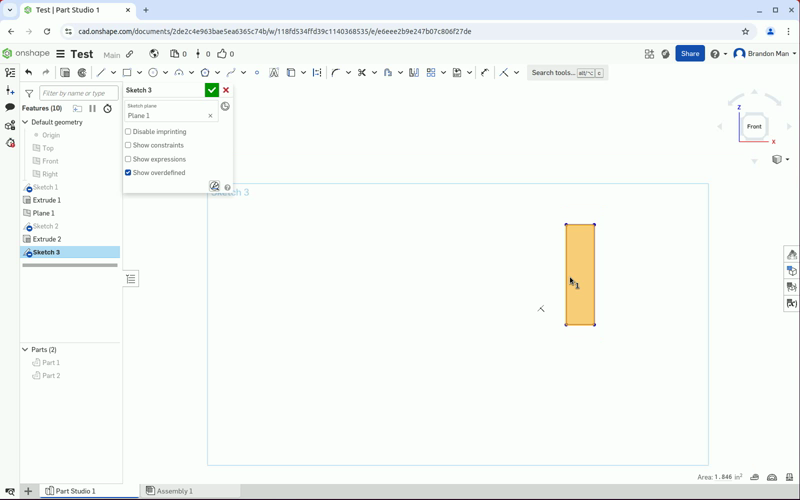
scroll(-6)
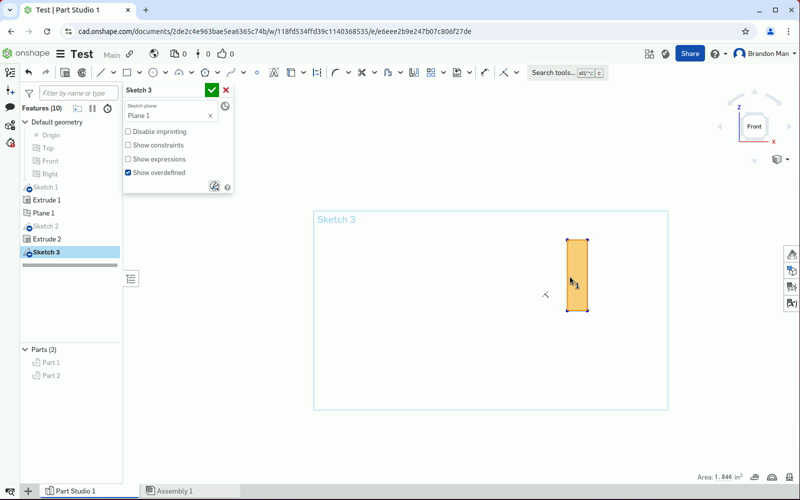
scroll(-6)
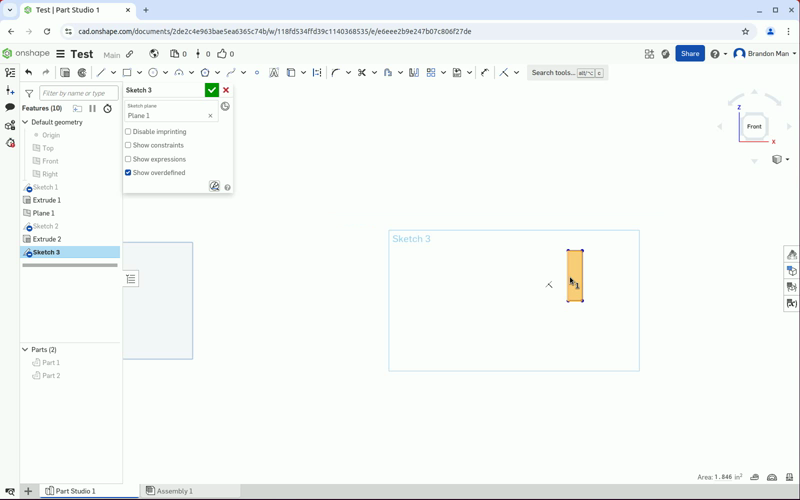
scroll(-6)
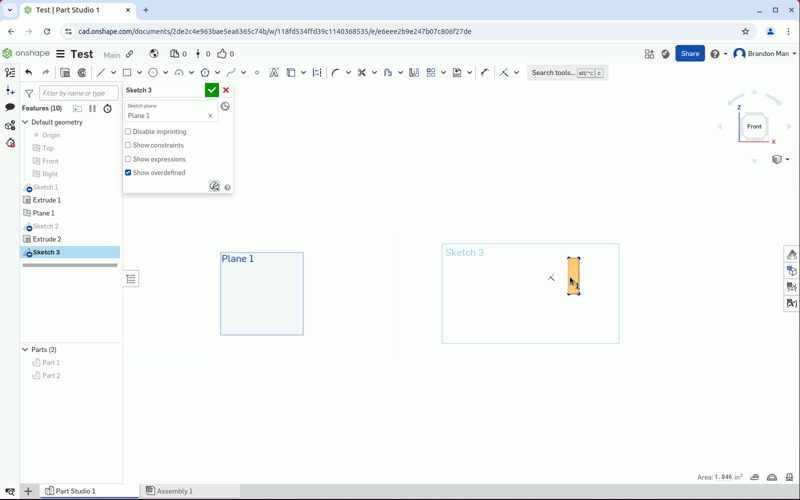
scroll(-6)
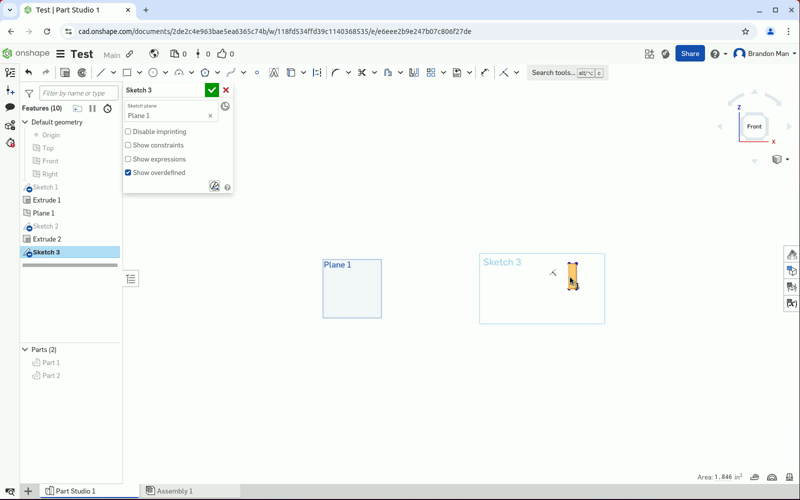
scroll(-6)
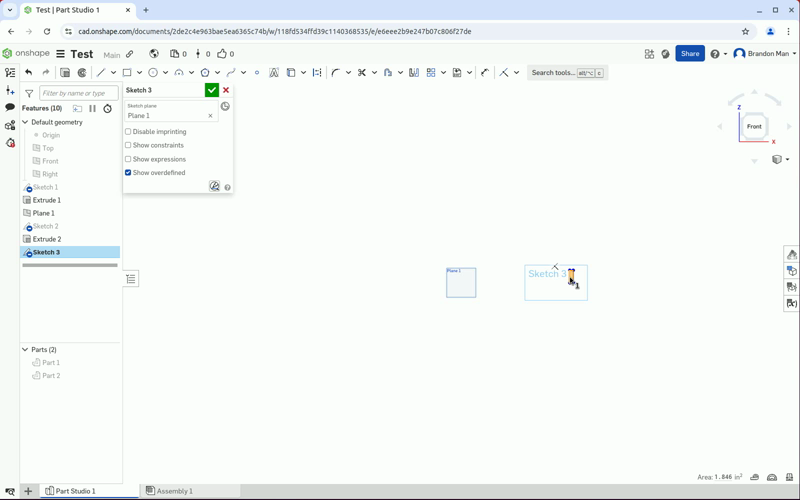
mouse_move(73, 352)
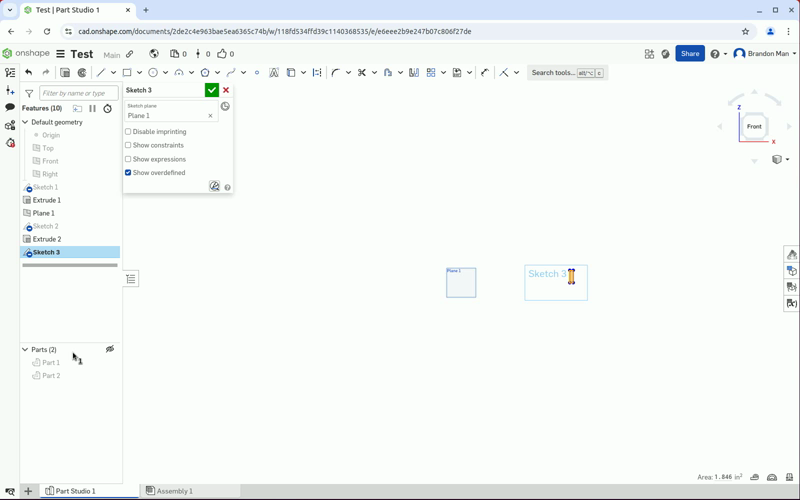
key(shift+y)
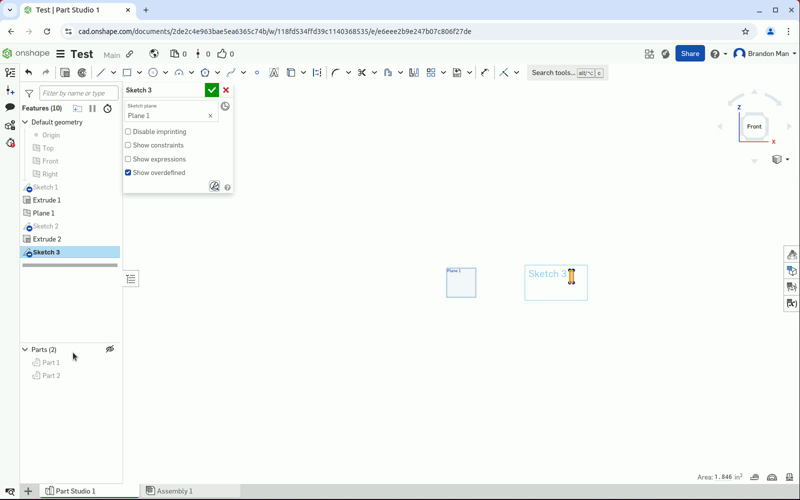
key(shift+e)
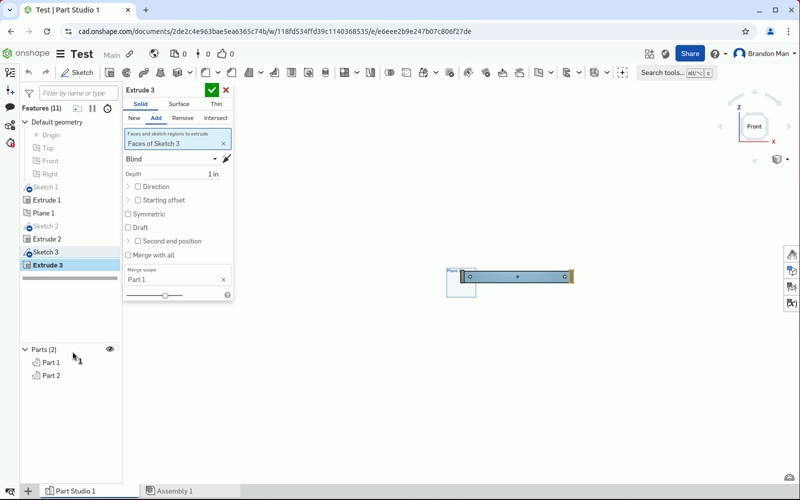
mouse_move(143, 106)
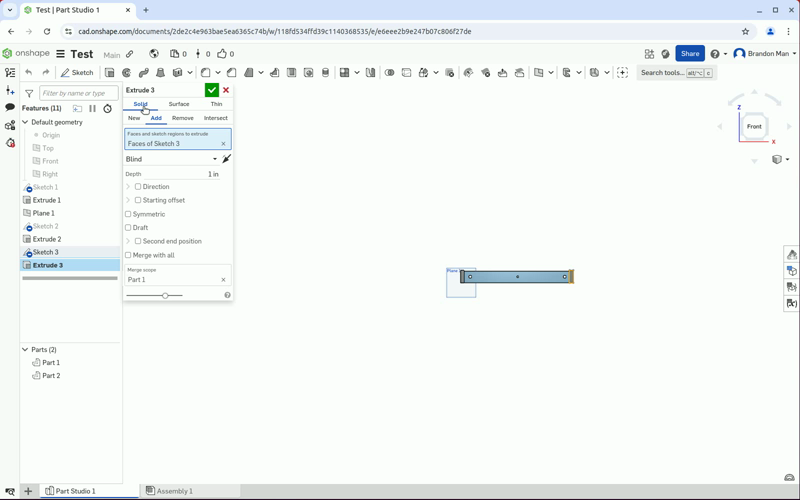
click(143, 106)
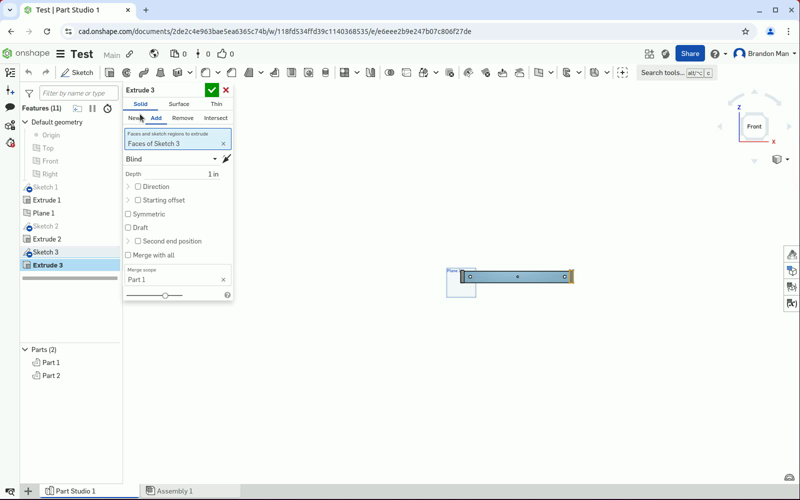
mouse_move(137, 120)
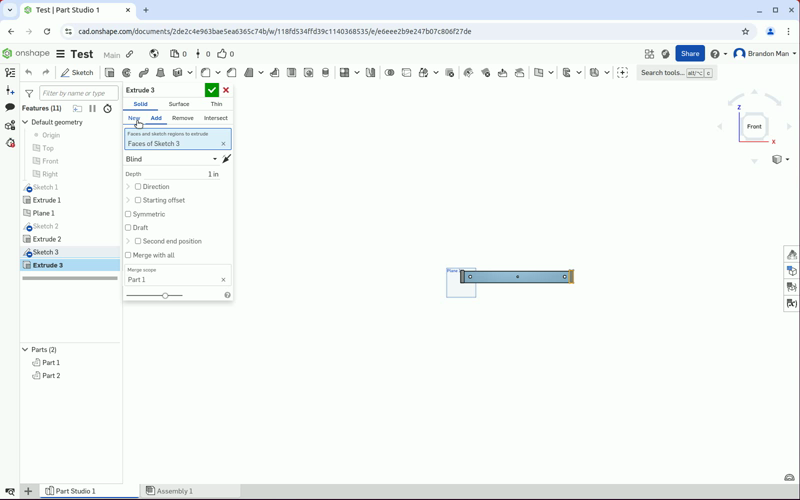
click(137, 120)
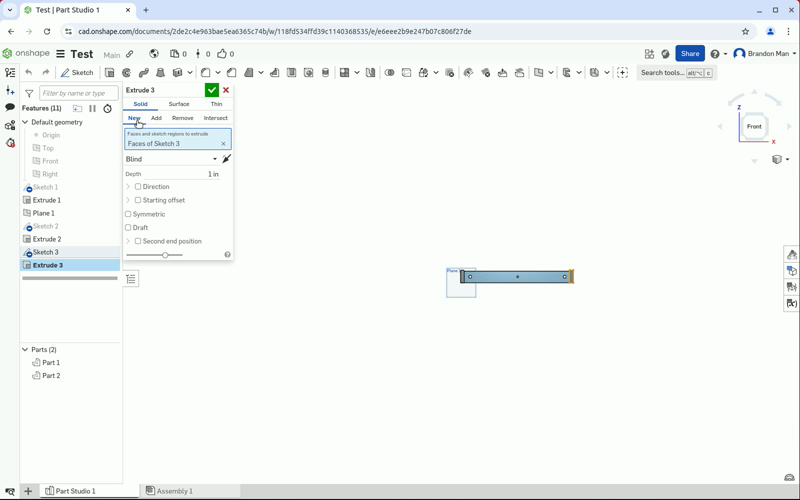
key(tab, 4)
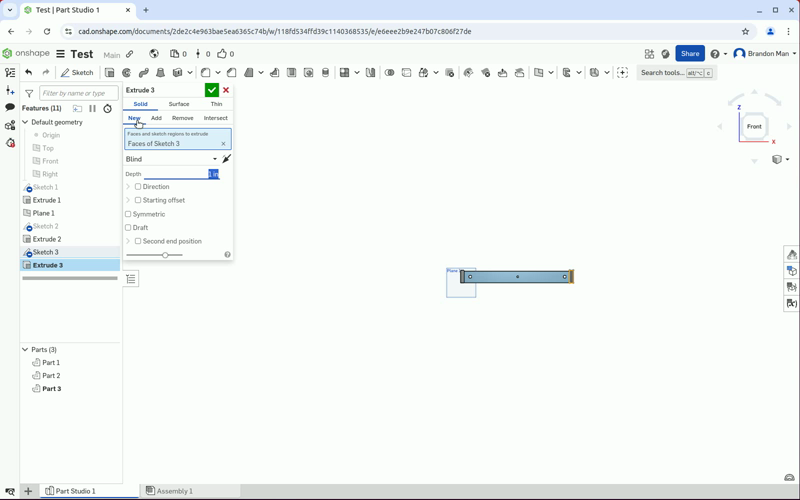
text(7.703)
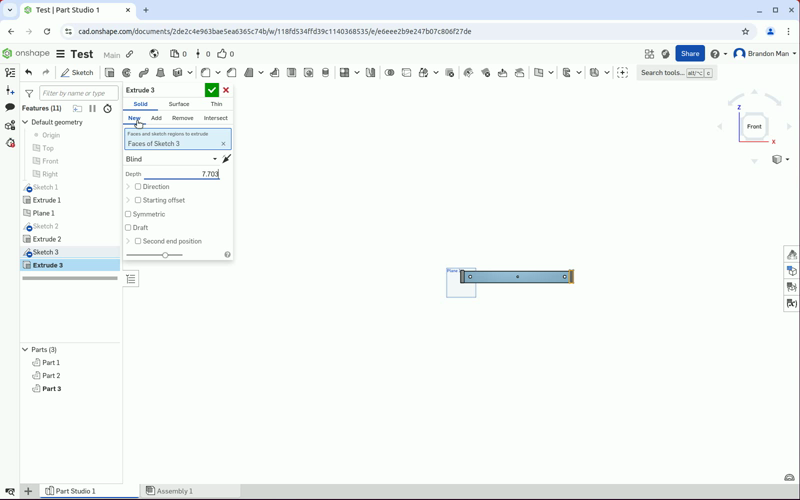
key(enter)
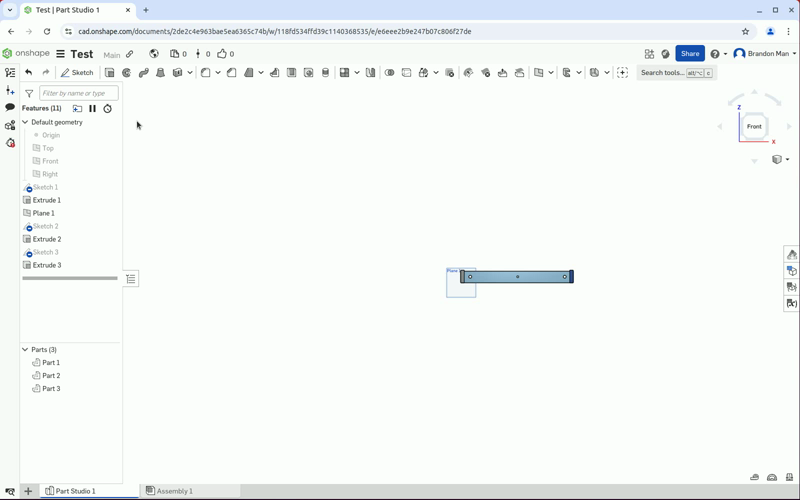
key(shift+h)
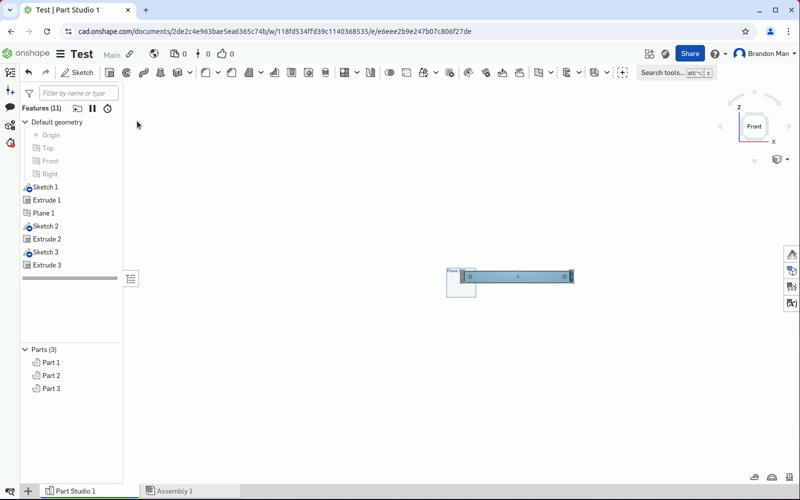
key(shift+h)
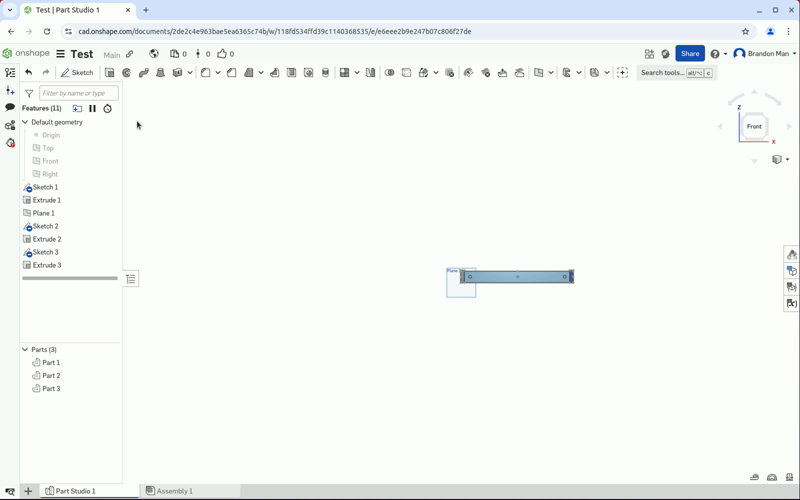
key(shift+7)
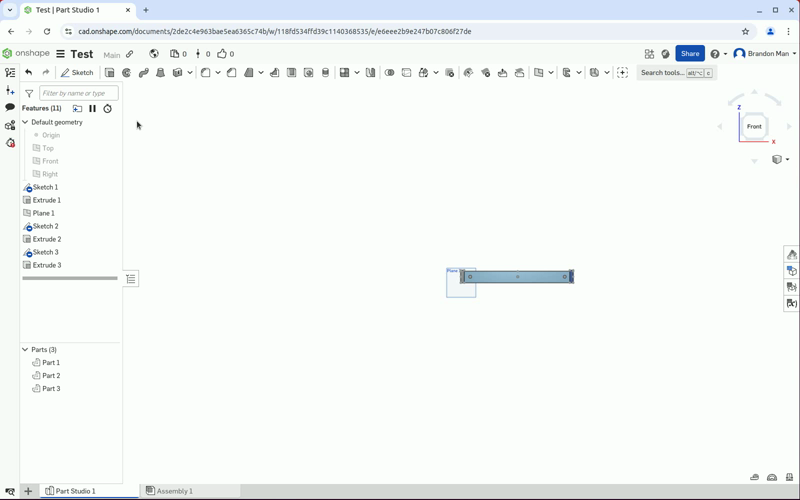
key(left, 2)
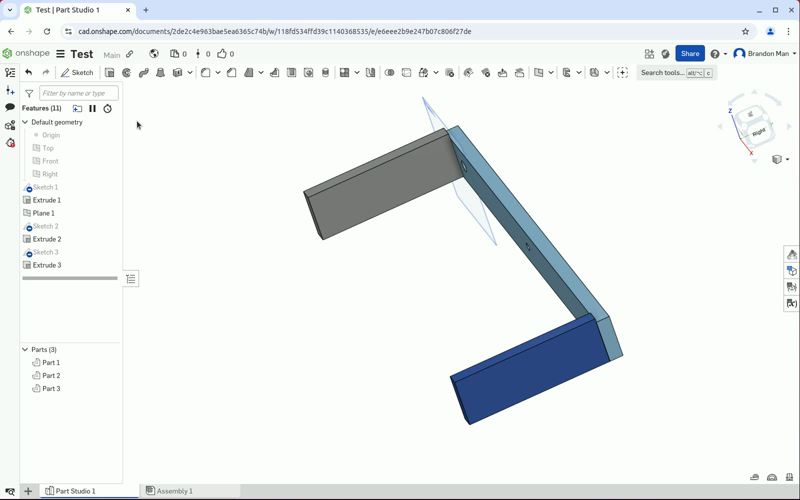
key(down, 2)
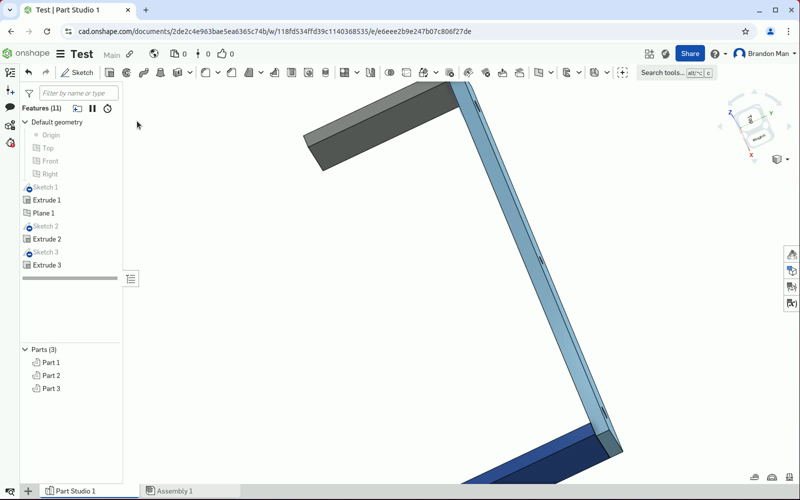
key(up, 2)
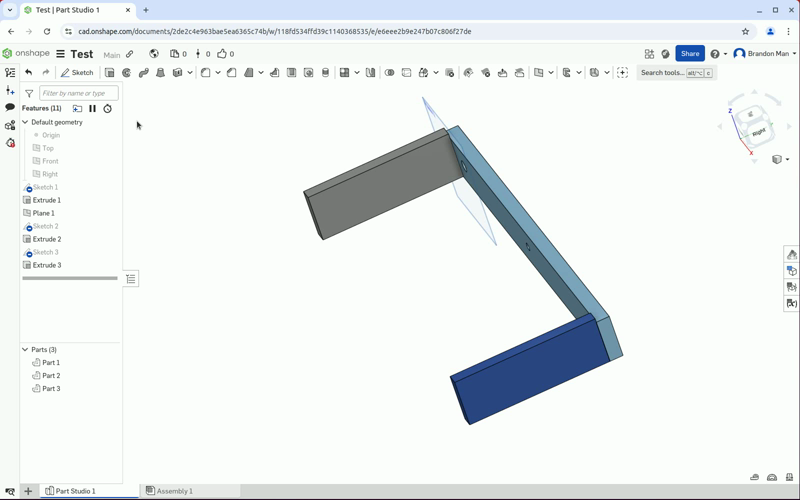
key(right, 2)
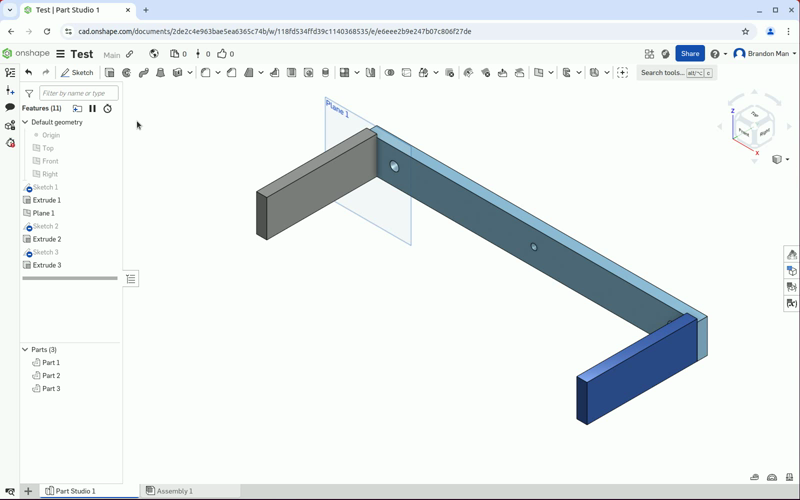
mouse_move(73, 189)
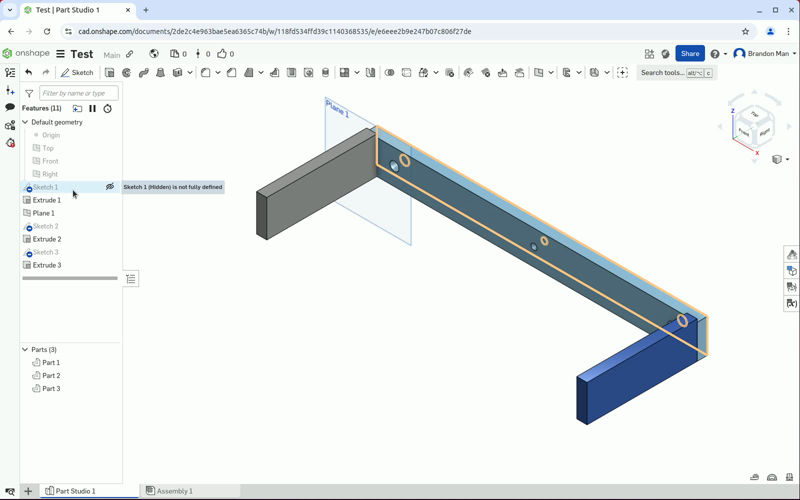
click(73, 189)